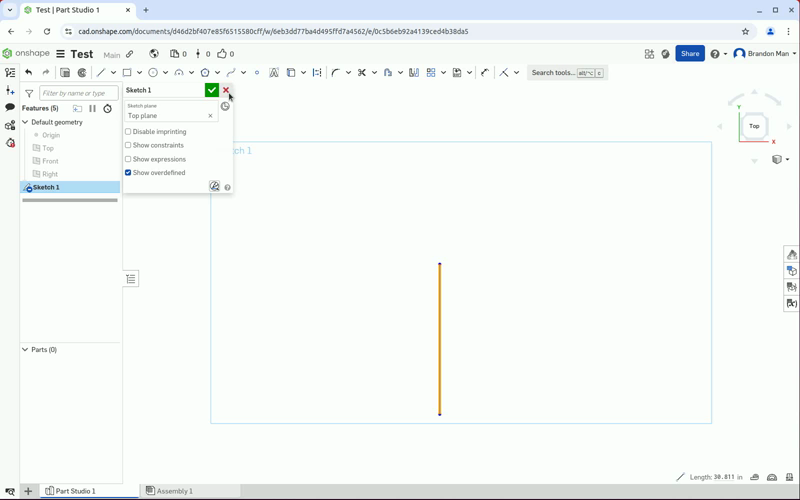
key(shift+h)
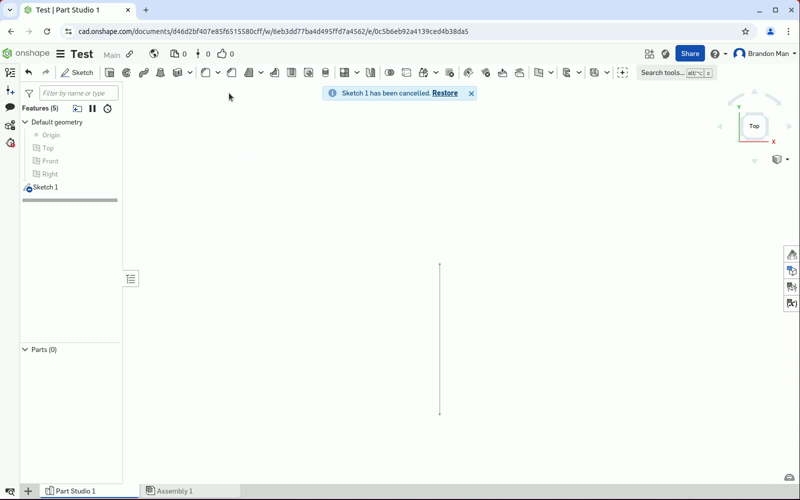
key(shift+s)
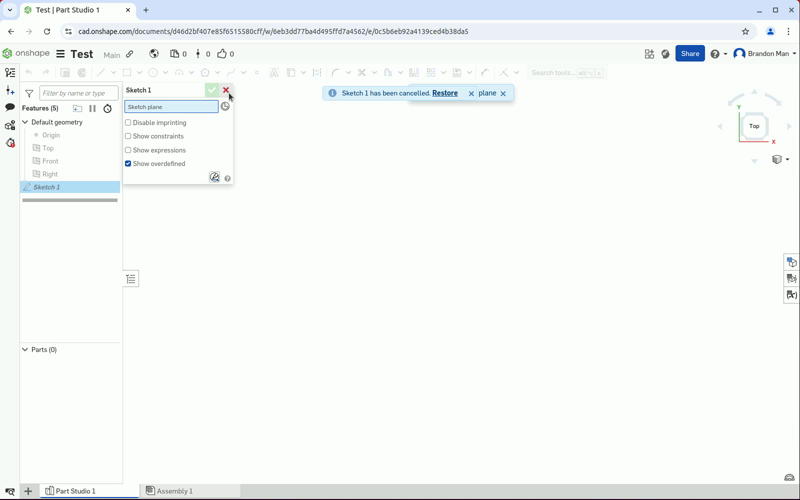
mouse_move(73, 150)
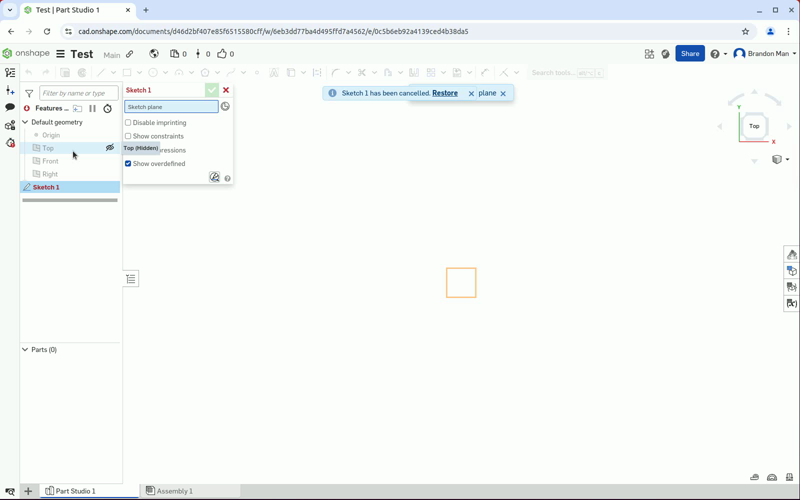
click(73, 150)
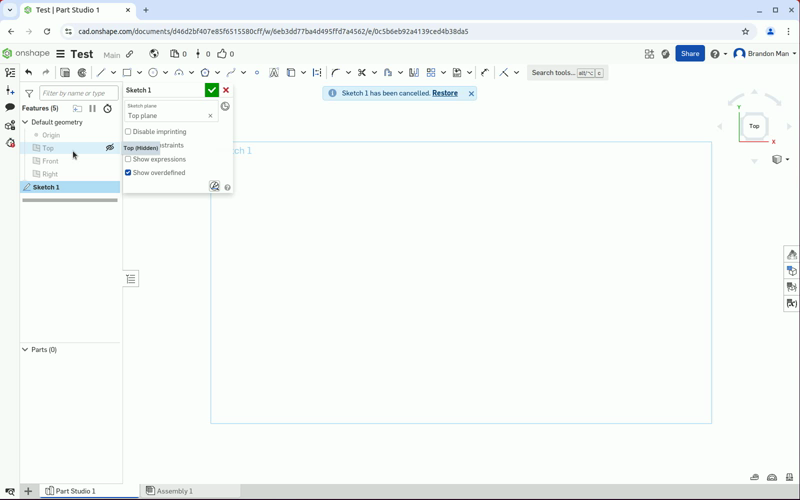
mouse_move(73, 352)
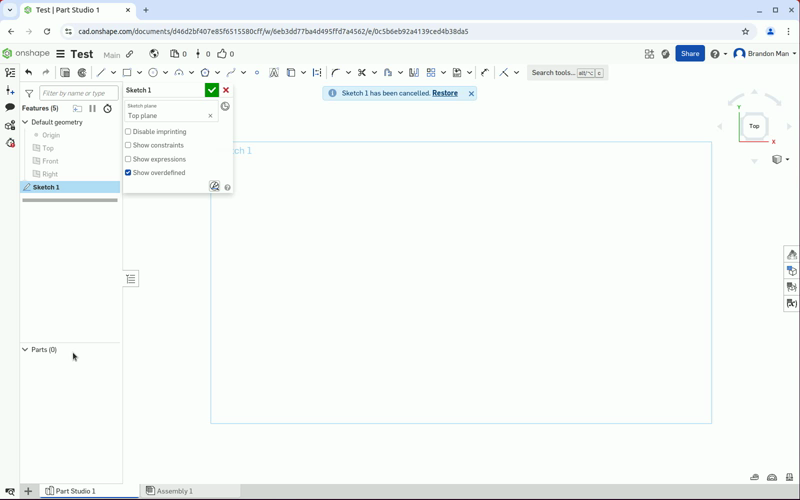
key(y)
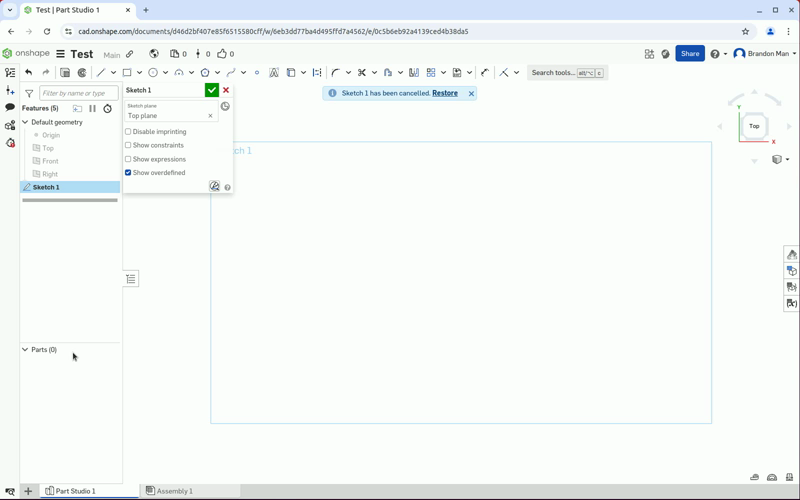
key(l)
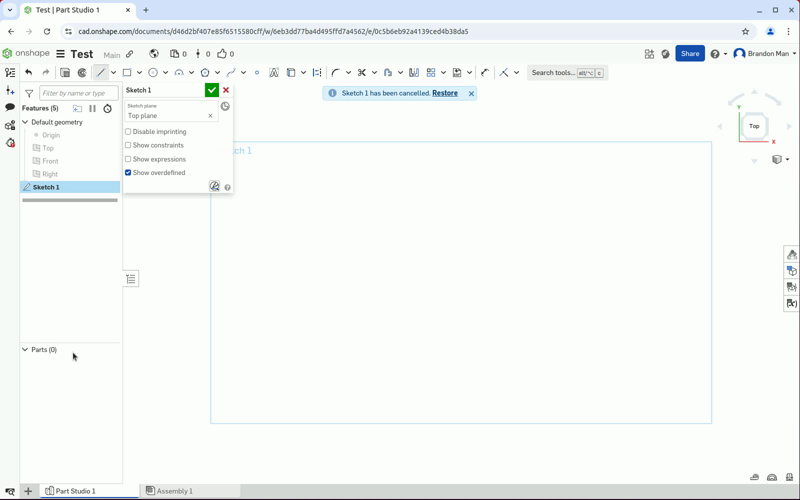
key_down(shift)
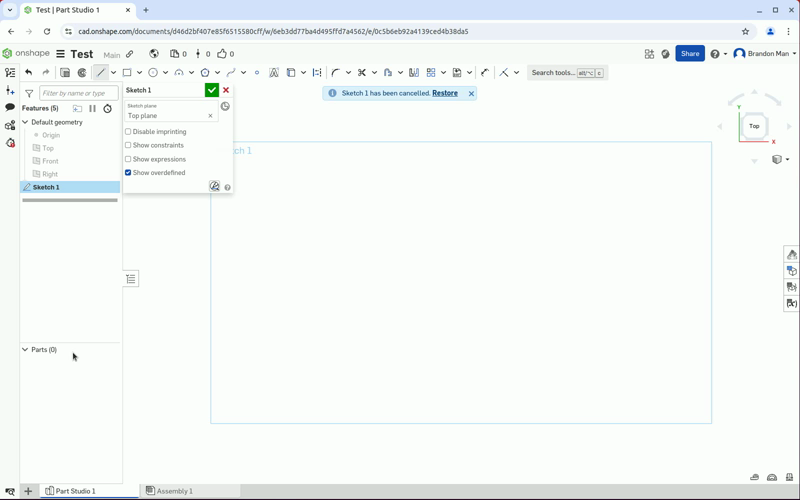
mouse_move(383, 249)
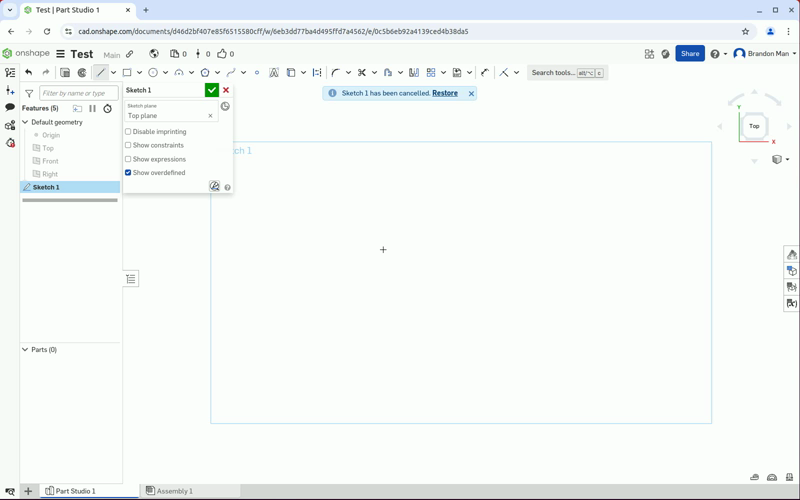
click(383, 249)
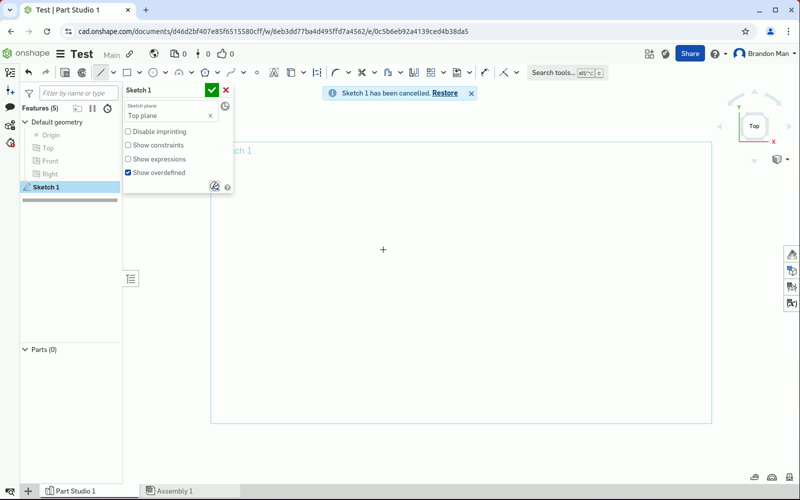
key_up(shift)
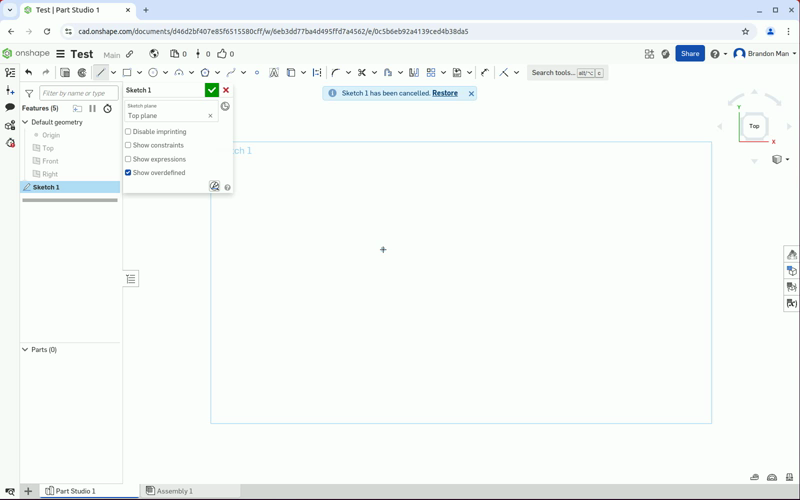
key_down(shift)
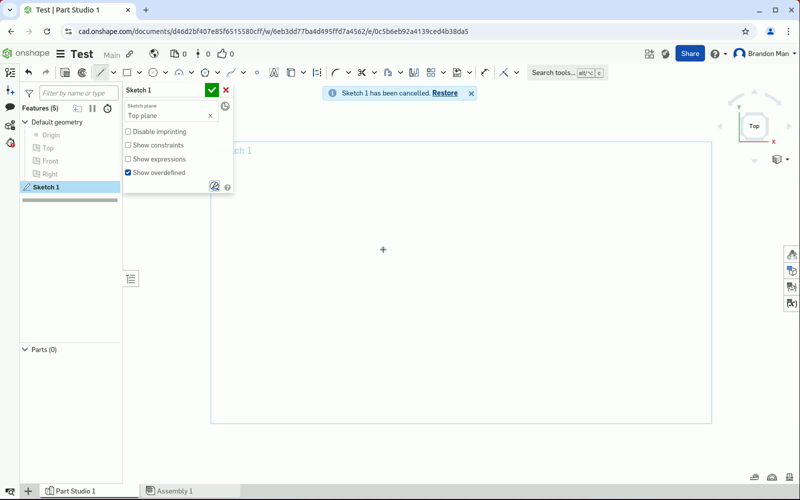
mouse_move(413, 249)
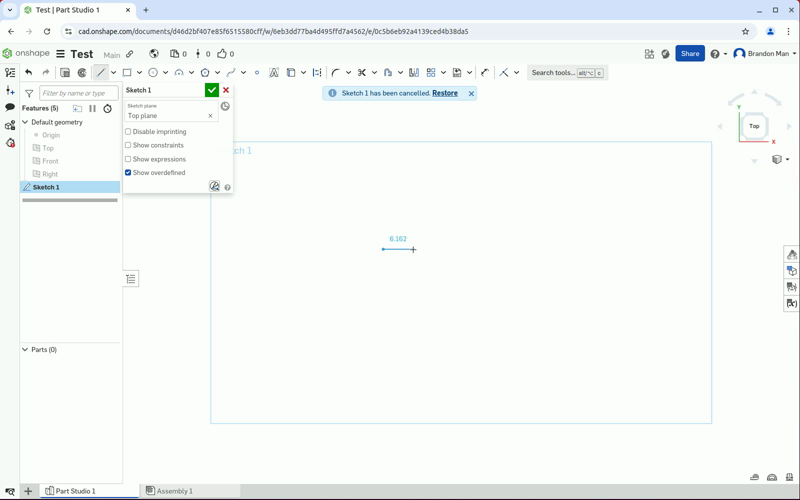
mouse_move(413, 249)
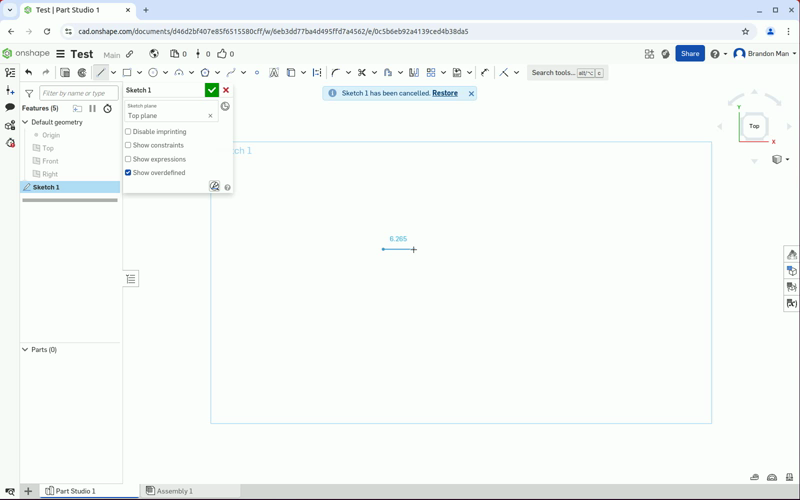
click(413, 249)
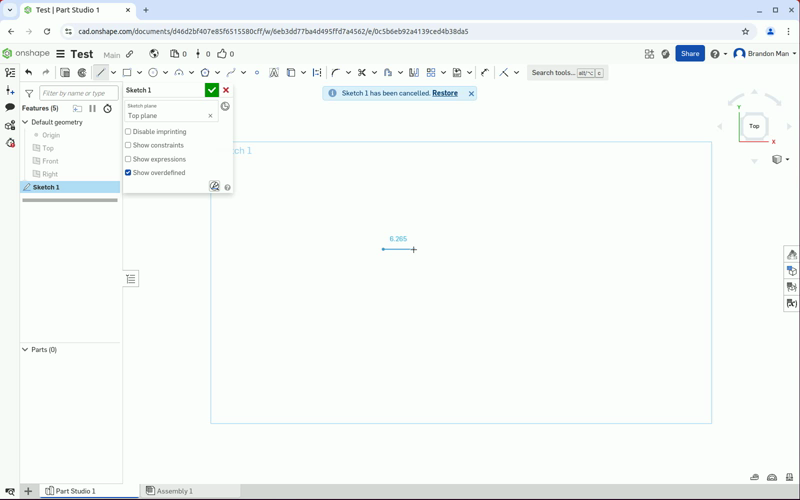
key_up(shift)
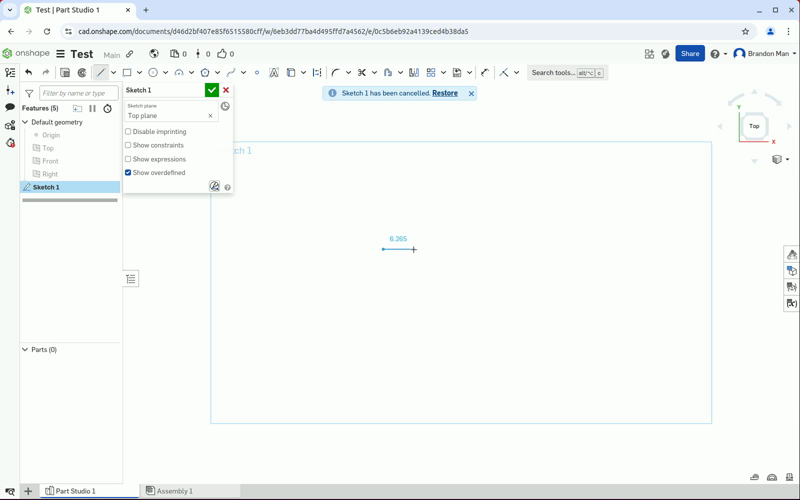
key_down(shift)
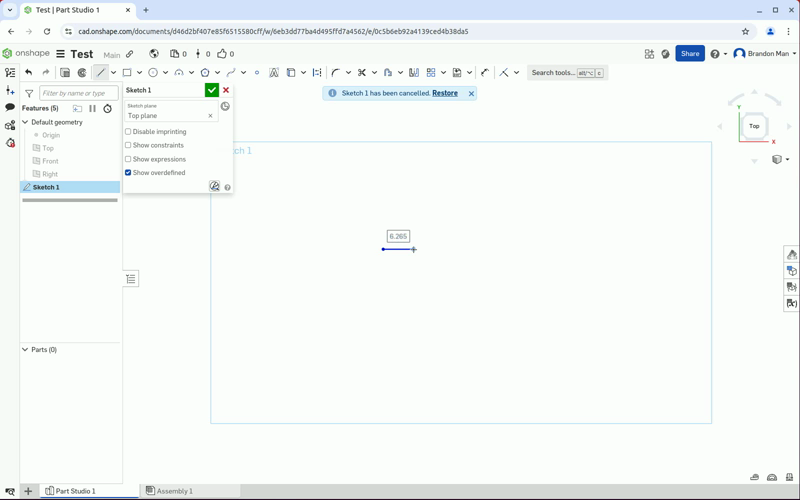
mouse_move(413, 310)
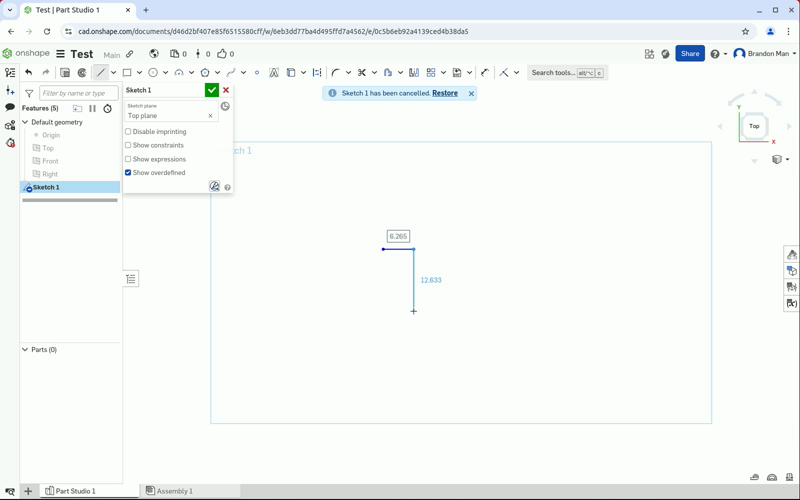
click(413, 310)
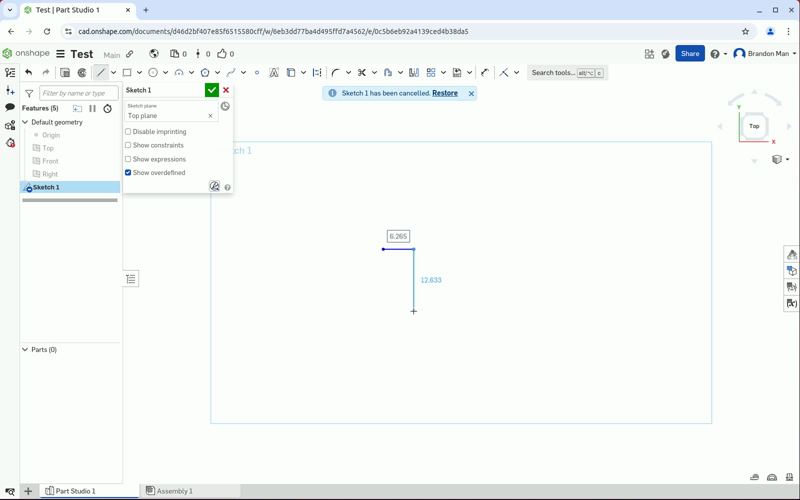
key_up(shift)
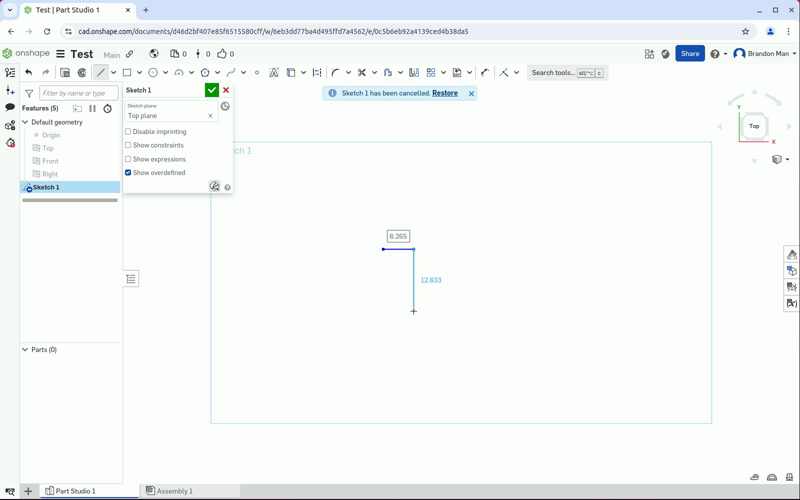
key_down(shift)
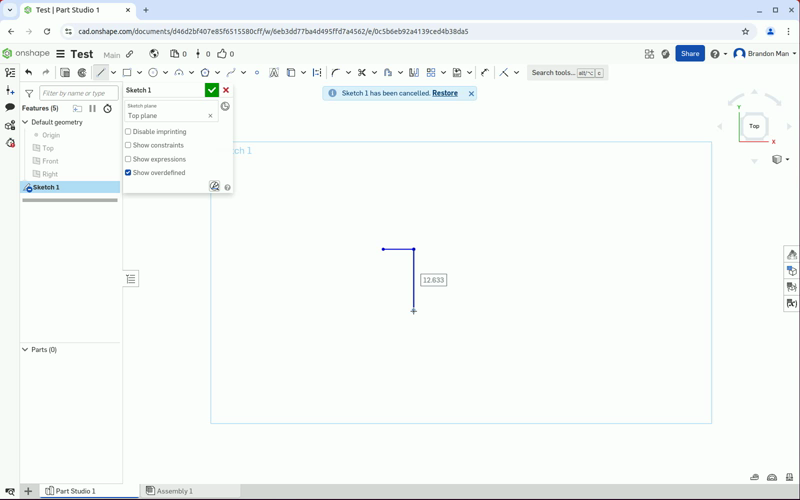
mouse_move(489, 310)
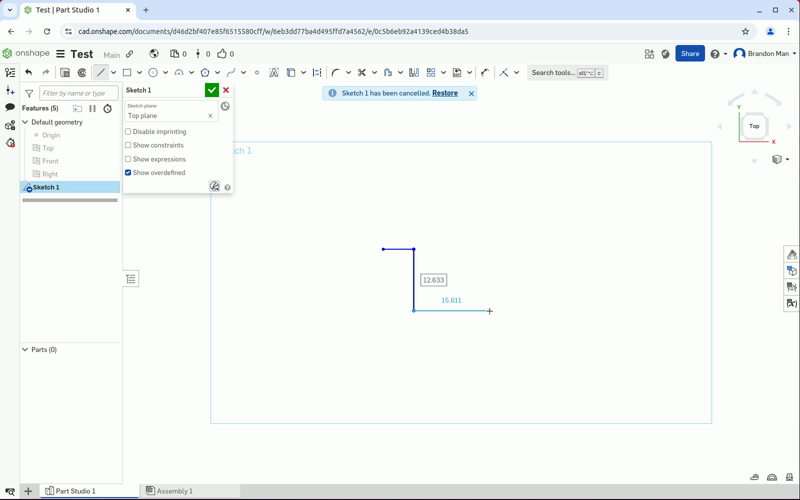
click(489, 310)
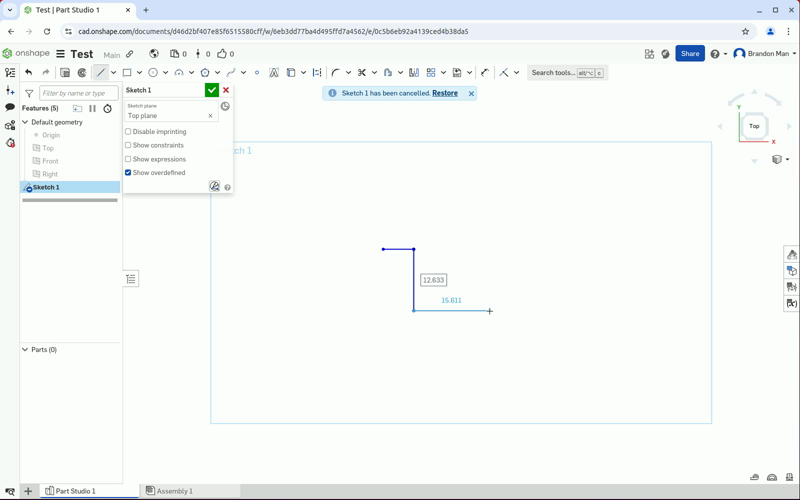
key_up(shift)
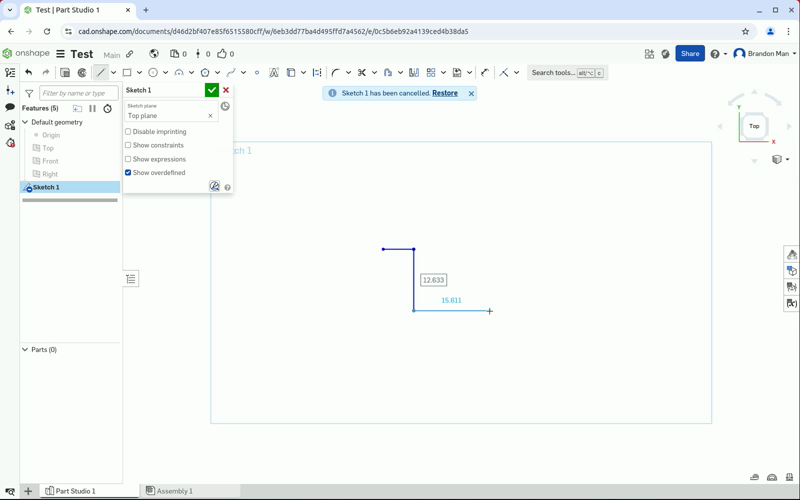
key_down(shift)
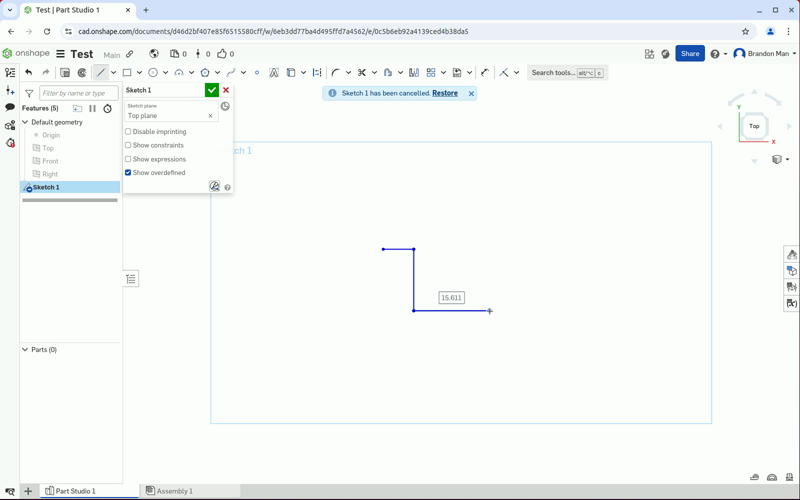
mouse_move(489, 249)
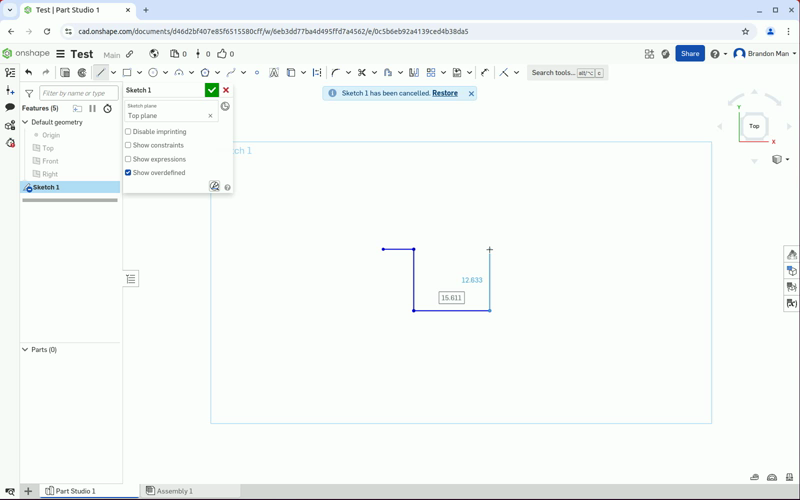
click(489, 249)
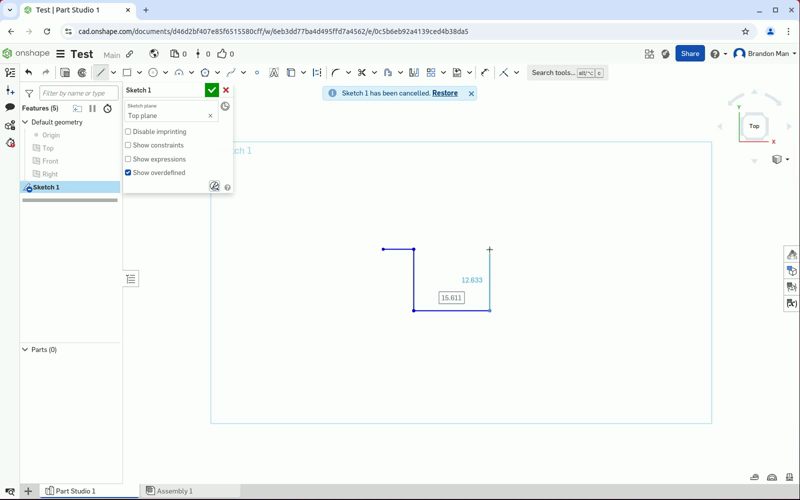
key_up(shift)
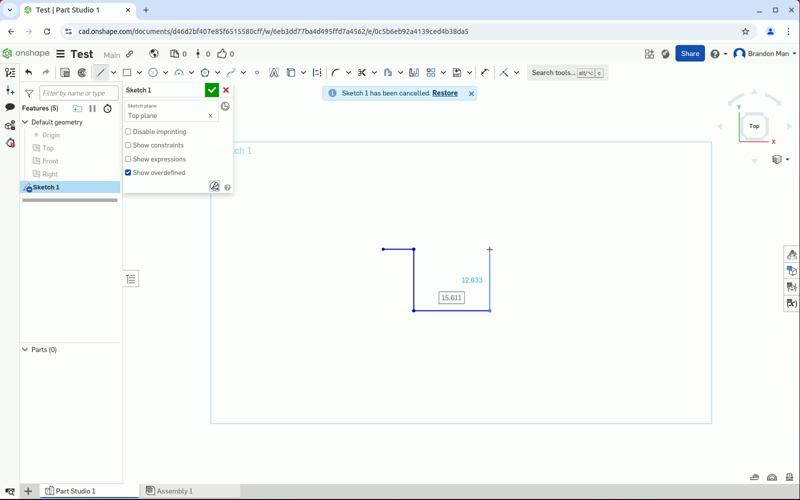
key_down(shift)
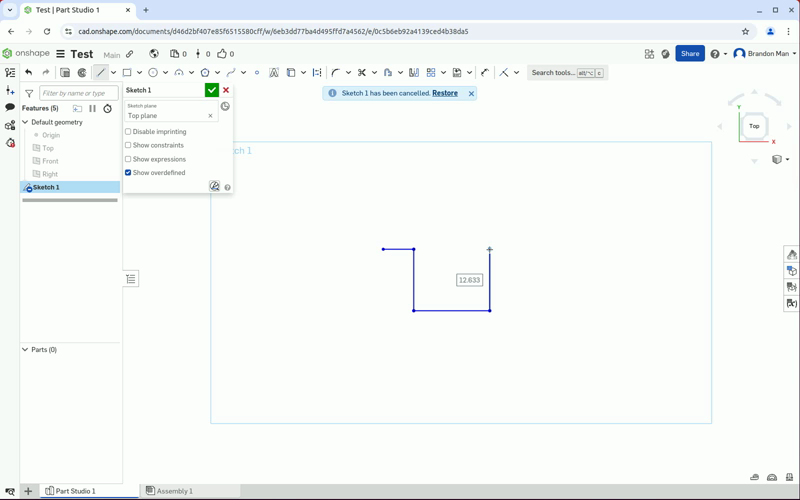
mouse_move(519, 249)
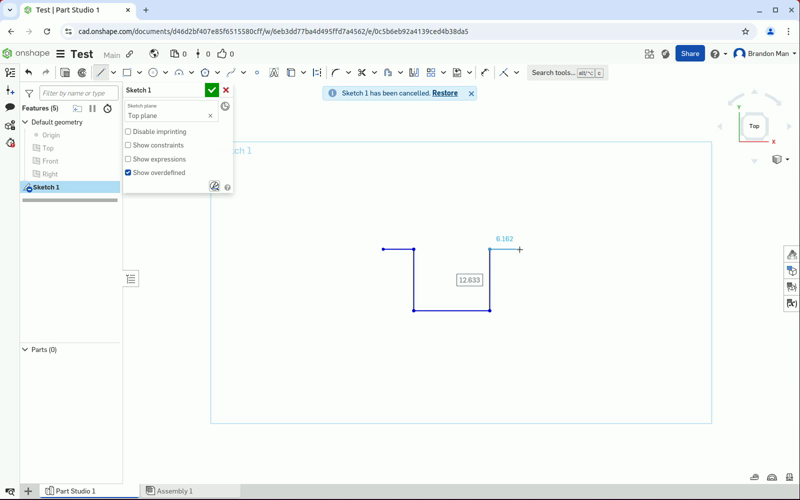
mouse_move(520, 249)
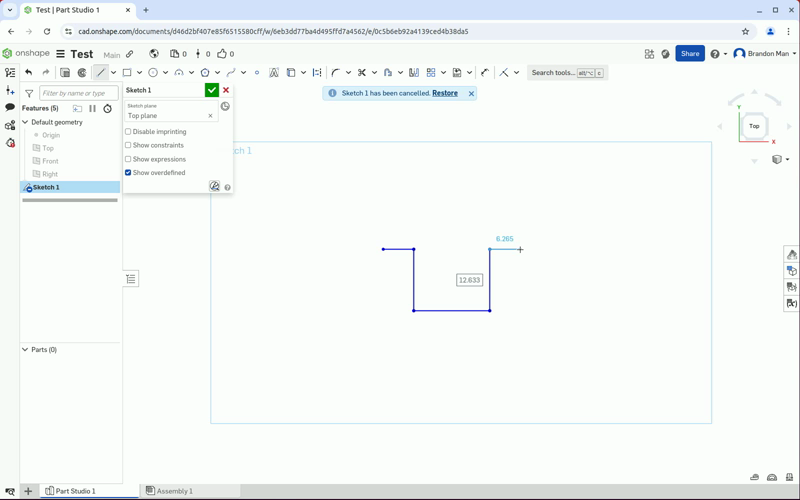
click(520, 249)
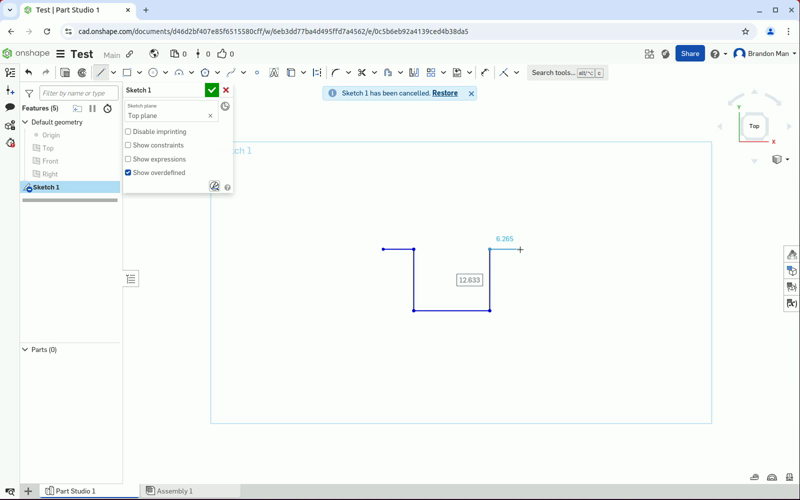
key_up(shift)
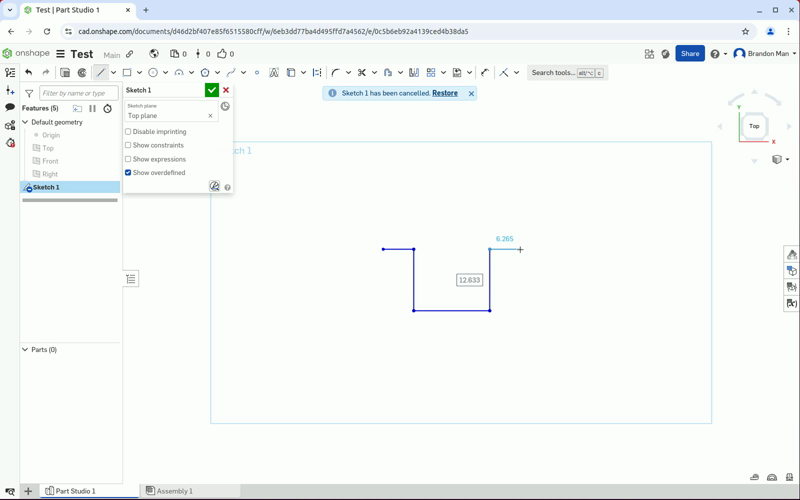
key_down(shift)
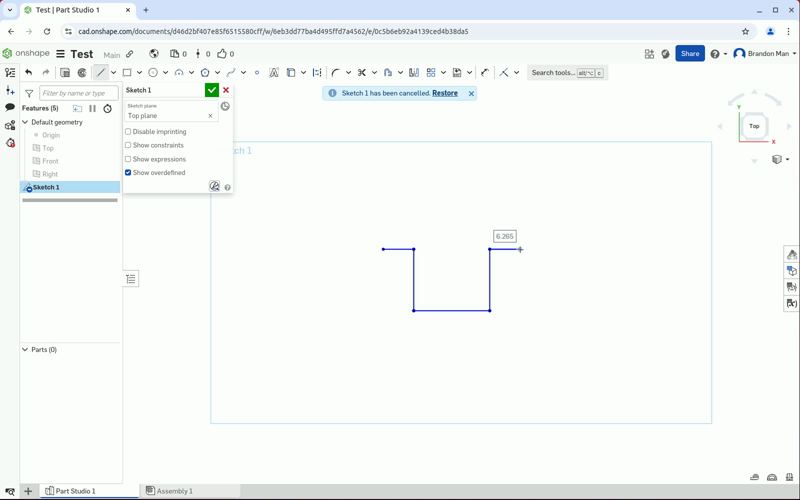
mouse_move(550, 249)
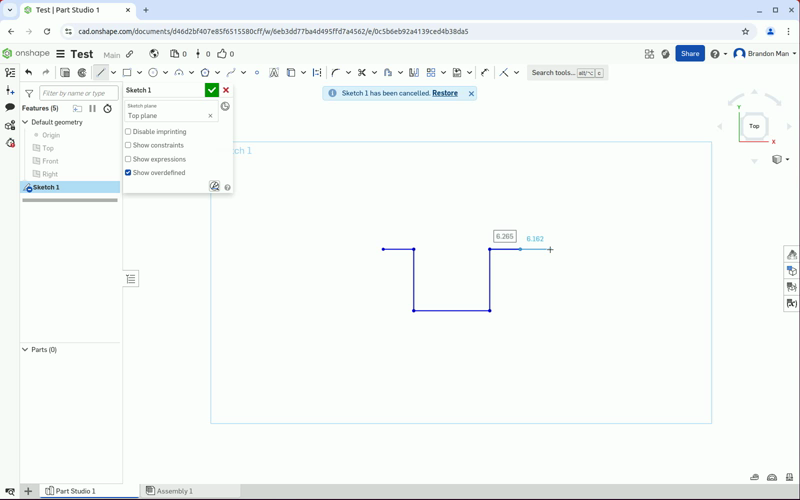
mouse_move(520, 215)
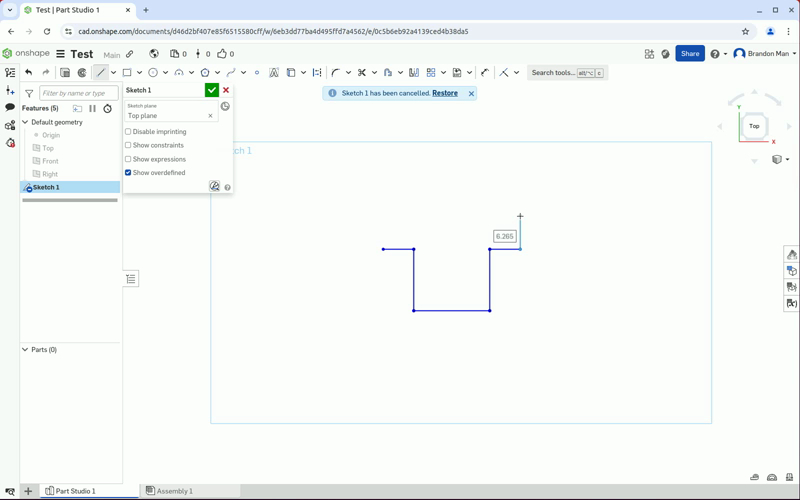
click(520, 215)
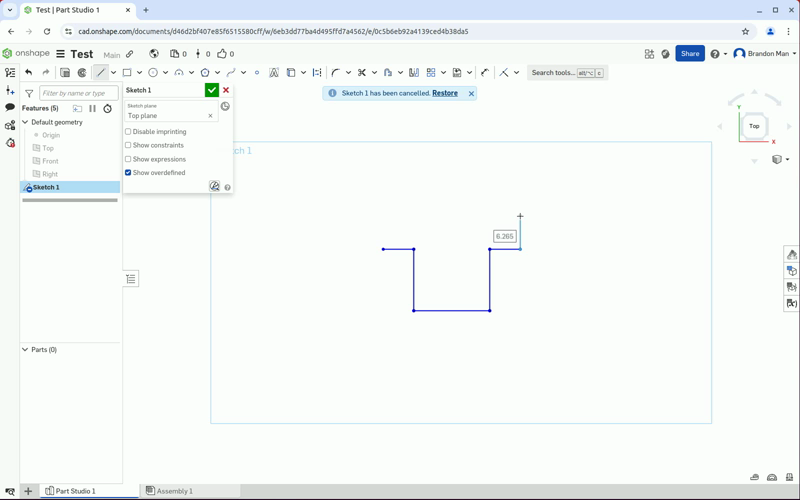
key_up(shift)
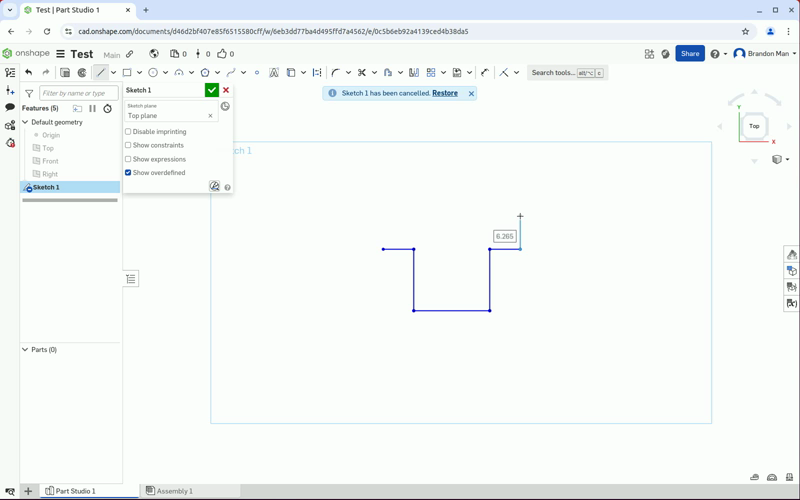
key_down(shift)
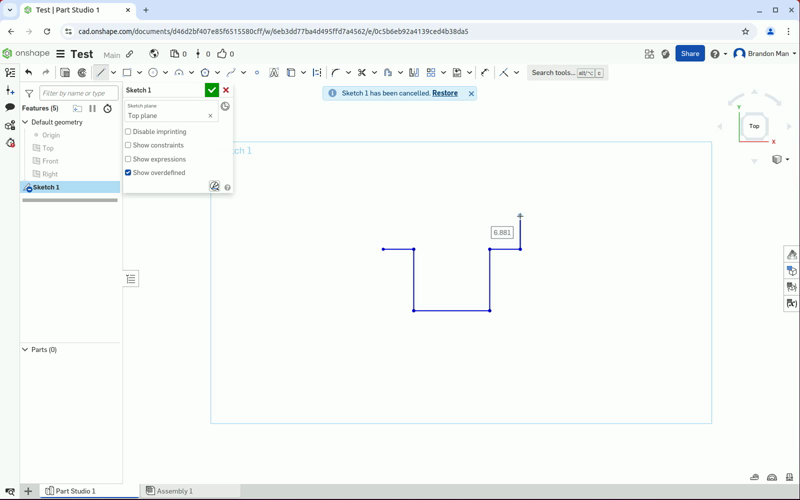
mouse_move(383, 215)
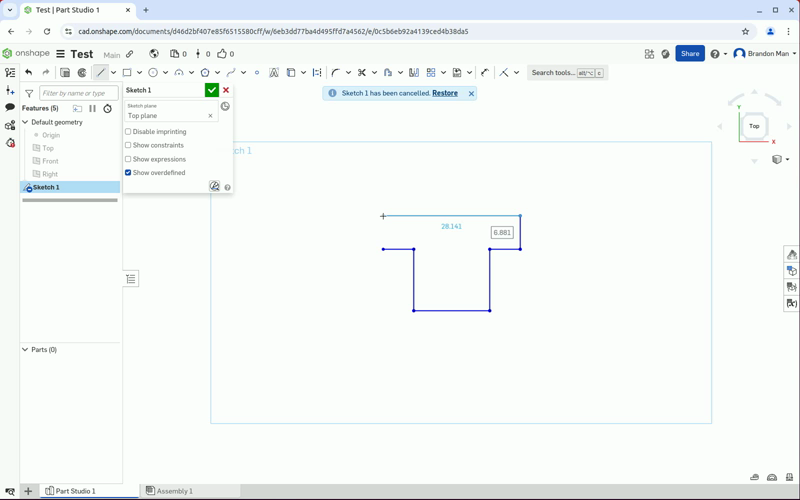
click(383, 215)
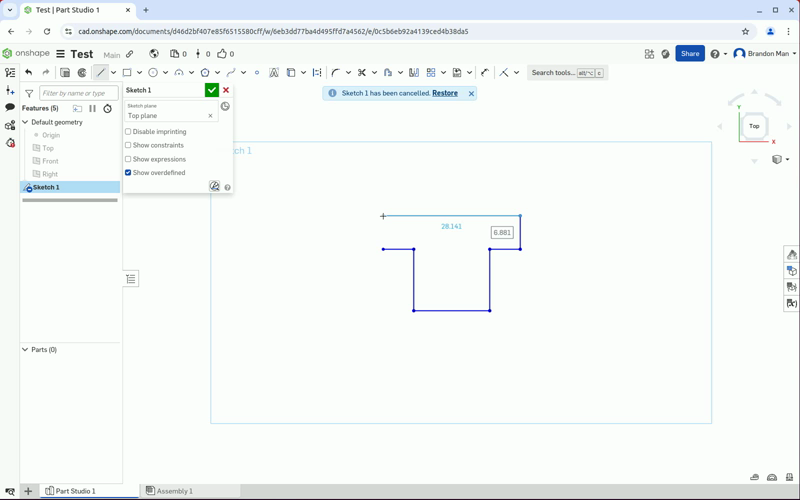
key_up(shift)
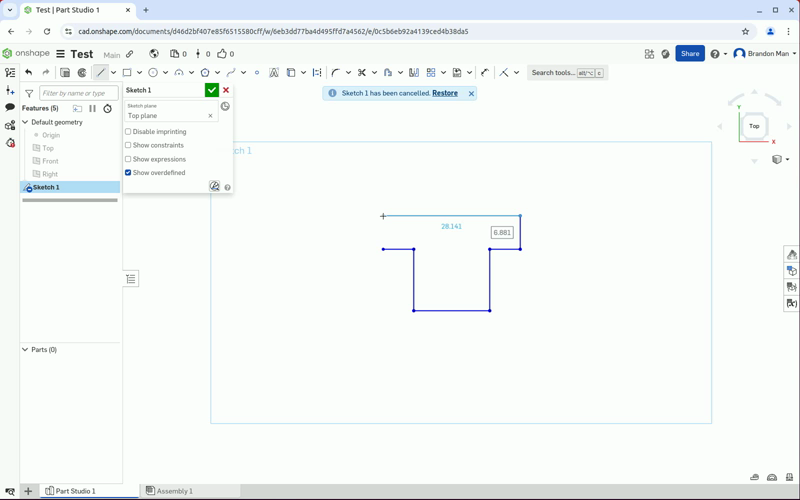
mouse_move(413, 215)
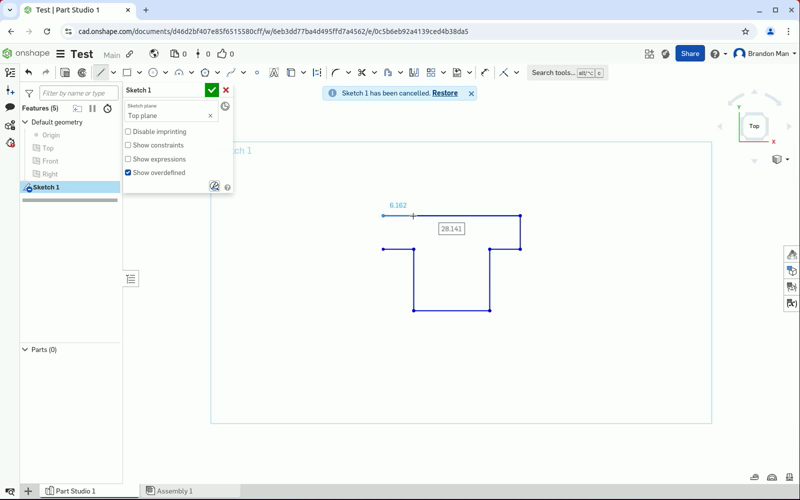
key_down(shift)
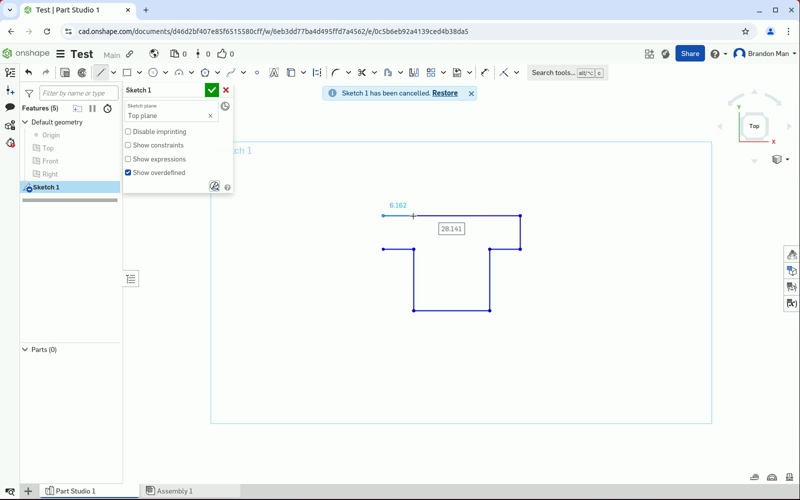
mouse_move(383, 249)
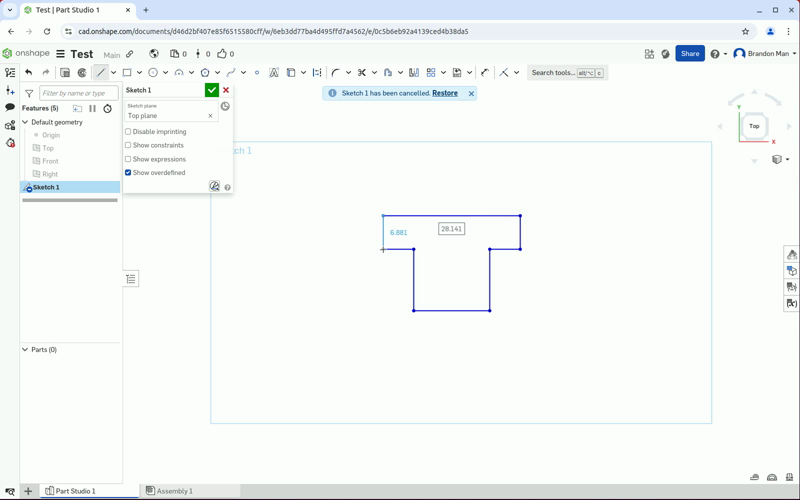
key_up(shift)
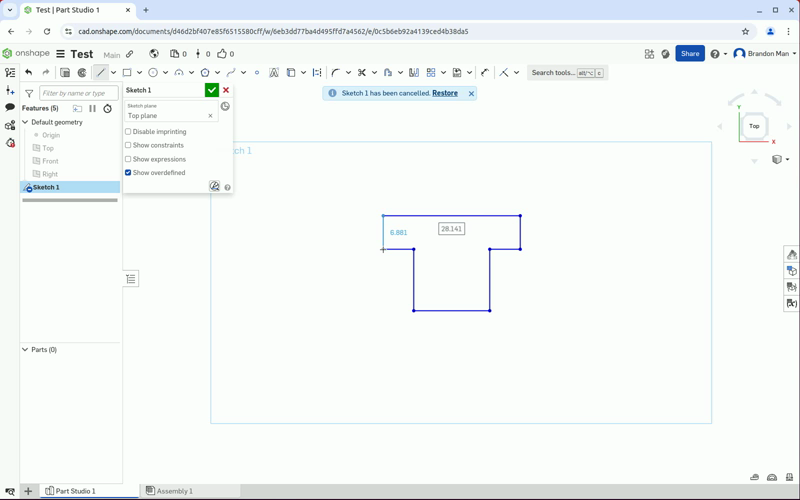
click(383, 249)
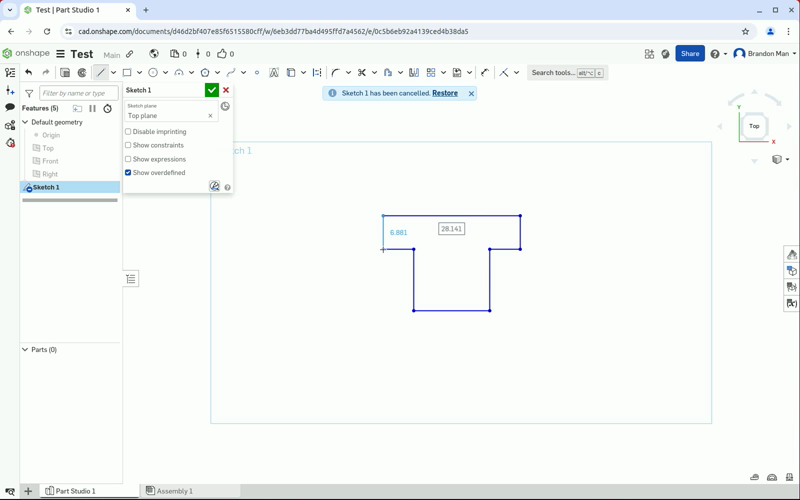
key(esc)
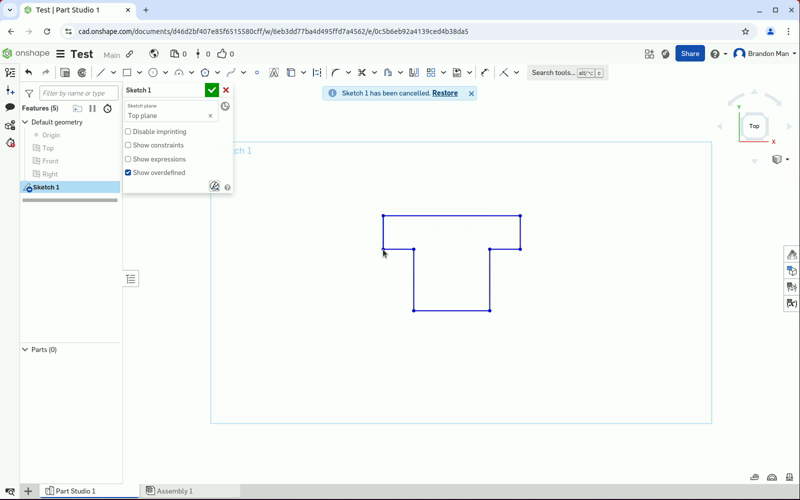
mouse_move(475, 235)
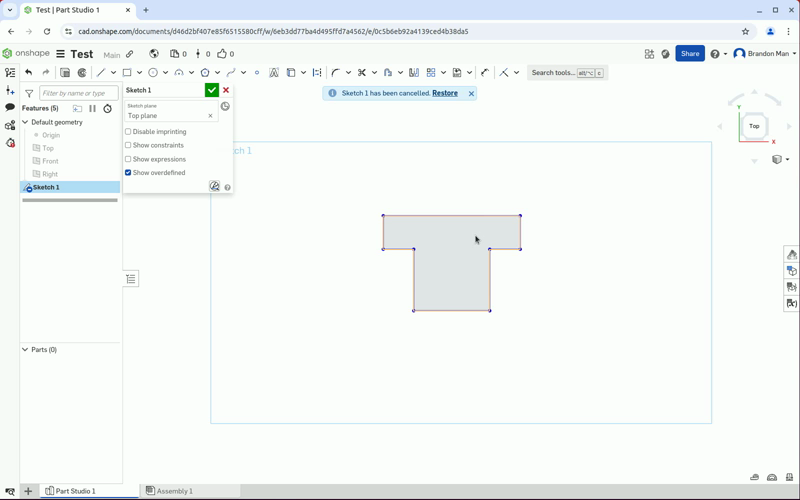
click(475, 235)
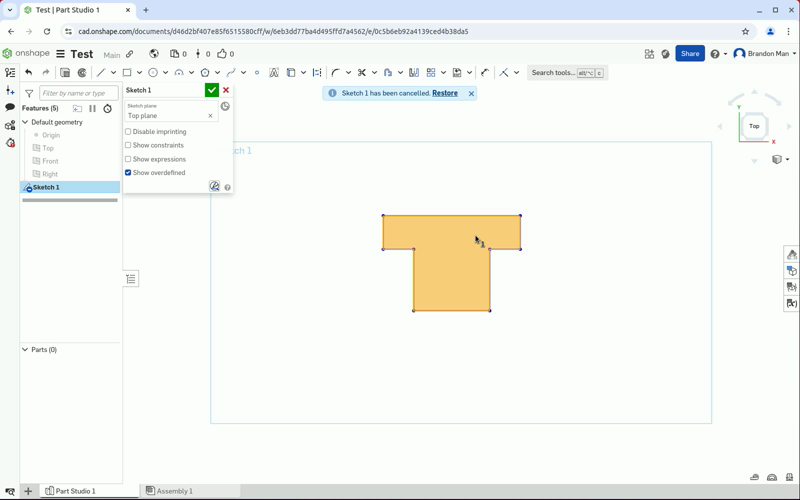
mouse_move(73, 352)
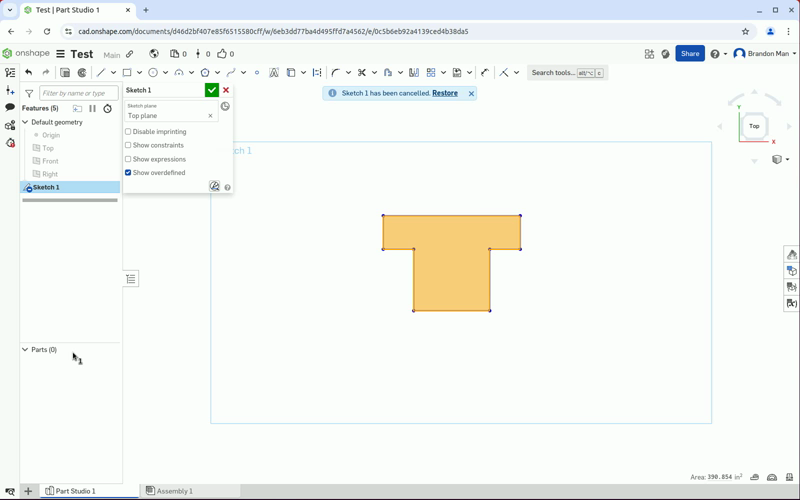
key(shift+y)
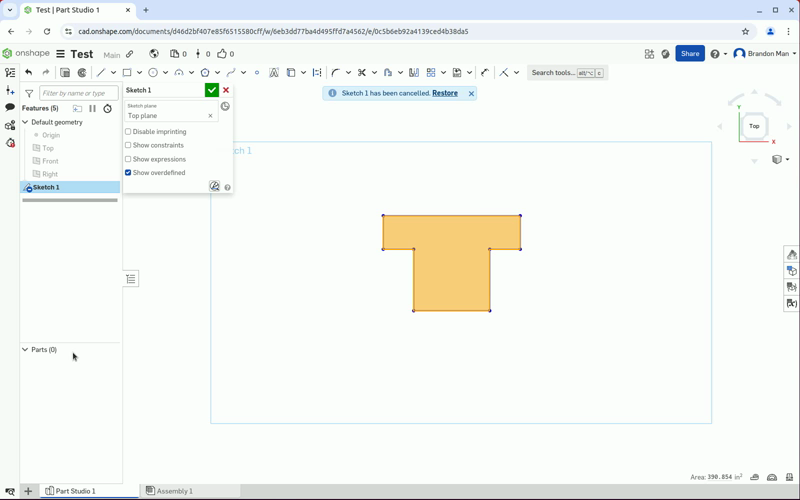
key(shift+e)
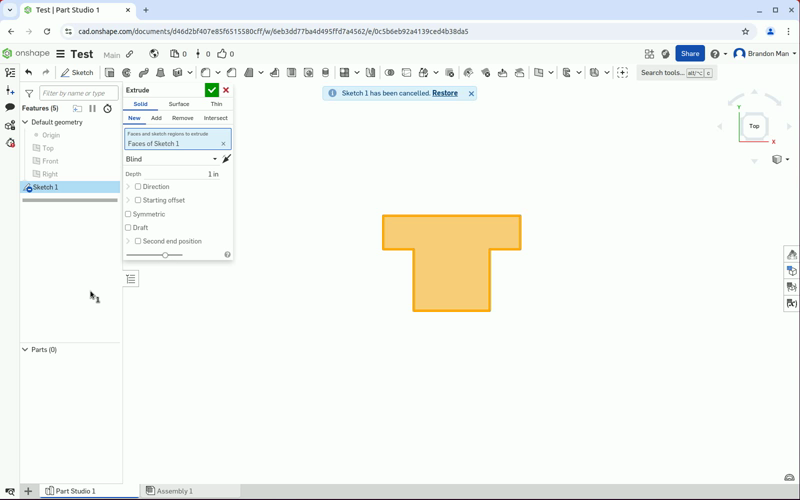
mouse_move(143, 106)
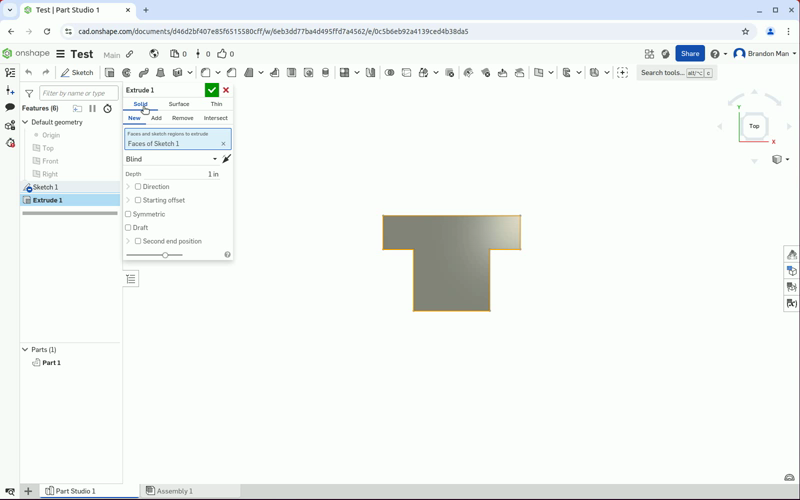
click(143, 106)
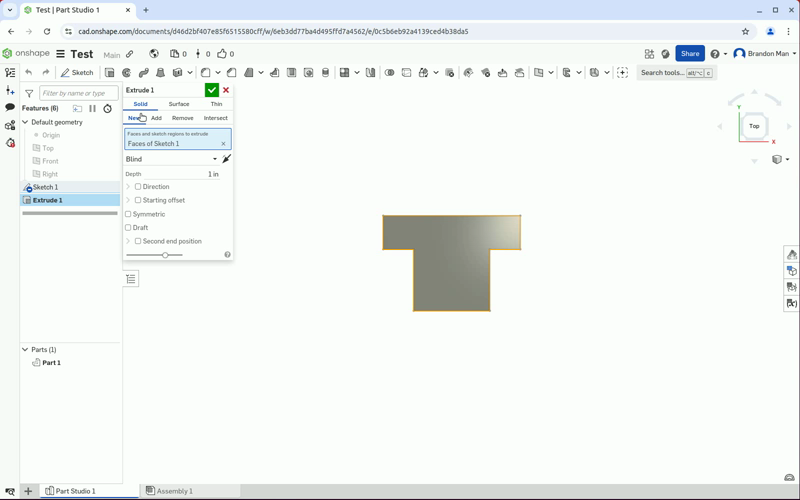
mouse_move(137, 120)
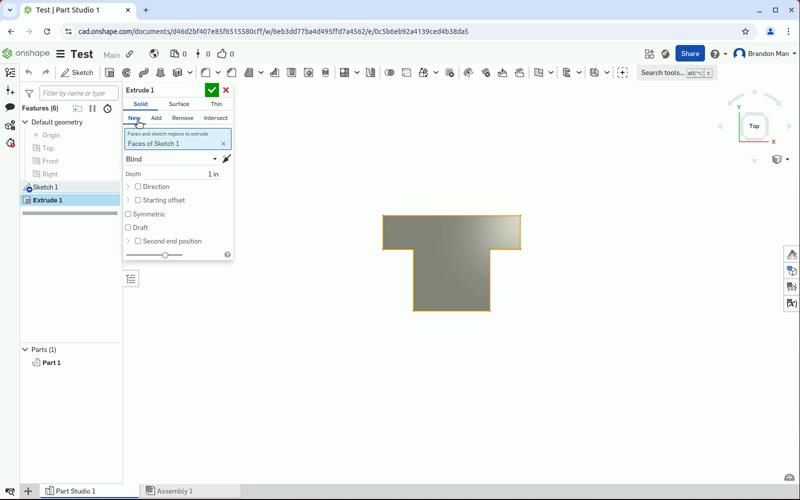
click(137, 120)
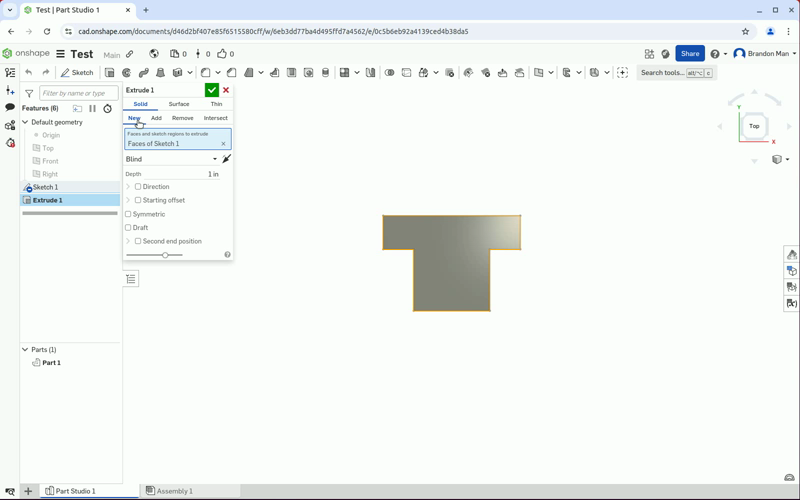
key(tab, 4)
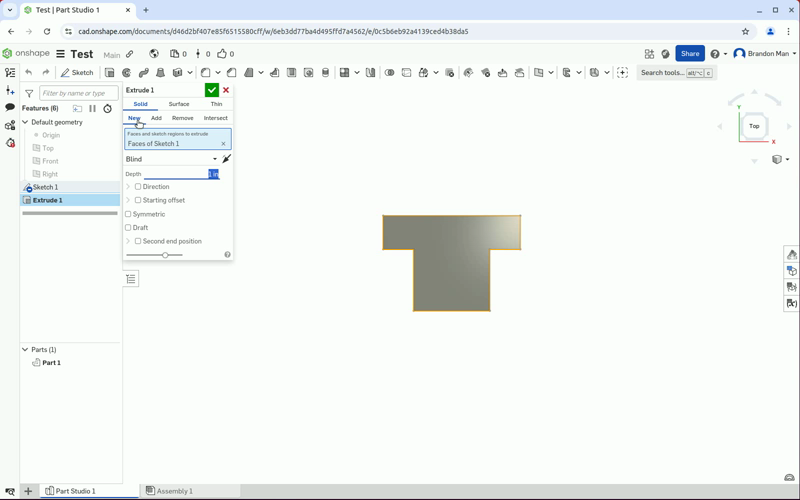
text(9.628)
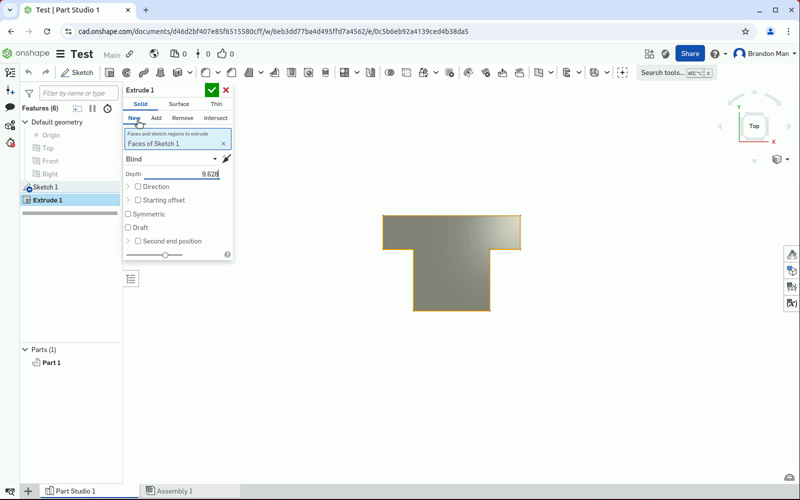
key(enter)
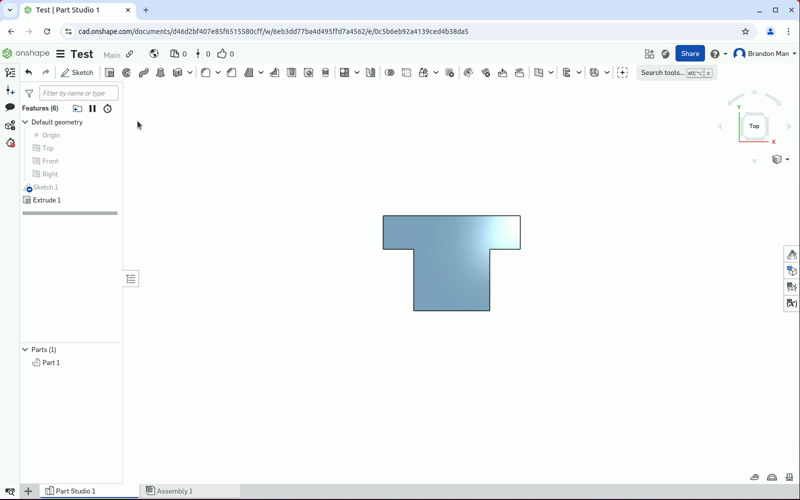
key(shift+h)
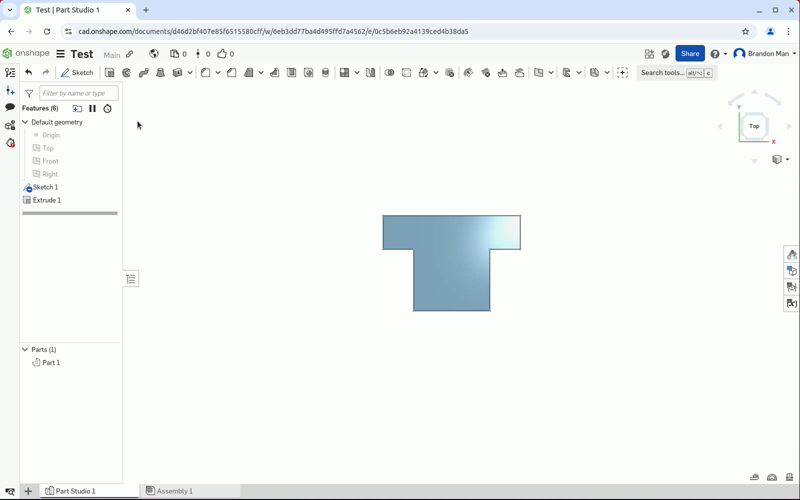
key(shift+h)
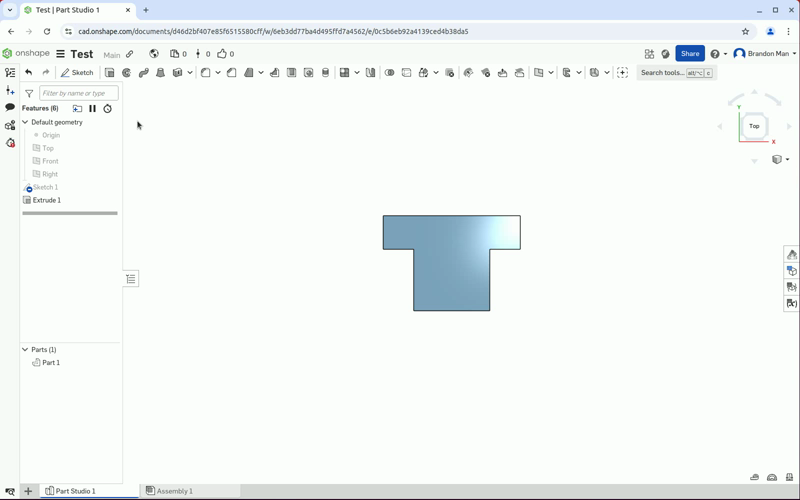
mouse_move(73, 189)
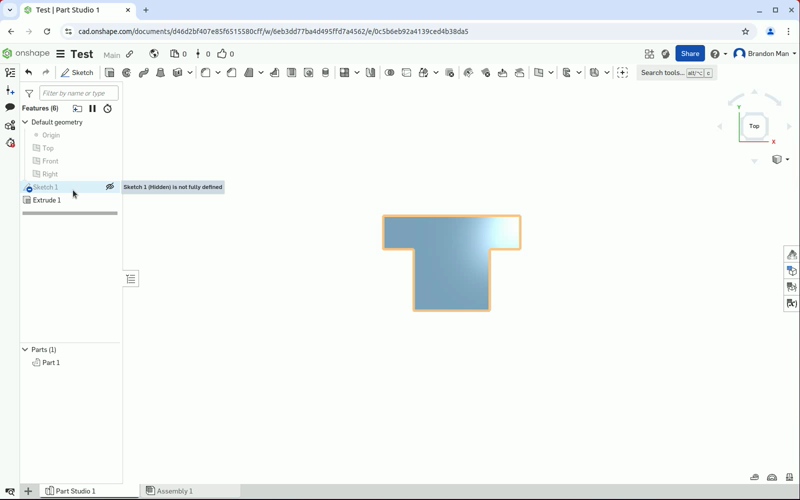
click(73, 189)
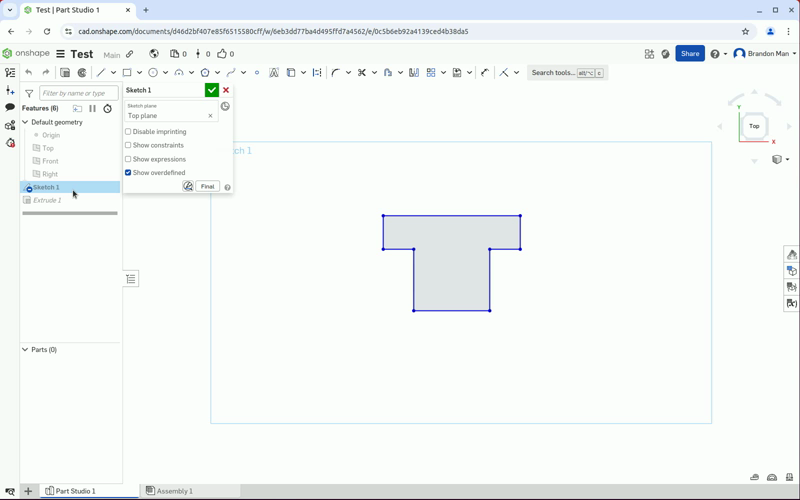
mouse_move(229, 92)
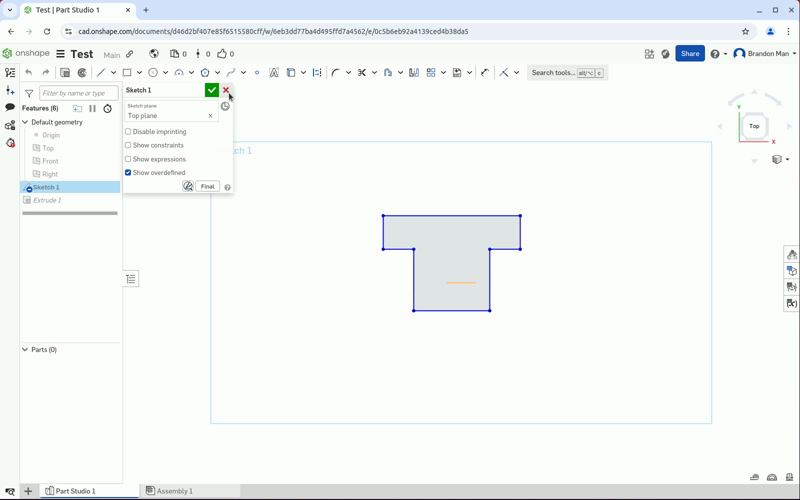
click(229, 92)
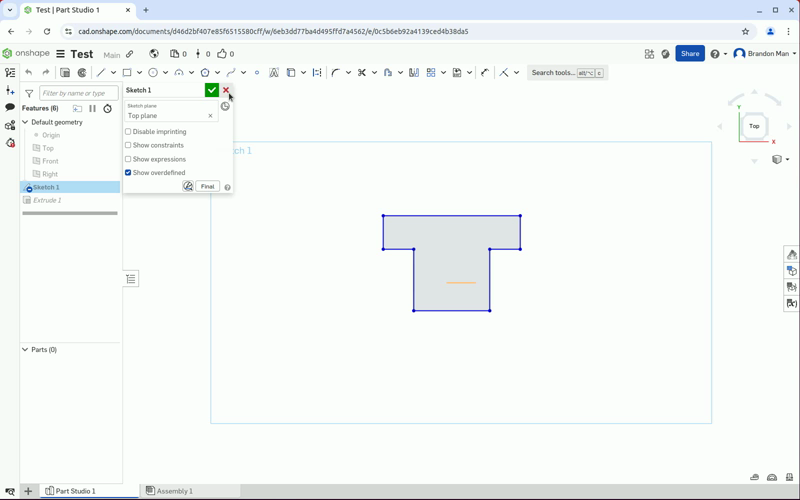
key(shift+s)
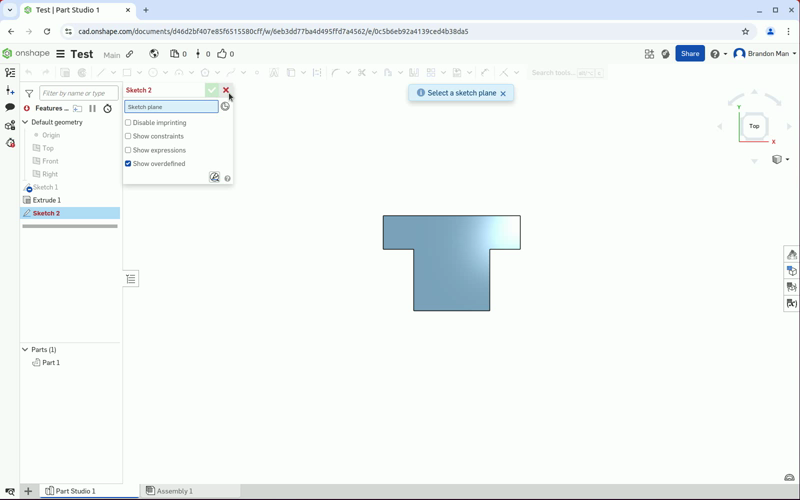
mouse_move(73, 150)
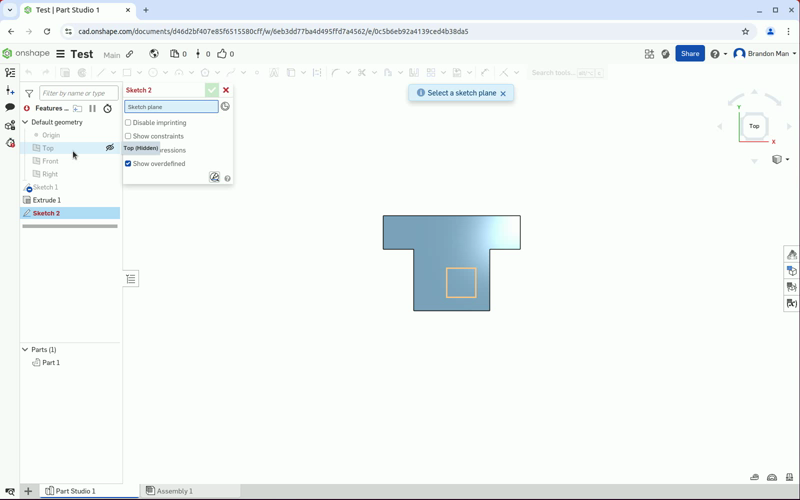
click(73, 150)
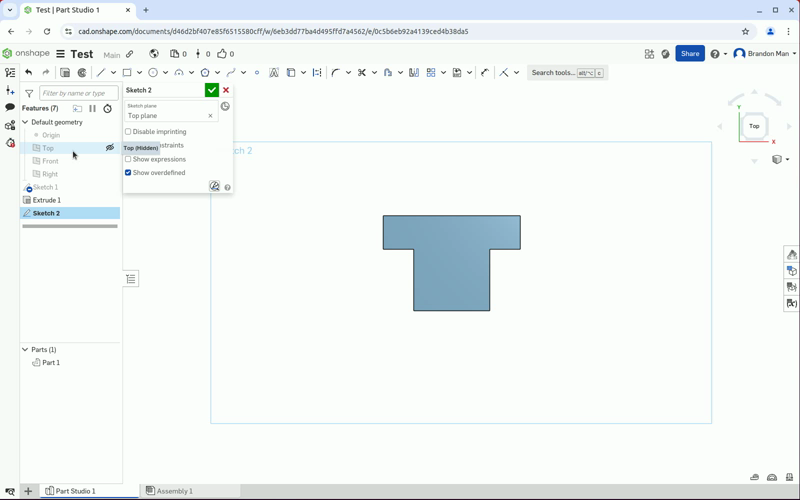
mouse_move(73, 352)
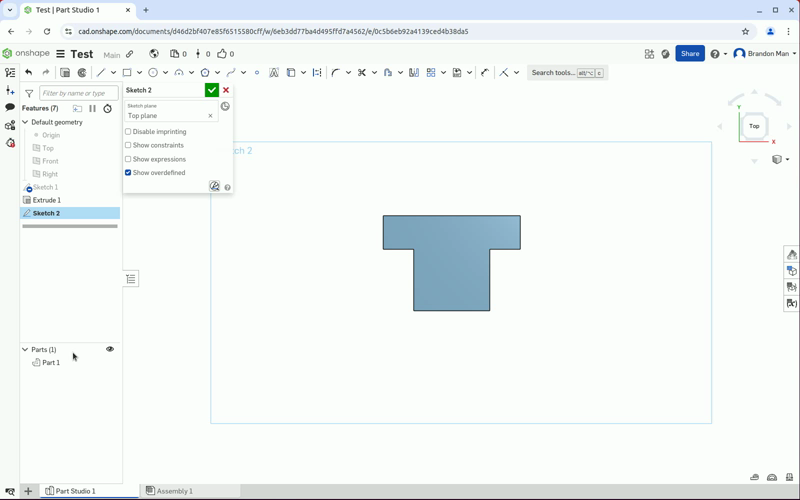
key(y)
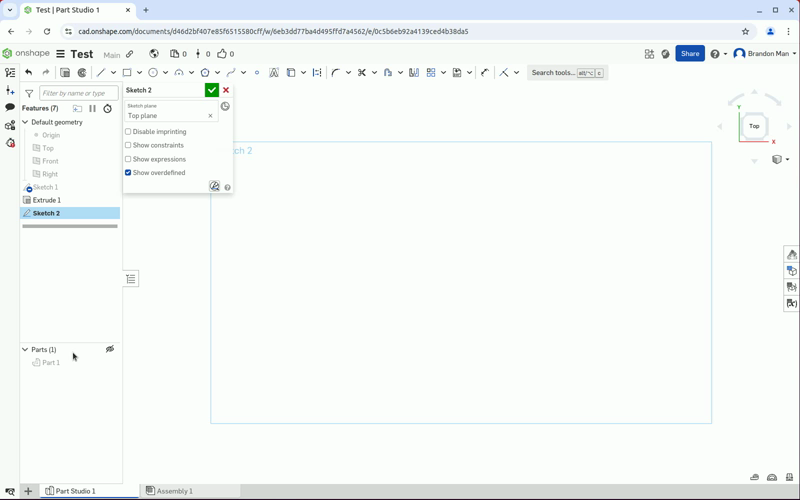
key(l)
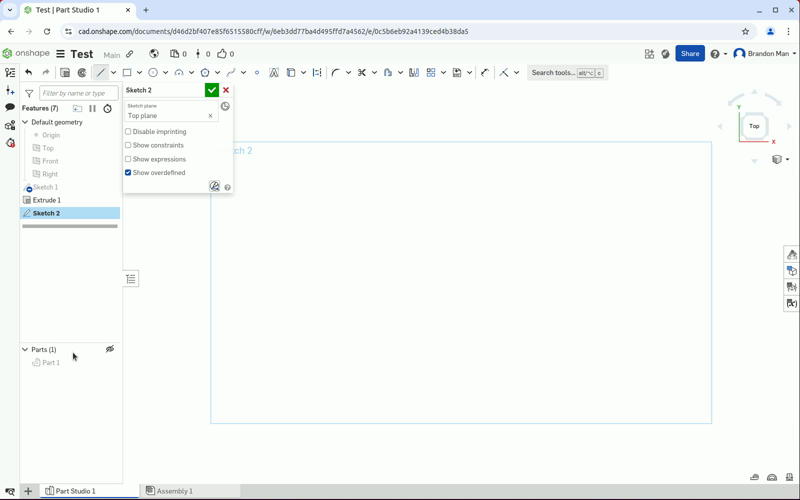
key_down(shift)
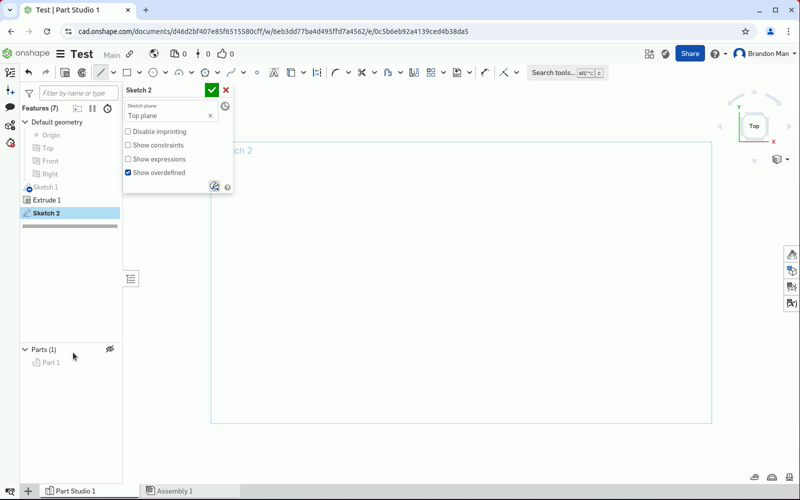
mouse_move(520, 247)
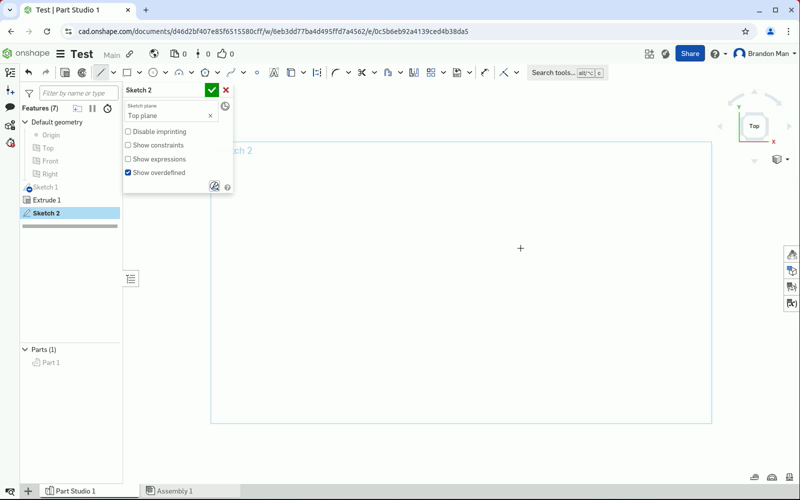
click(520, 247)
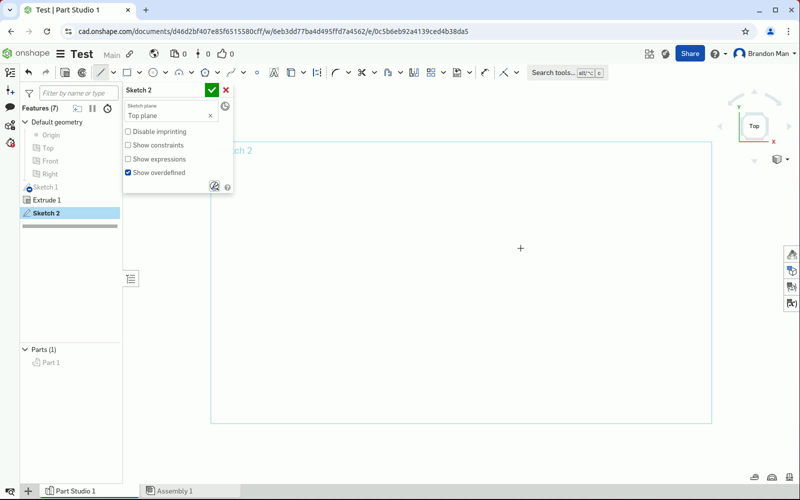
key_up(shift)
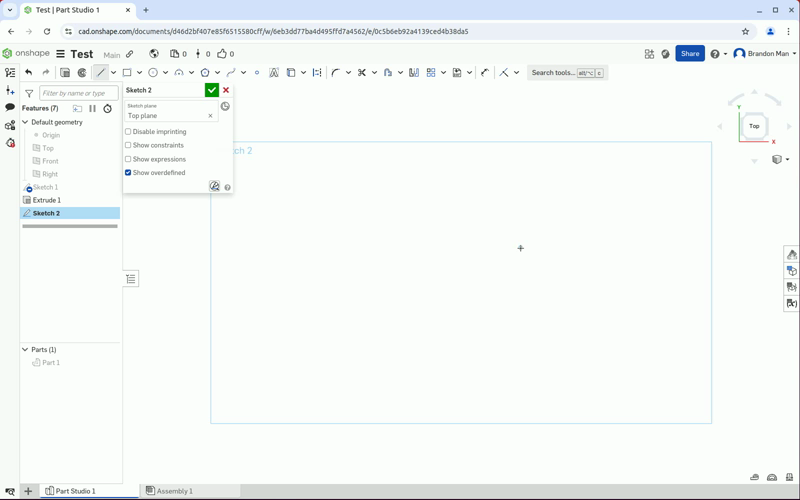
key_down(shift)
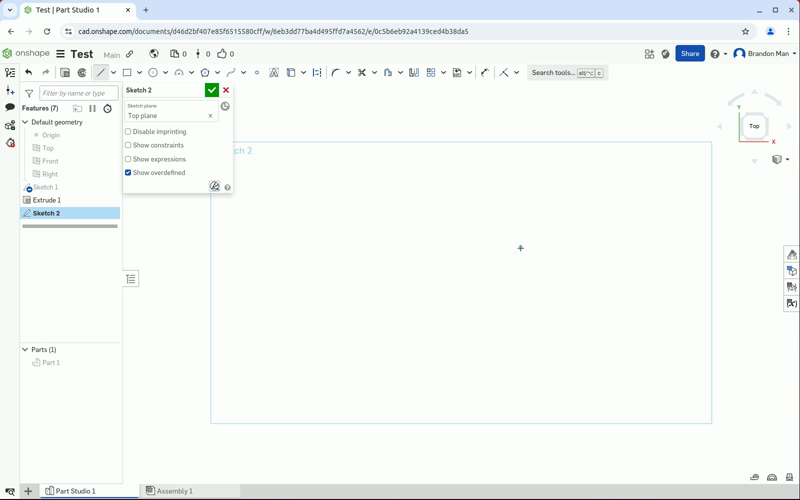
mouse_move(550, 247)
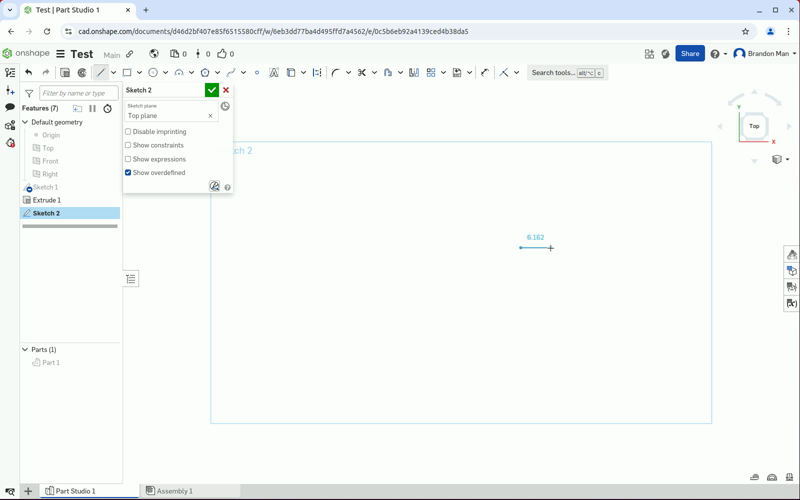
mouse_move(553, 247)
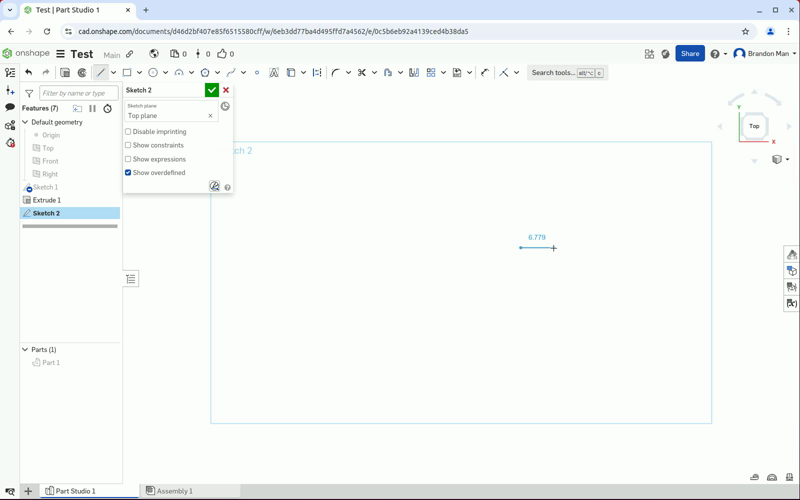
click(553, 247)
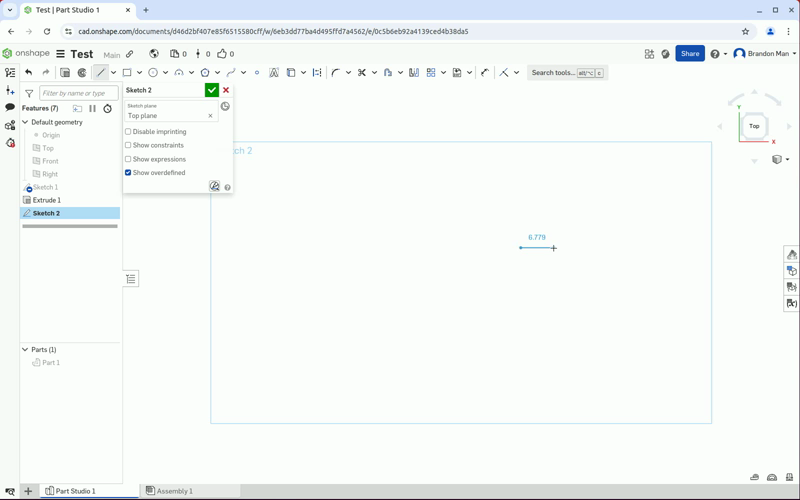
key_up(shift)
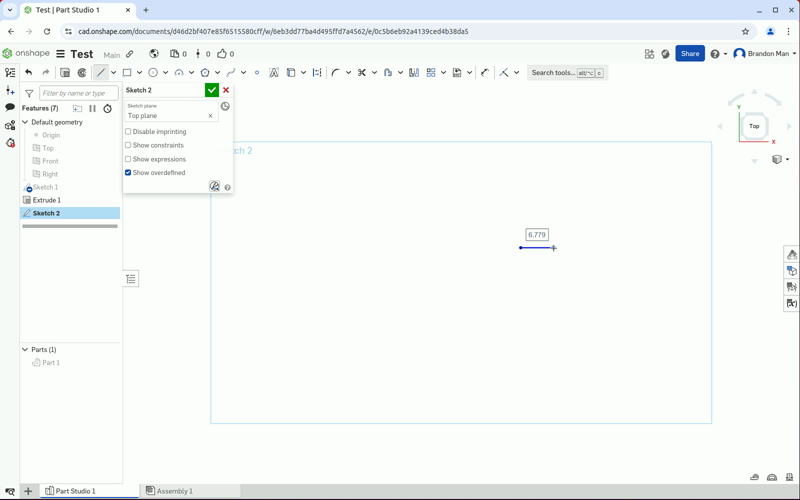
key_down(shift)
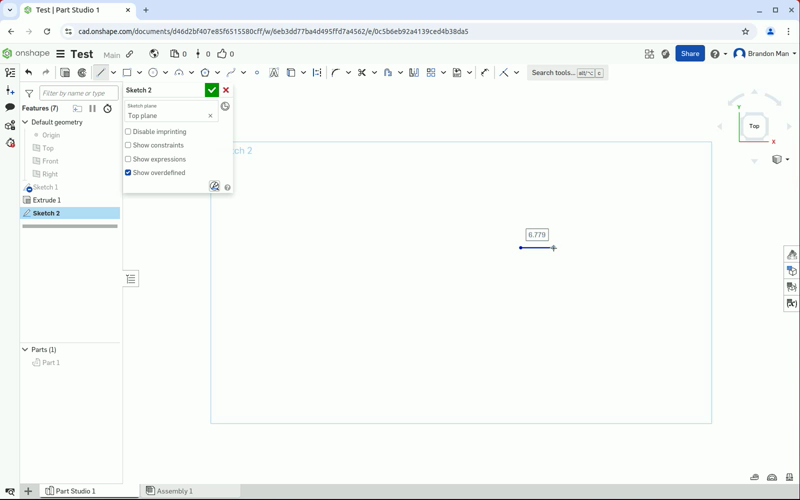
mouse_move(583, 247)
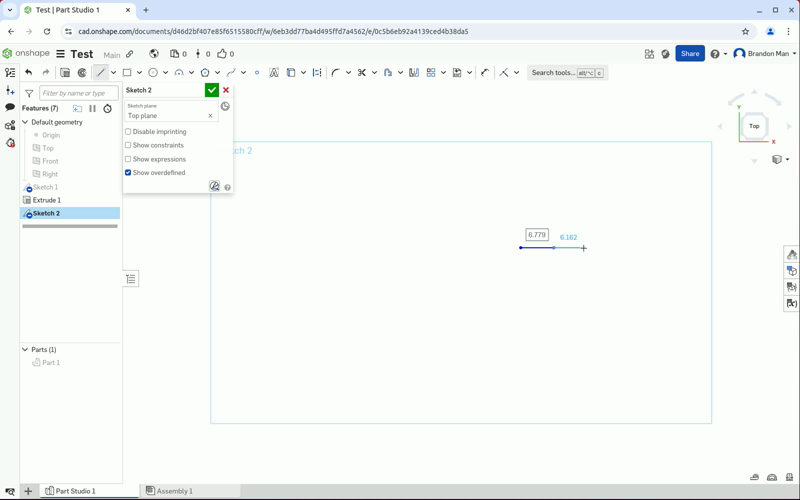
mouse_move(553, 214)
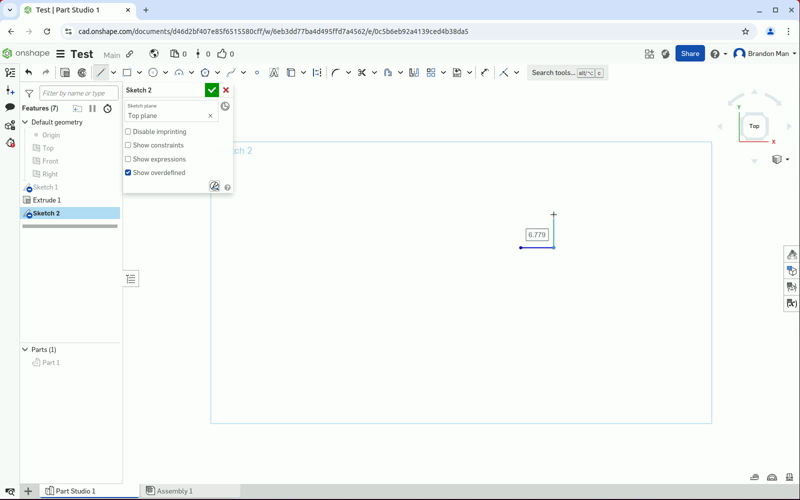
click(553, 214)
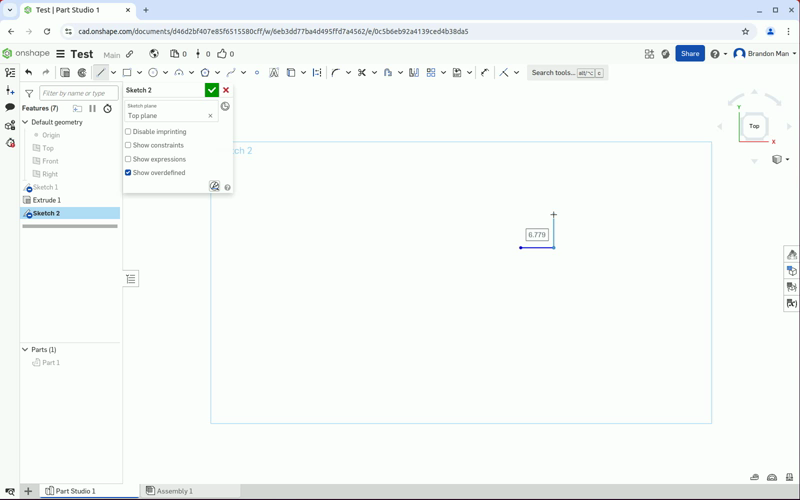
key_up(shift)
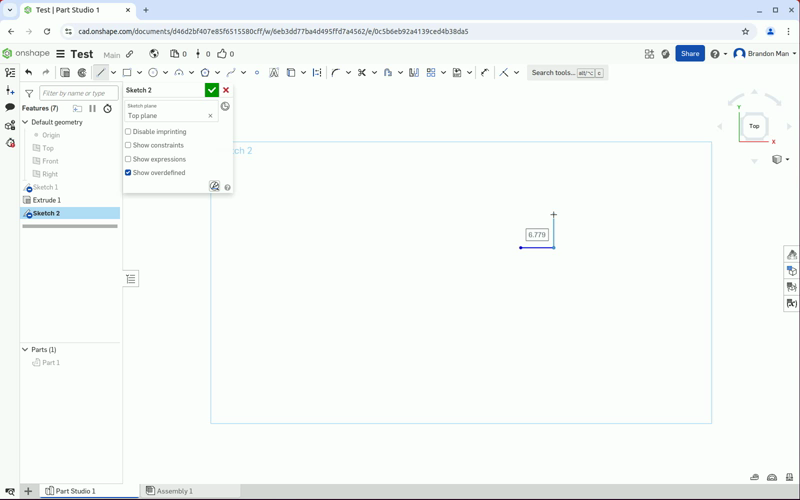
key_down(shift)
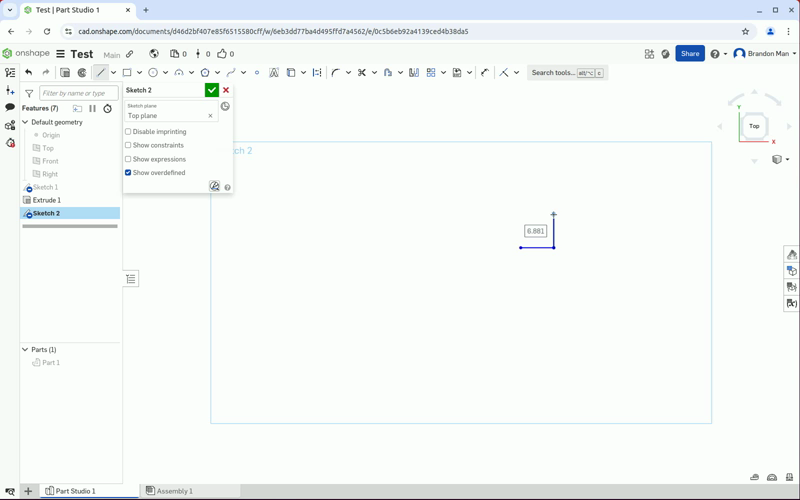
mouse_move(583, 214)
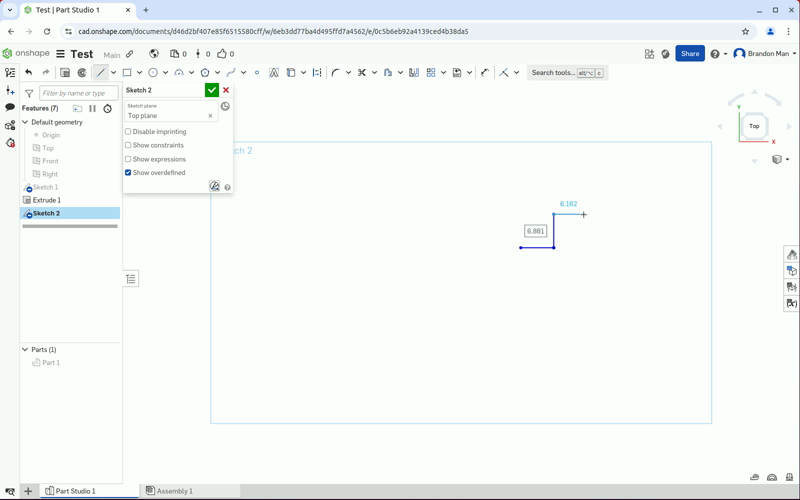
mouse_move(520, 214)
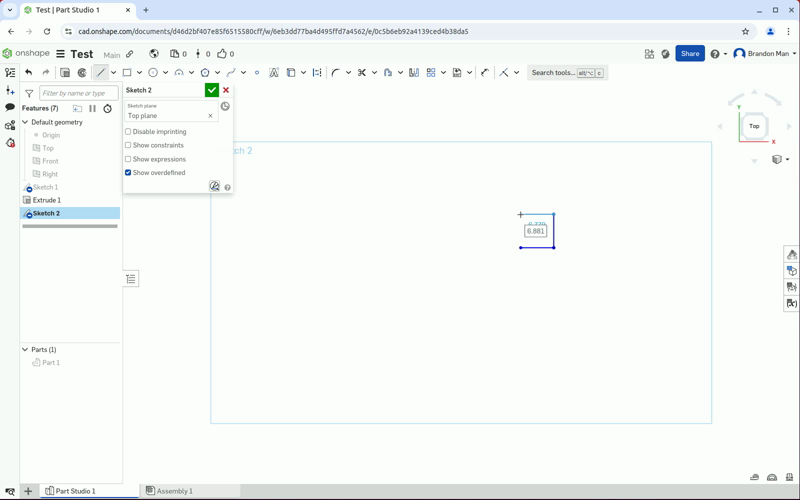
click(520, 214)
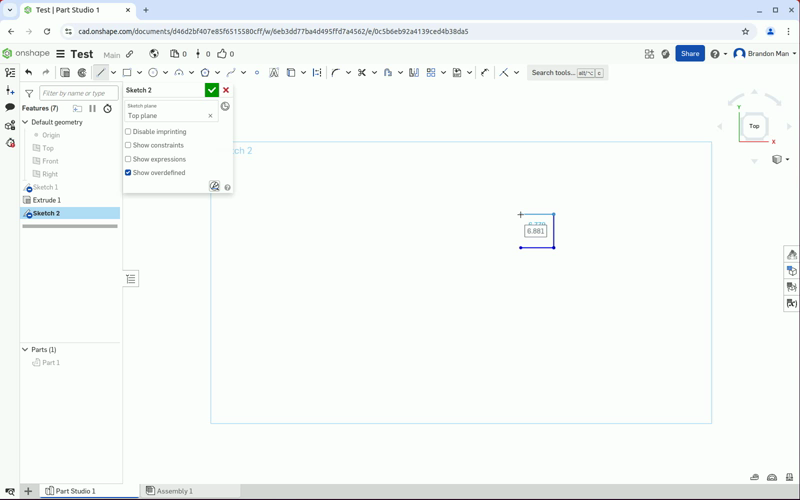
key_up(shift)
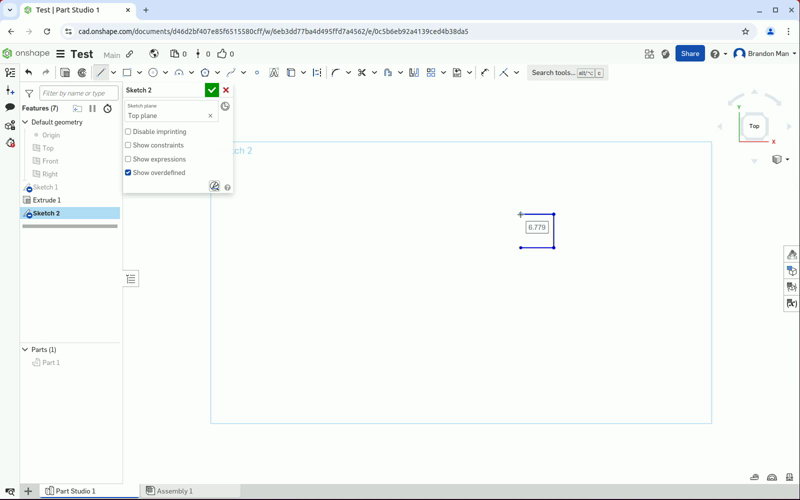
mouse_move(550, 214)
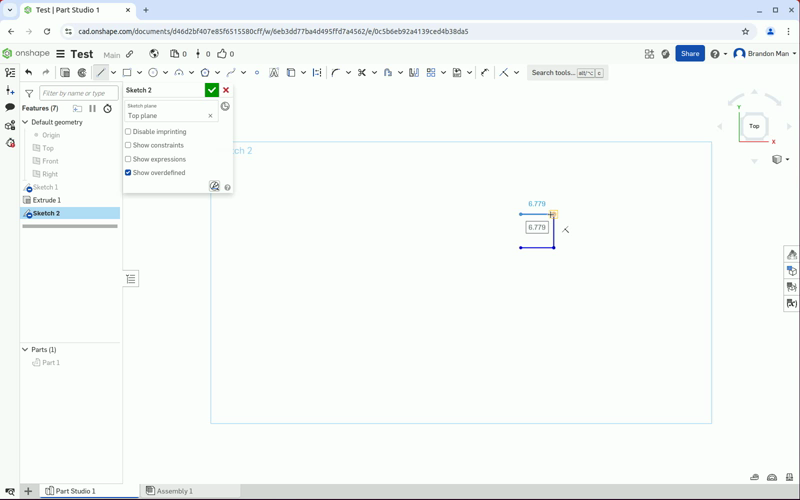
key_down(shift)
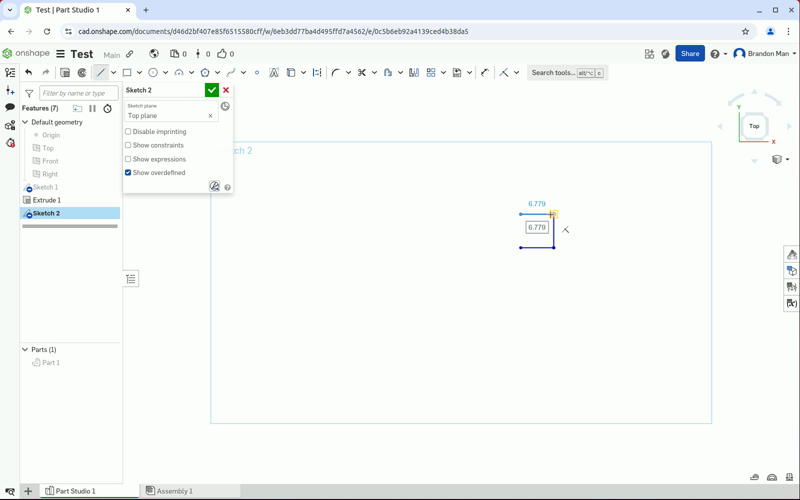
mouse_move(520, 247)
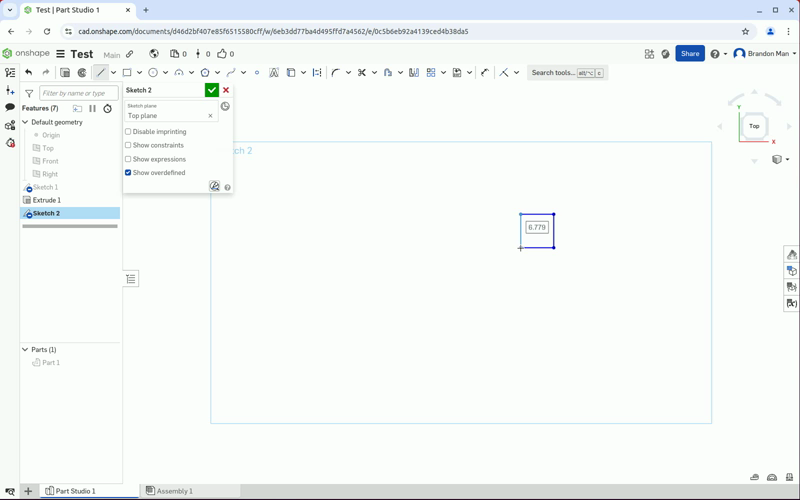
key_up(shift)
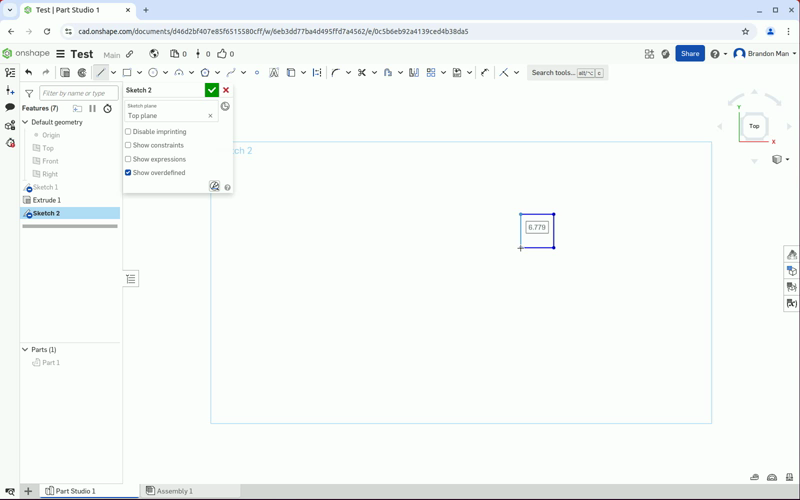
click(520, 247)
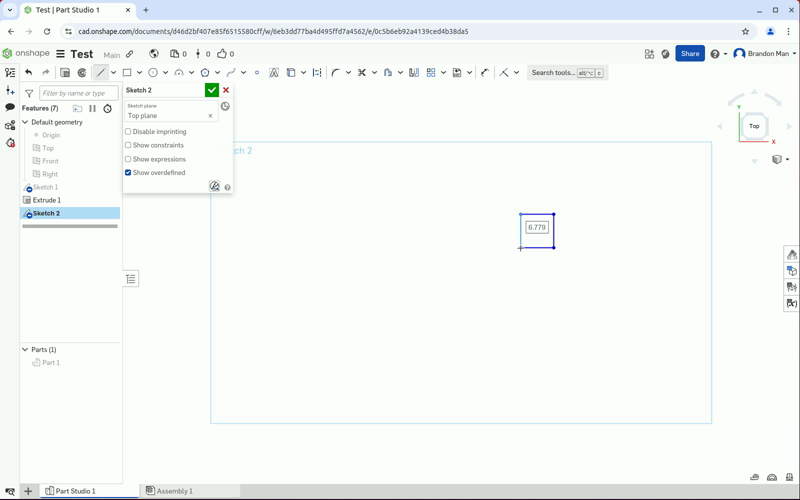
key(esc)
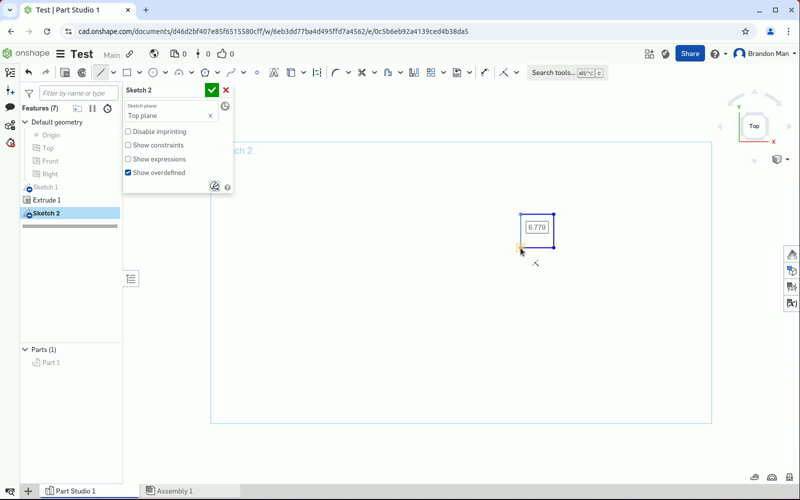
mouse_move(543, 220)
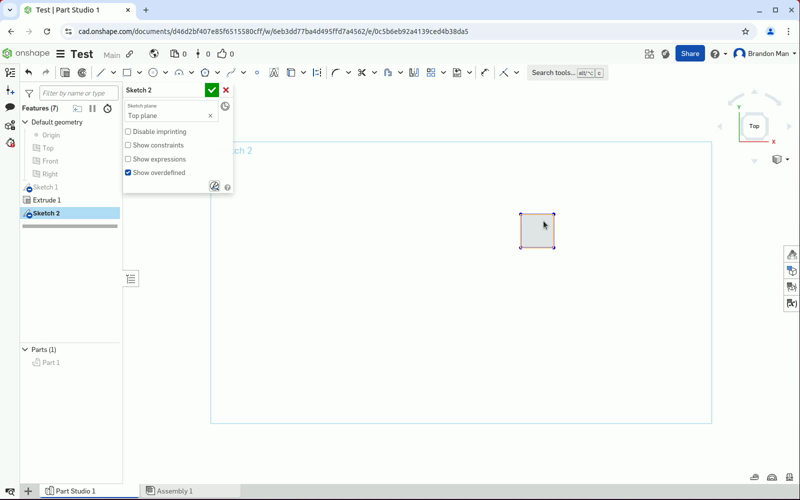
scroll(6)
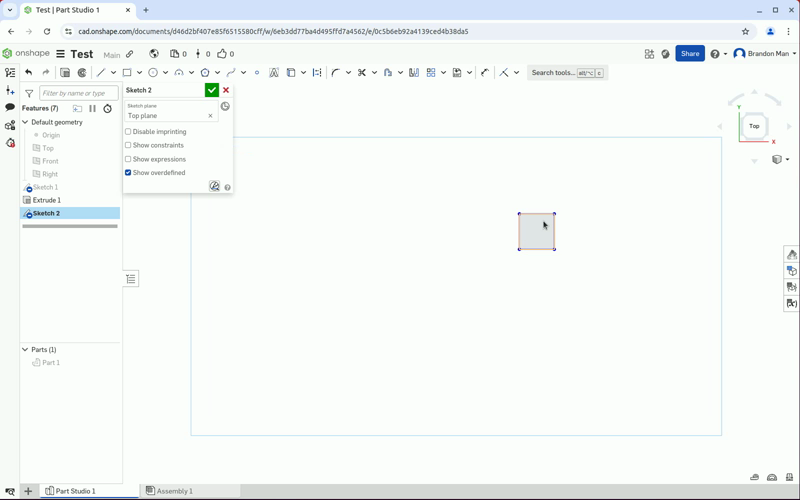
scroll(6)
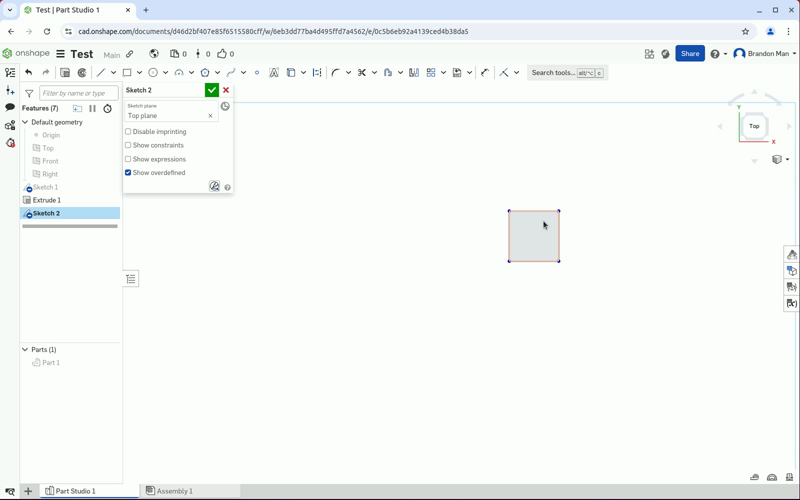
scroll(6)
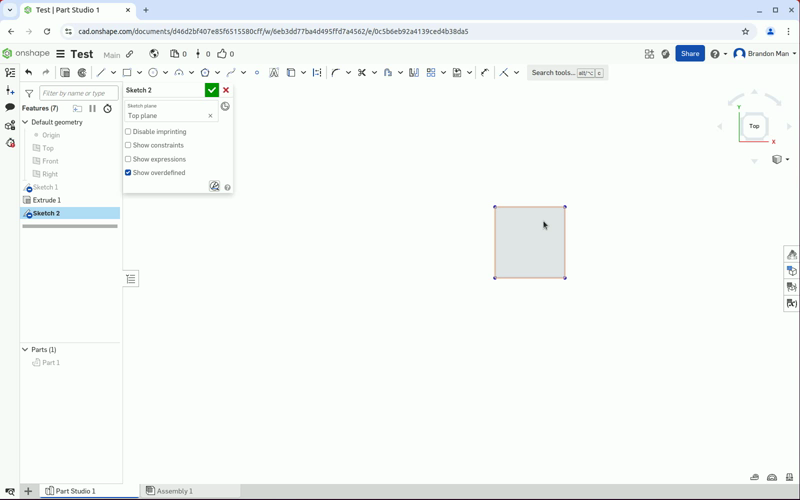
scroll(6)
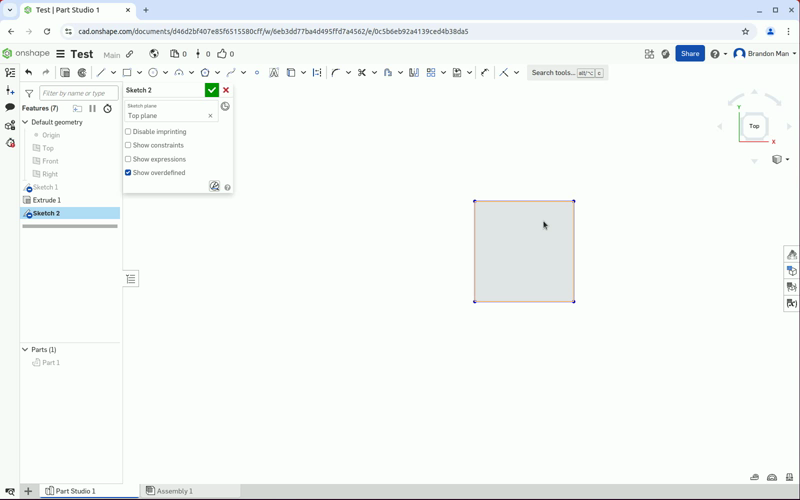
scroll(6)
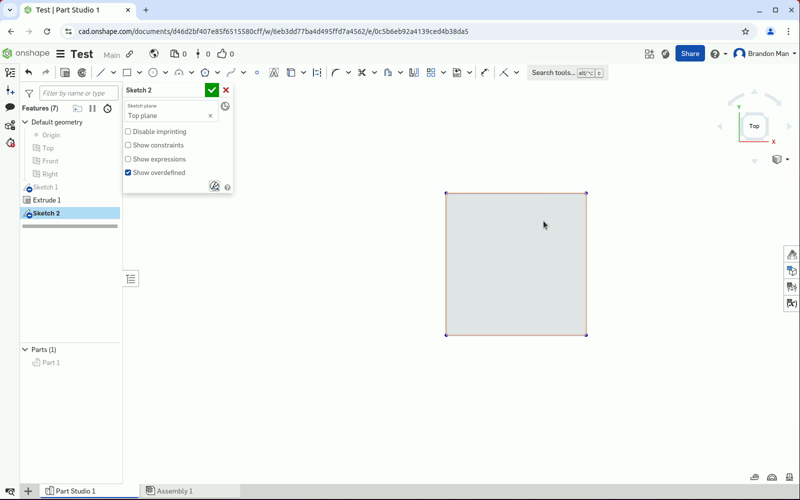
scroll(6)
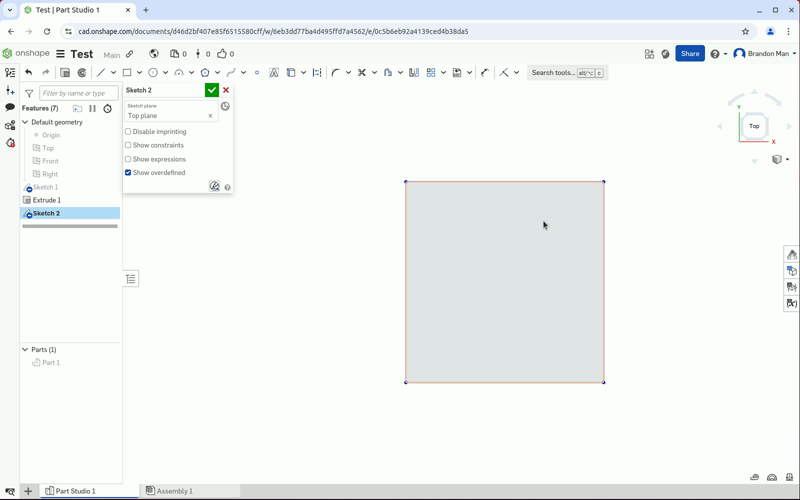
scroll(6)
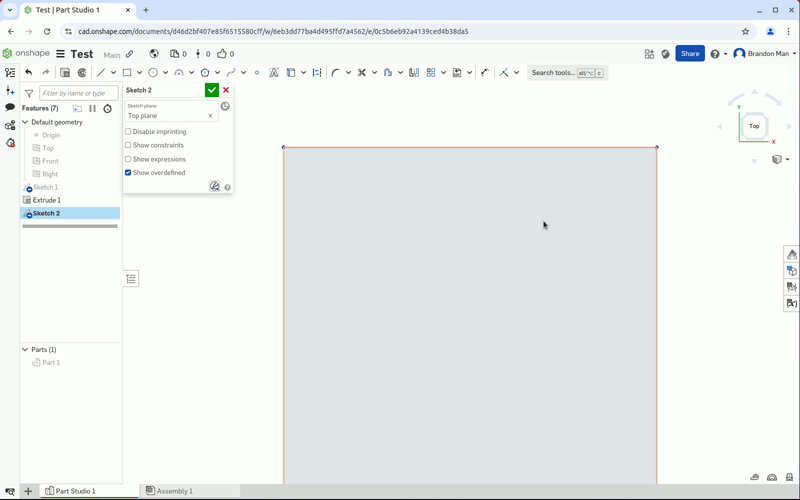
click(543, 220)
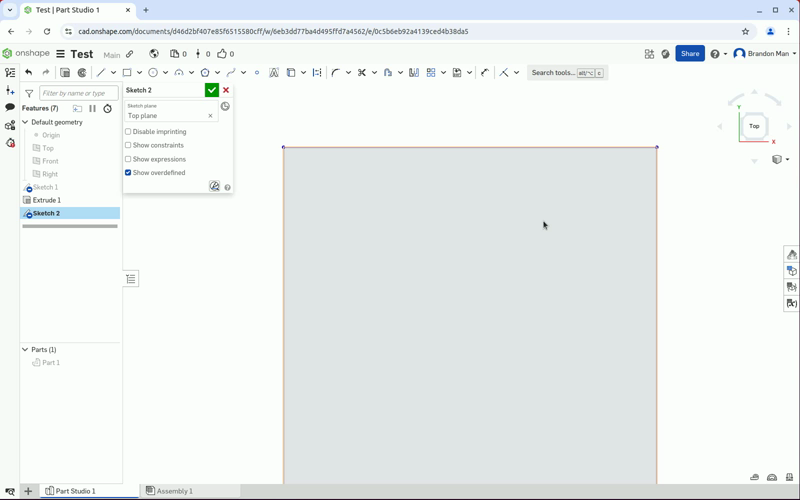
scroll(-6)
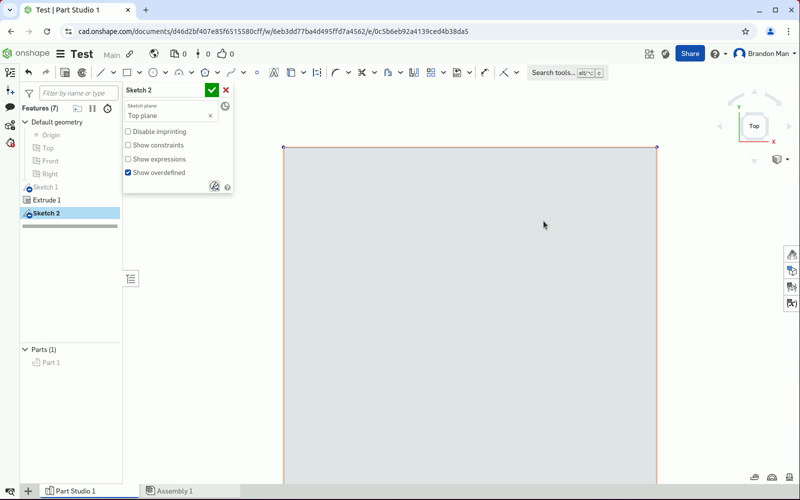
scroll(-6)
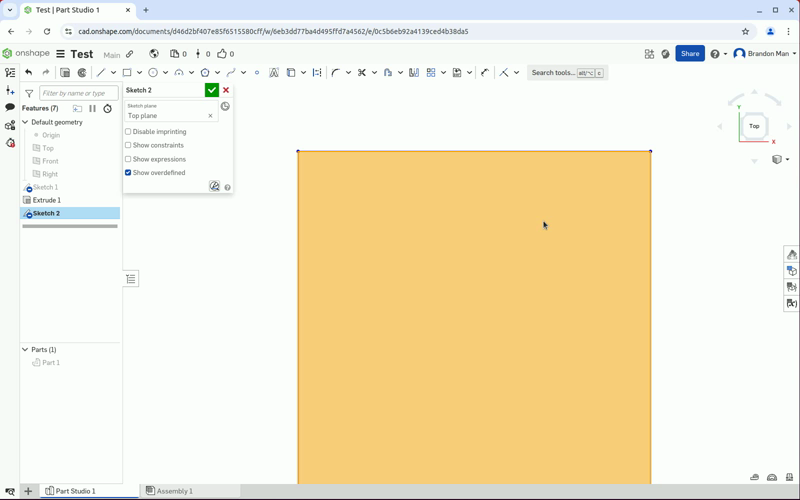
scroll(-6)
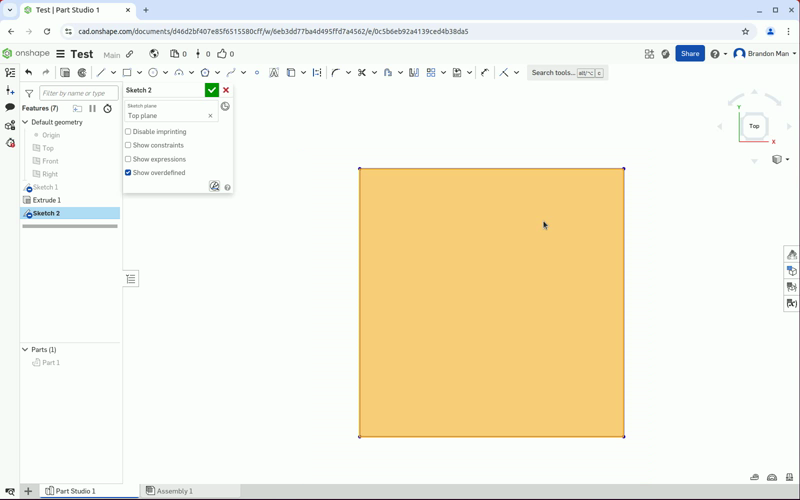
scroll(-6)
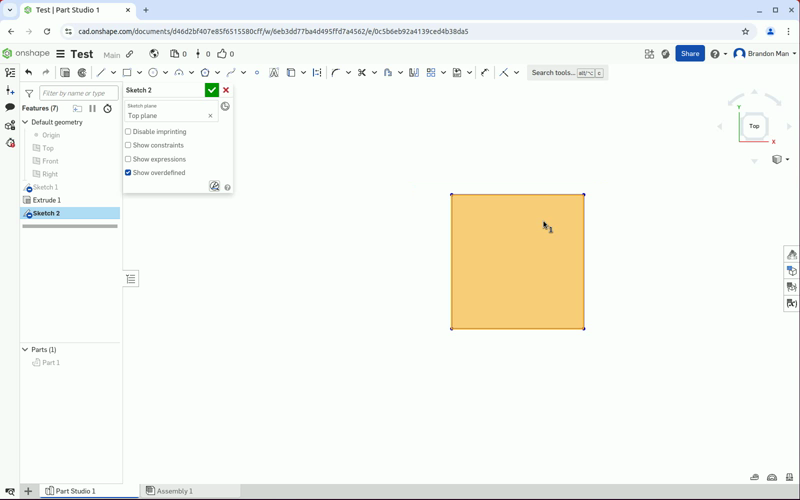
scroll(-6)
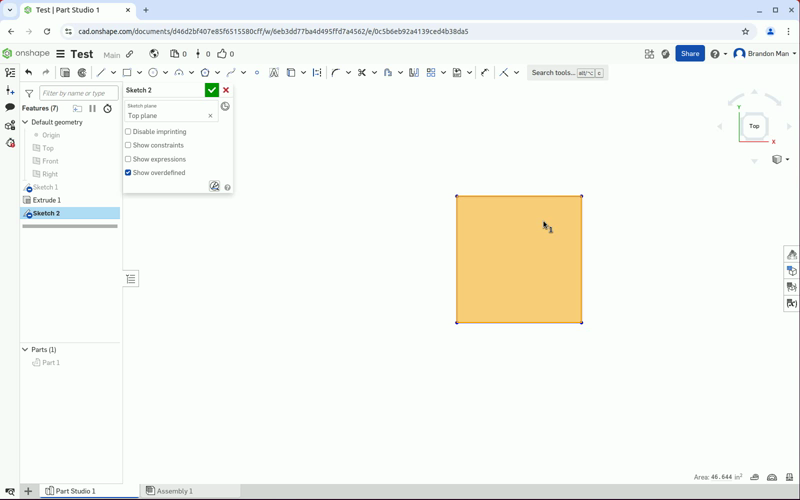
scroll(-6)
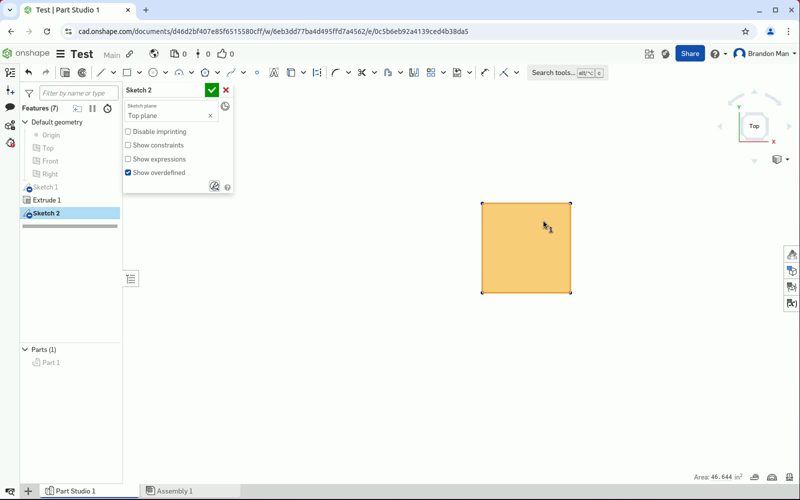
scroll(-6)
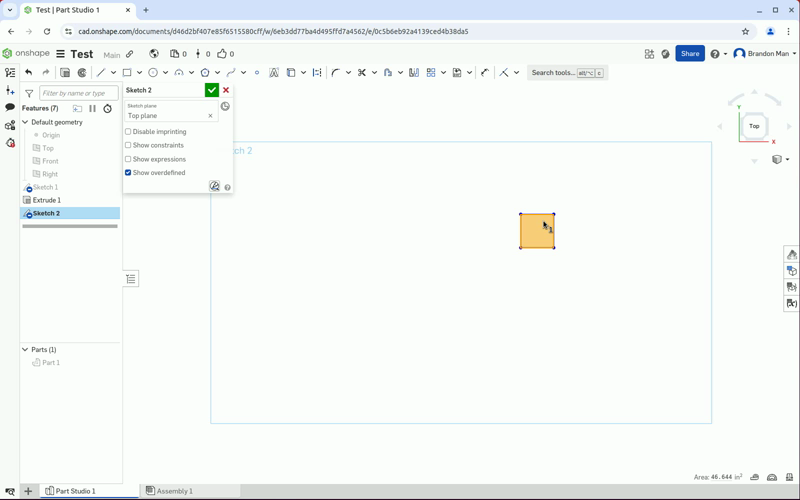
mouse_move(73, 352)
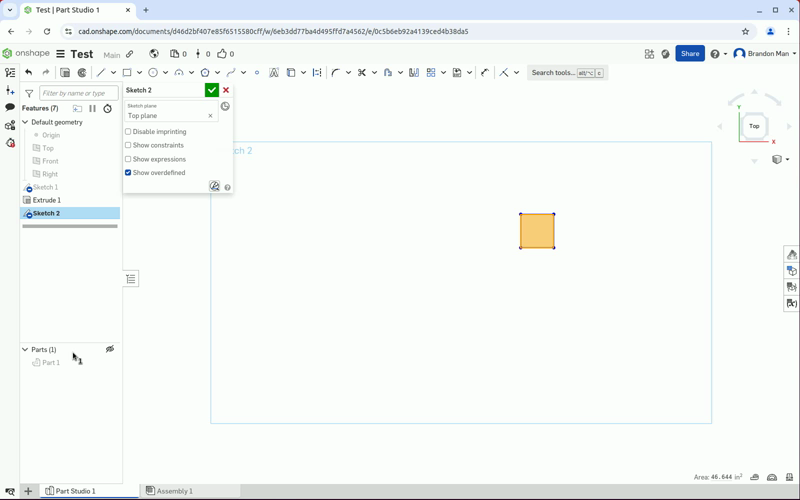
key(shift+y)
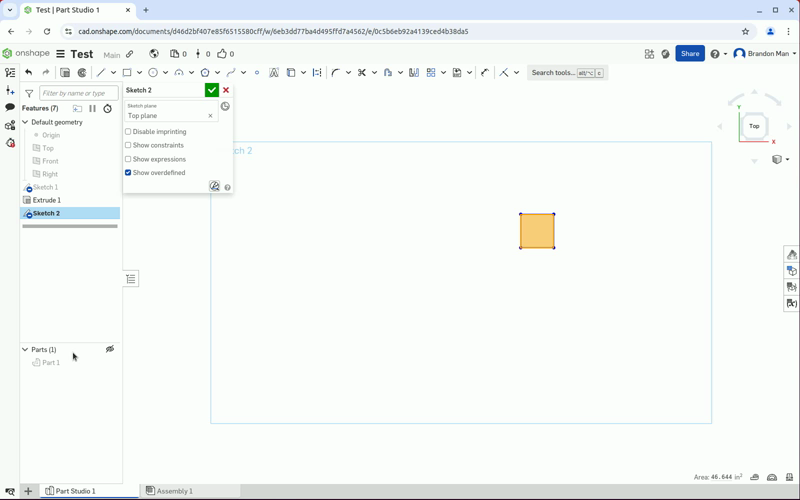
key(shift+e)
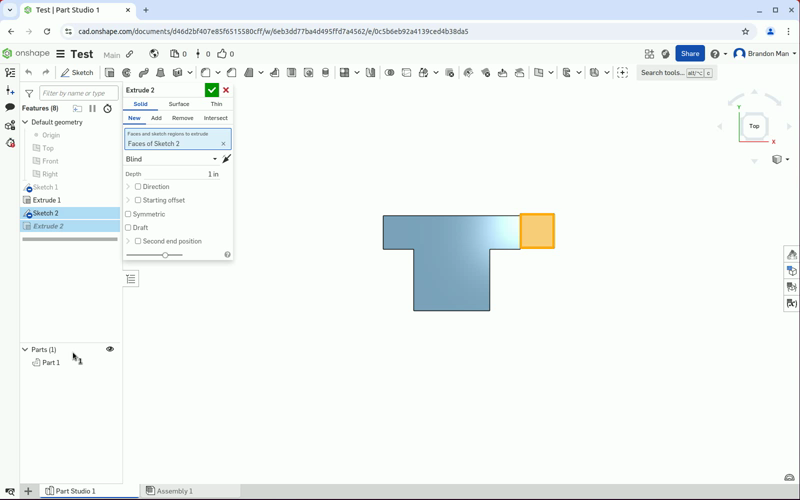
mouse_move(143, 106)
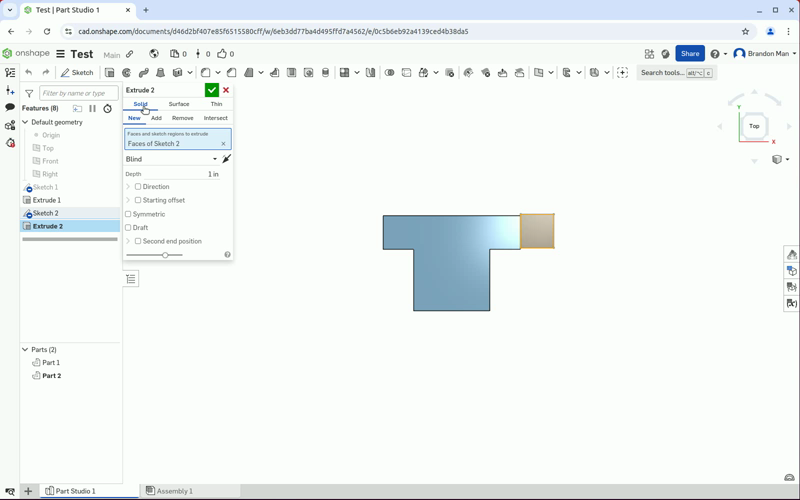
click(143, 106)
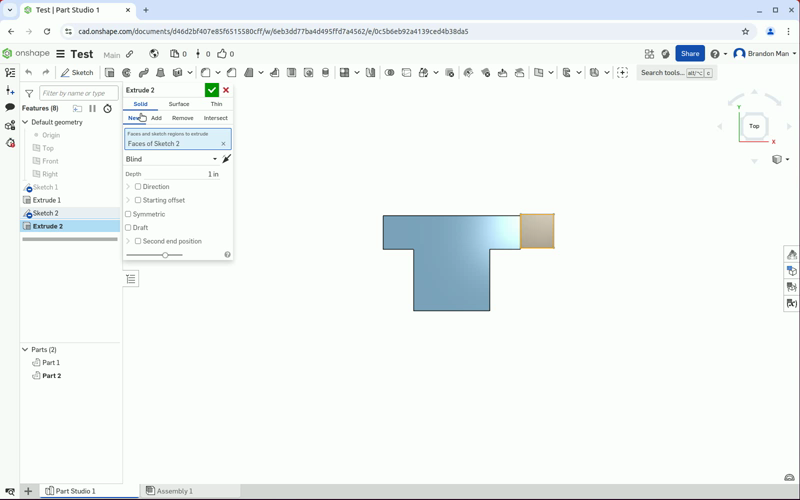
mouse_move(137, 120)
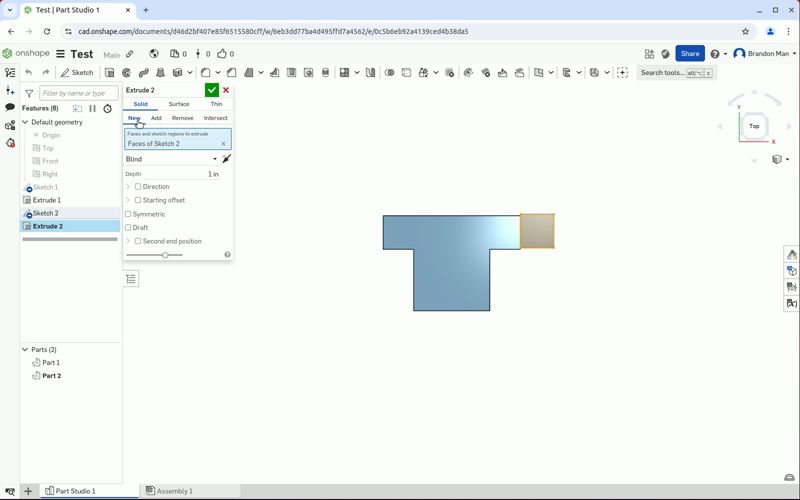
click(137, 120)
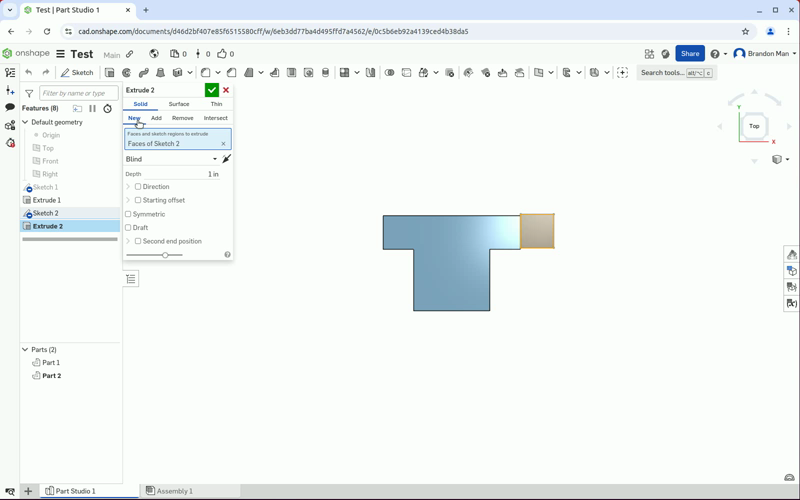
key(tab, 4)
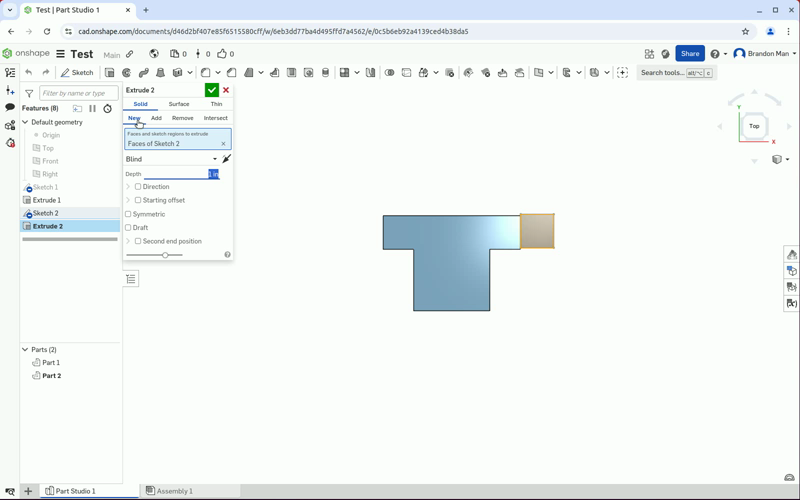
text(23.108)
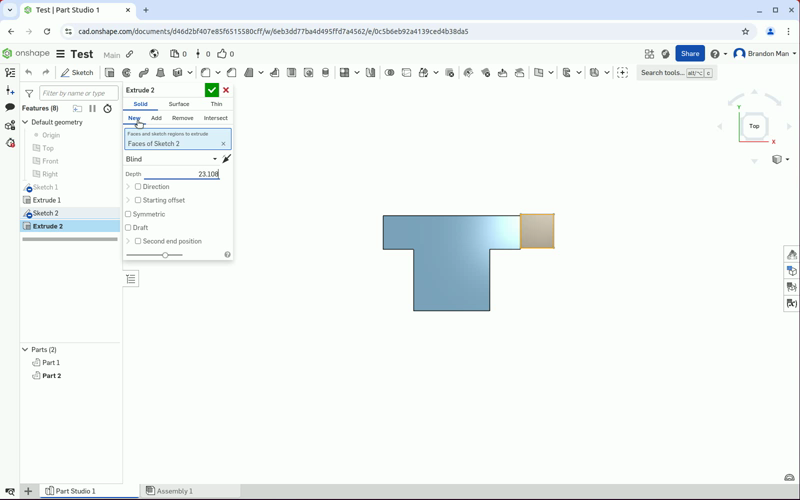
key(enter)
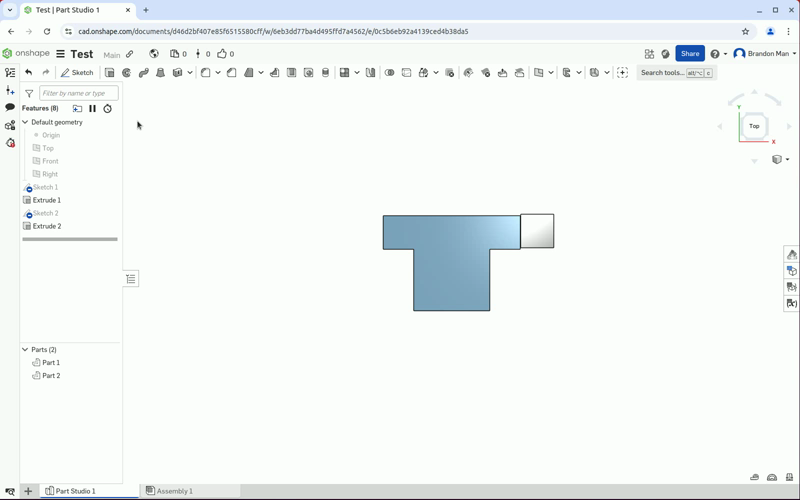
key(shift+h)
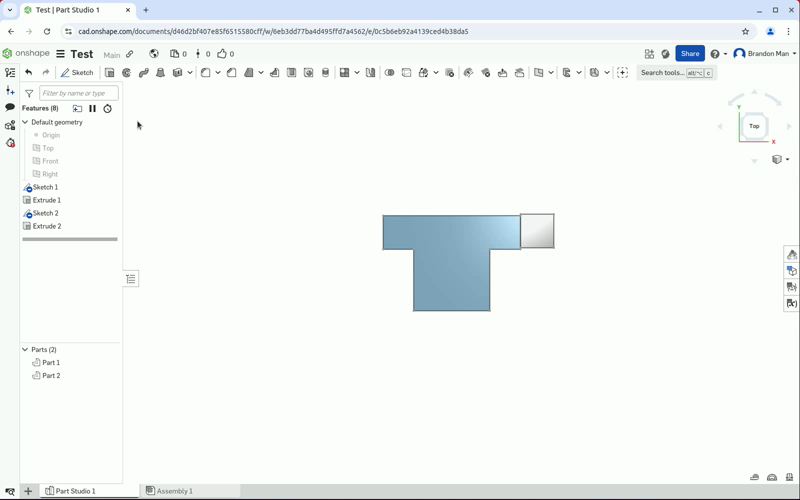
key(shift+h)
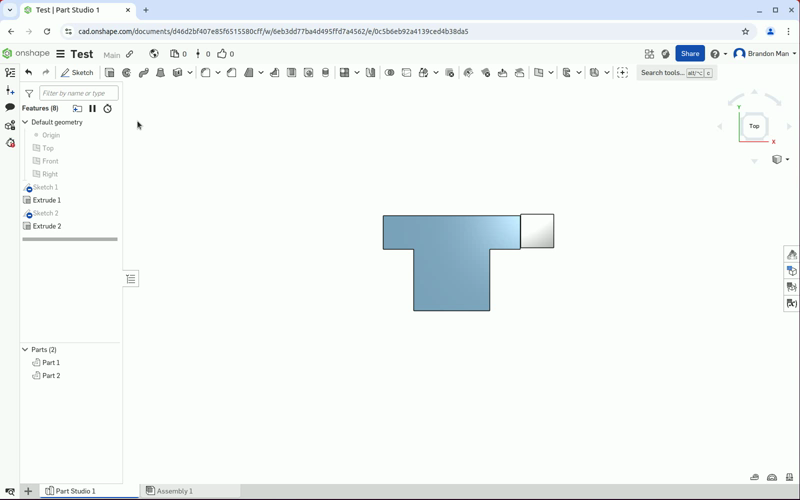
mouse_move(73, 189)
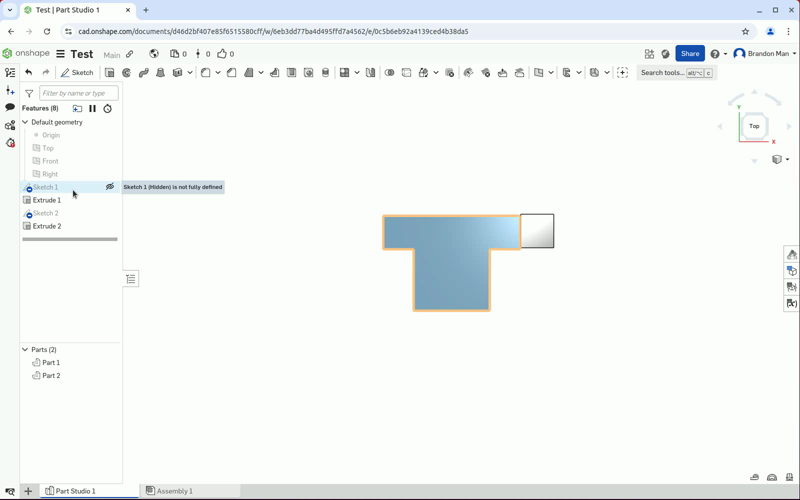
click(73, 189)
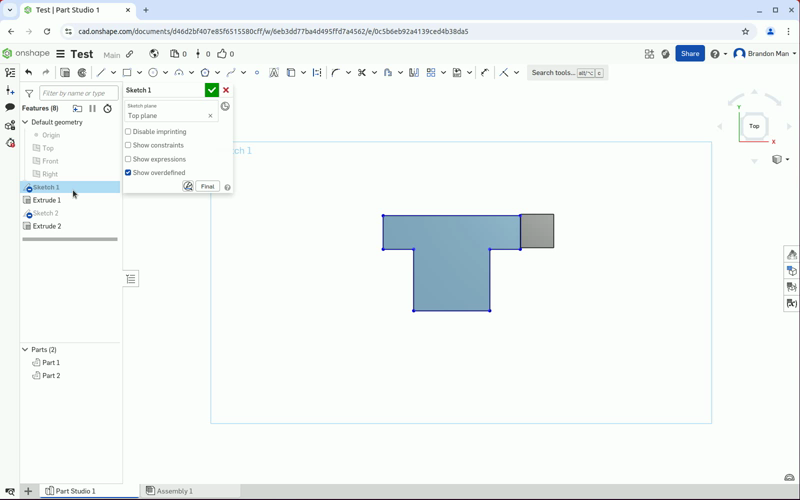
mouse_move(229, 92)
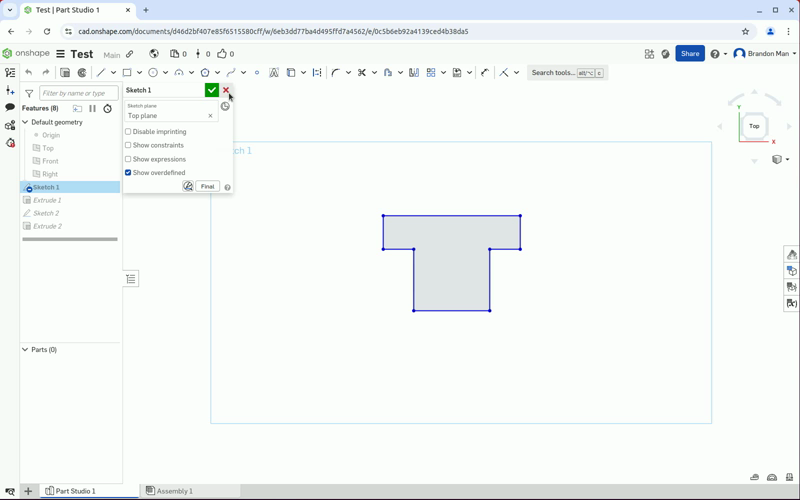
click(229, 92)
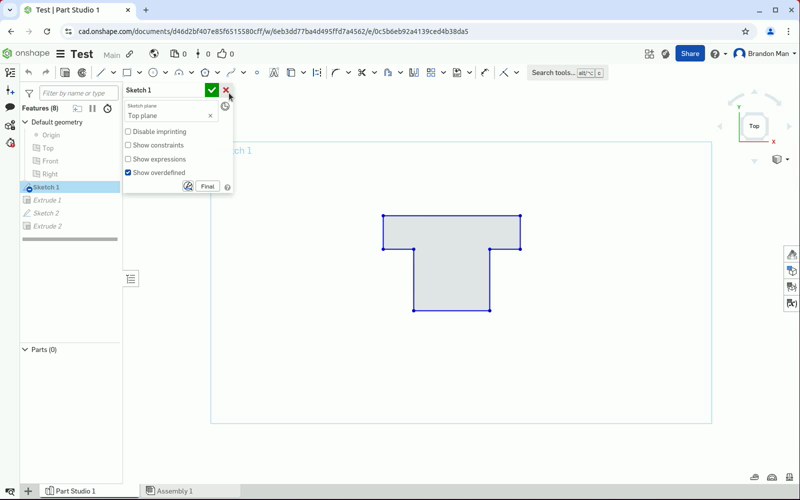
key(shift+s)
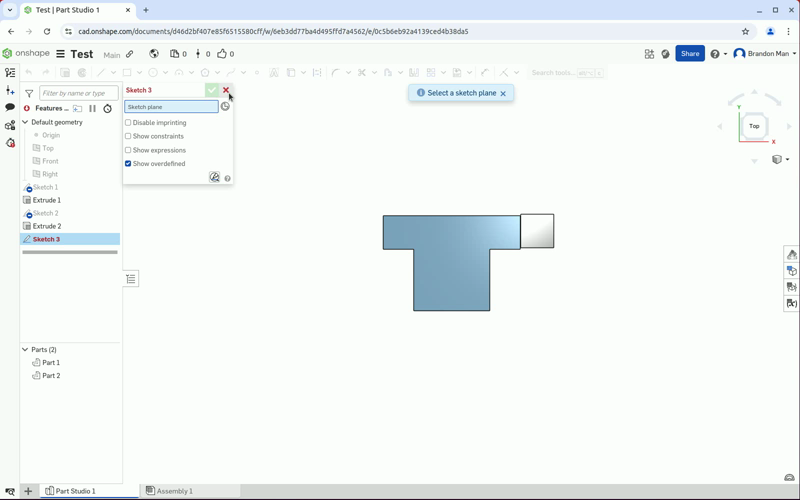
mouse_move(73, 150)
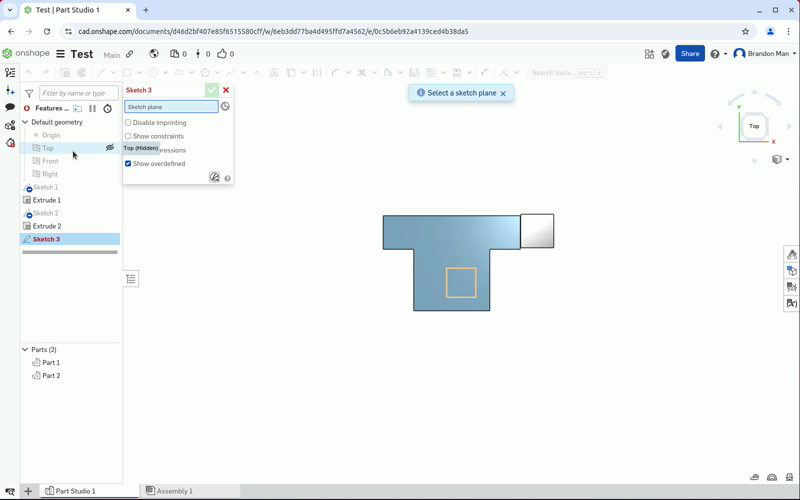
click(73, 150)
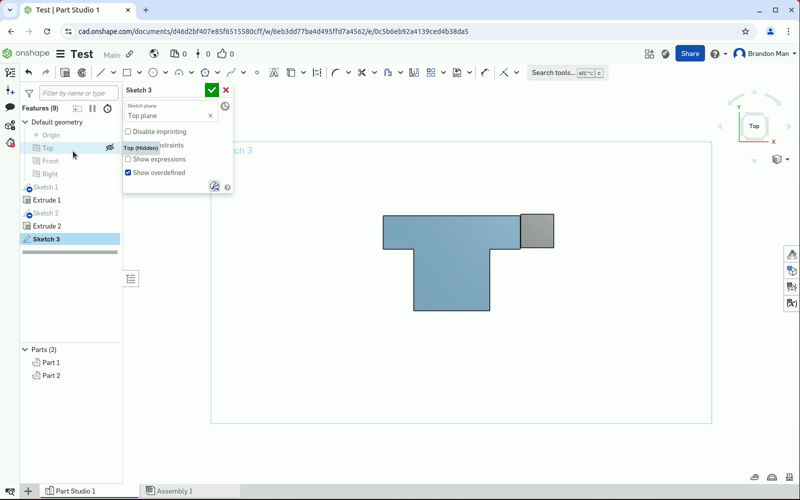
mouse_move(73, 352)
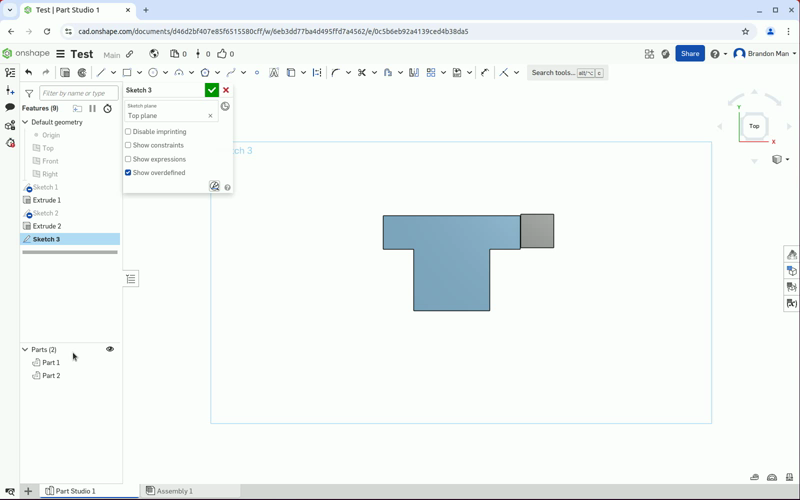
key(y)
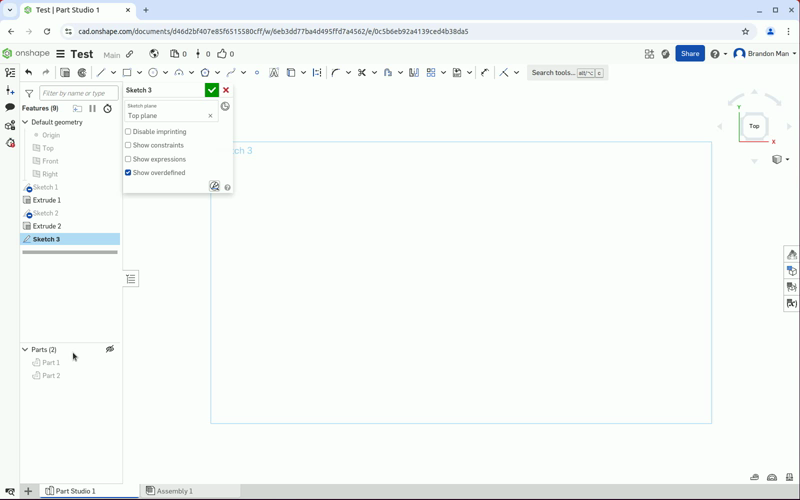
key(l)
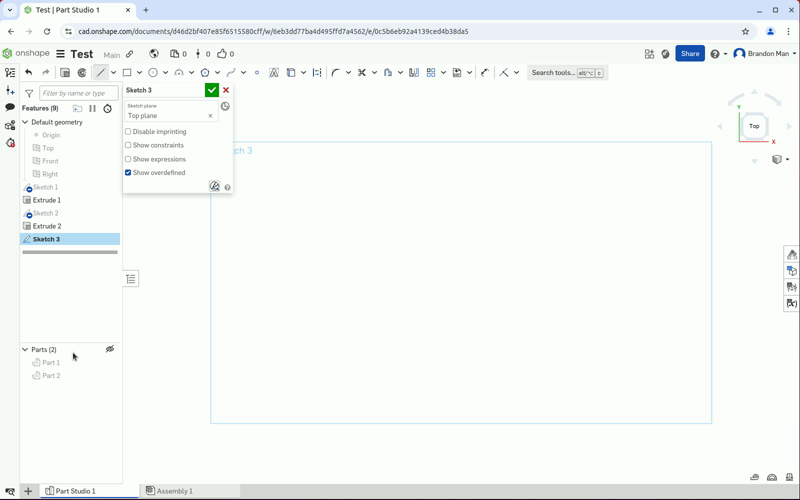
key_down(shift)
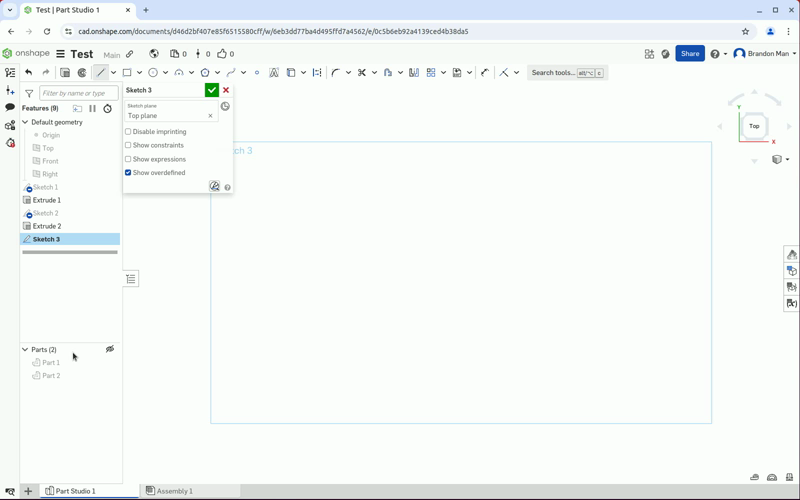
mouse_move(350, 246)
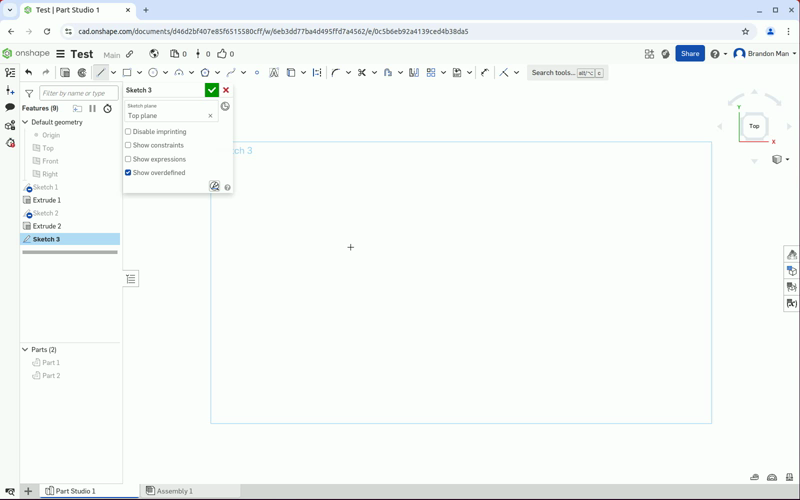
click(350, 246)
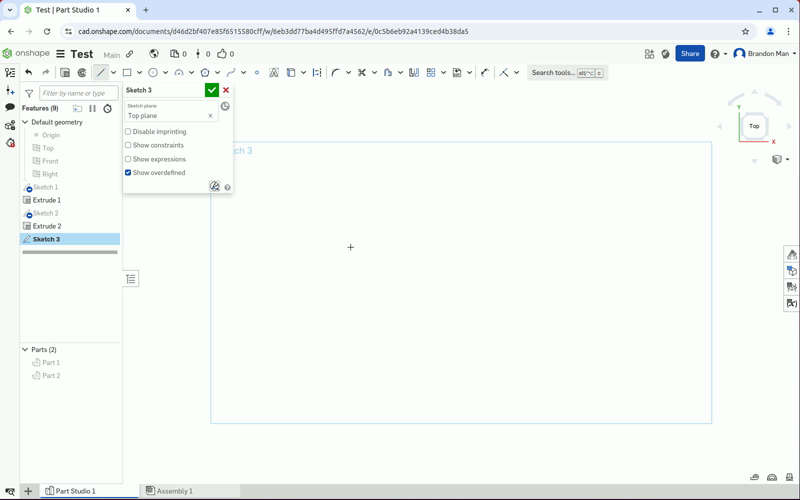
key_up(shift)
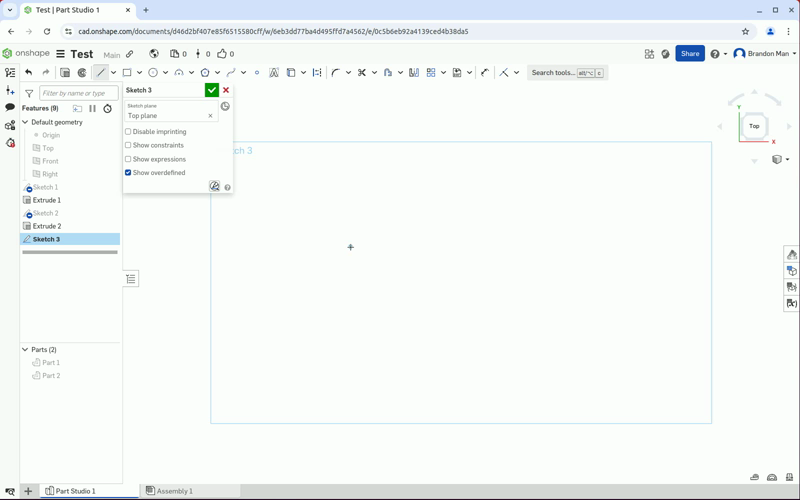
key_down(shift)
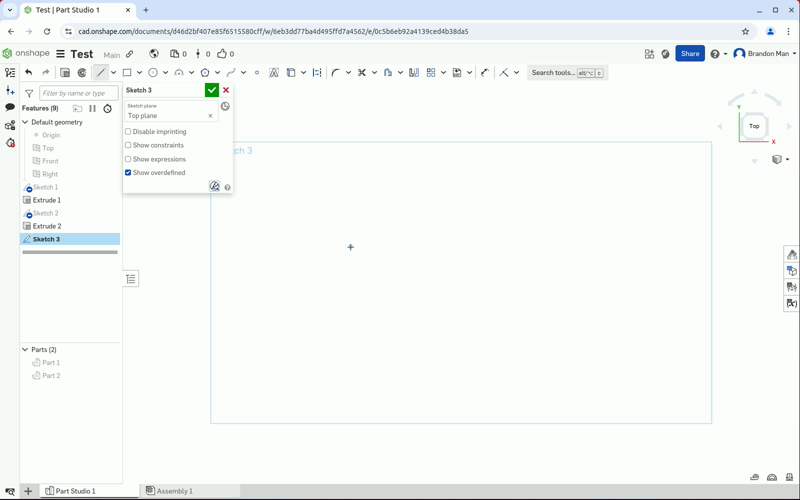
mouse_move(380, 246)
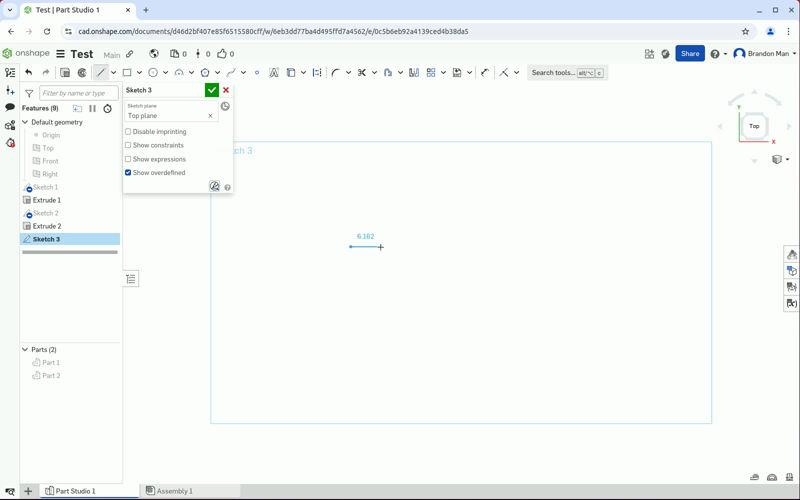
mouse_move(383, 246)
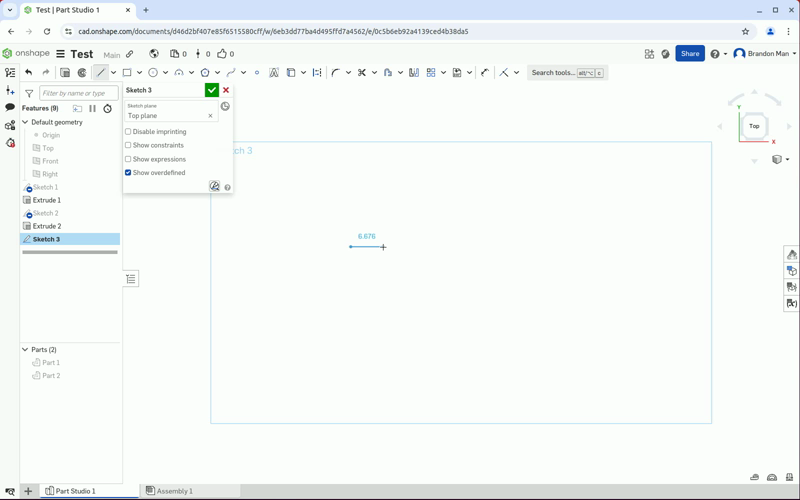
click(383, 246)
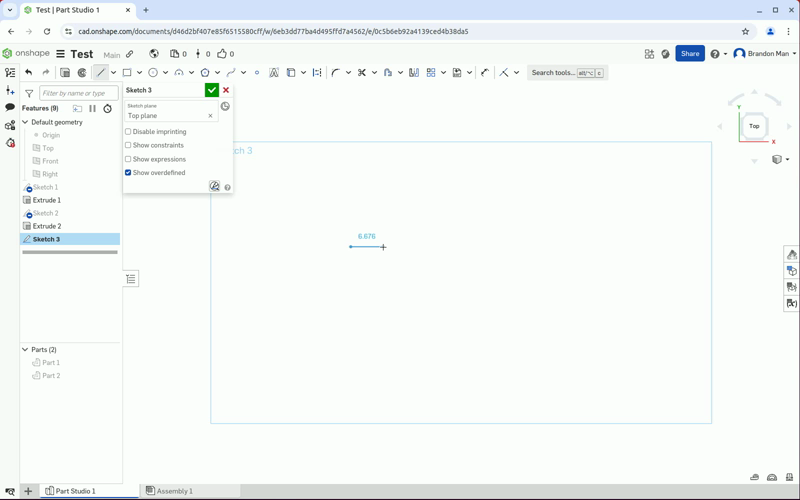
key_up(shift)
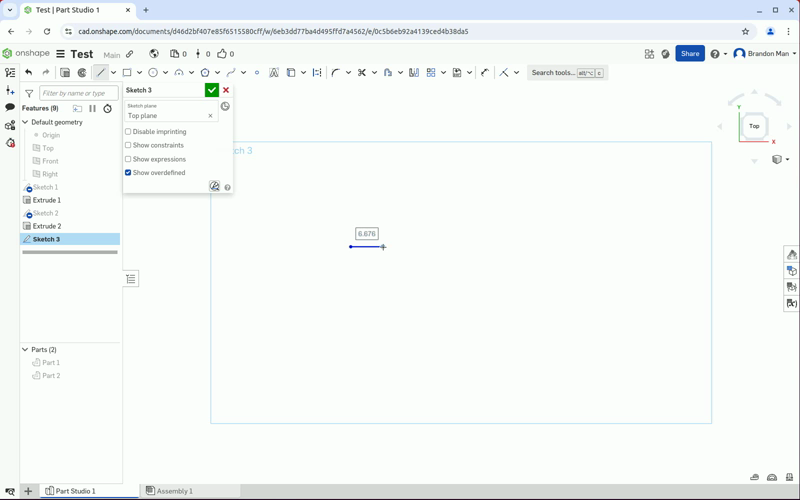
key_down(shift)
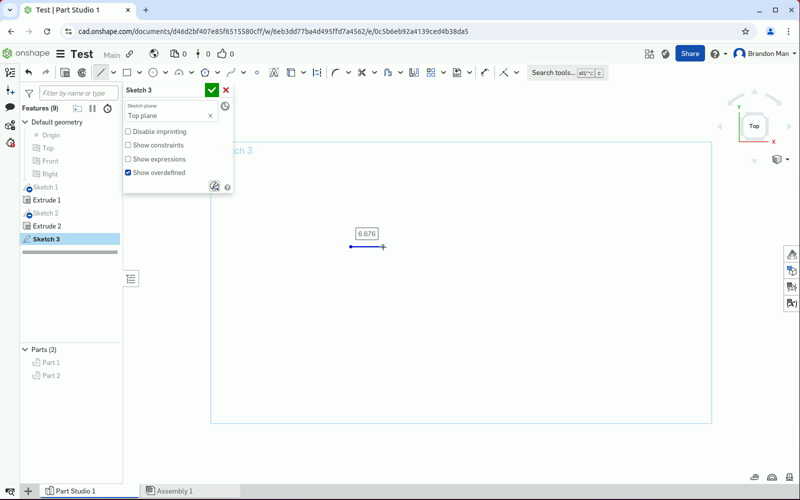
mouse_move(413, 246)
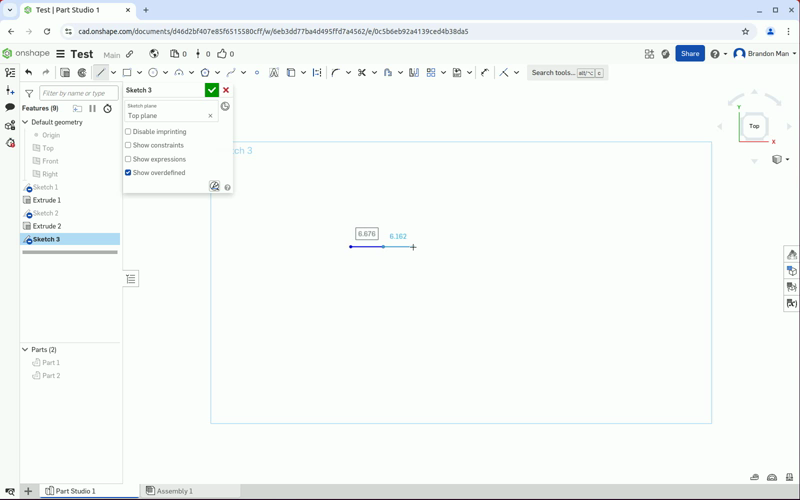
mouse_move(383, 214)
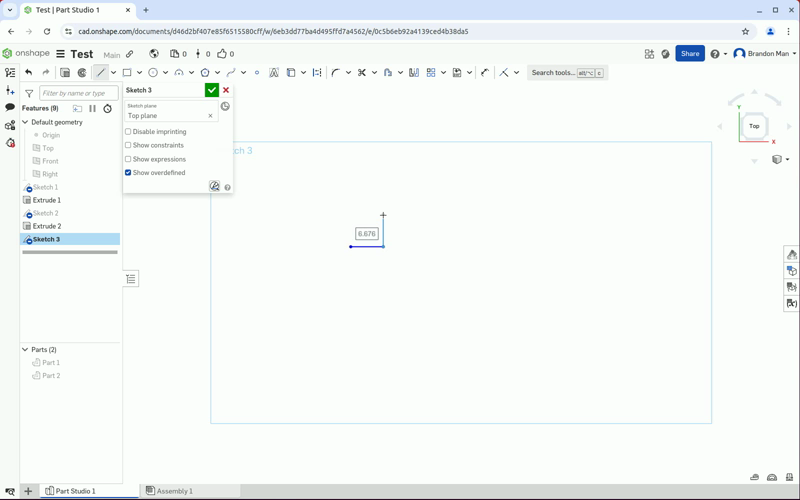
click(383, 214)
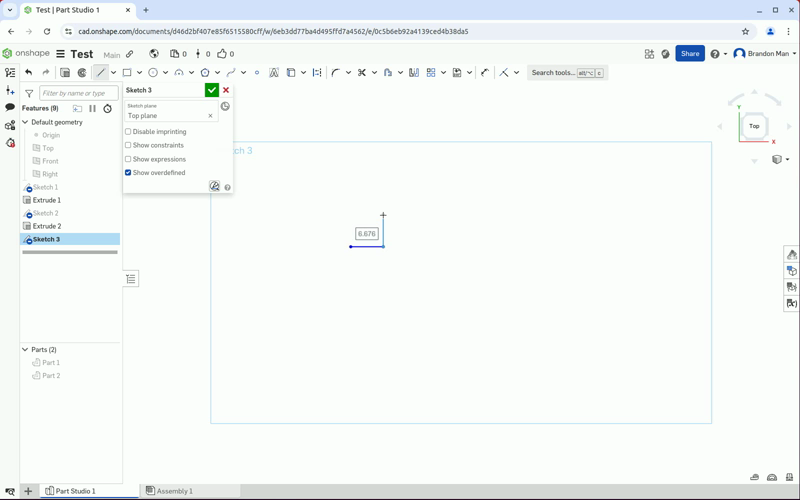
key_up(shift)
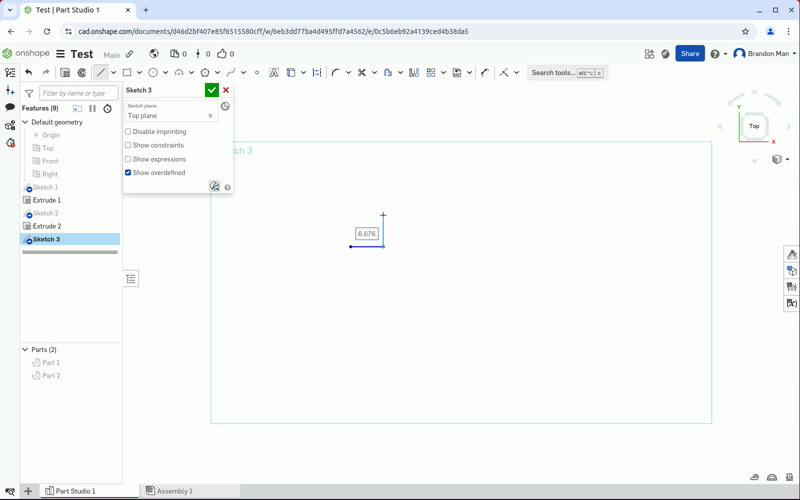
key_down(shift)
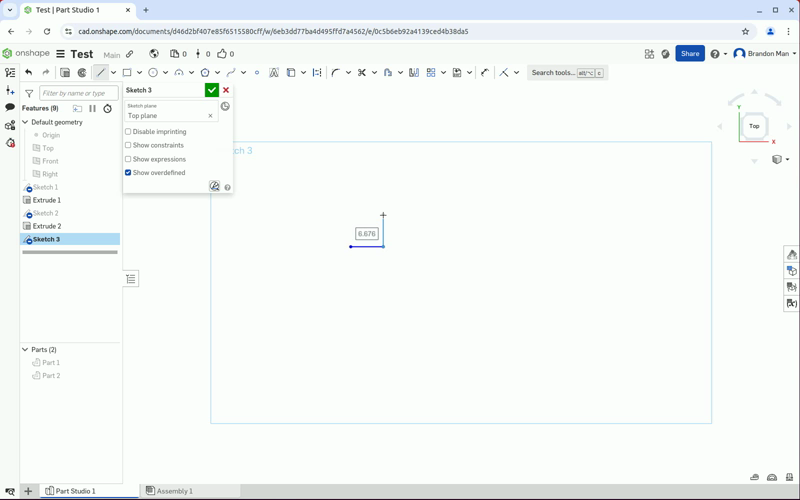
mouse_move(413, 214)
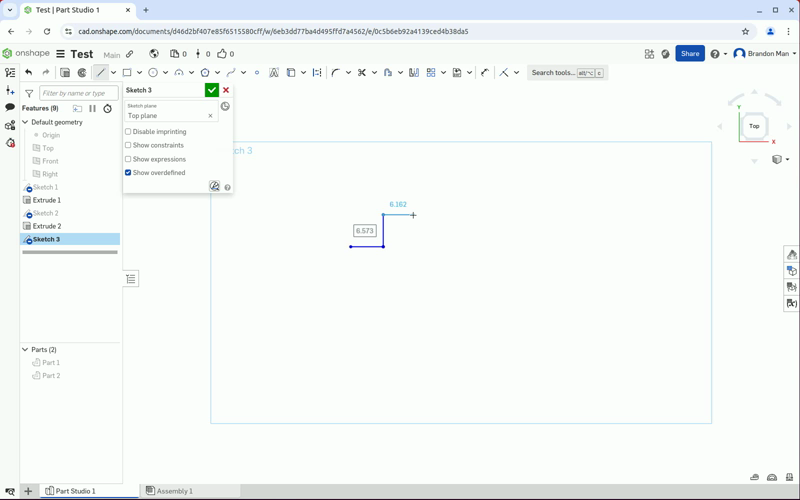
mouse_move(350, 214)
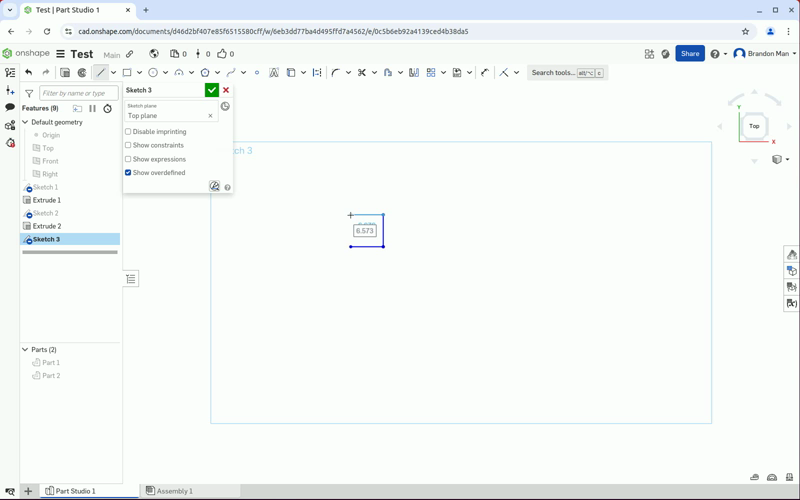
click(350, 214)
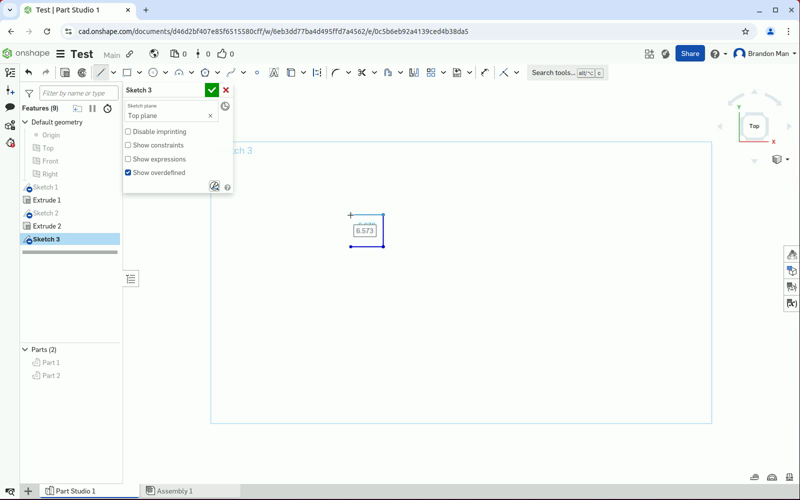
key_up(shift)
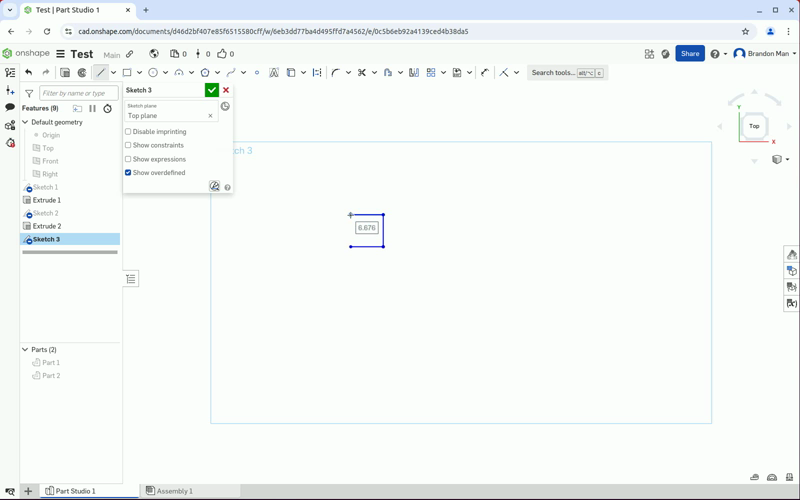
mouse_move(380, 214)
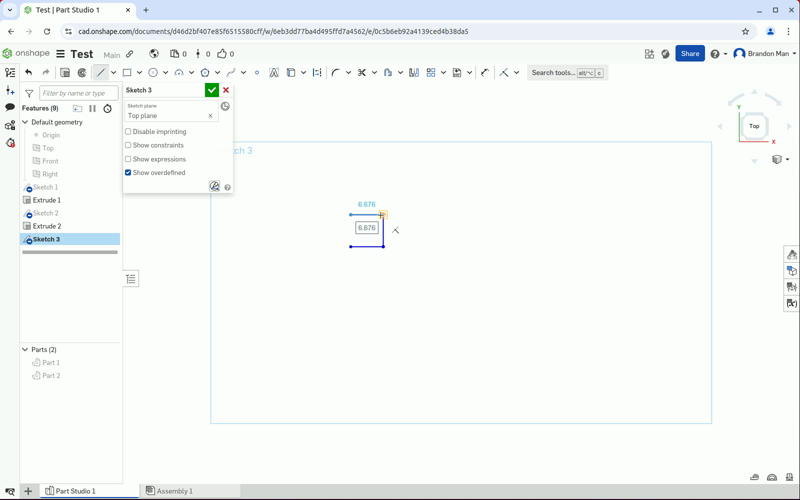
key_down(shift)
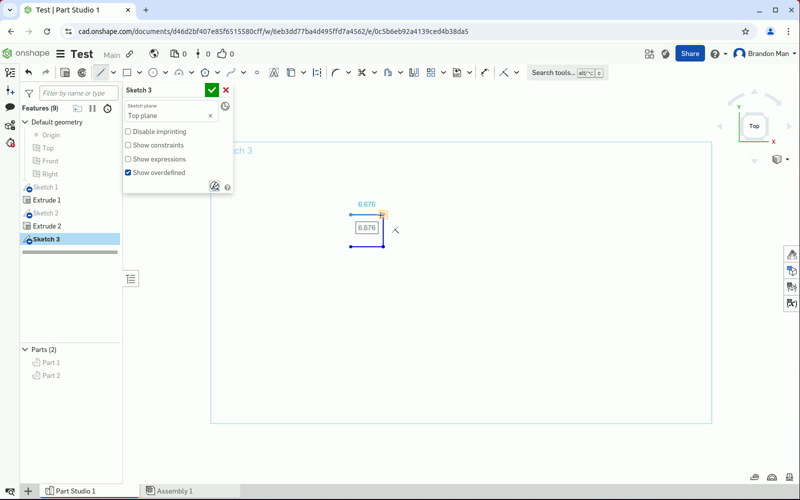
mouse_move(350, 246)
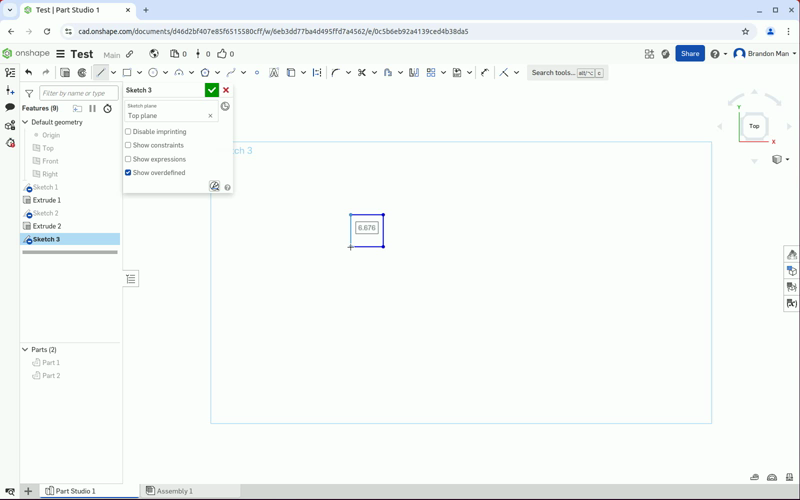
key_up(shift)
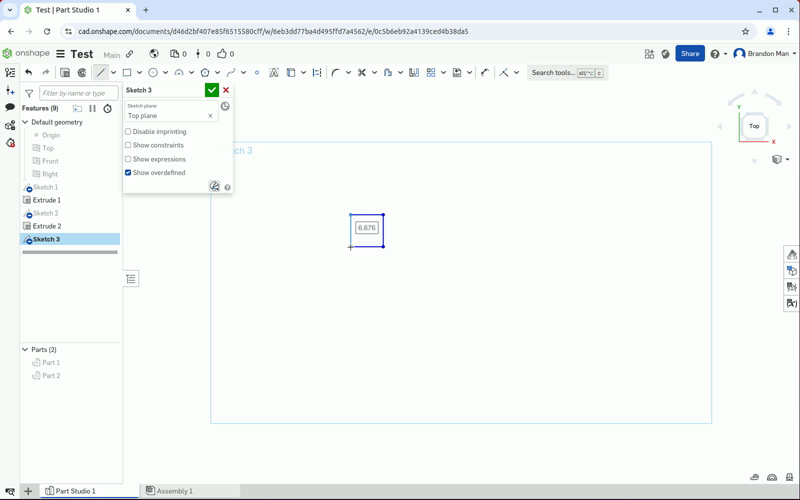
click(350, 246)
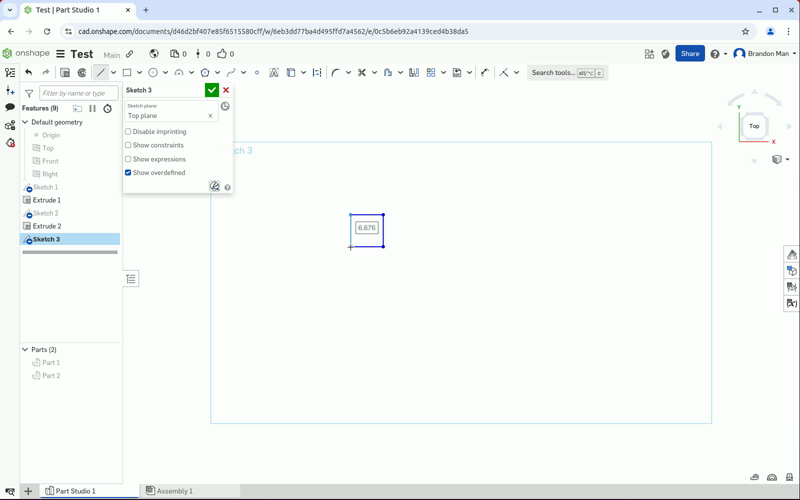
key(esc)
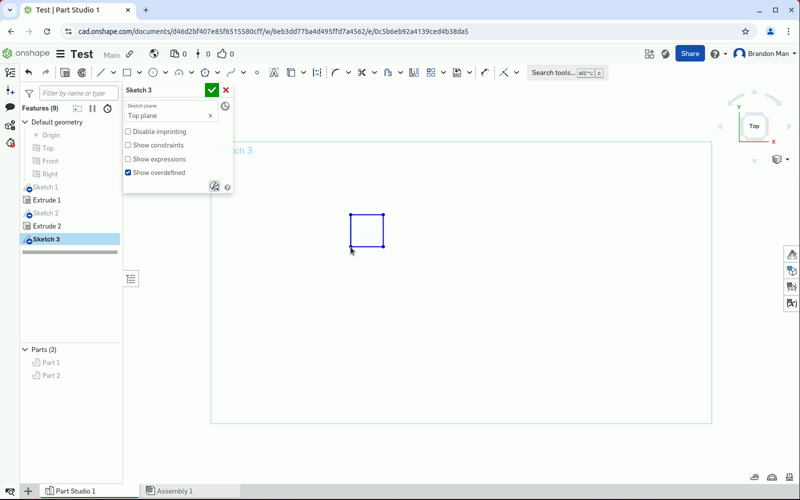
mouse_move(358, 228)
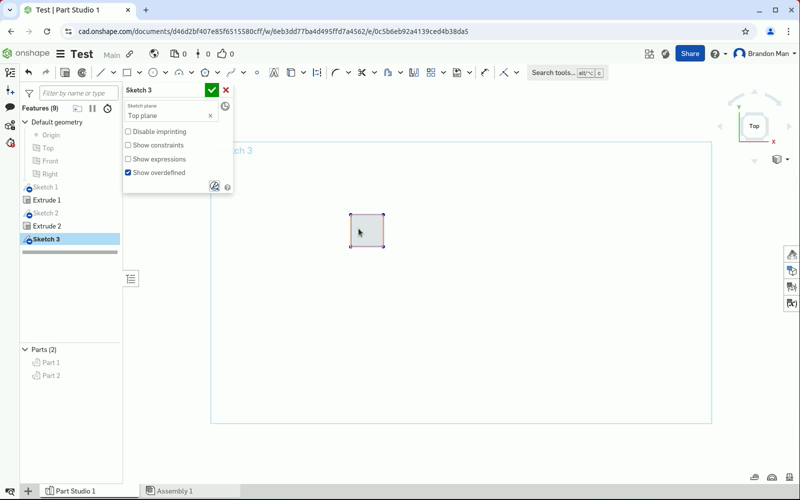
scroll(6)
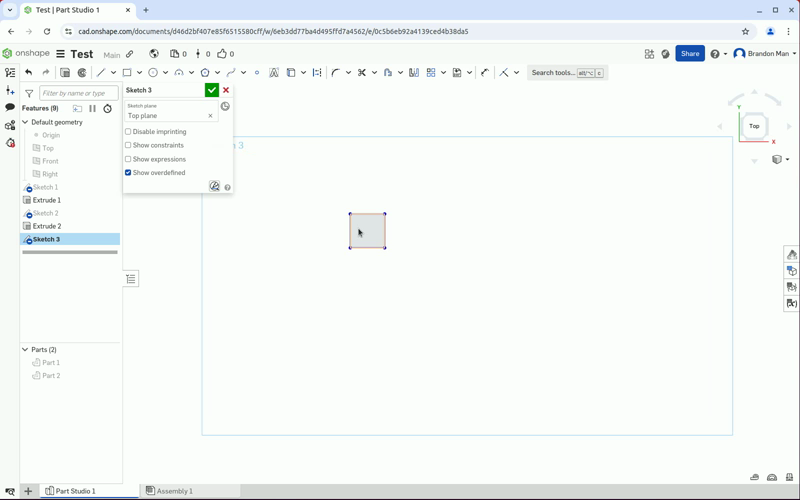
scroll(6)
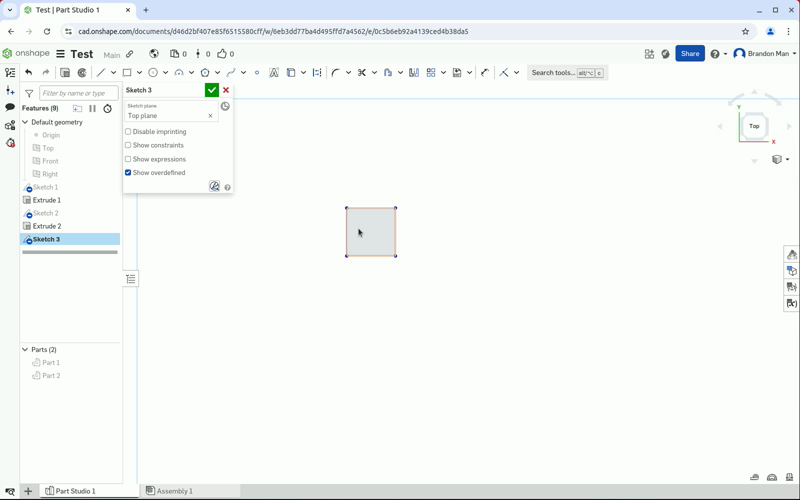
scroll(6)
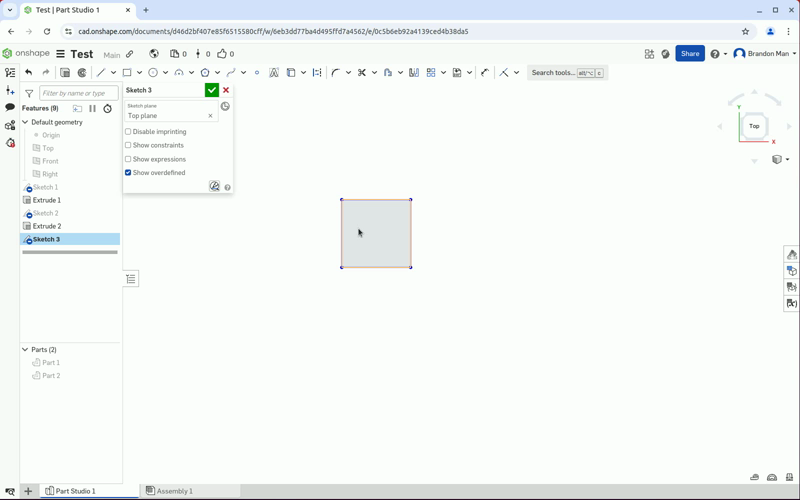
scroll(6)
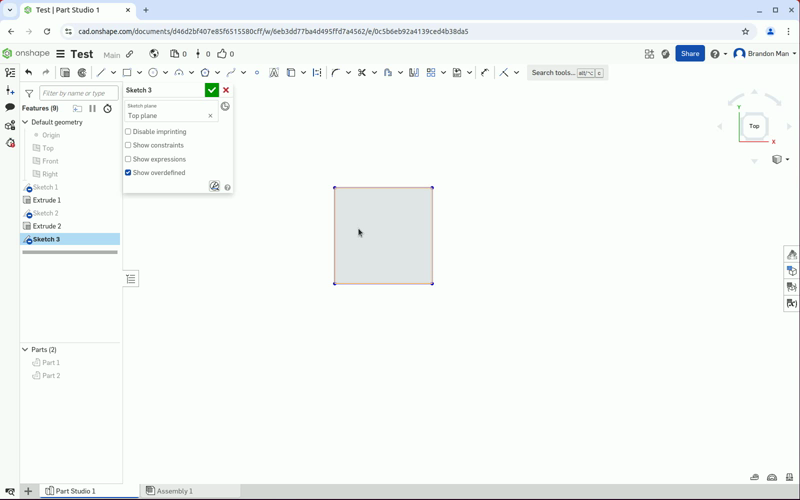
scroll(6)
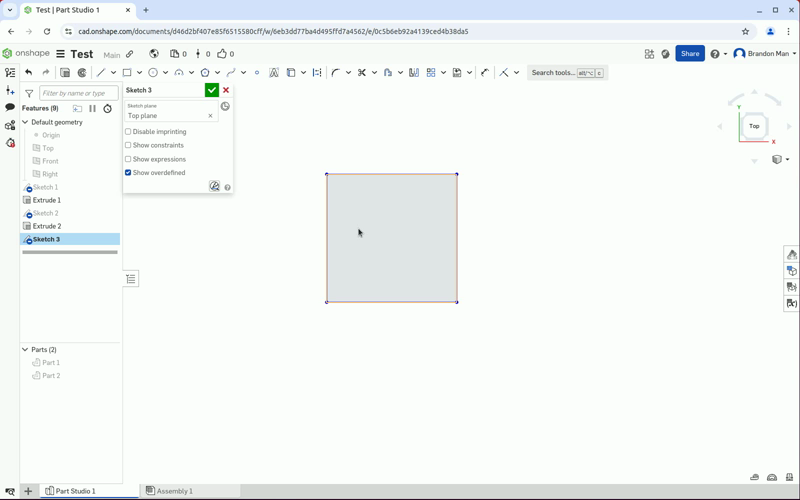
scroll(6)
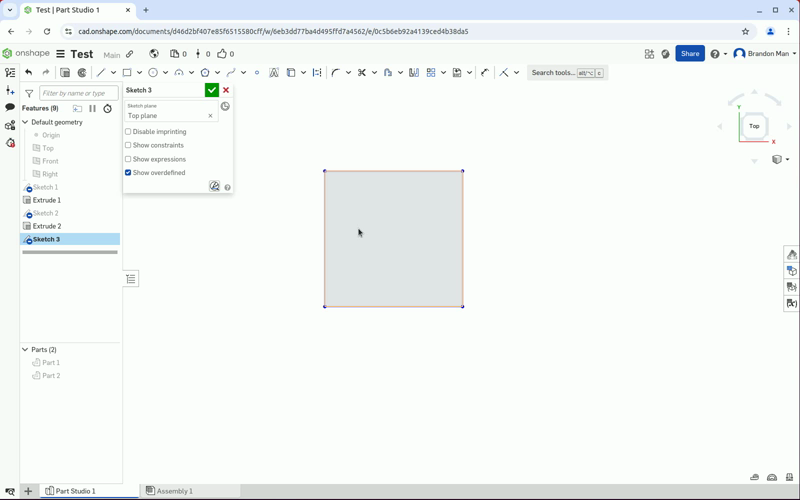
scroll(6)
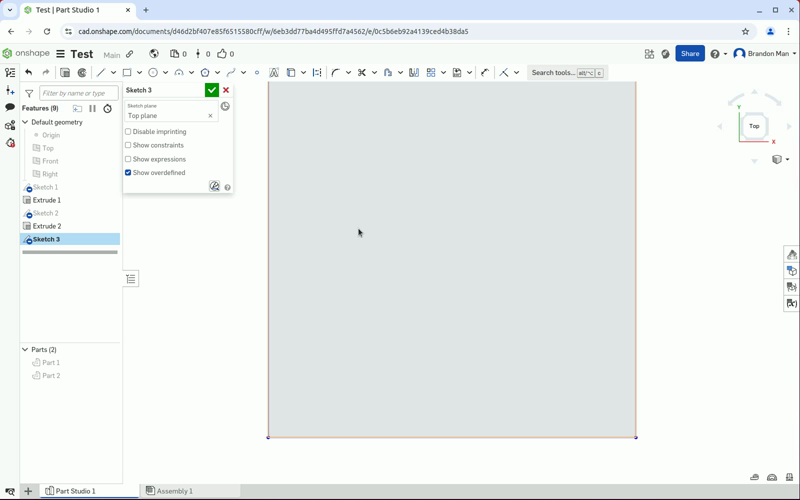
click(358, 228)
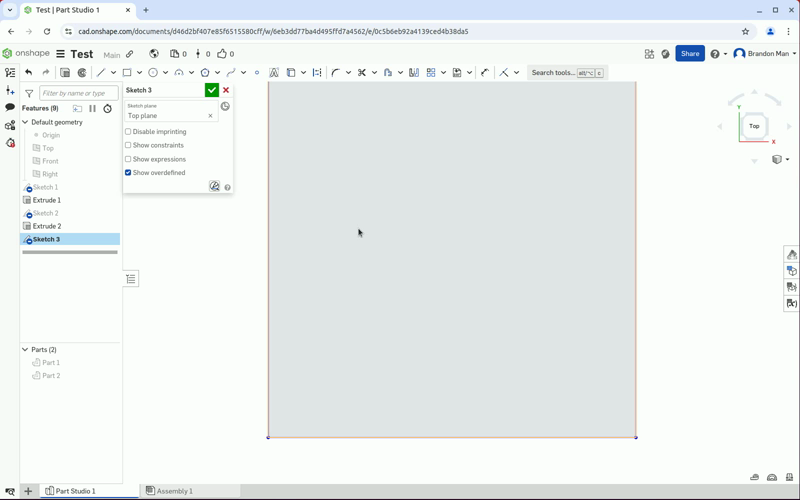
scroll(-6)
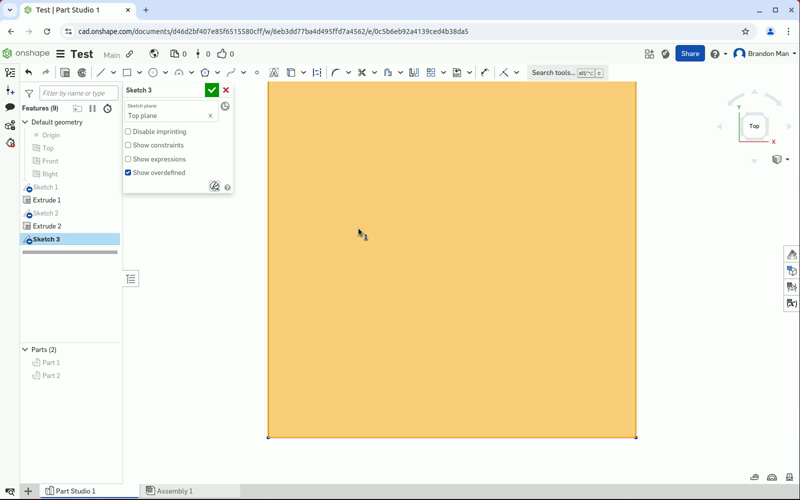
scroll(-6)
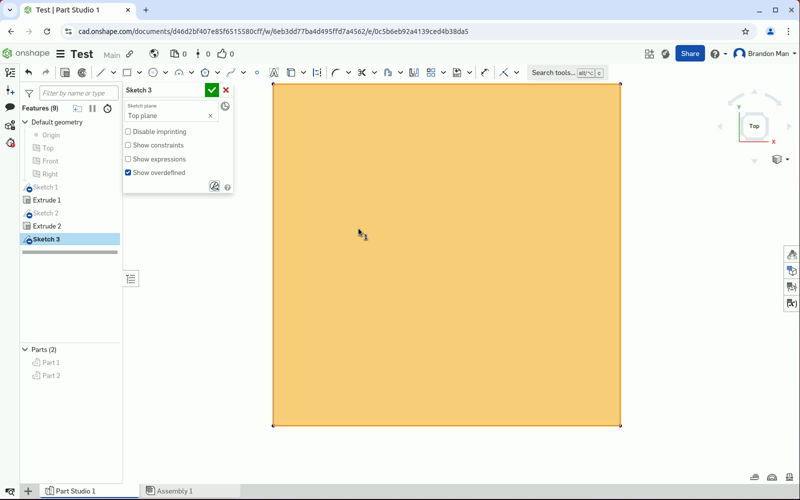
scroll(-6)
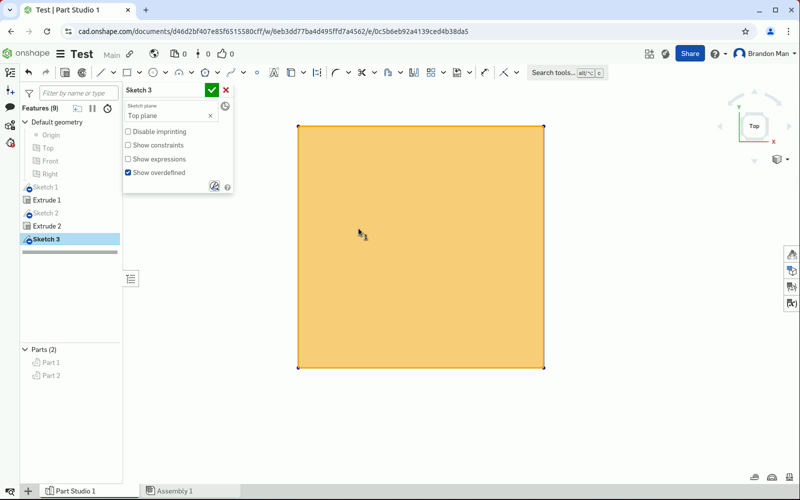
scroll(-6)
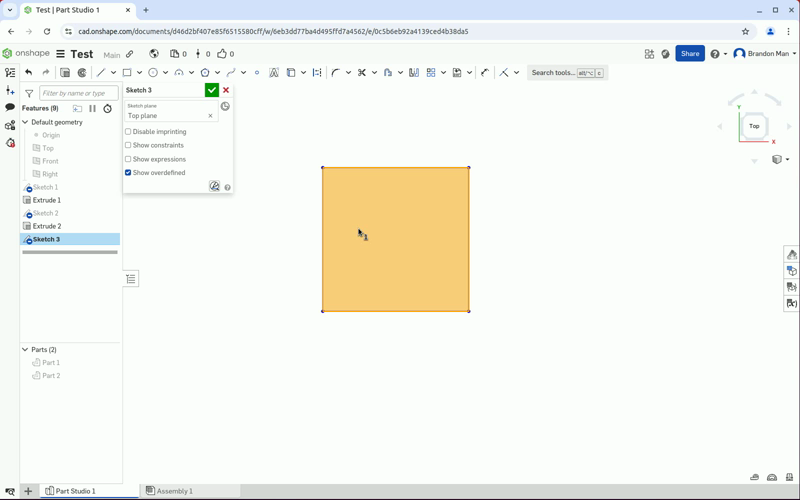
scroll(-6)
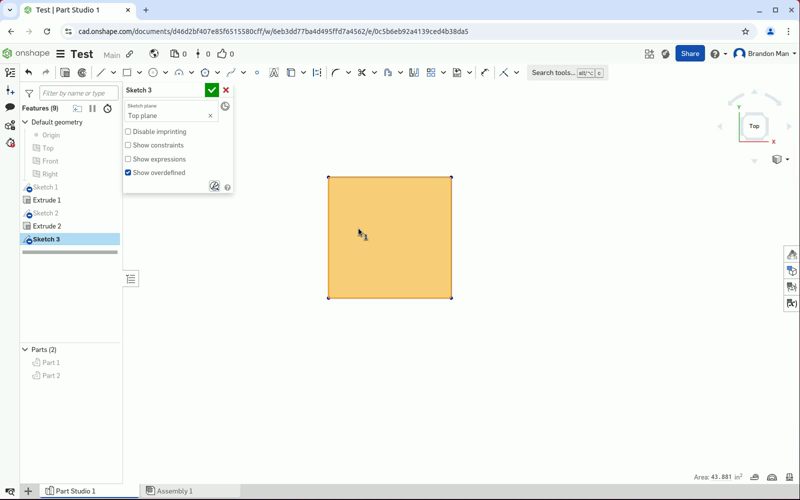
scroll(-6)
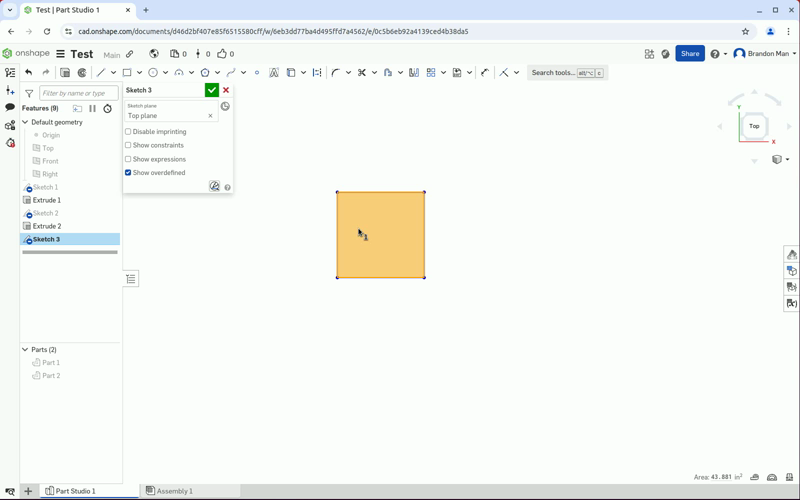
scroll(-6)
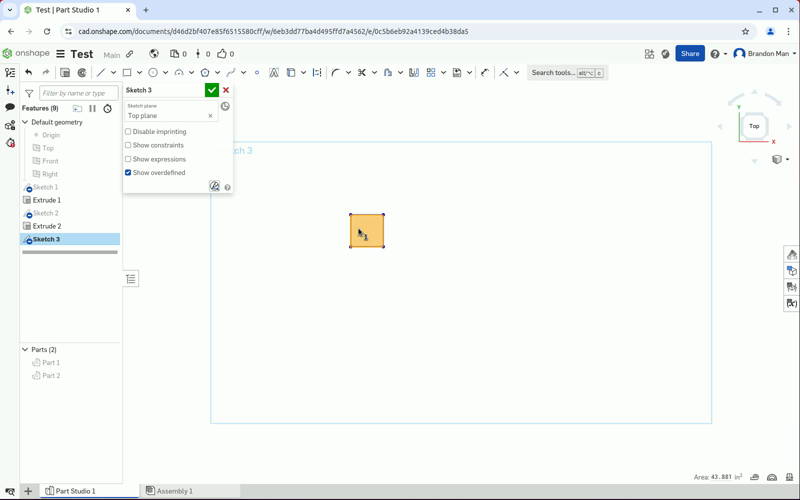
mouse_move(73, 352)
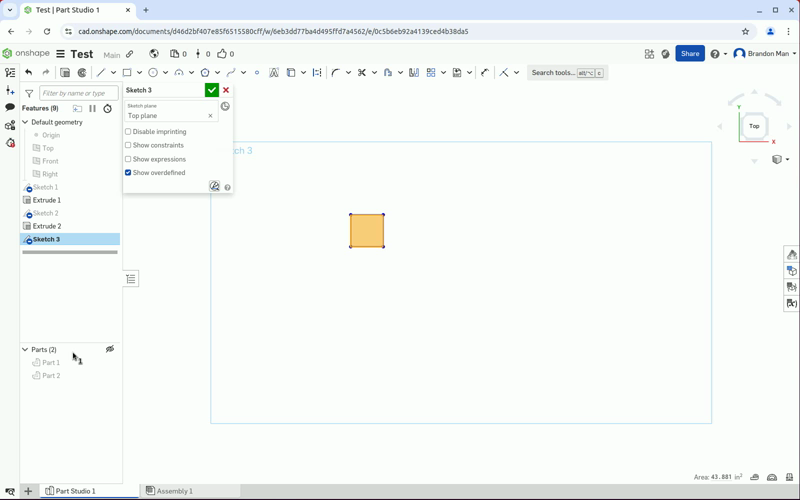
key(shift+y)
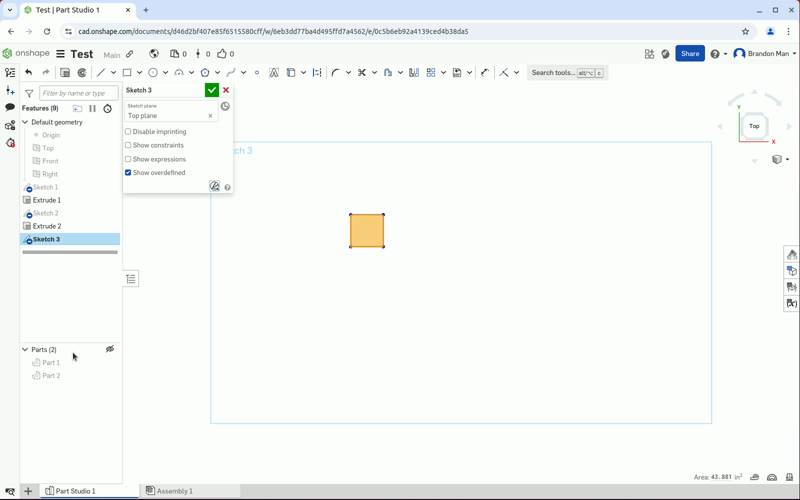
key(shift+e)
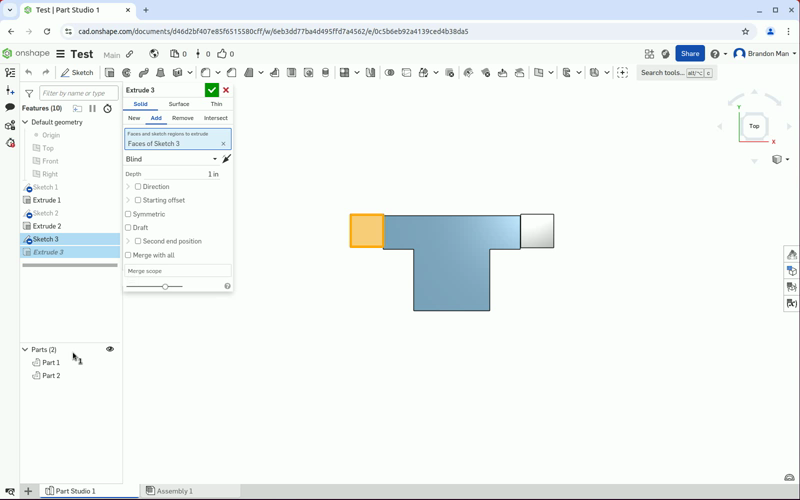
mouse_move(143, 106)
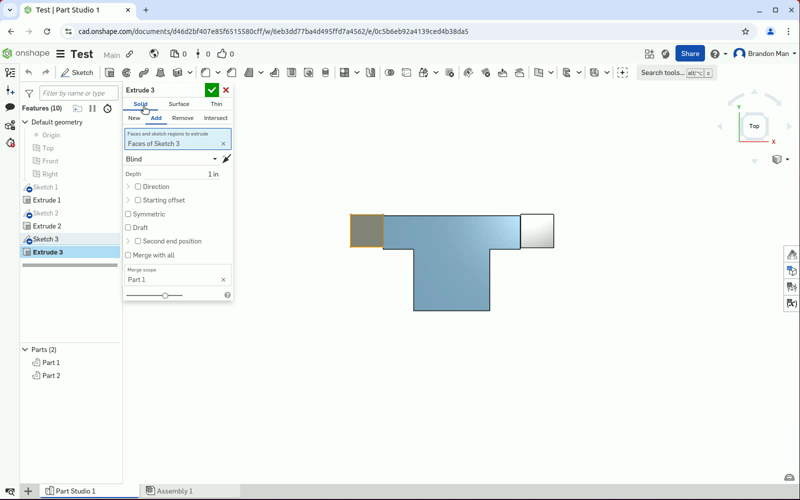
click(143, 106)
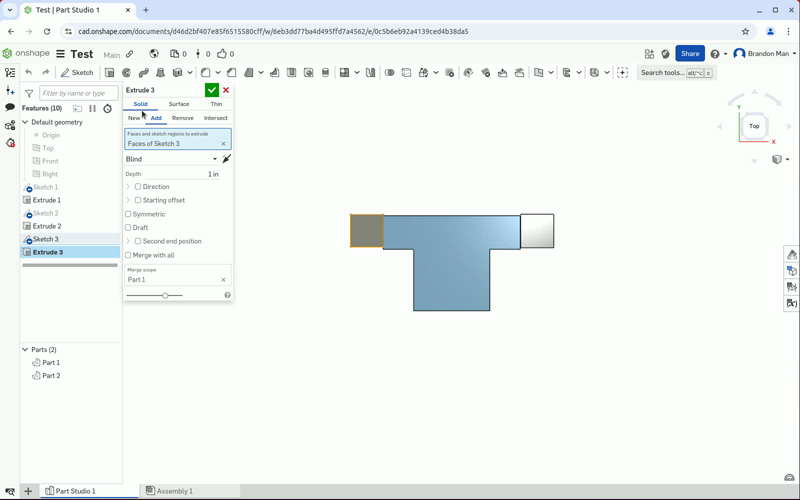
mouse_move(137, 120)
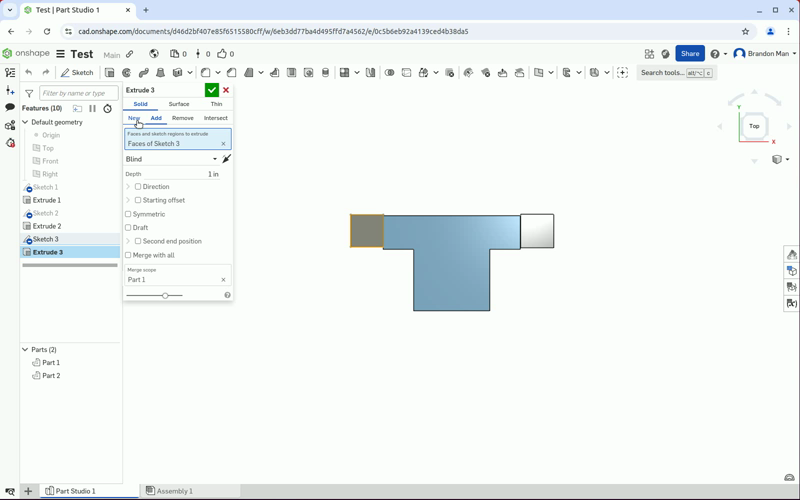
click(137, 120)
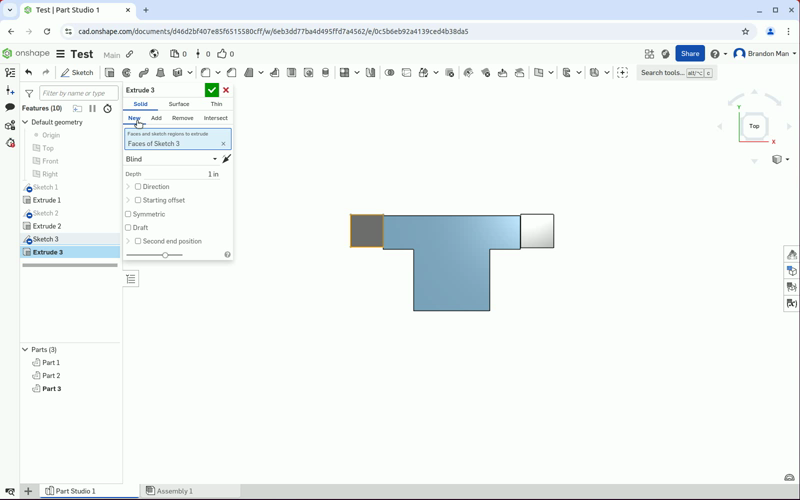
key(tab, 4)
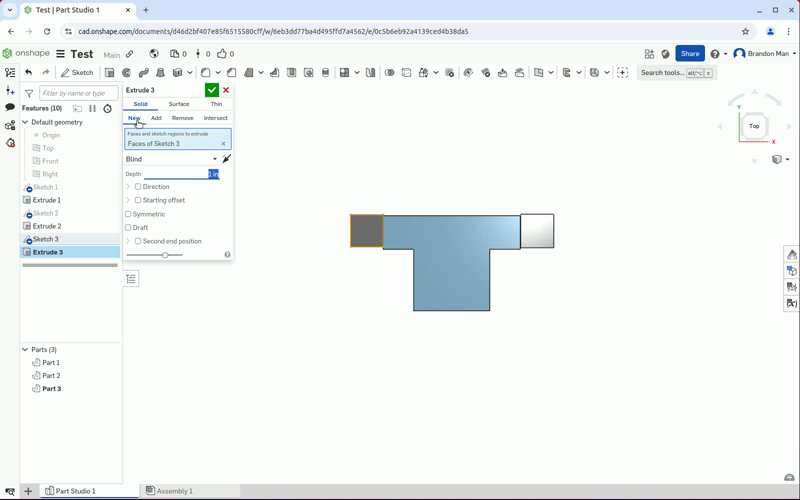
text(23.108)
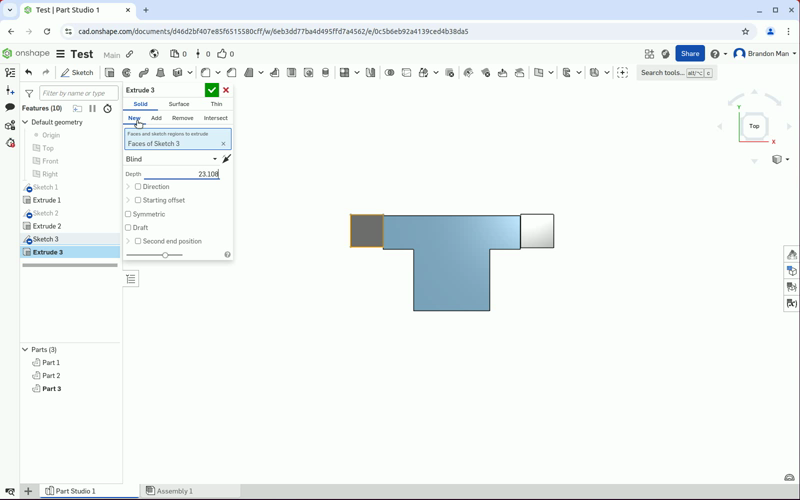
key(enter)
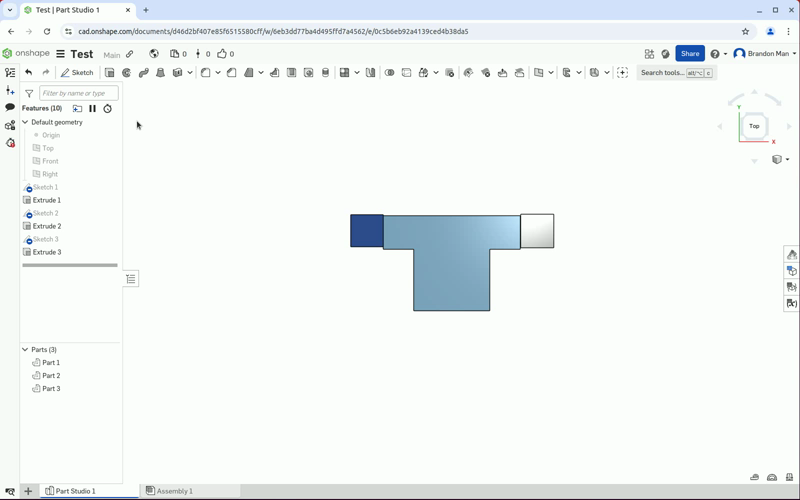
key(shift+h)
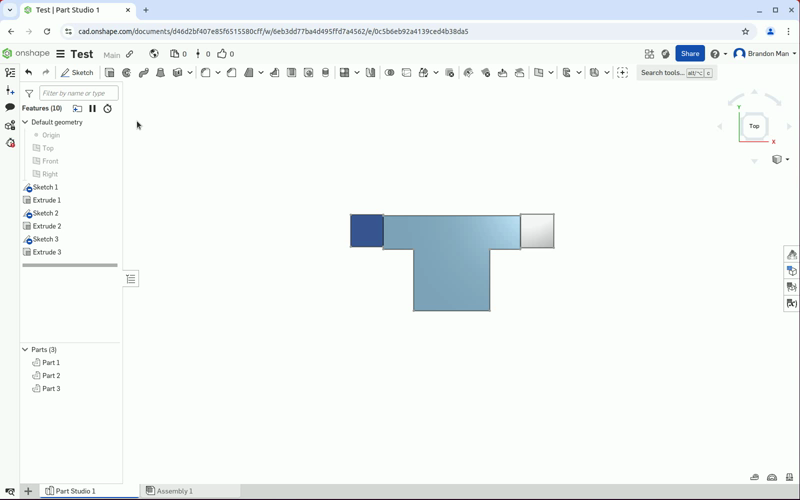
key(shift+h)
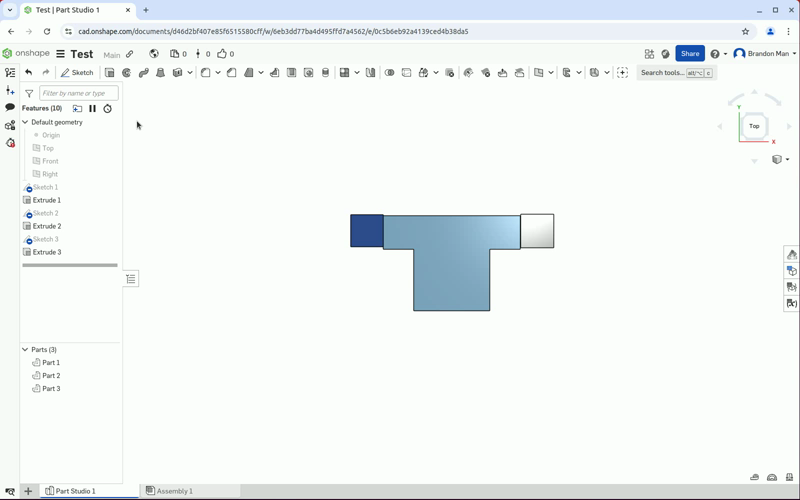
mouse_move(73, 189)
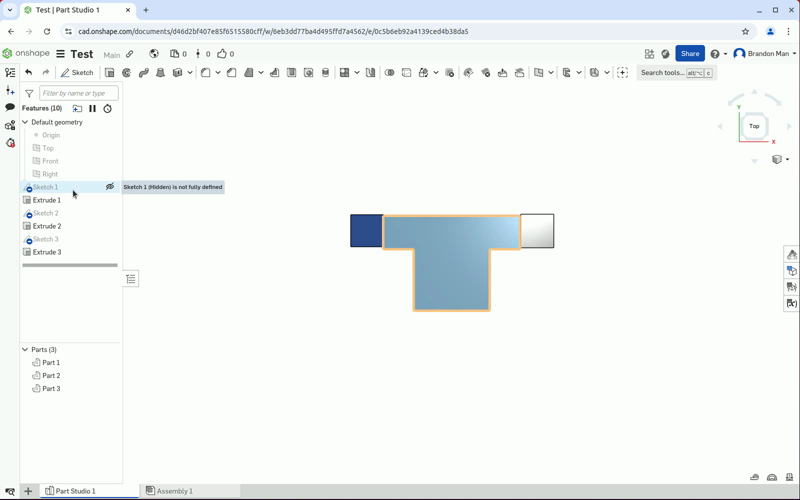
click(73, 189)
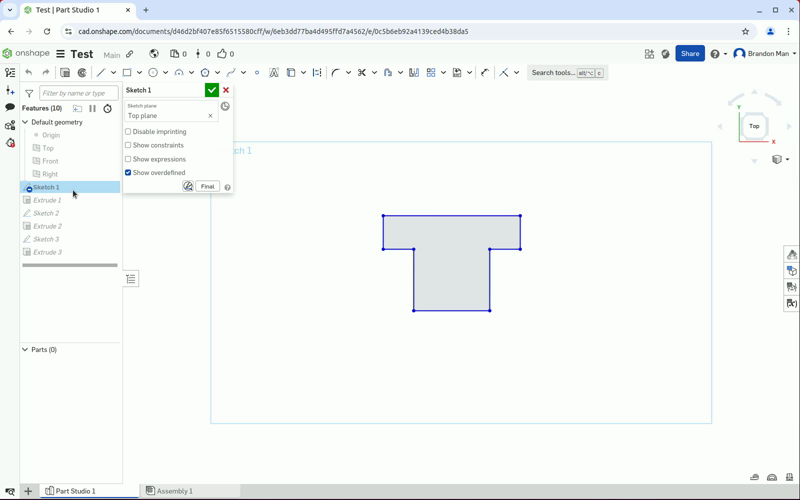
mouse_move(229, 92)
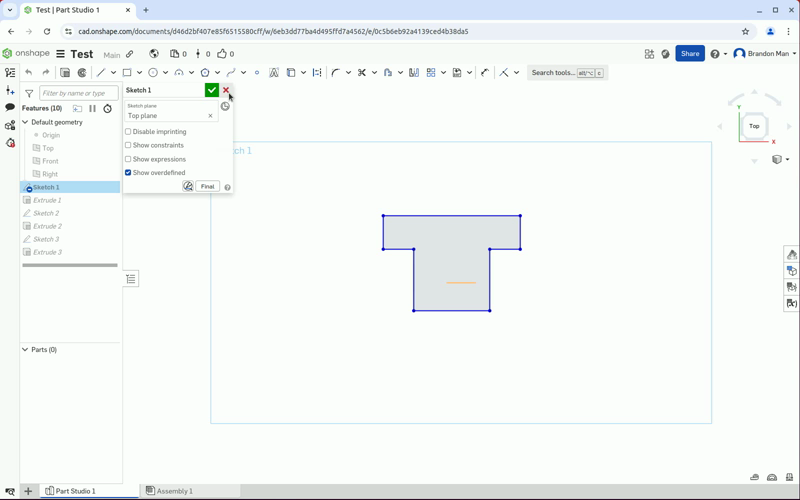
click(229, 92)
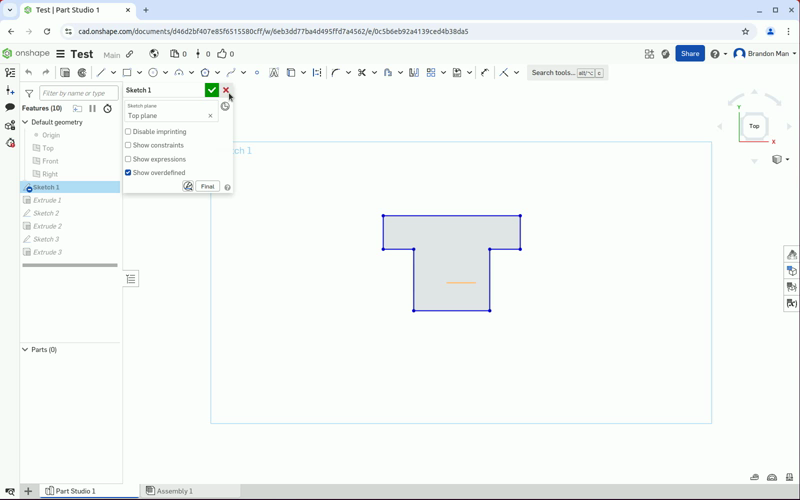
key(shift+s)
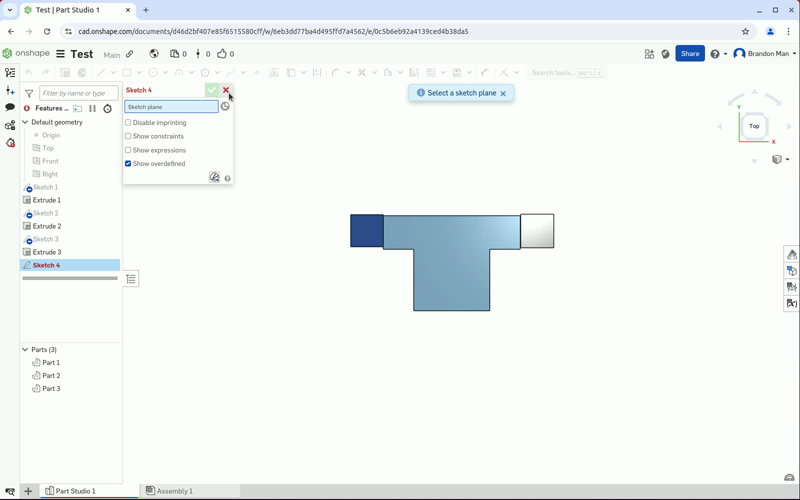
mouse_move(73, 150)
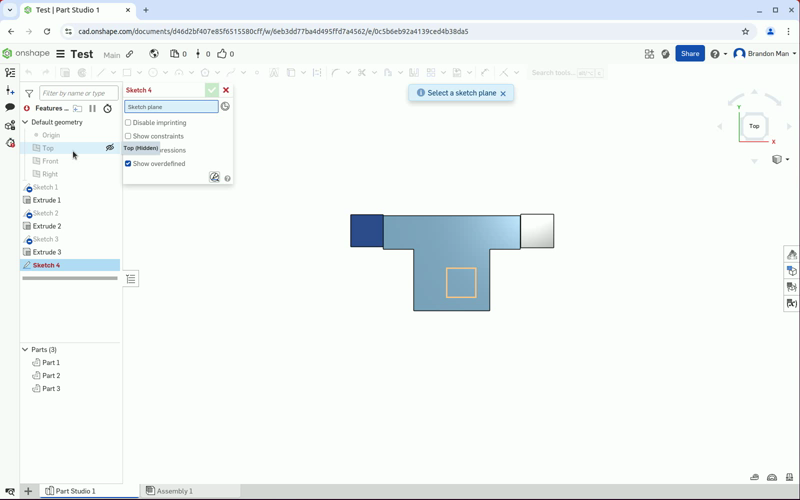
click(73, 150)
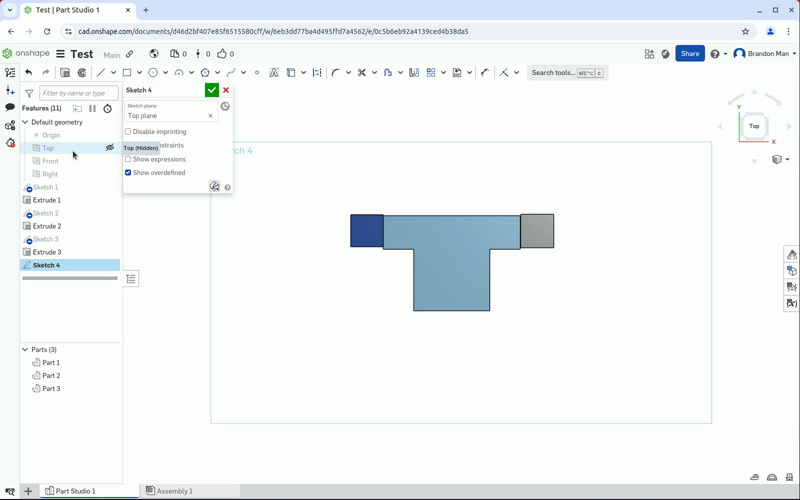
mouse_move(73, 352)
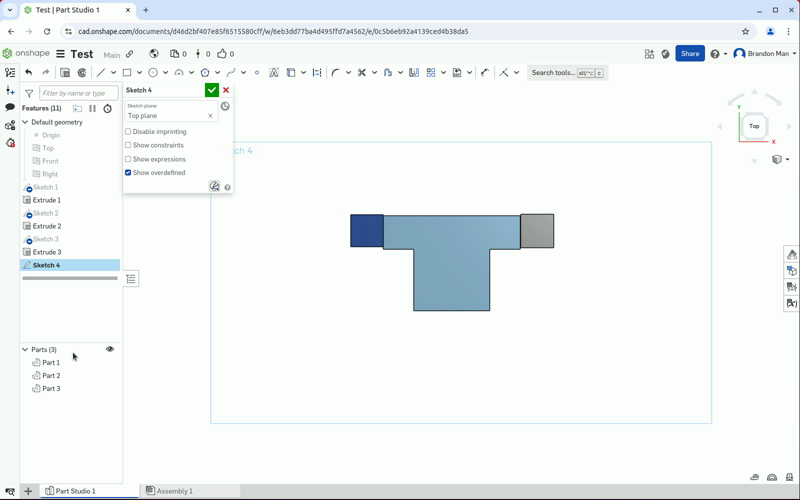
key(y)
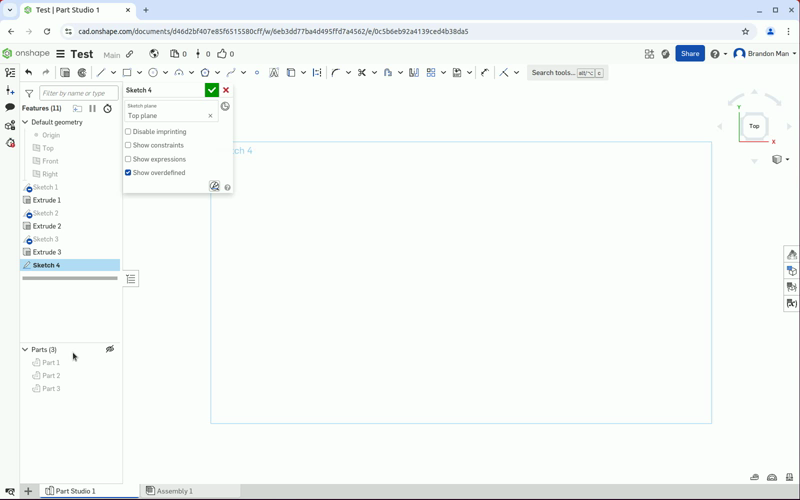
key(c)
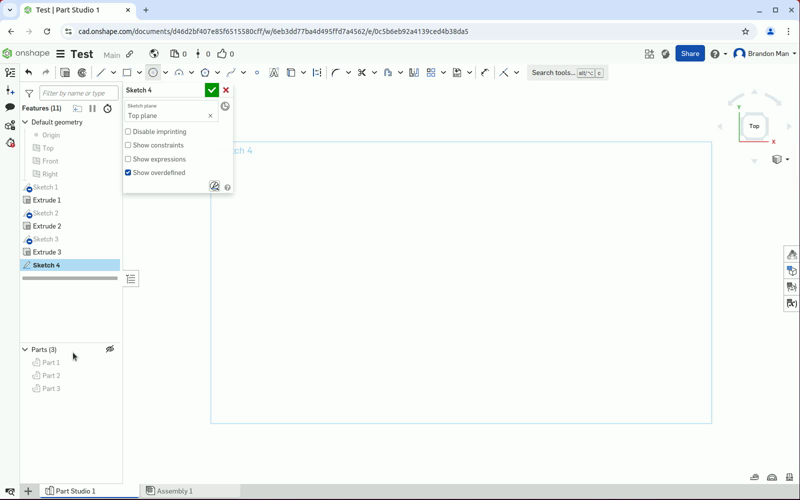
key_down(shift)
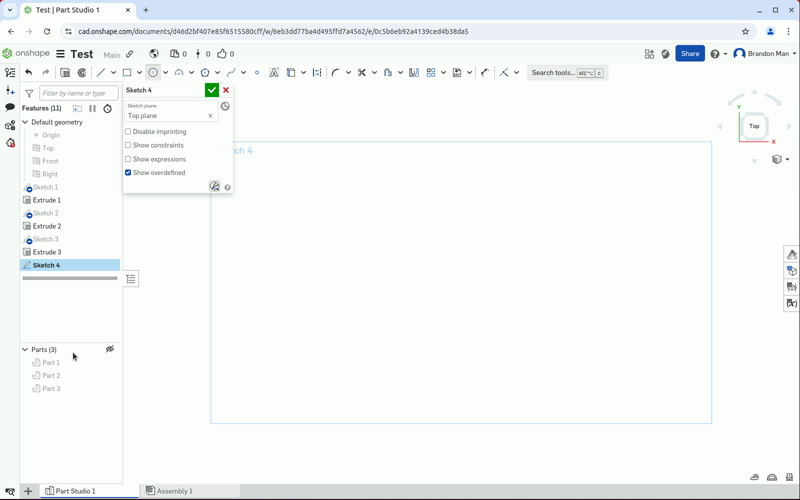
mouse_move(450, 275)
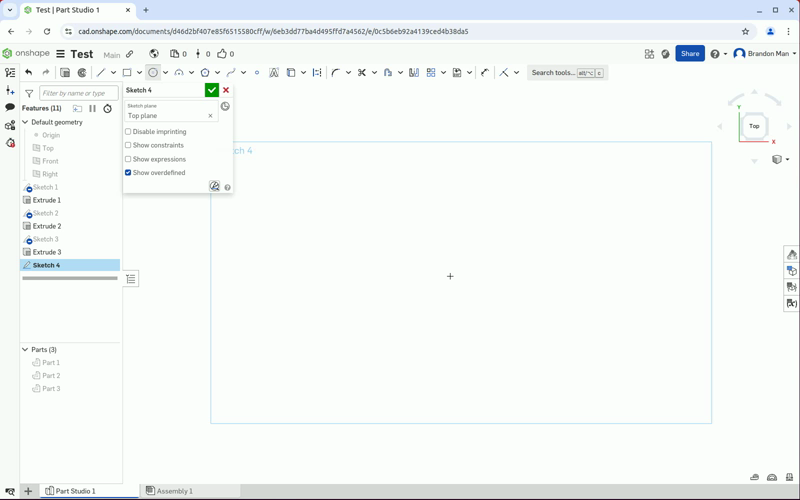
click(450, 275)
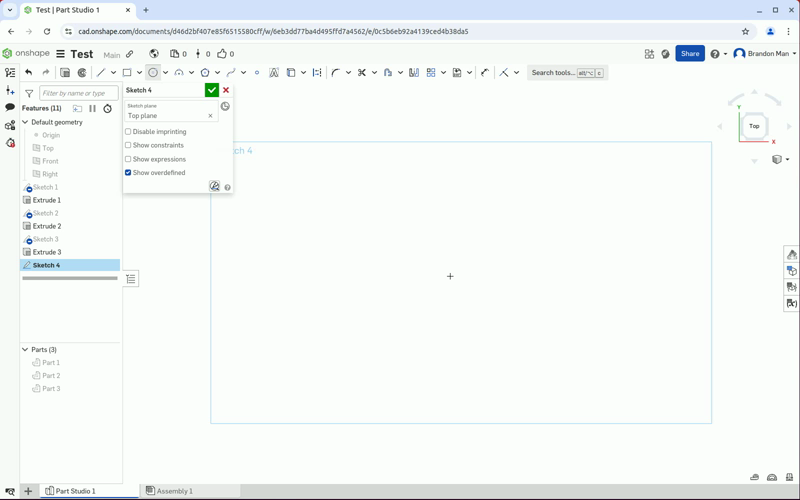
key_up(shift)
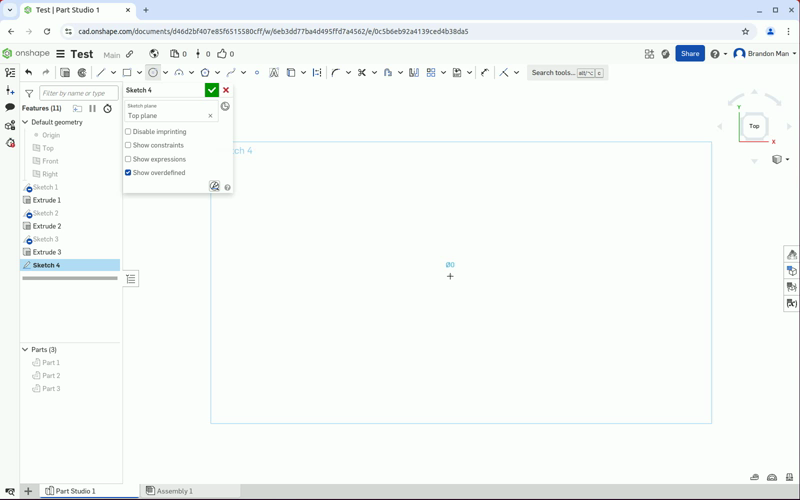
mouse_move(468, 275)
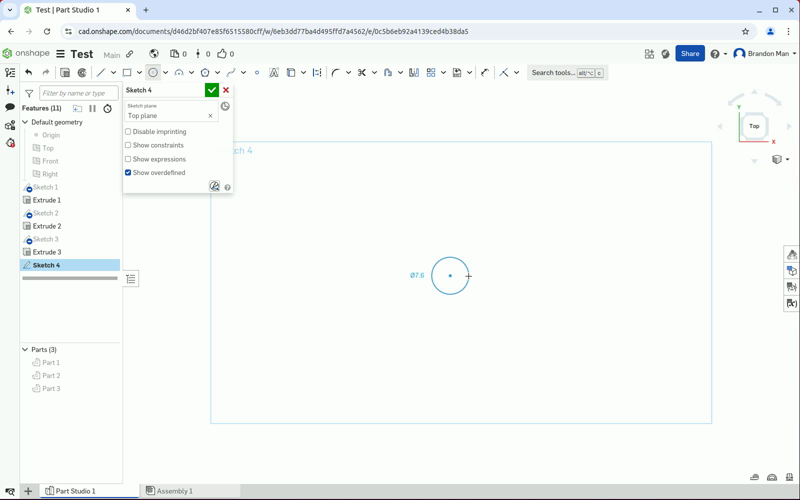
click(468, 275)
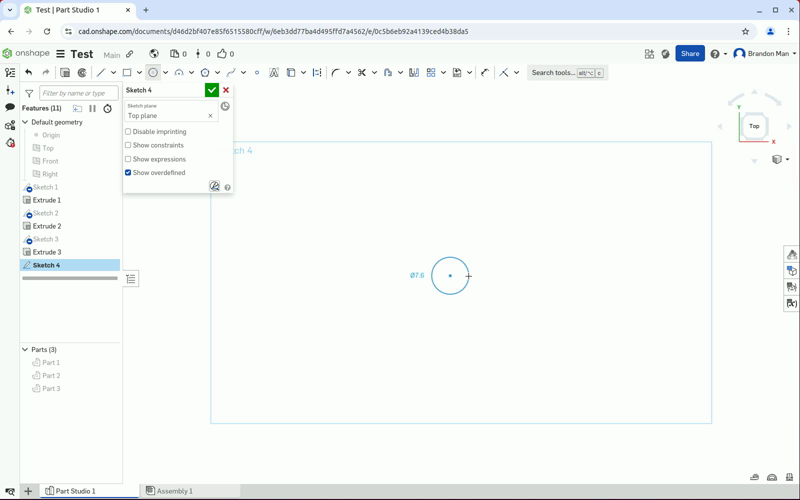
key(esc)
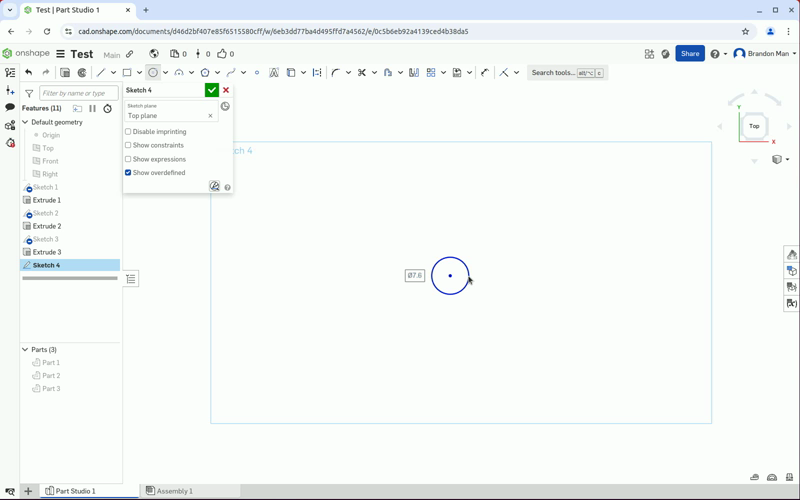
mouse_move(438, 265)
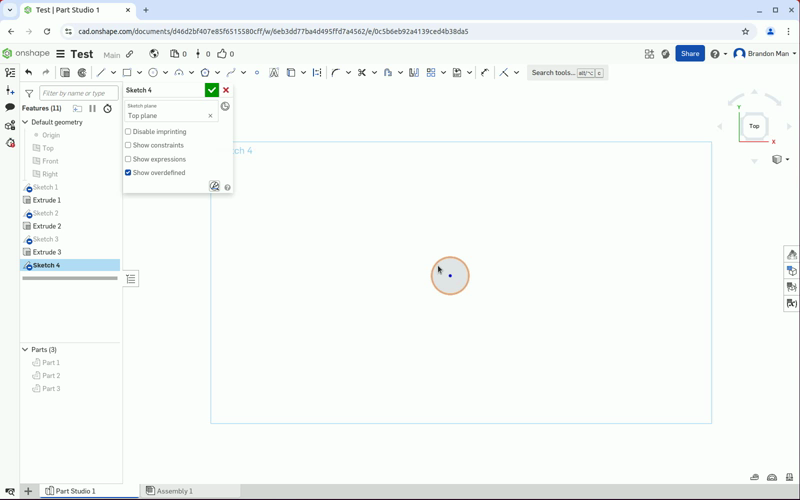
scroll(6)
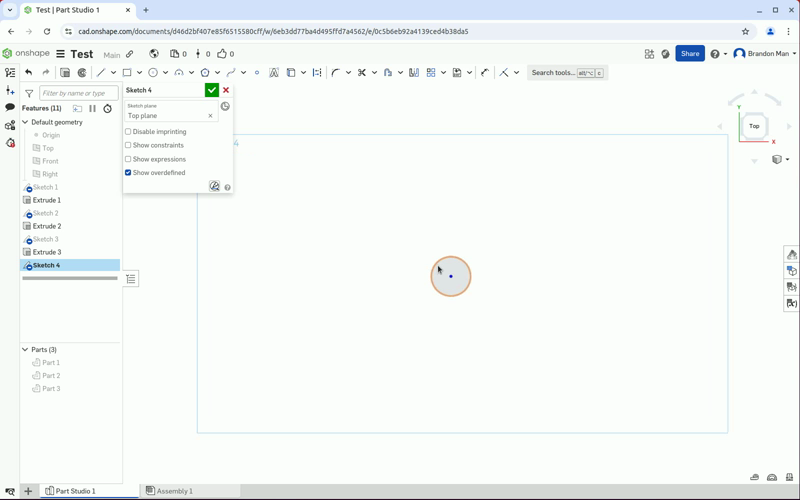
scroll(6)
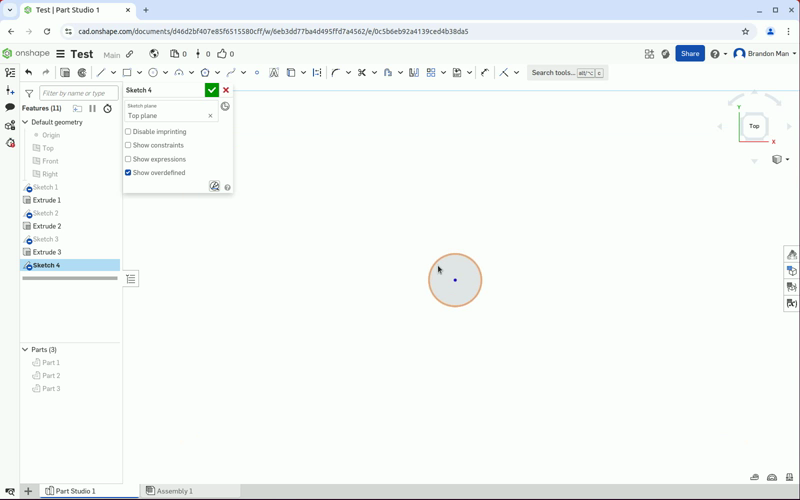
scroll(6)
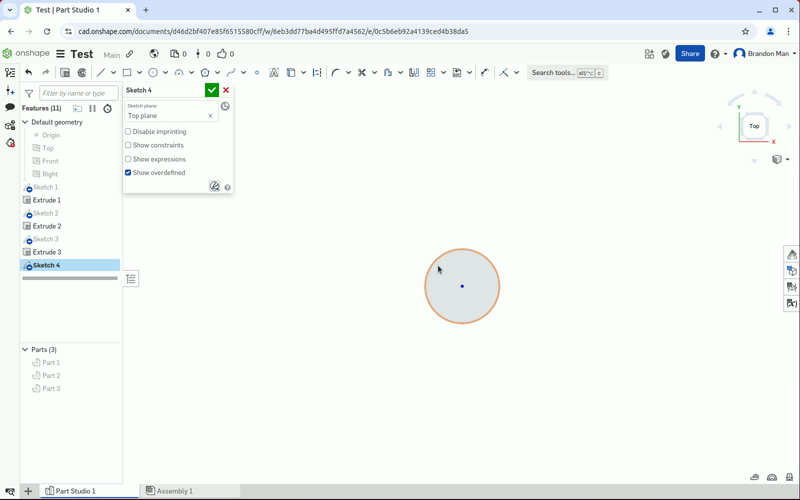
scroll(6)
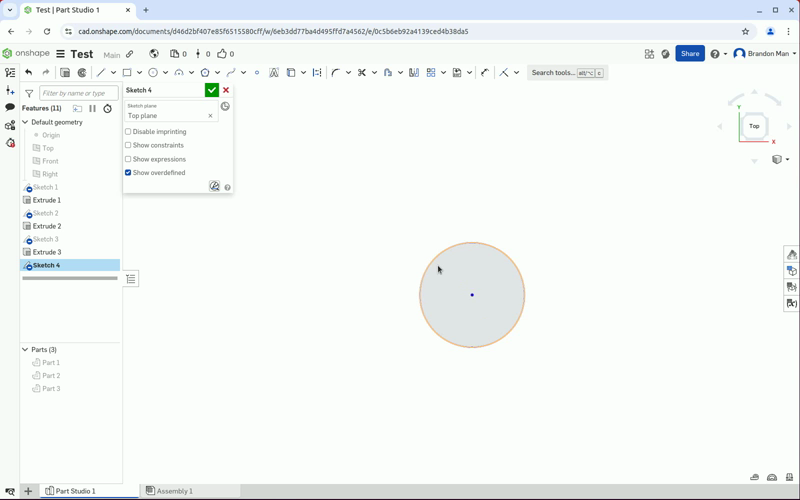
scroll(6)
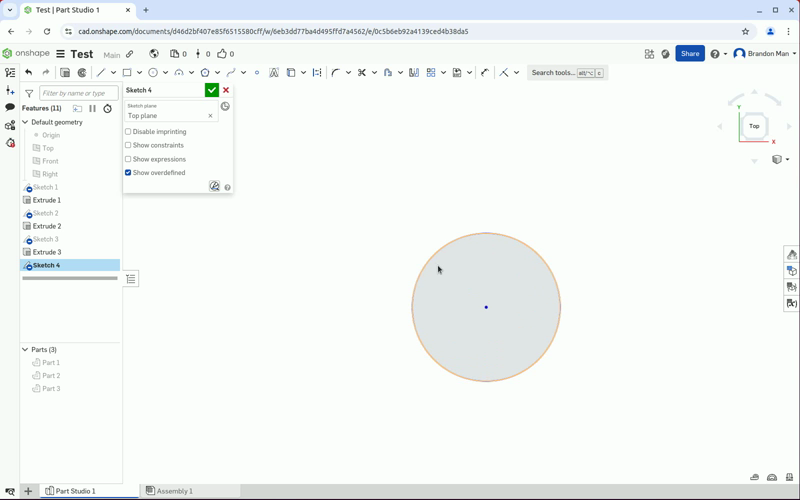
scroll(6)
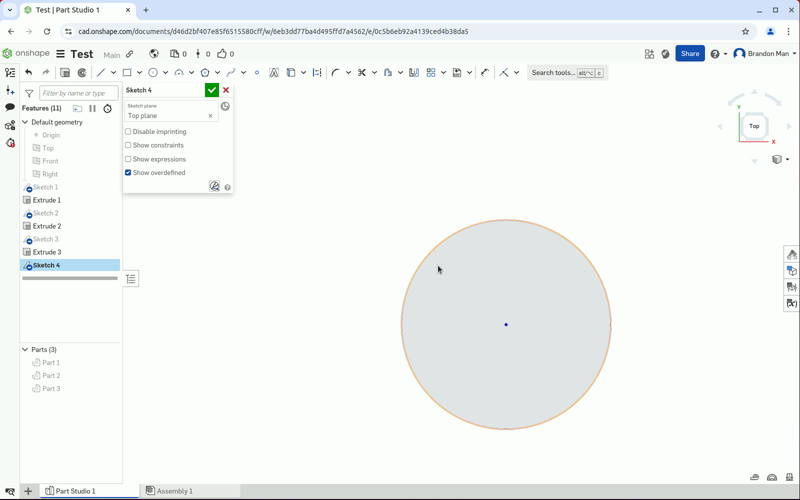
scroll(6)
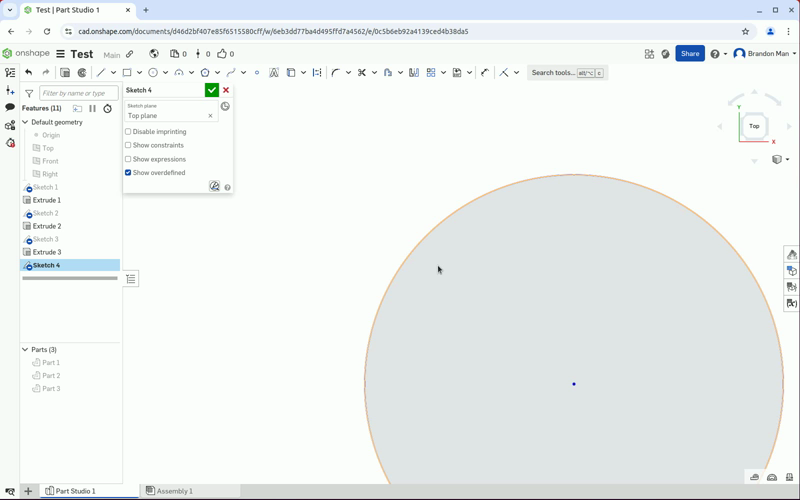
click(438, 265)
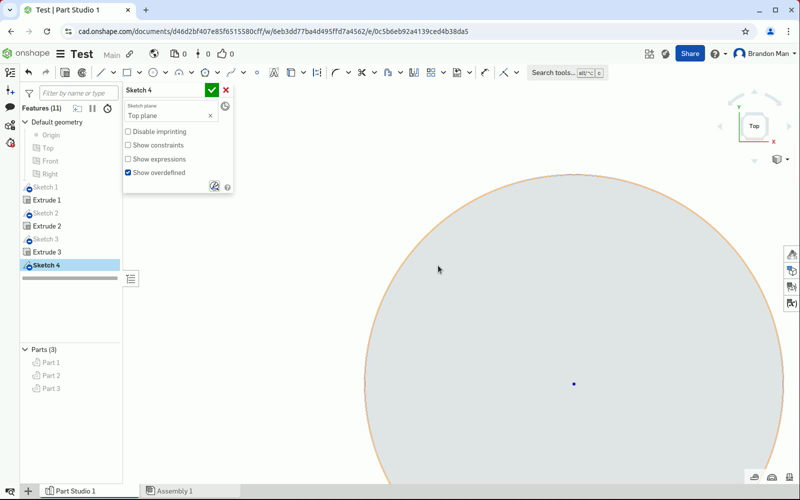
scroll(-6)
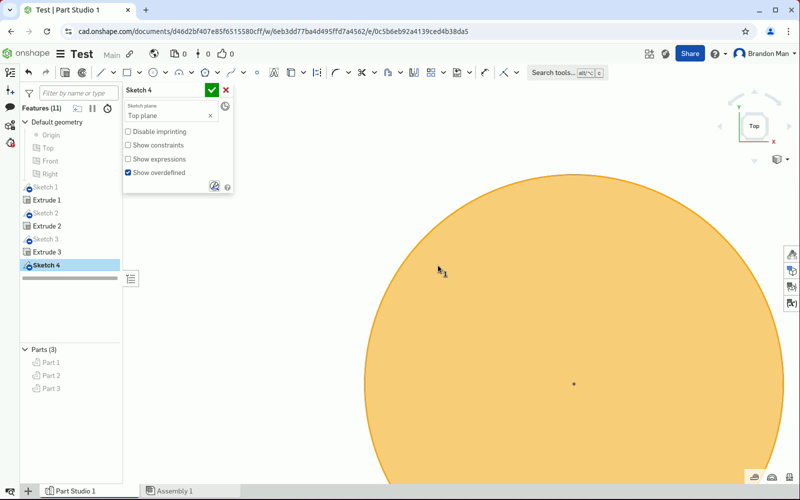
scroll(-6)
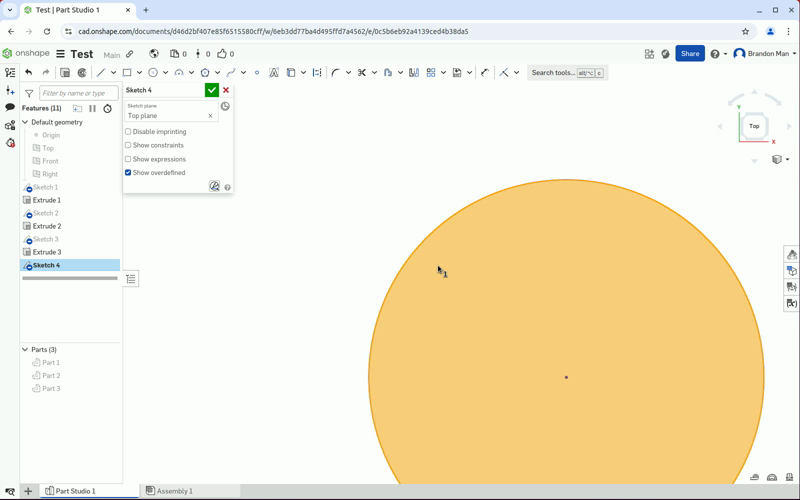
scroll(-6)
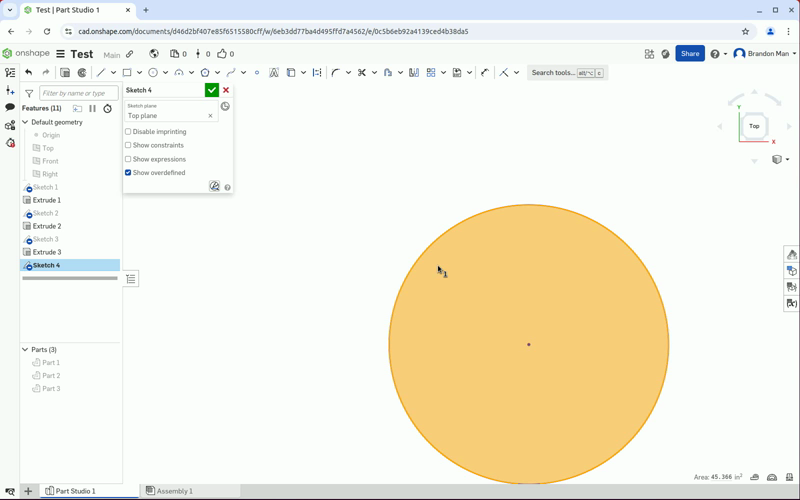
scroll(-6)
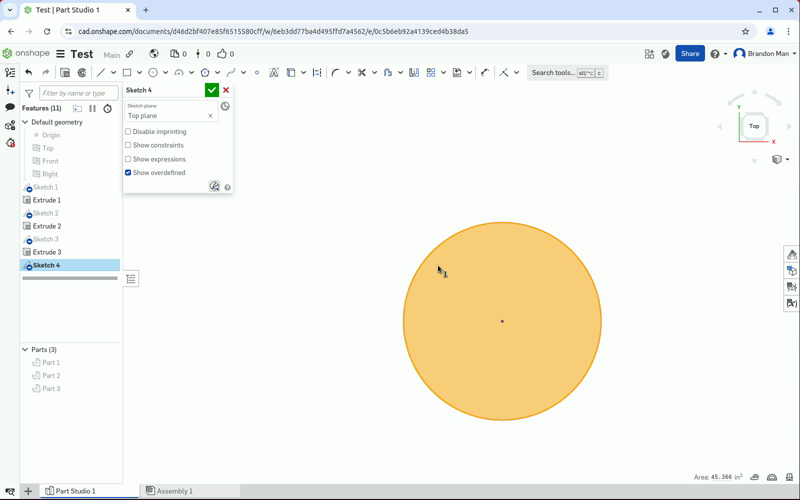
scroll(-6)
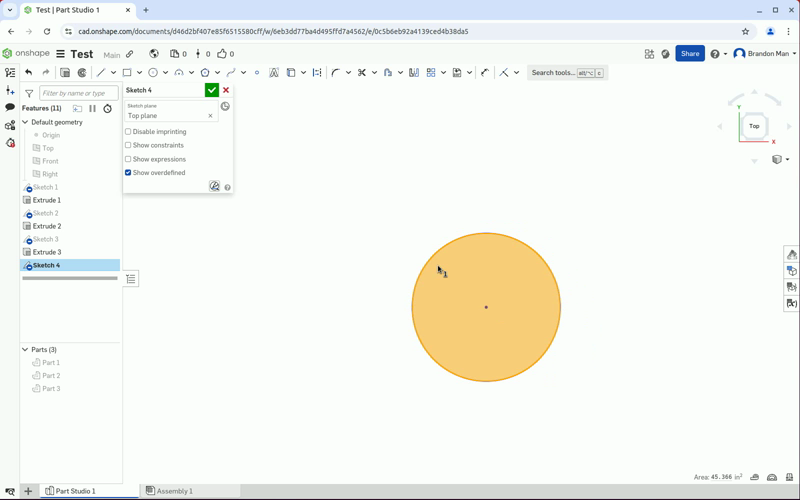
scroll(-6)
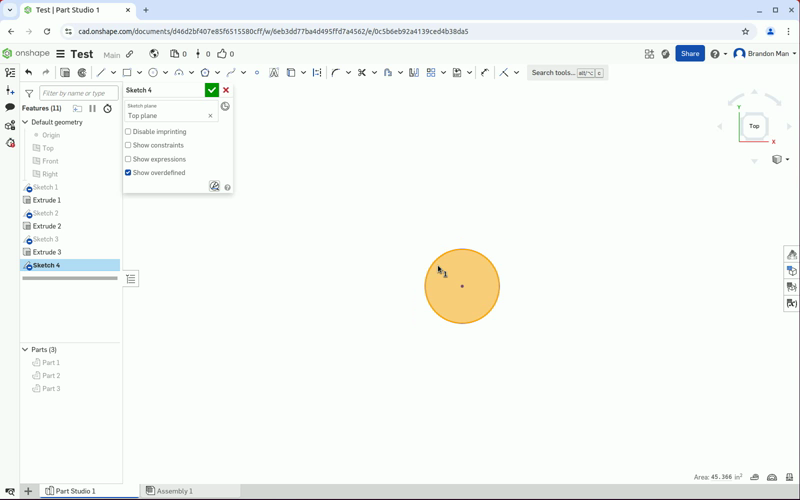
scroll(-6)
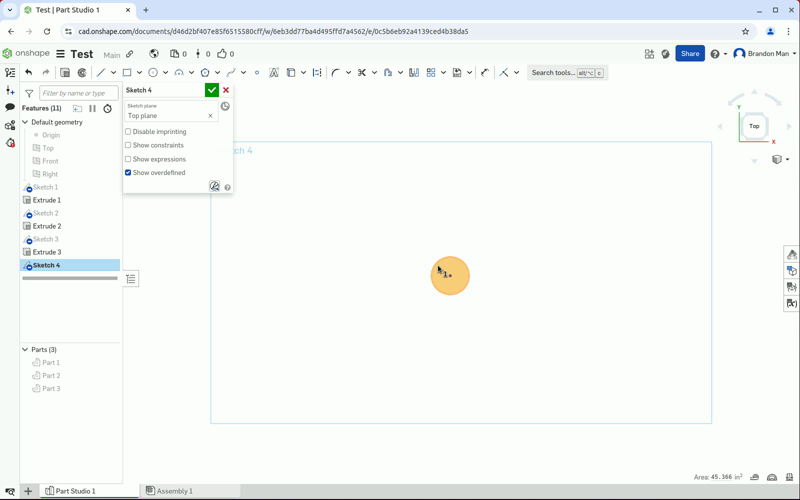
mouse_move(73, 352)
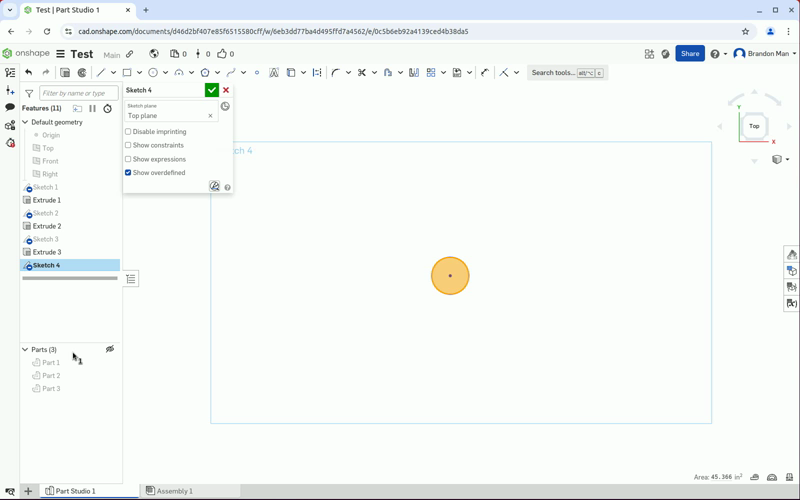
key(shift+y)
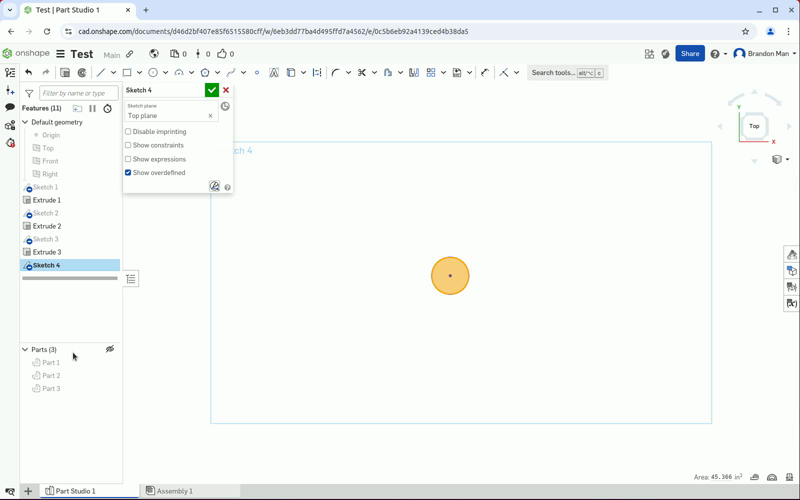
key(shift+e)
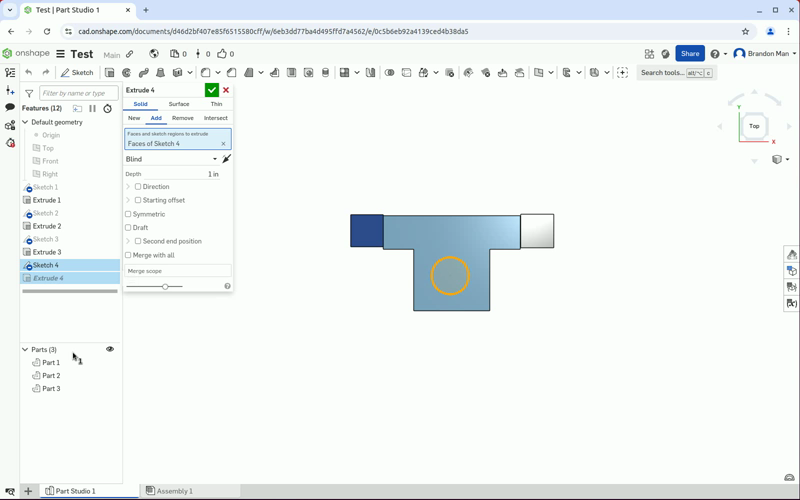
mouse_move(143, 106)
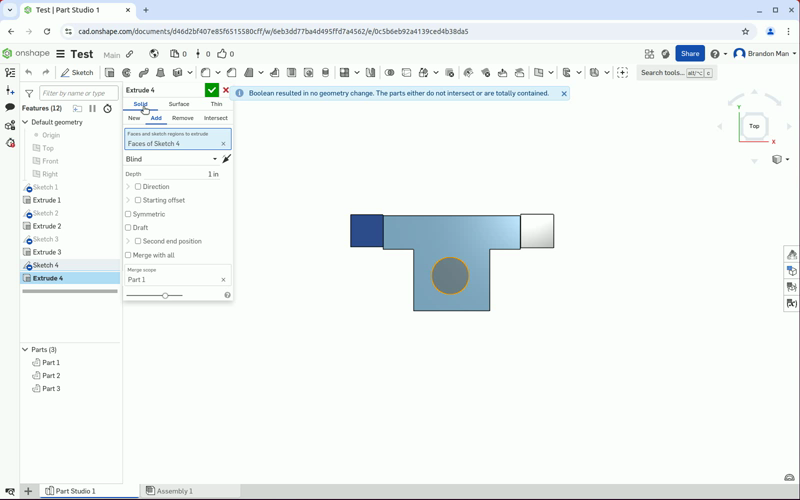
click(143, 106)
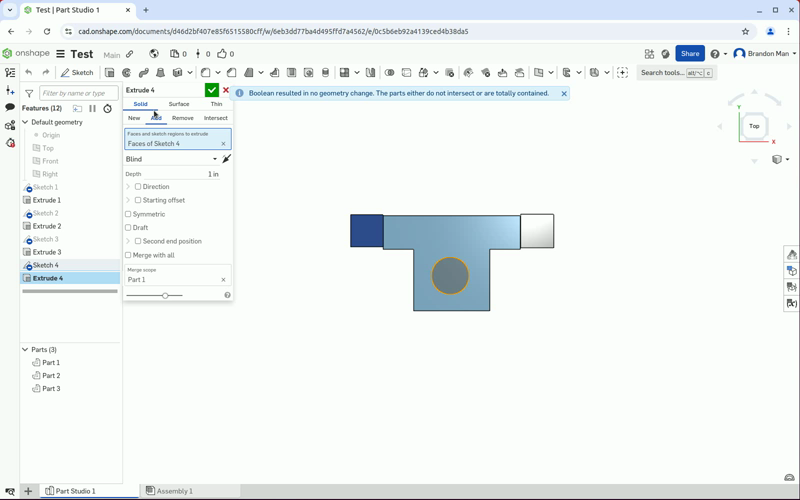
mouse_move(186, 120)
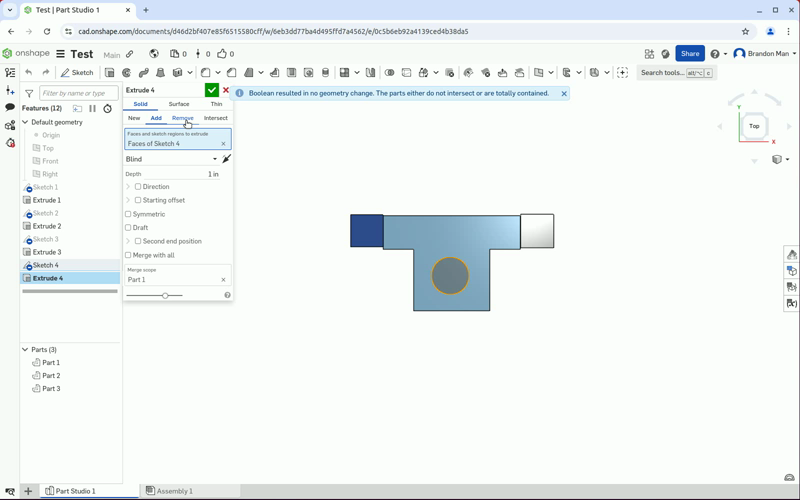
click(186, 120)
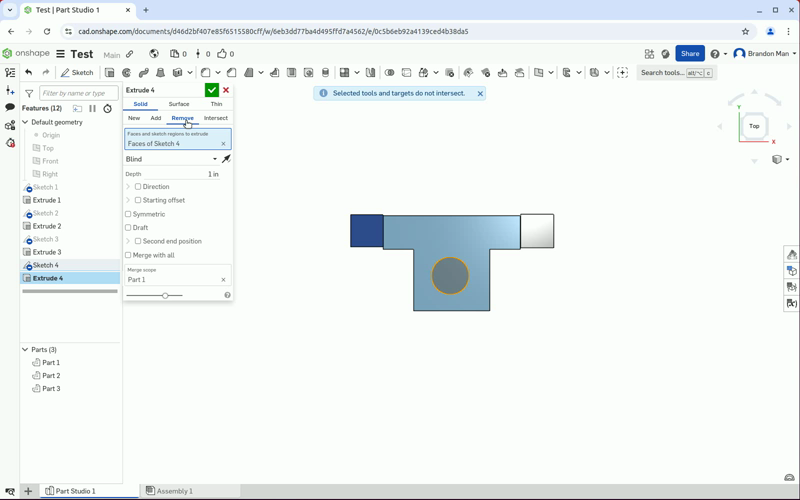
key(tab, 4)
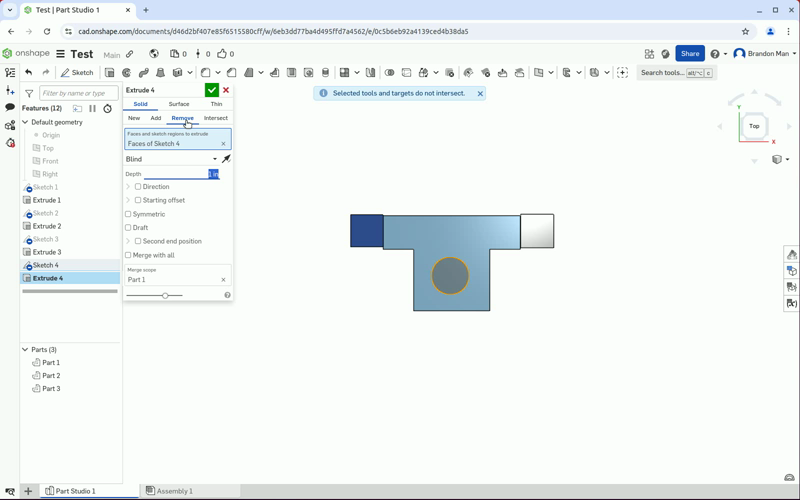
text(-18.053)
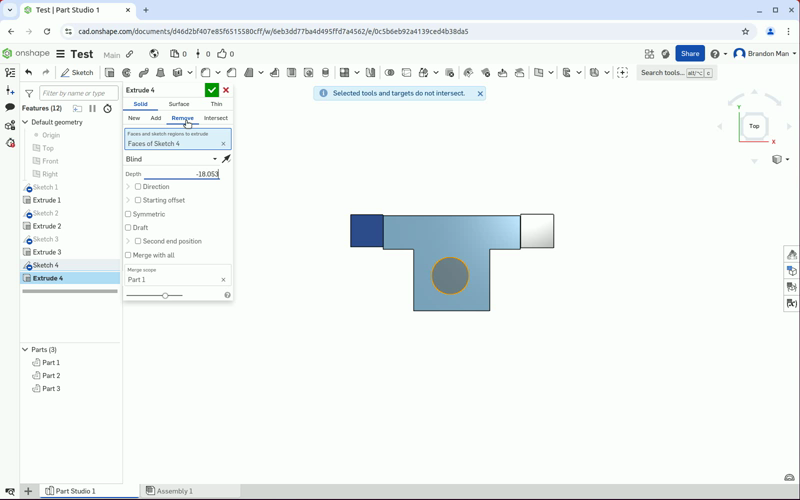
key(tab, 6)
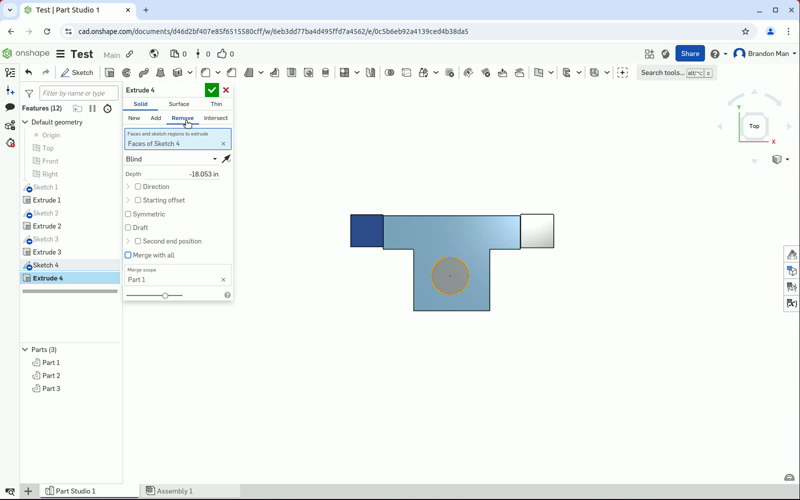
key(space)
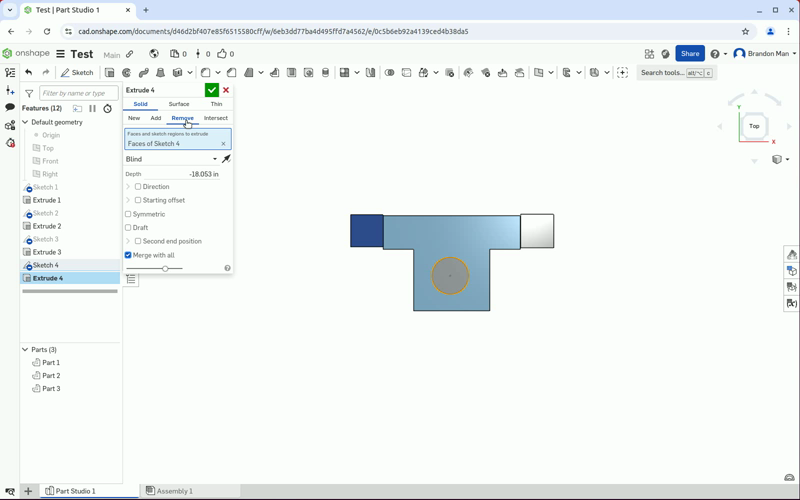
key(enter)
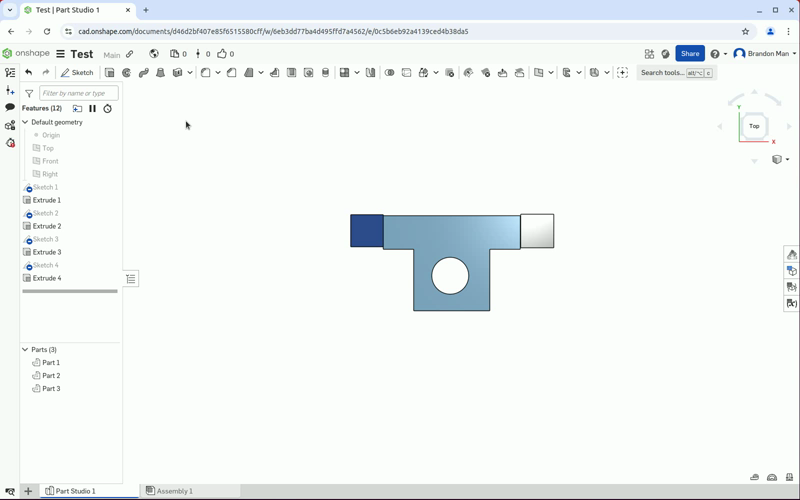
key(shift+h)
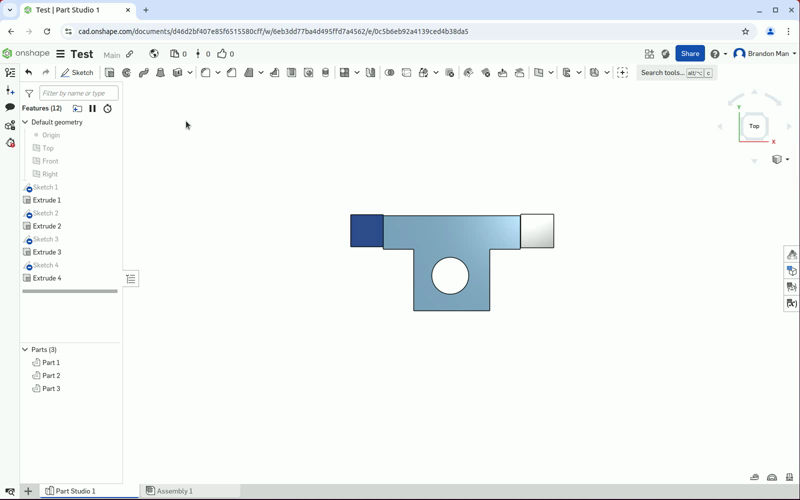
key(shift+h)
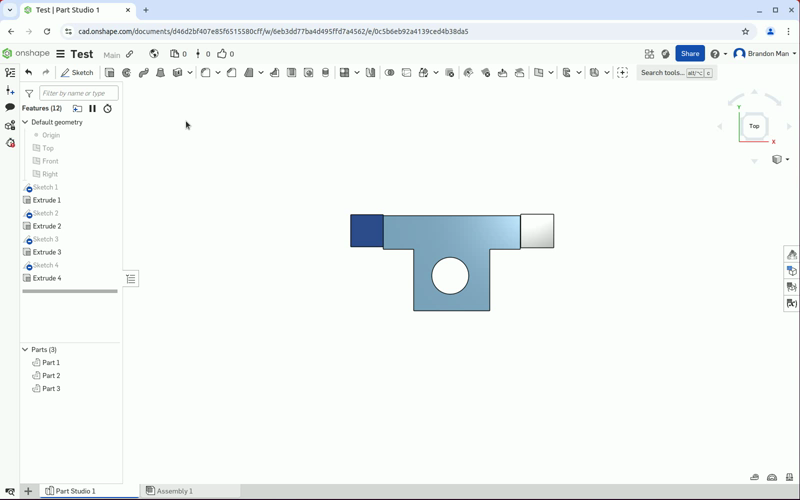
mouse_move(73, 189)
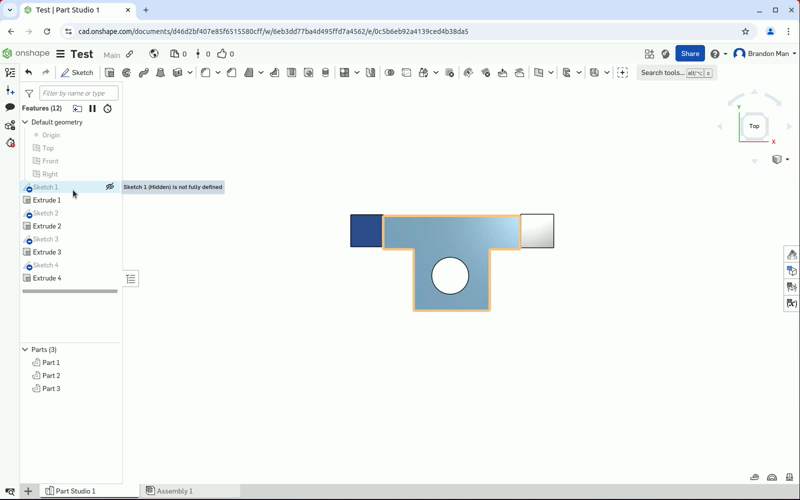
click(73, 189)
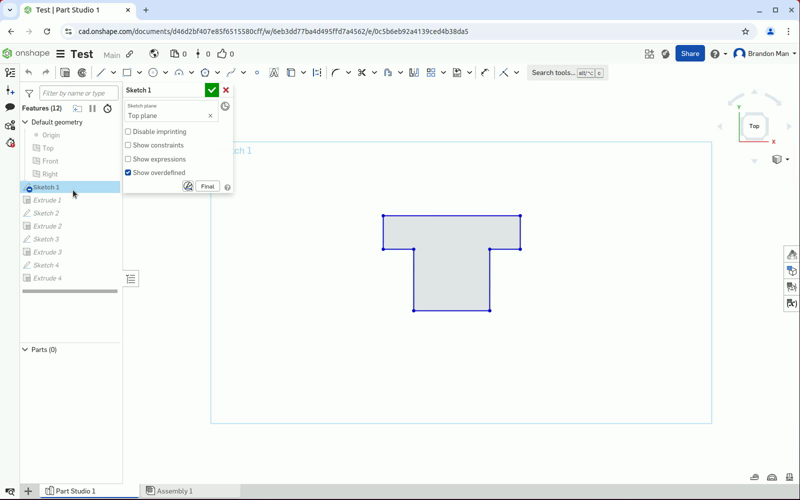
mouse_move(229, 92)
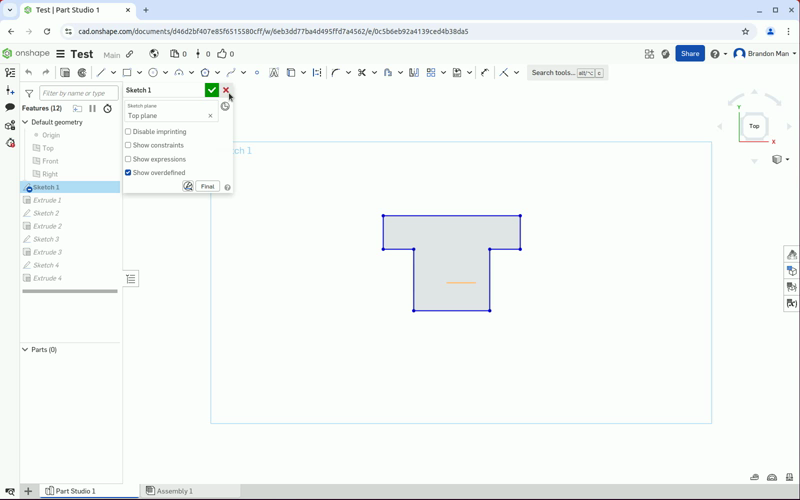
click(229, 92)
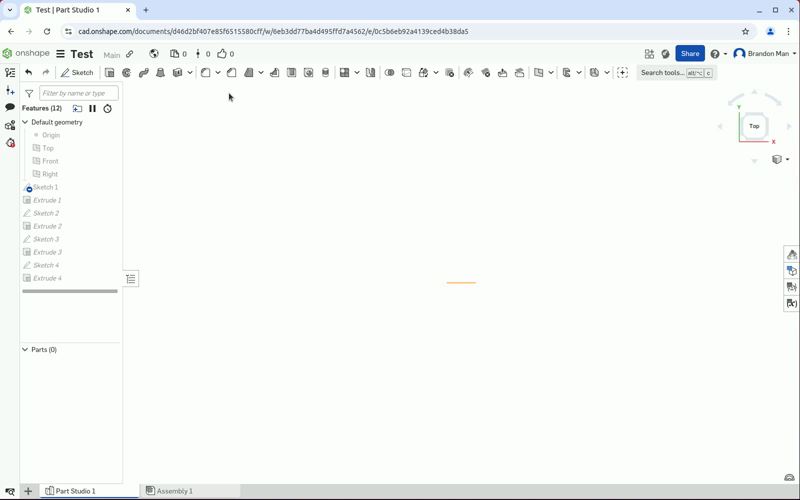
mouse_move(73, 352)
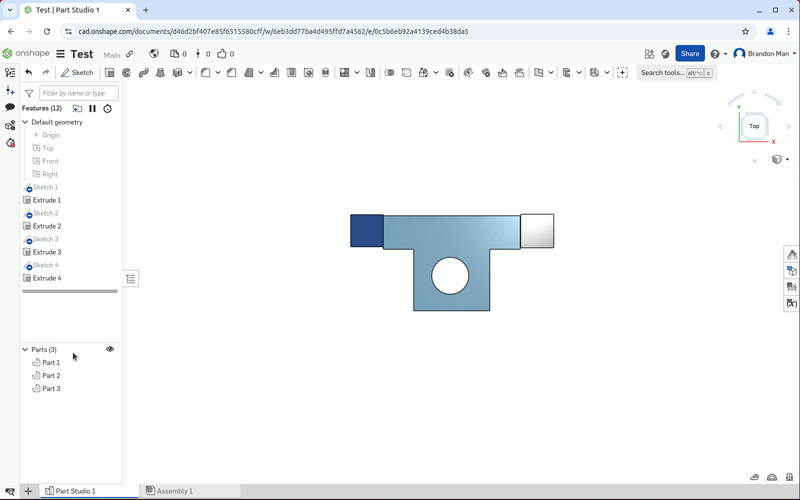
key(y)
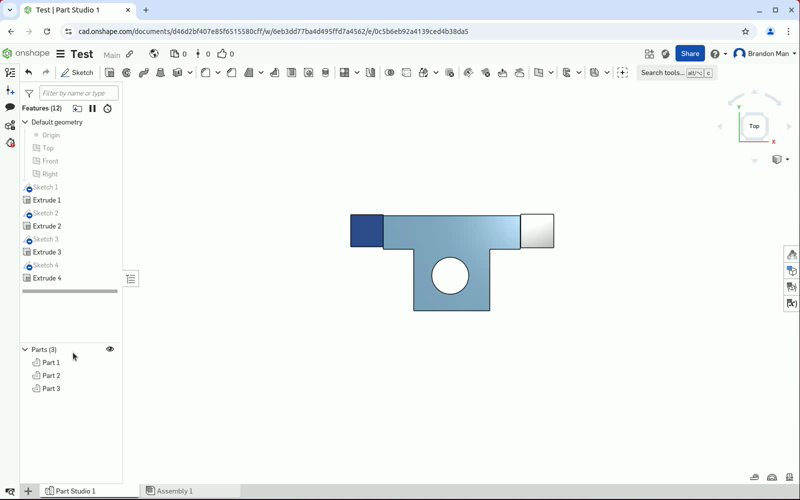
key(shift+p)
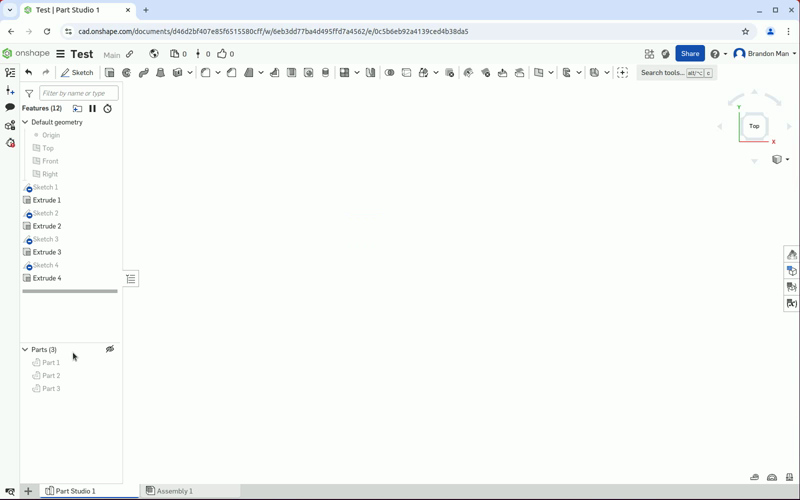
key(space)
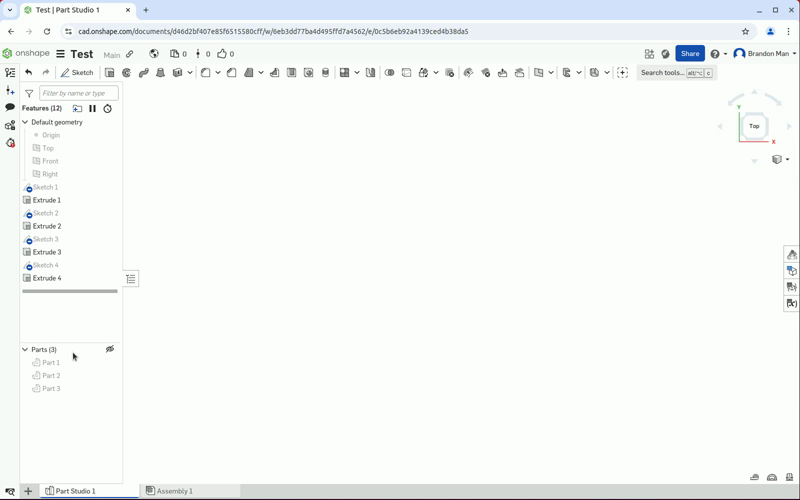
key_down(shift)
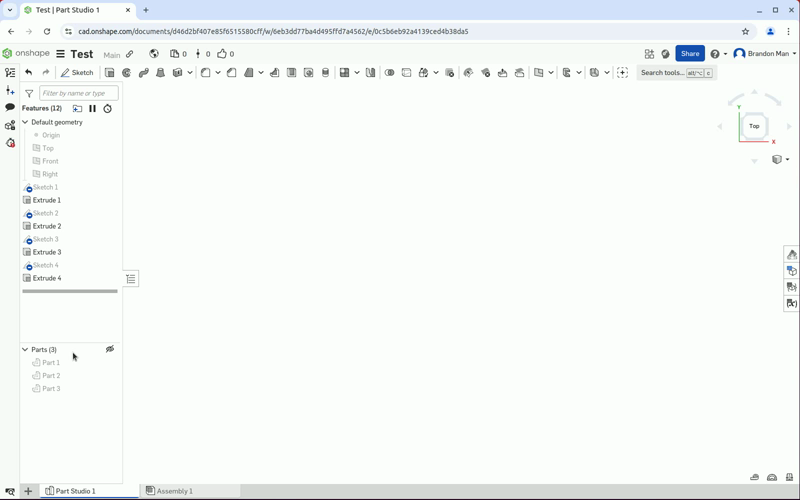
key(up)
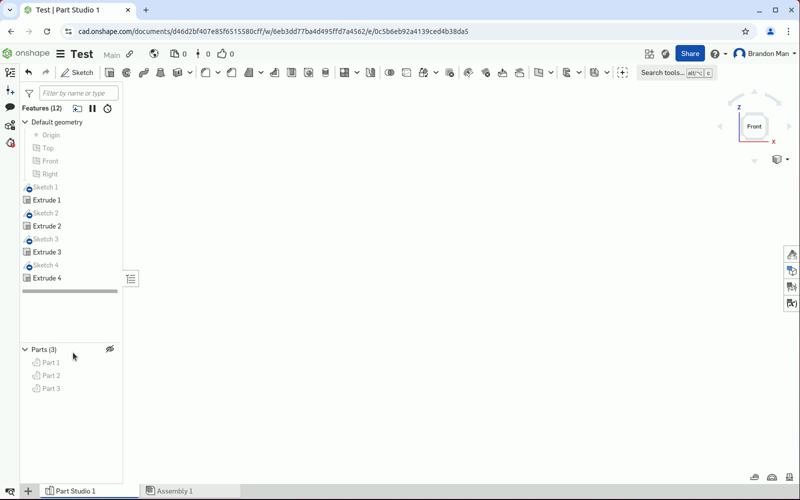
key_up(shift)
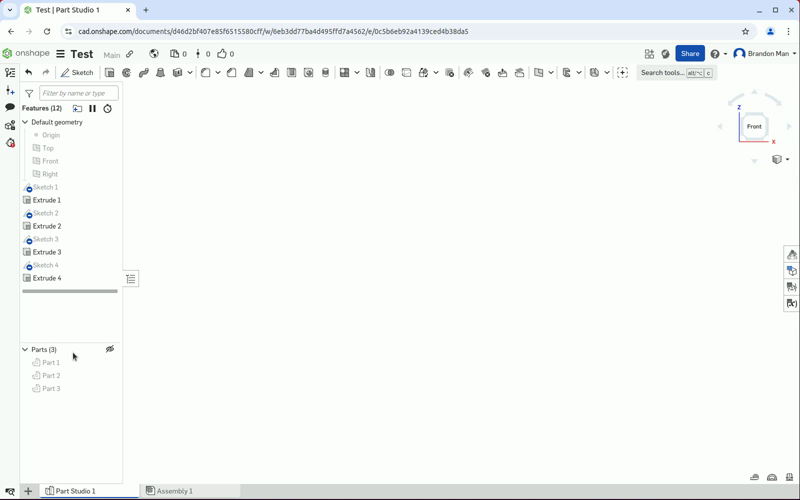
mouse_move(73, 352)
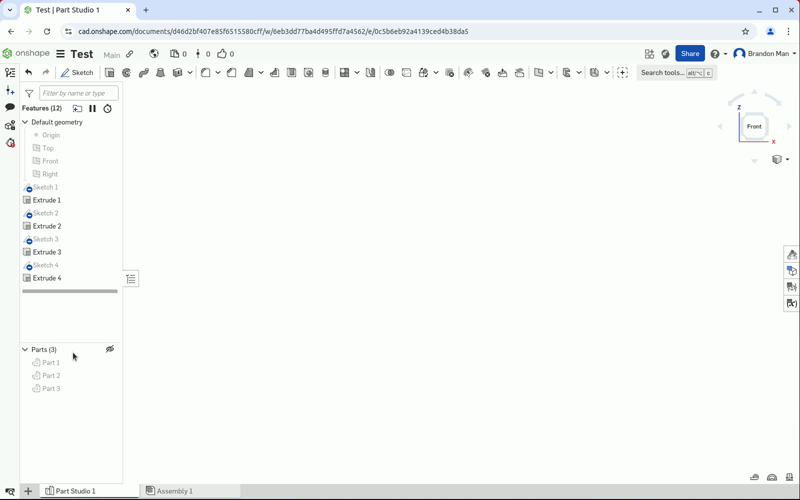
key(shift+y)
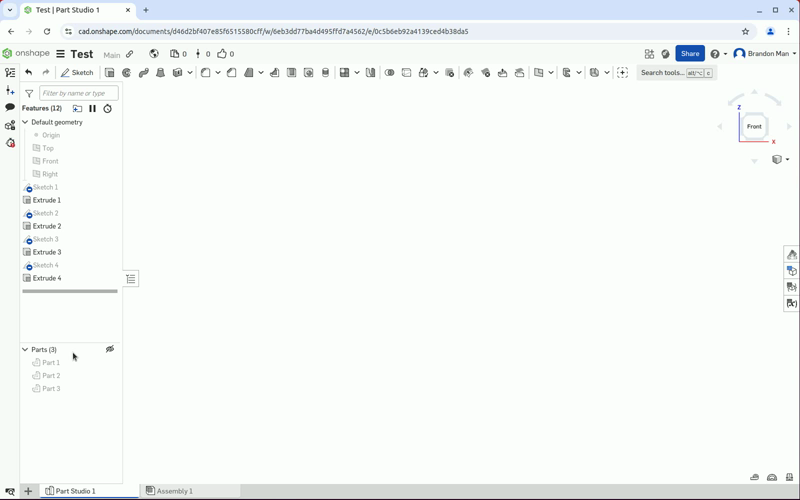
key(shift+s)
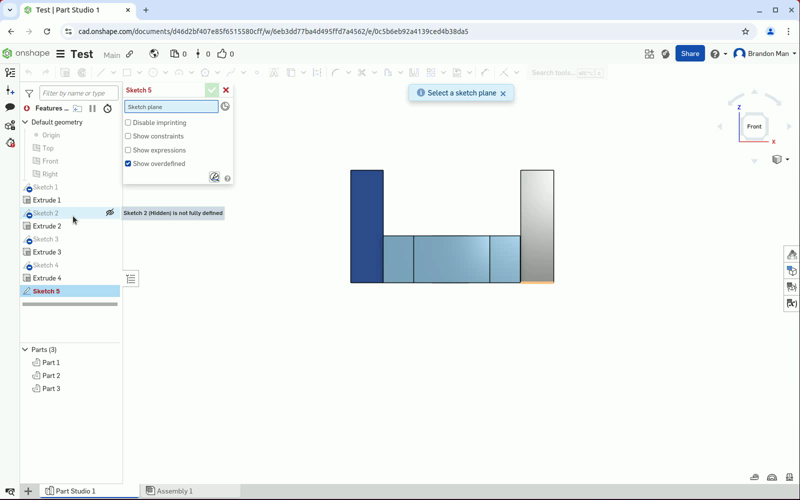
scroll(3)
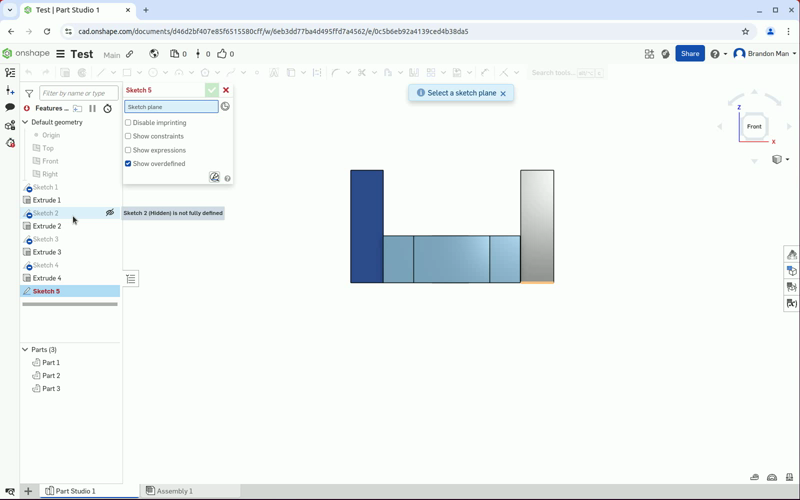
mouse_move(73, 163)
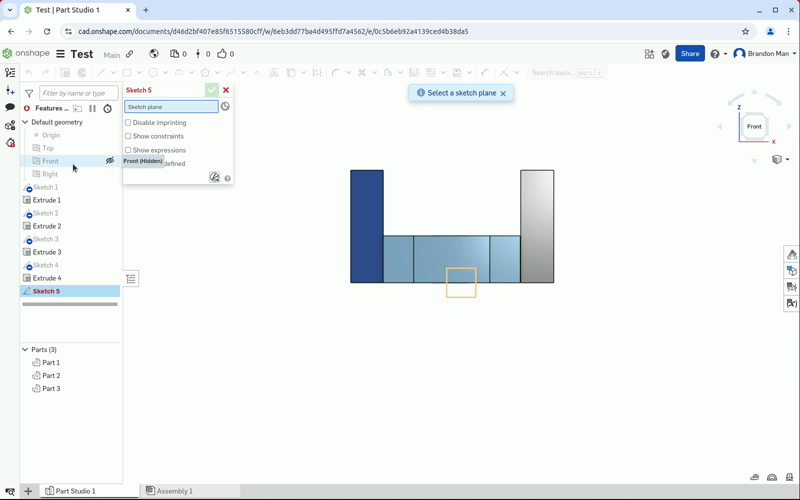
click(73, 163)
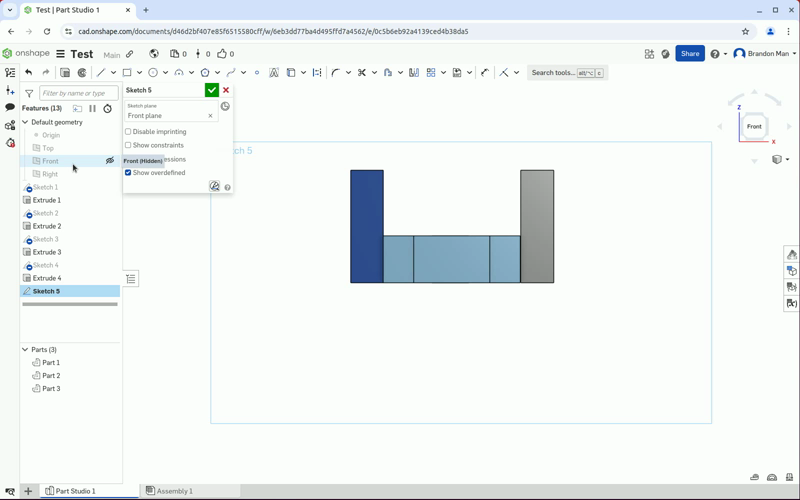
mouse_move(73, 352)
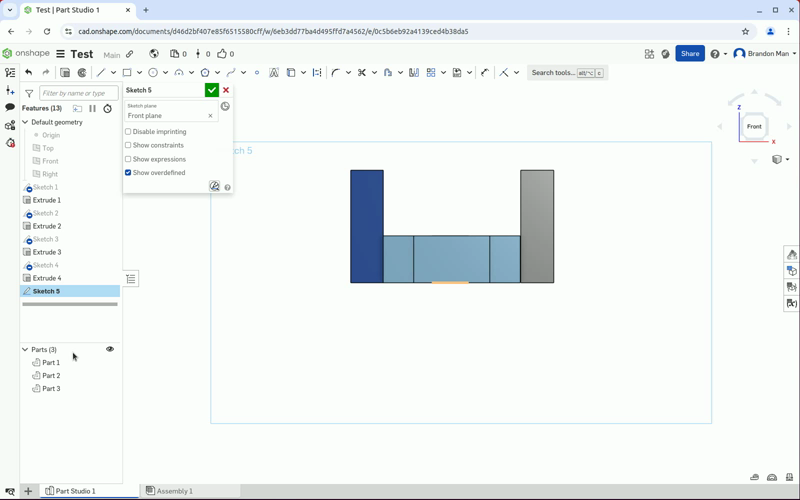
key(y)
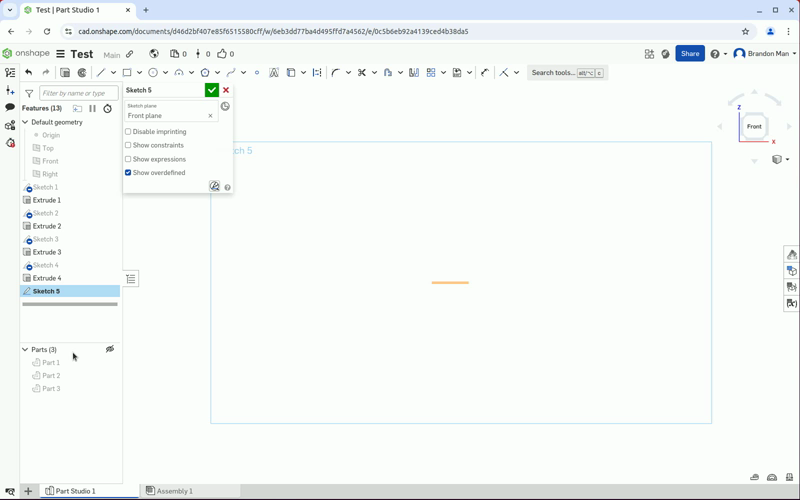
key(c)
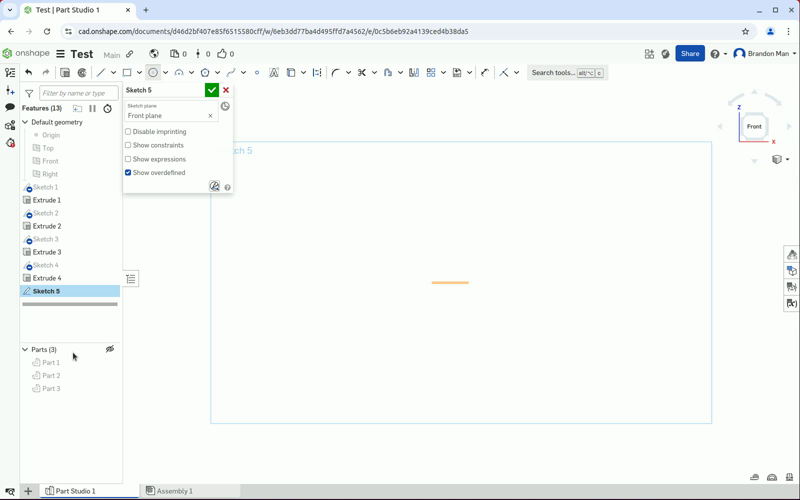
key_down(shift)
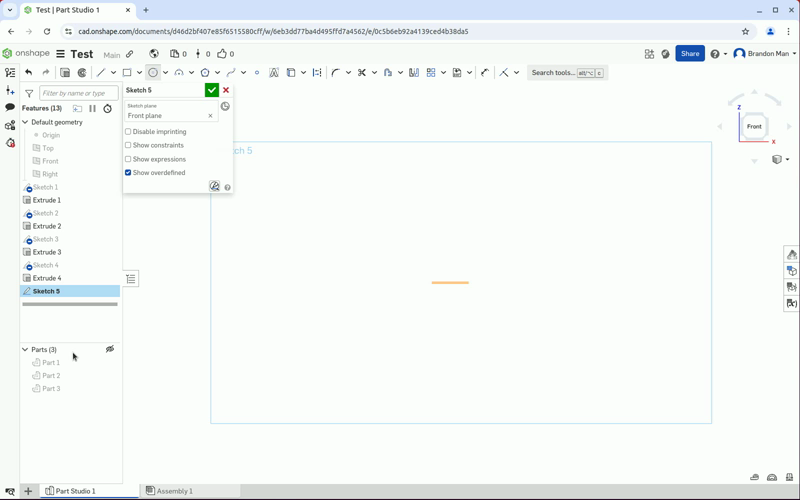
mouse_move(510, 189)
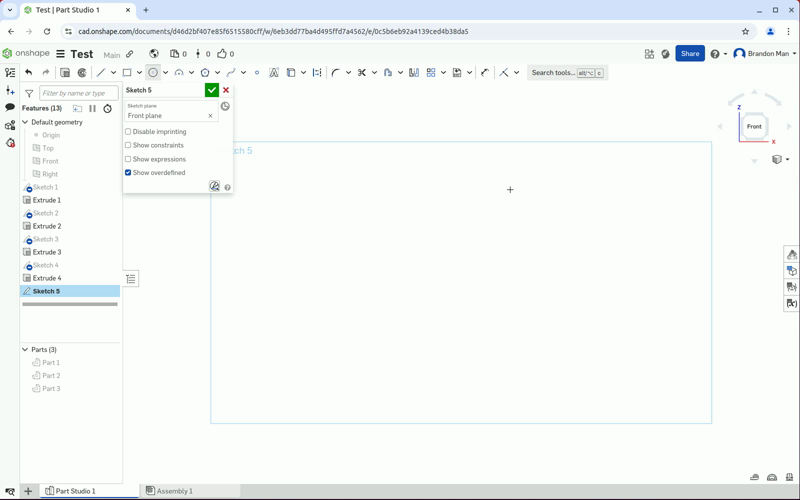
click(510, 189)
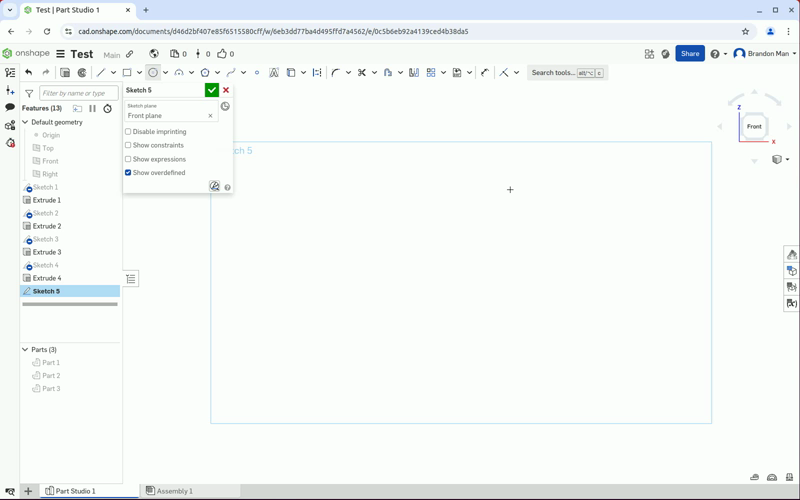
key_up(shift)
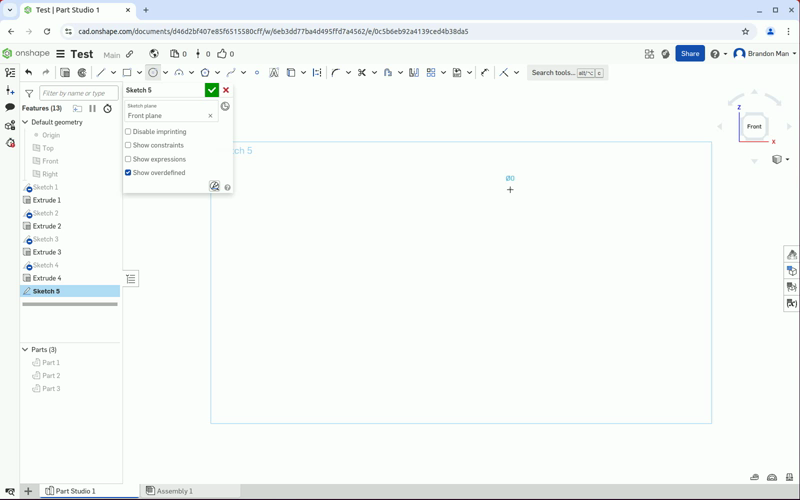
mouse_move(519, 189)
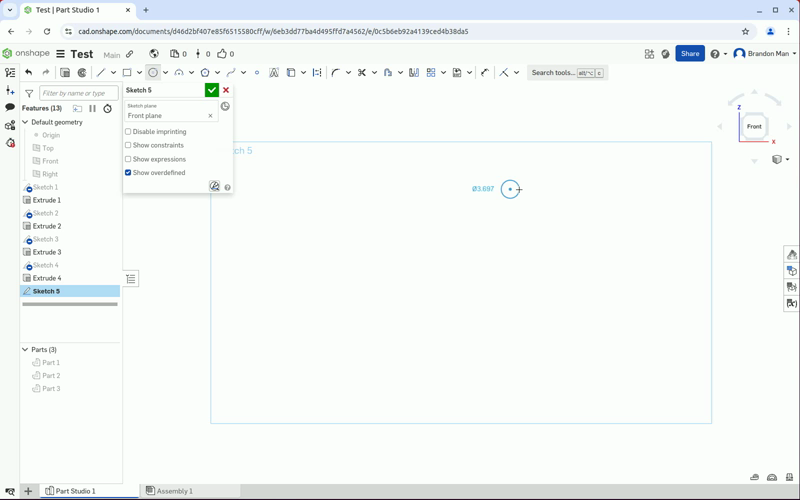
click(519, 189)
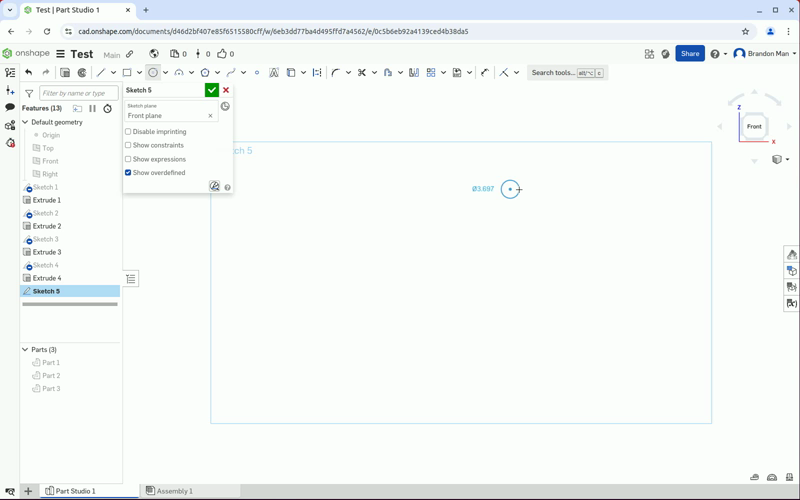
key(esc)
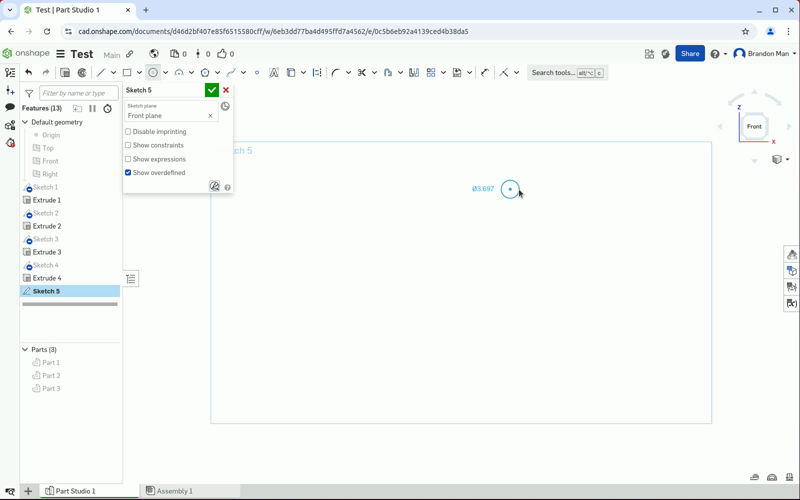
mouse_move(504, 190)
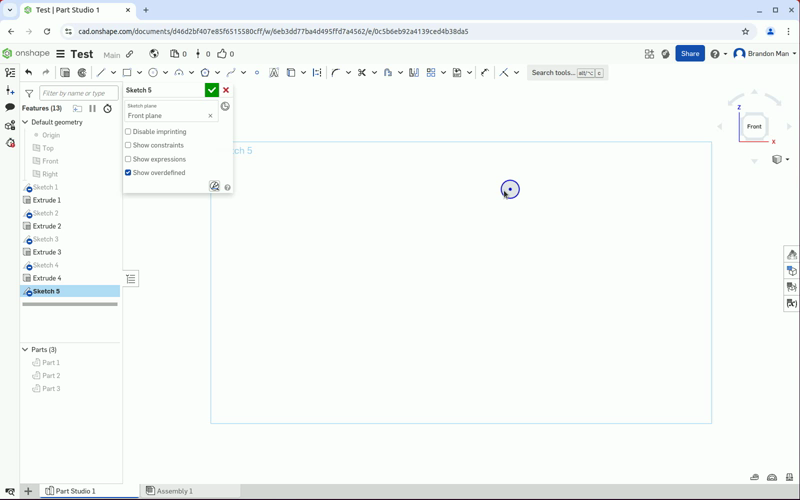
scroll(6)
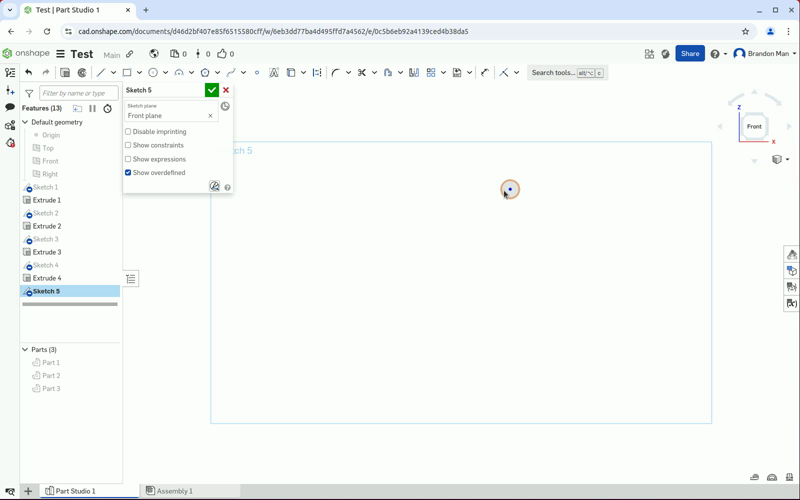
scroll(6)
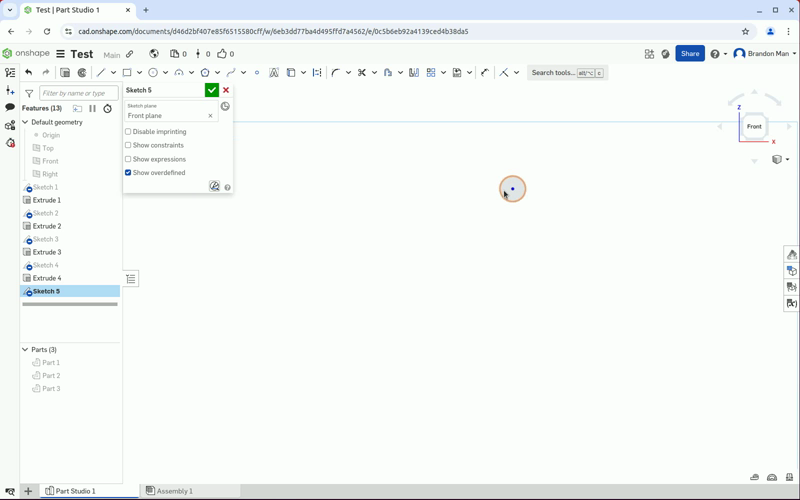
scroll(6)
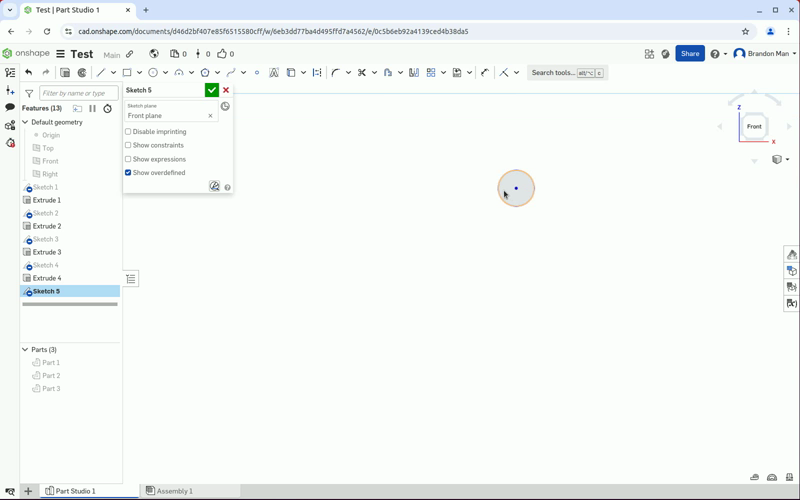
scroll(6)
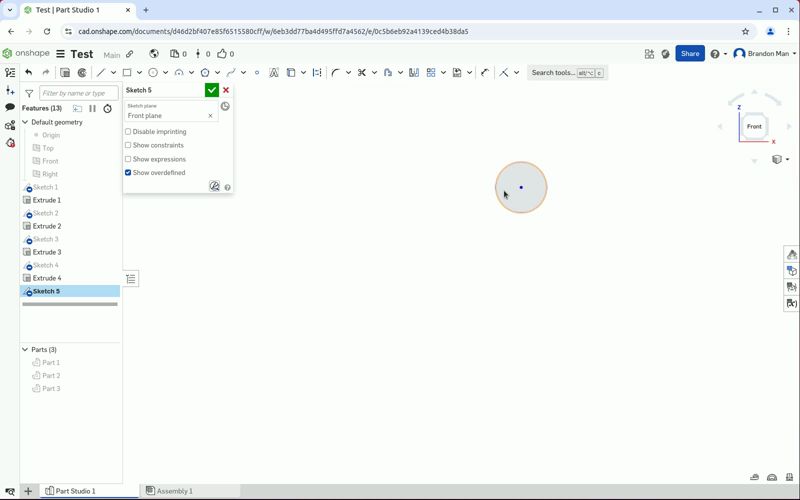
scroll(6)
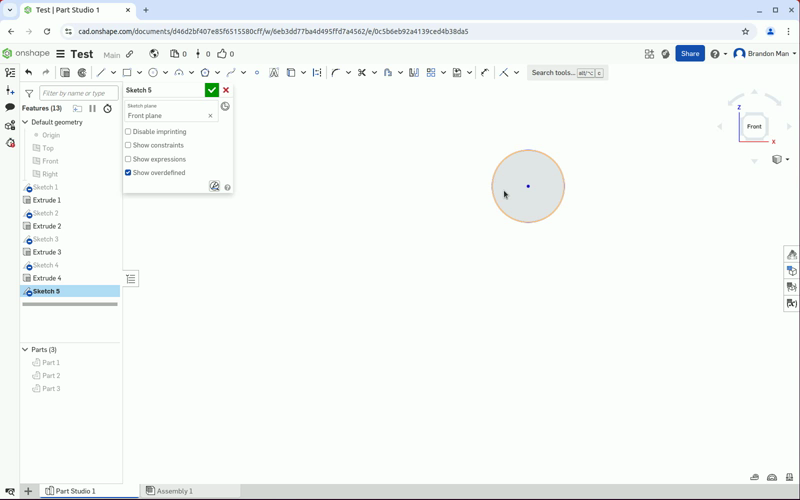
scroll(6)
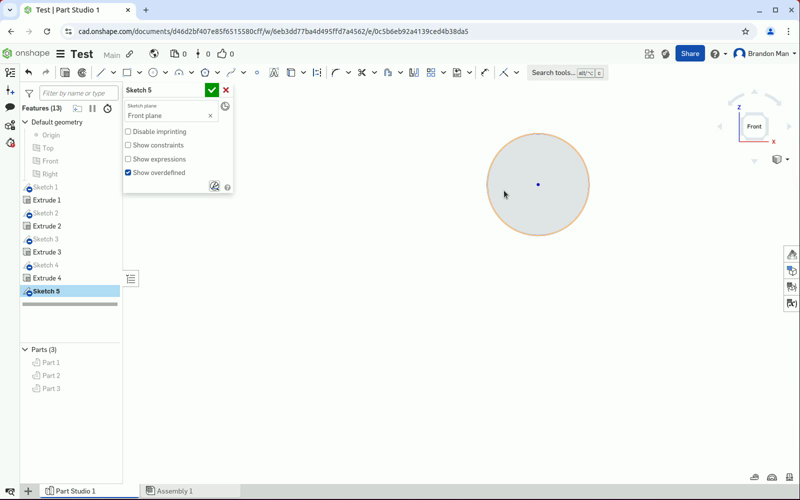
scroll(6)
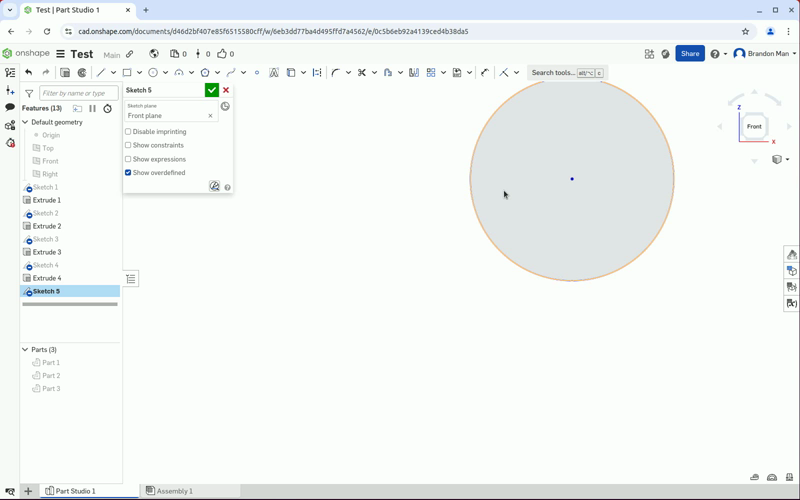
click(504, 190)
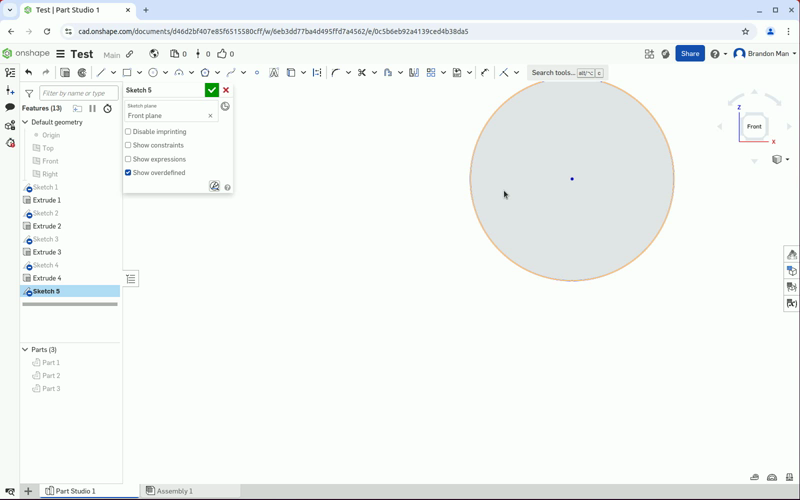
scroll(-6)
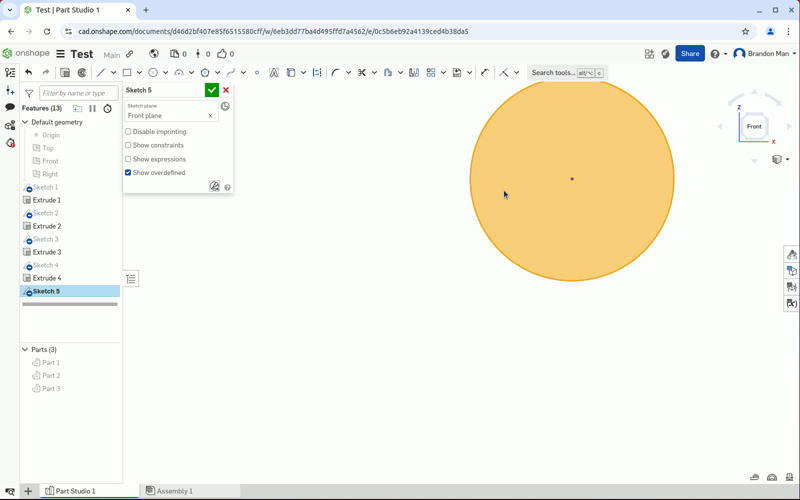
scroll(-6)
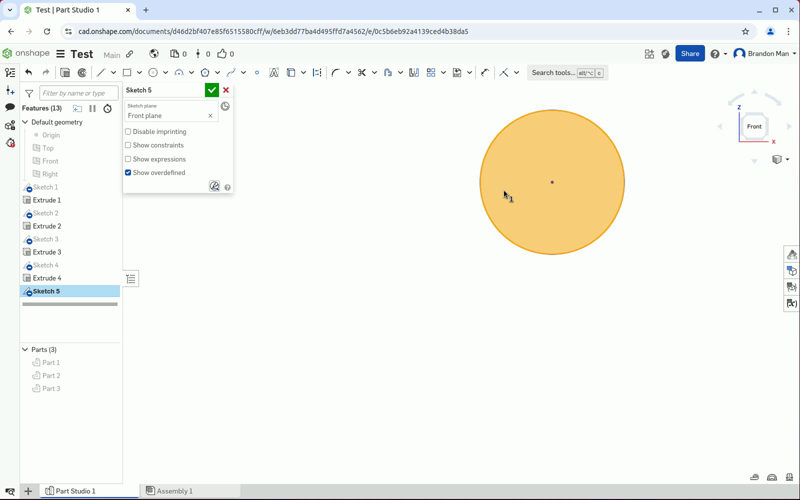
scroll(-6)
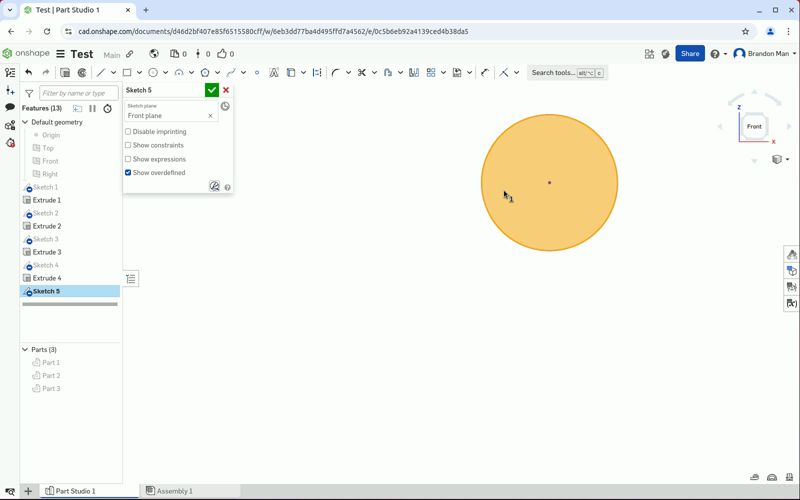
scroll(-6)
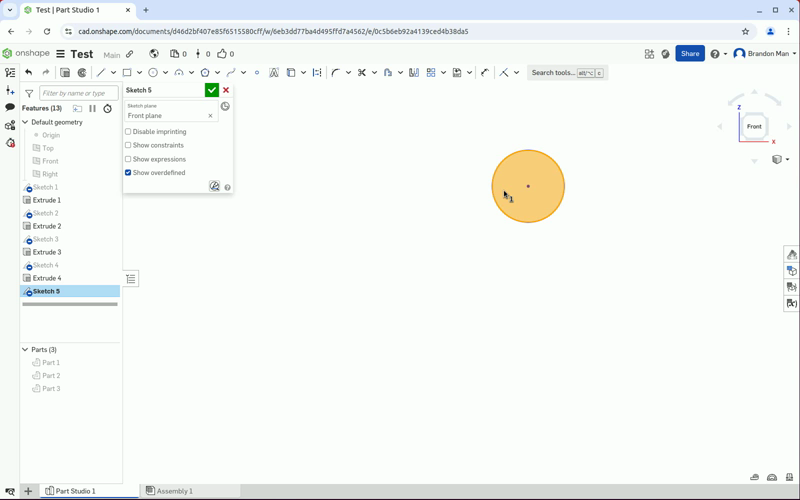
scroll(-6)
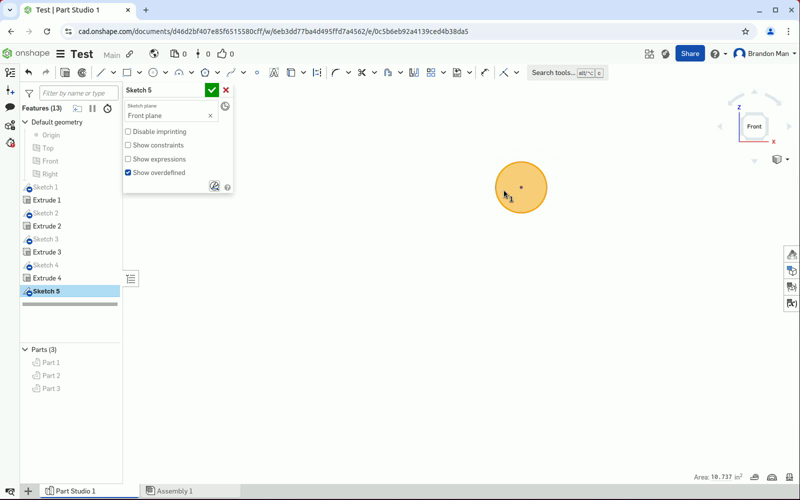
scroll(-6)
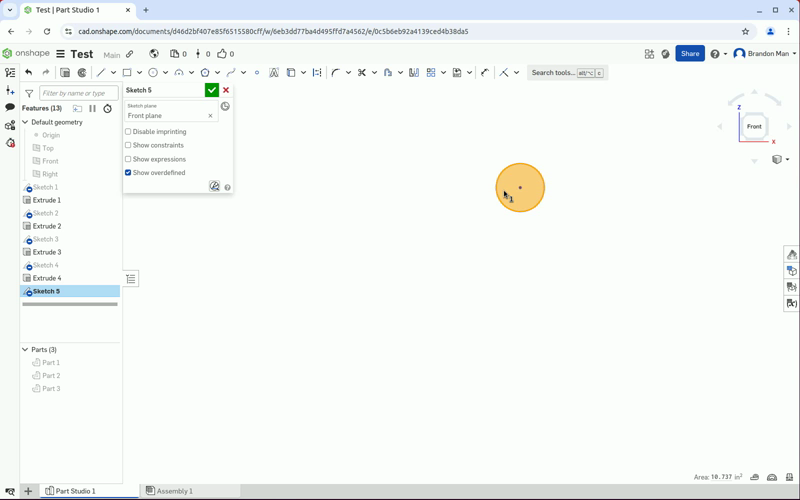
scroll(-6)
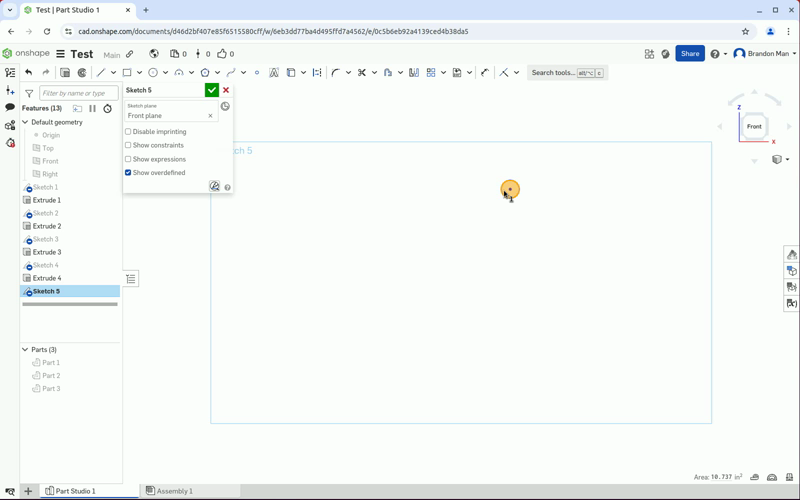
mouse_move(73, 352)
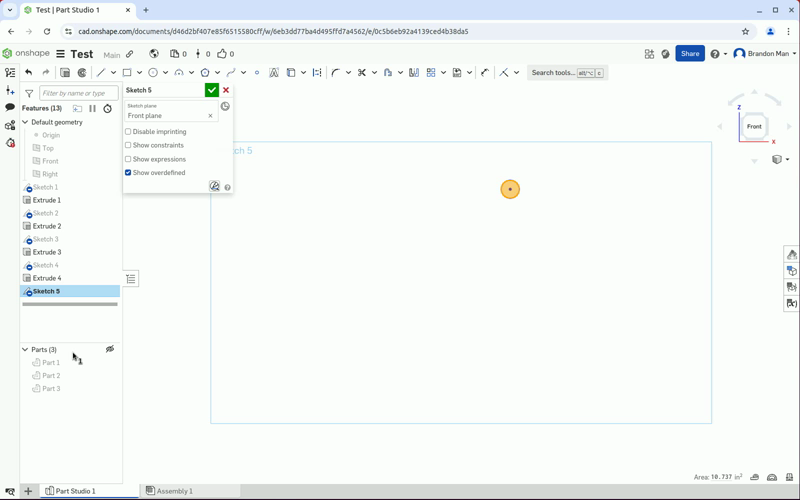
key(shift+y)
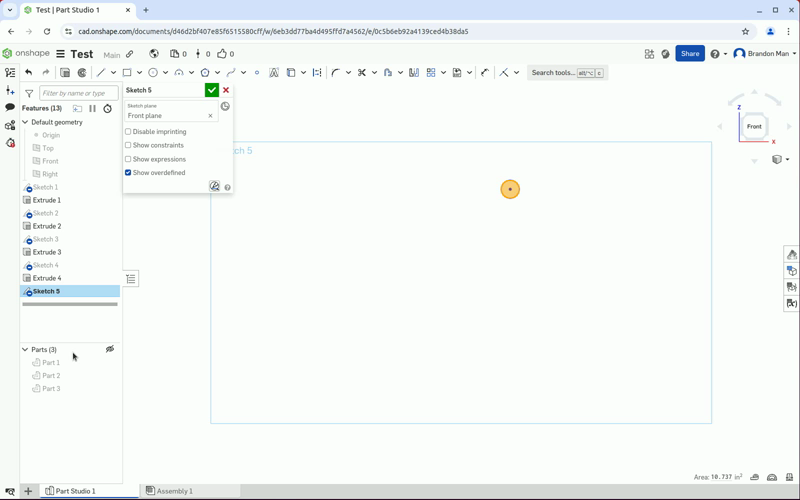
key(shift+e)
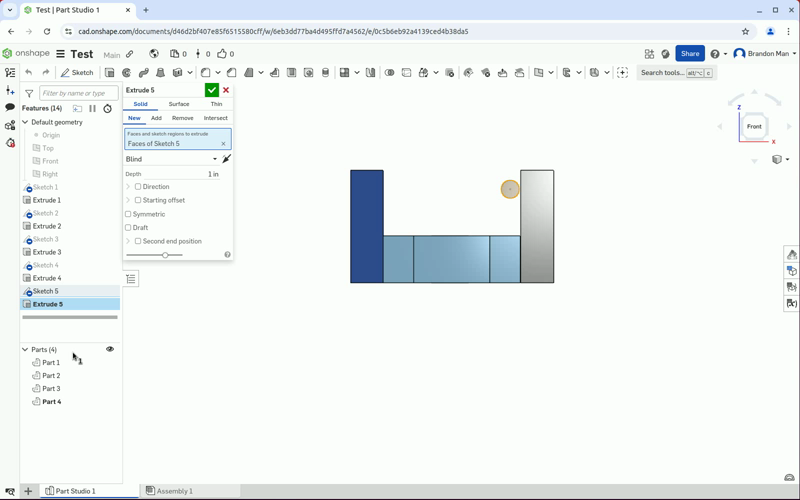
mouse_move(143, 106)
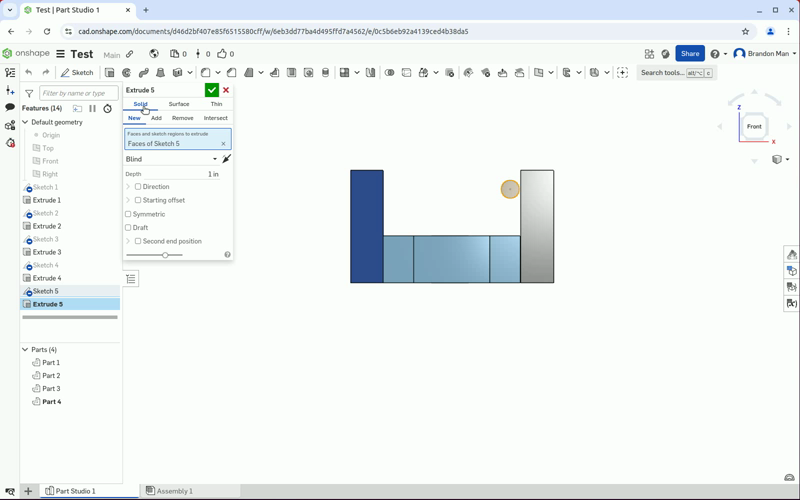
click(143, 106)
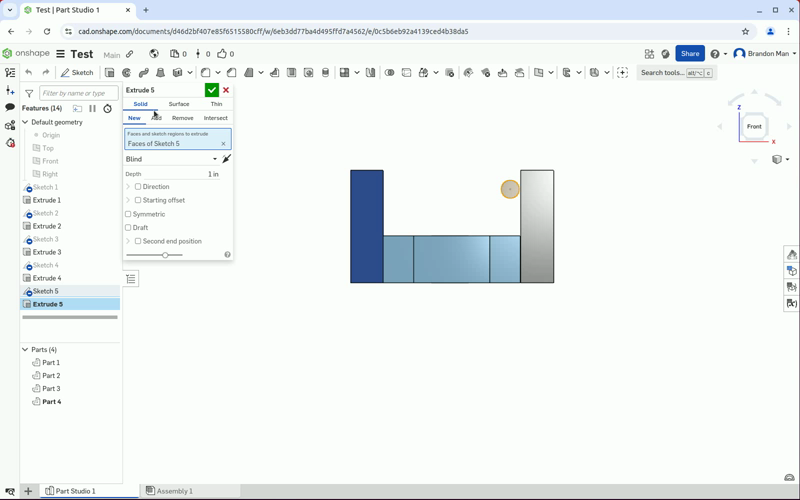
mouse_move(186, 120)
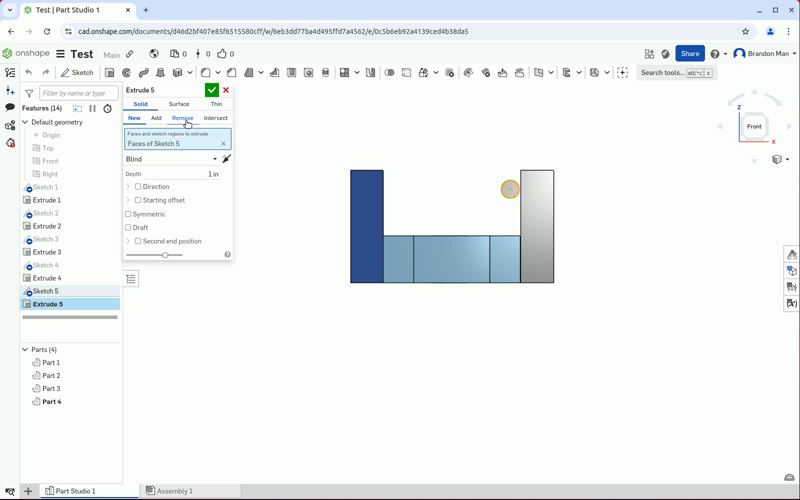
click(186, 120)
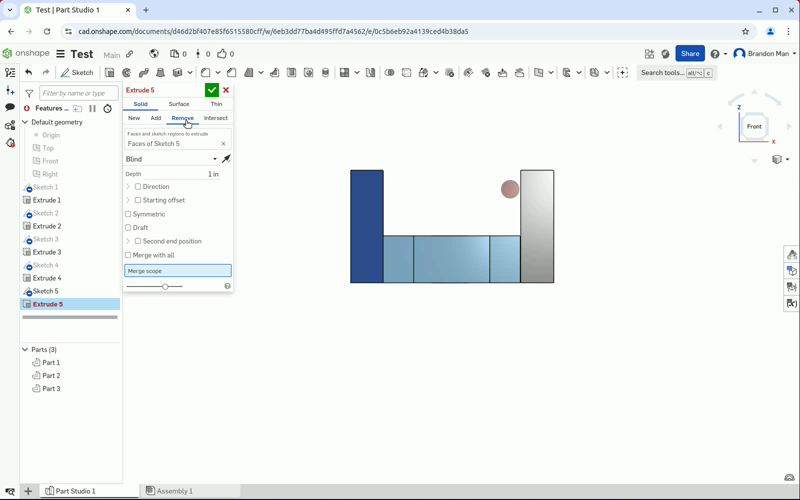
key(tab, 4)
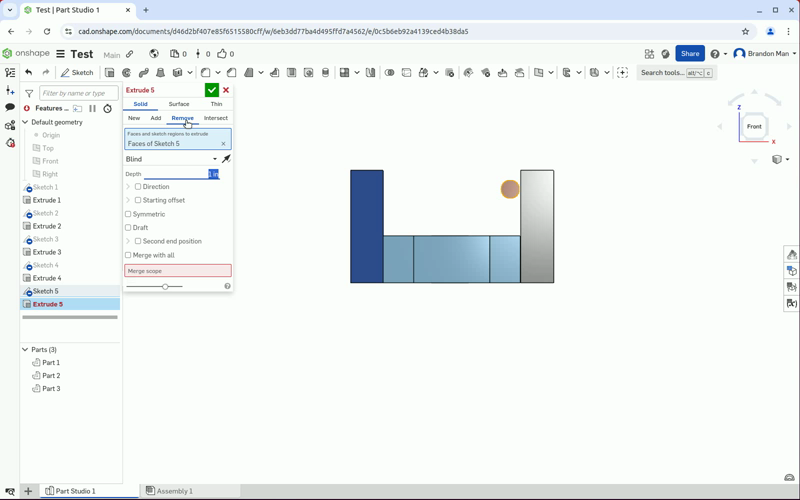
text(20.701)
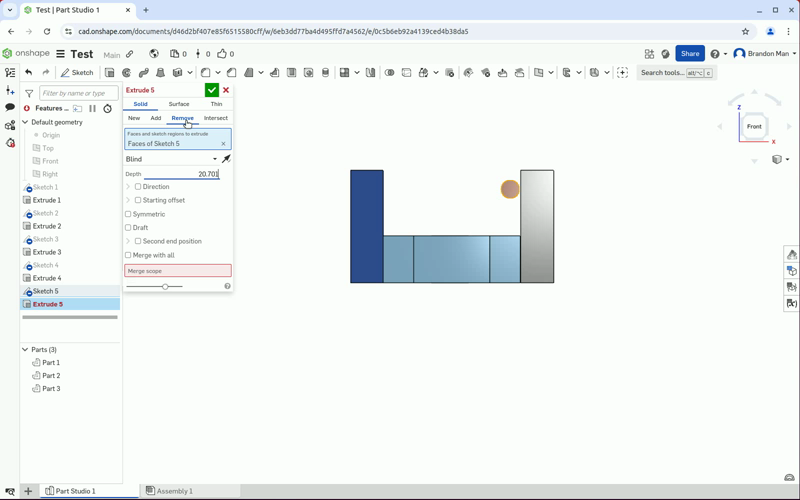
key(tab, 6)
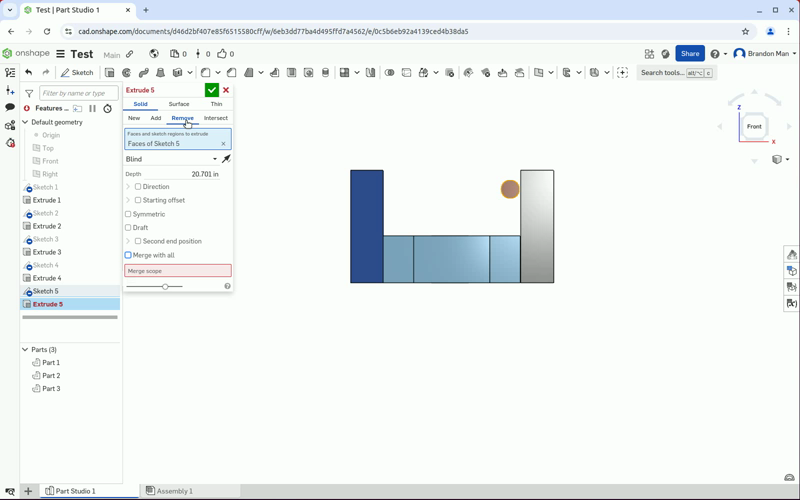
key(space)
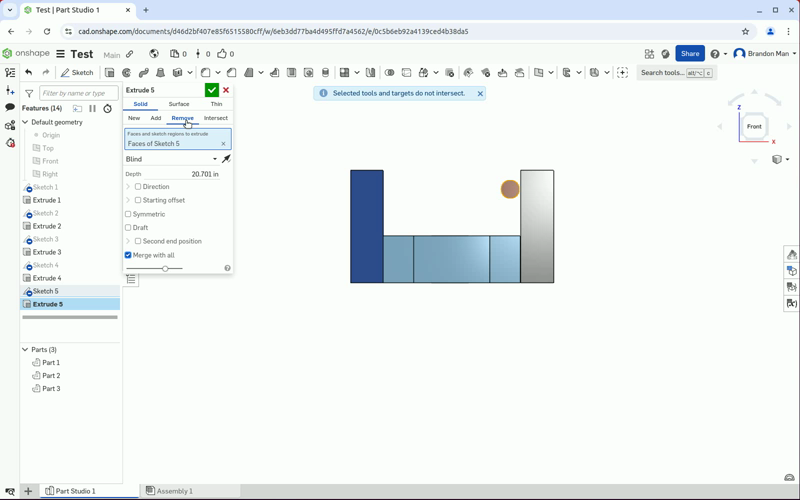
key(enter)
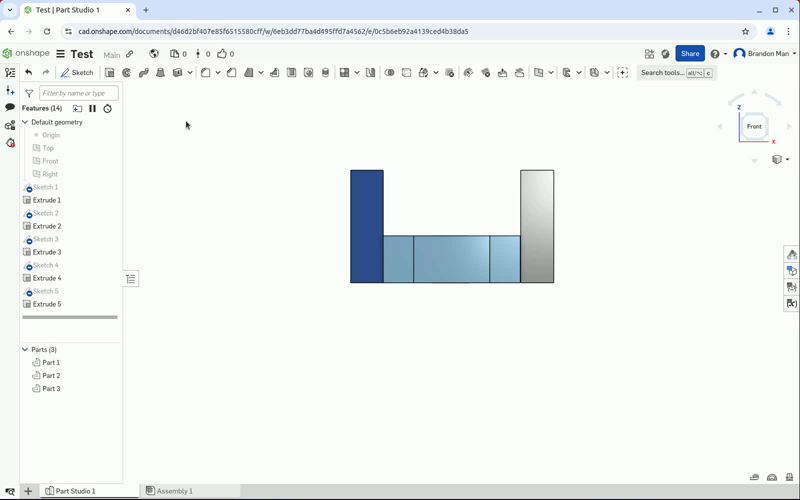
key(shift+h)
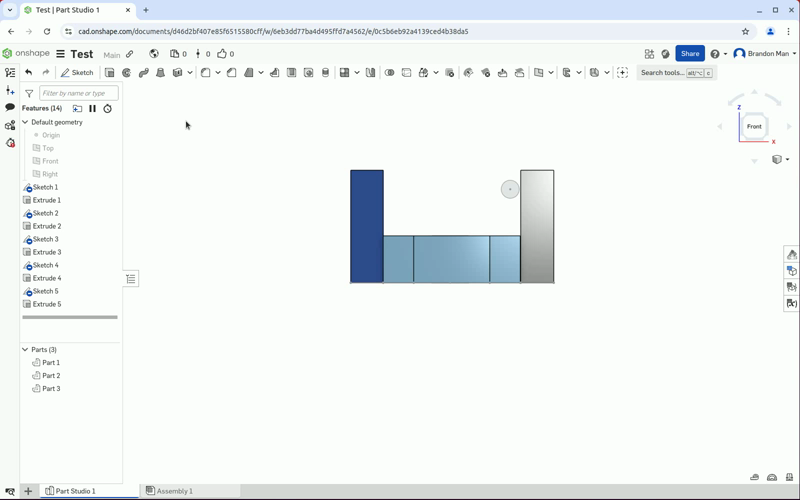
key(shift+h)
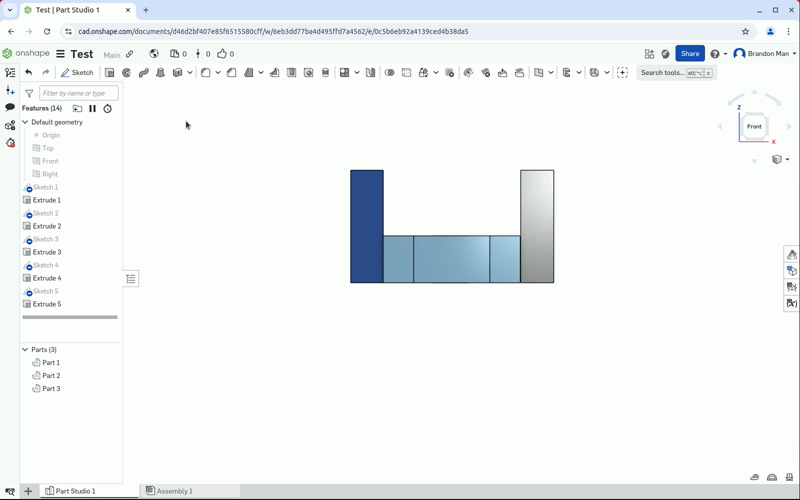
mouse_move(73, 189)
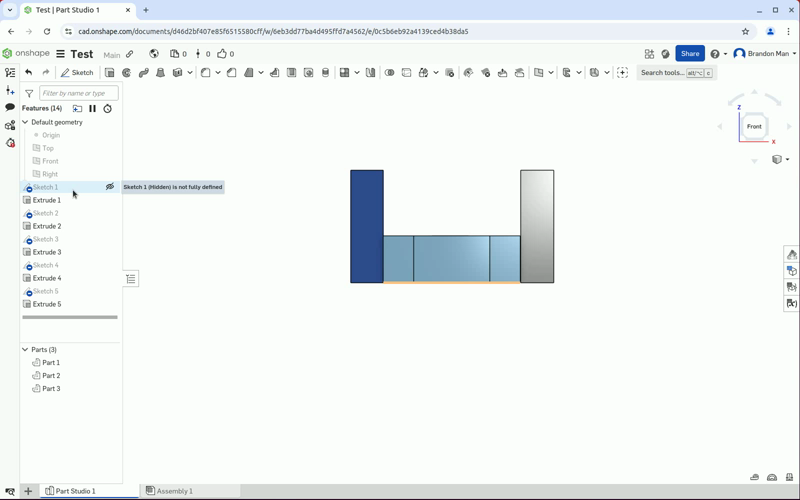
click(73, 189)
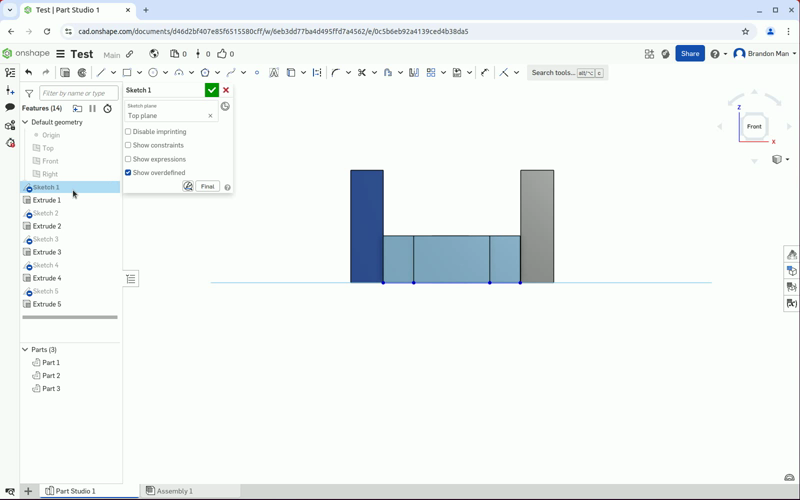
mouse_move(229, 92)
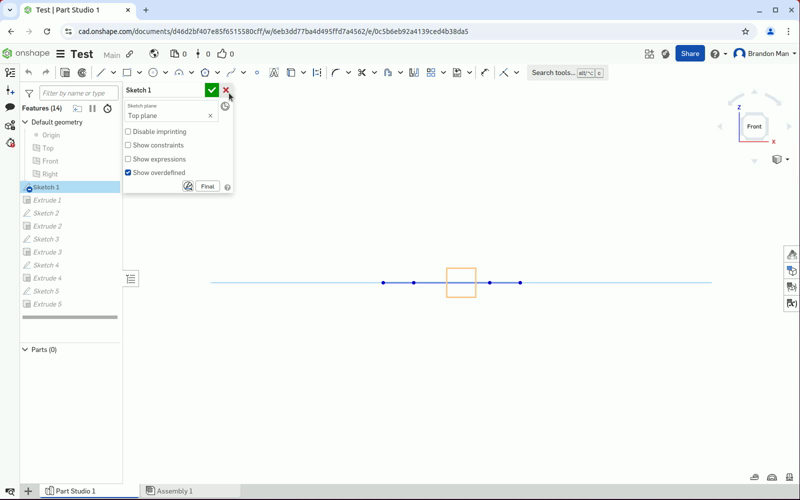
click(229, 92)
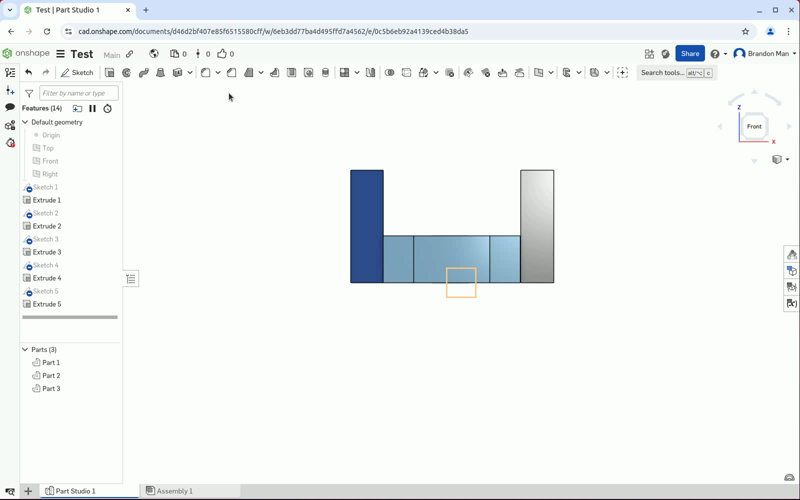
mouse_move(541, 75)
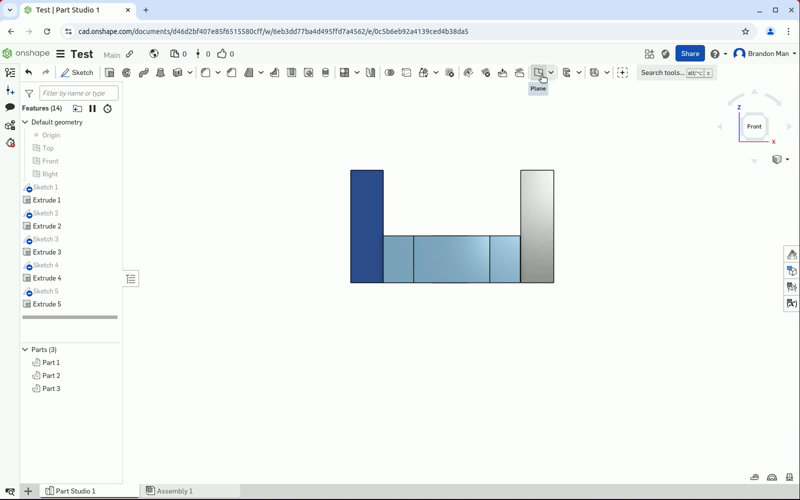
click(541, 75)
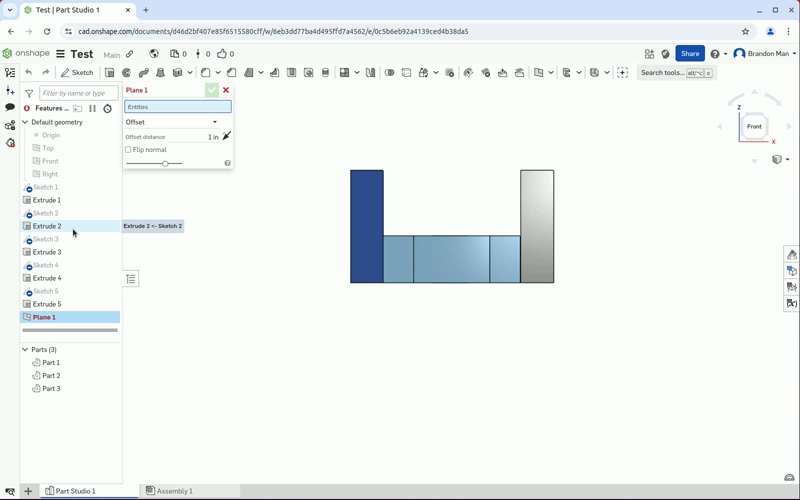
scroll(3)
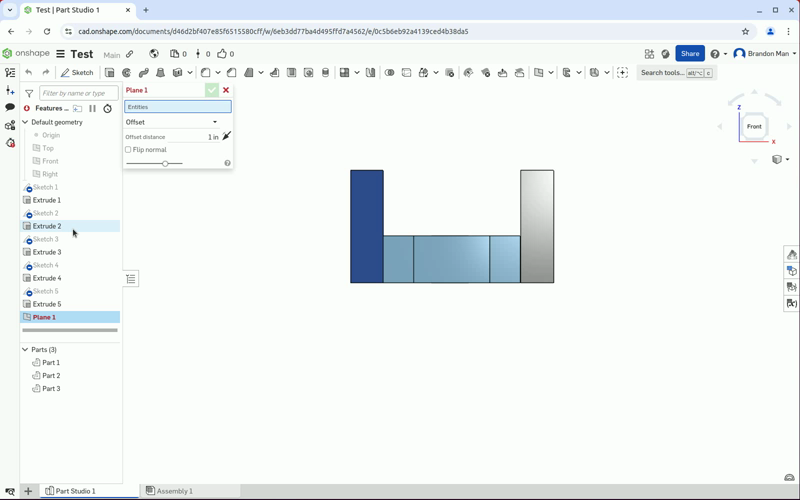
mouse_move(73, 163)
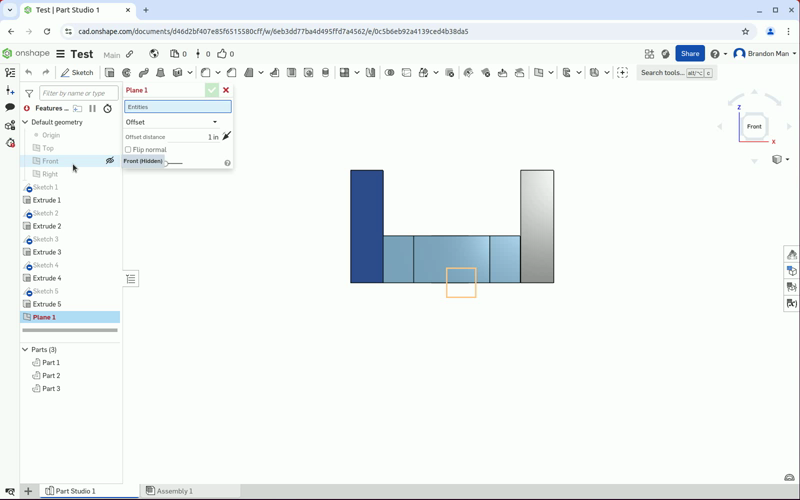
click(73, 163)
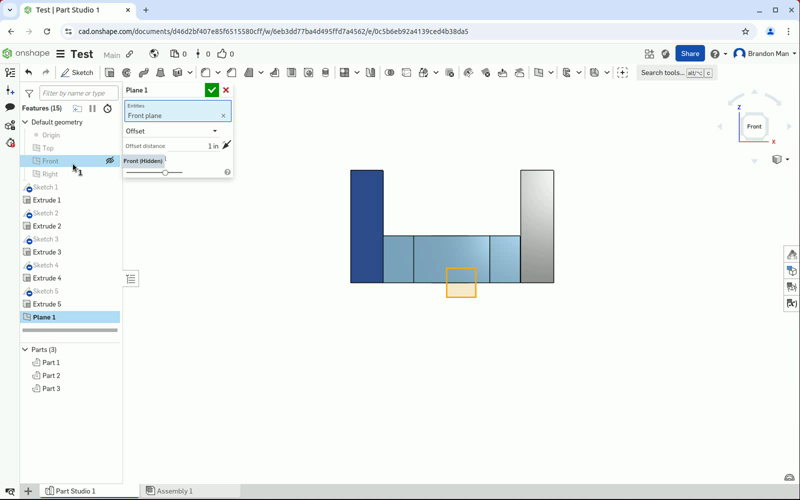
key(tab, 2)
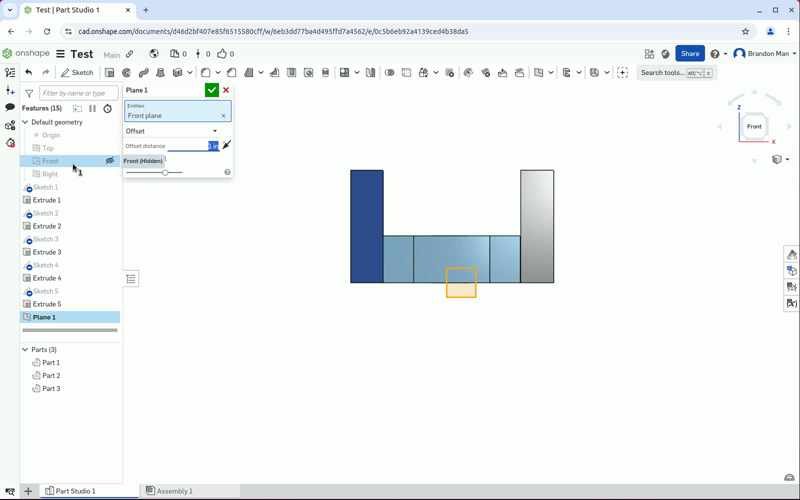
text(7.456)
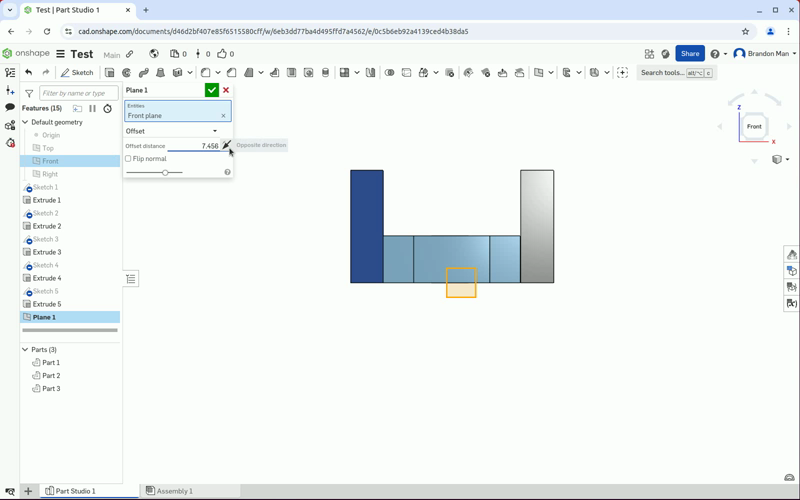
mouse_move(229, 147)
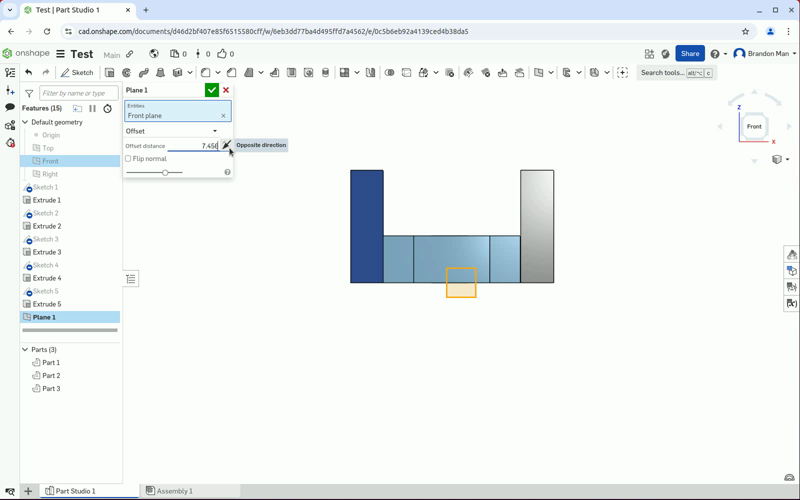
click(229, 147)
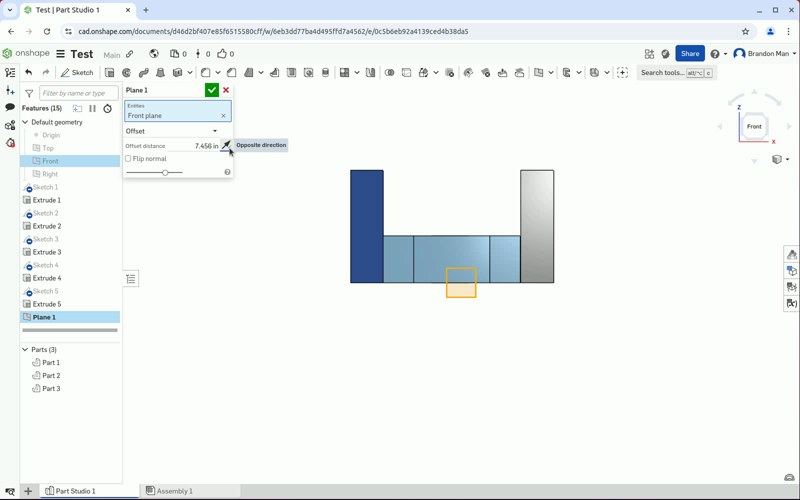
key(enter, 2)
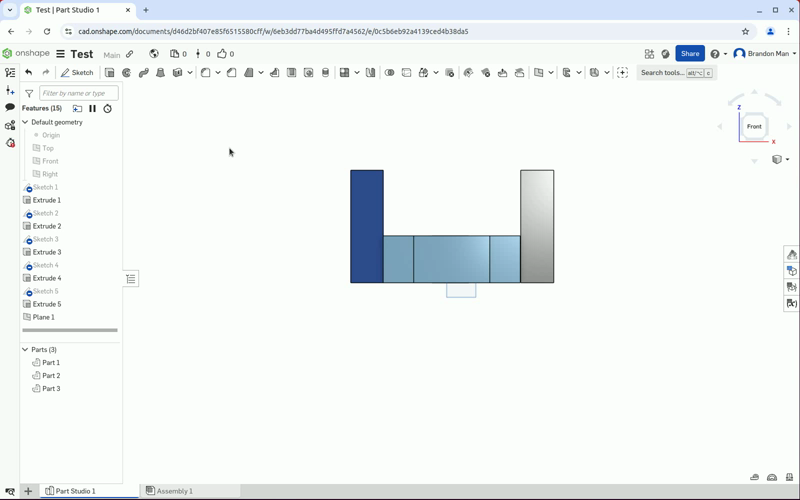
key(shift+s)
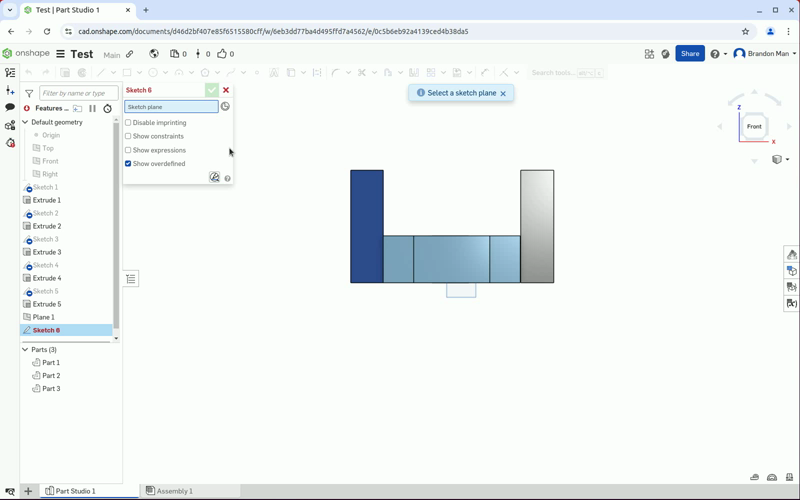
mouse_move(69, 319)
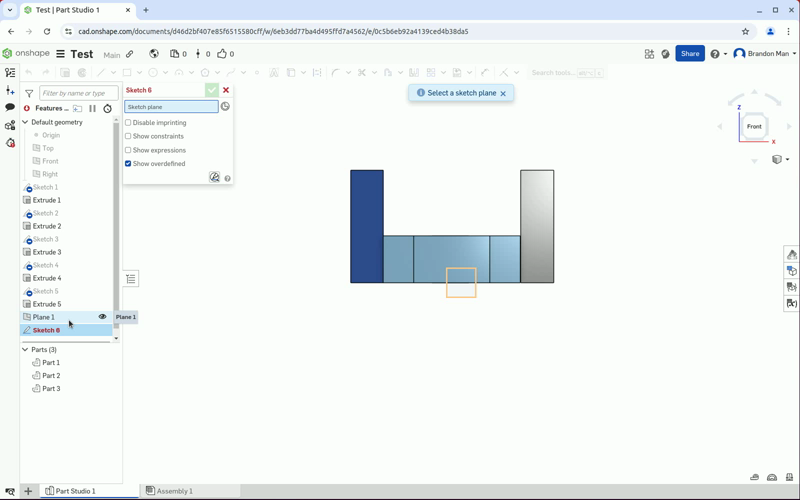
click(69, 319)
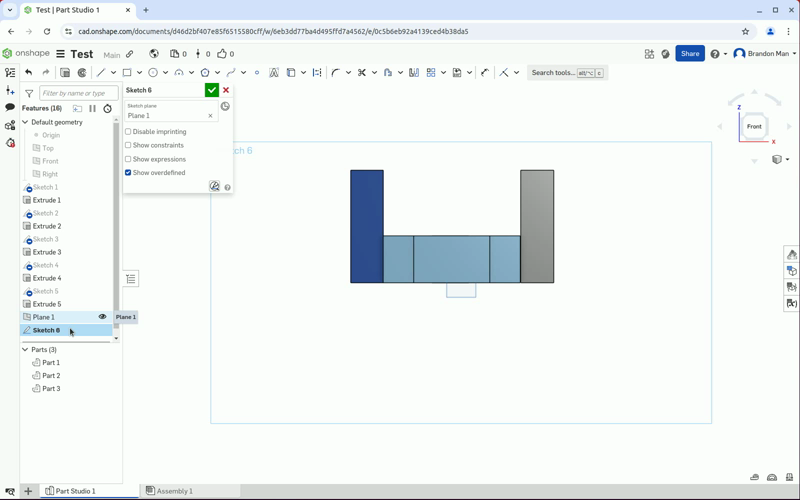
mouse_move(73, 352)
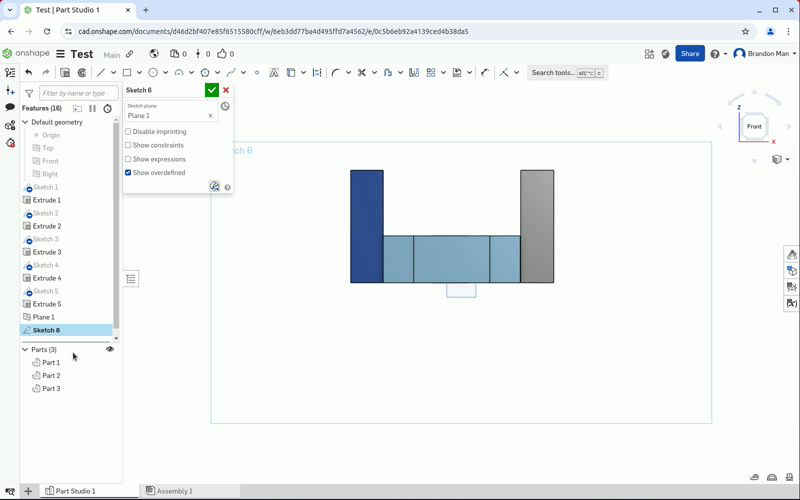
key(y)
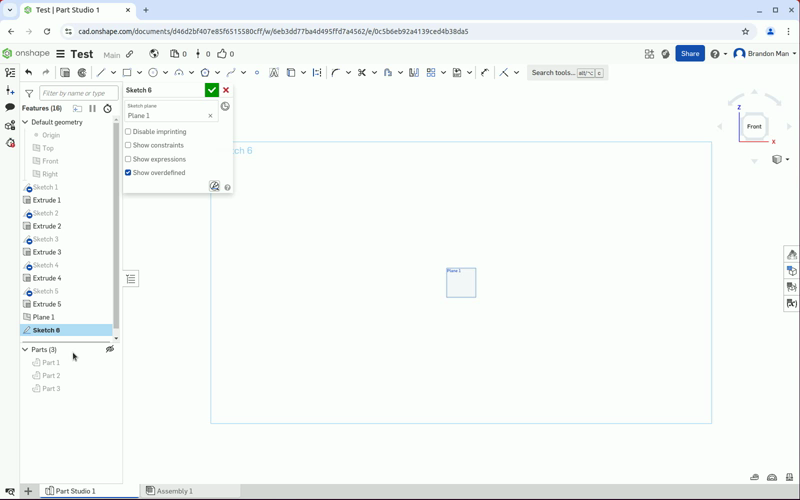
key(c)
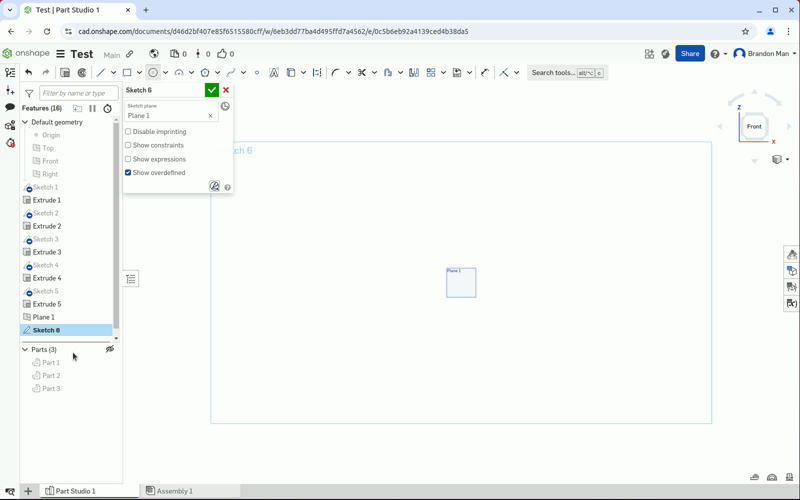
key_down(shift)
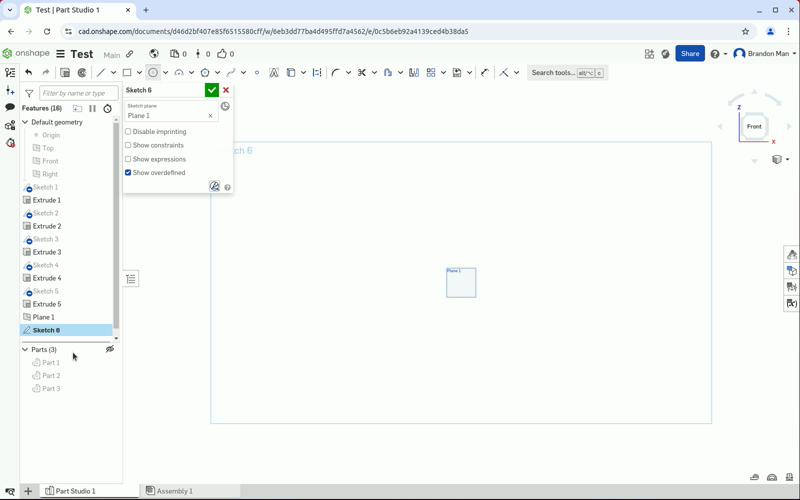
mouse_move(367, 197)
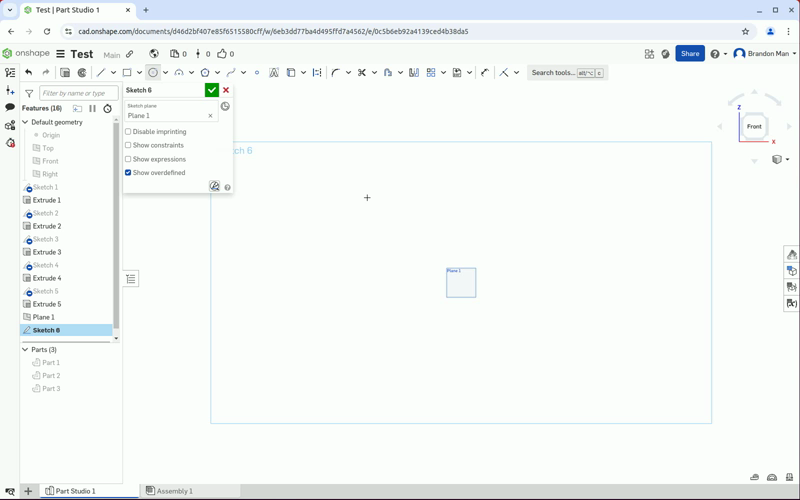
click(367, 197)
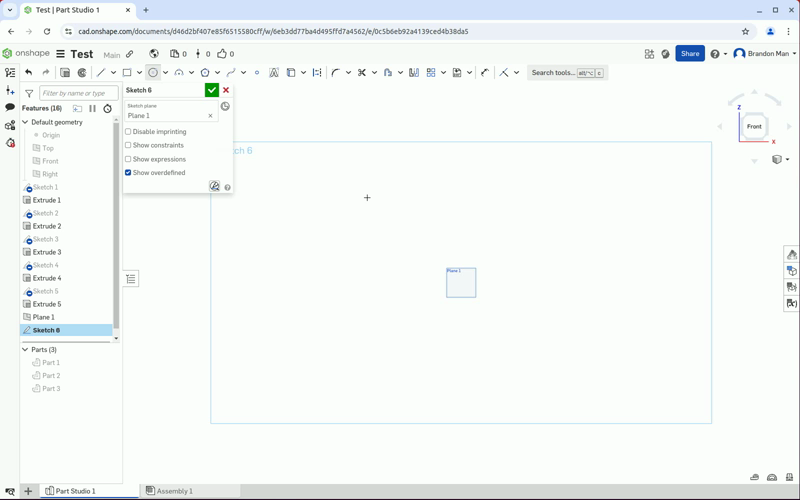
key_up(shift)
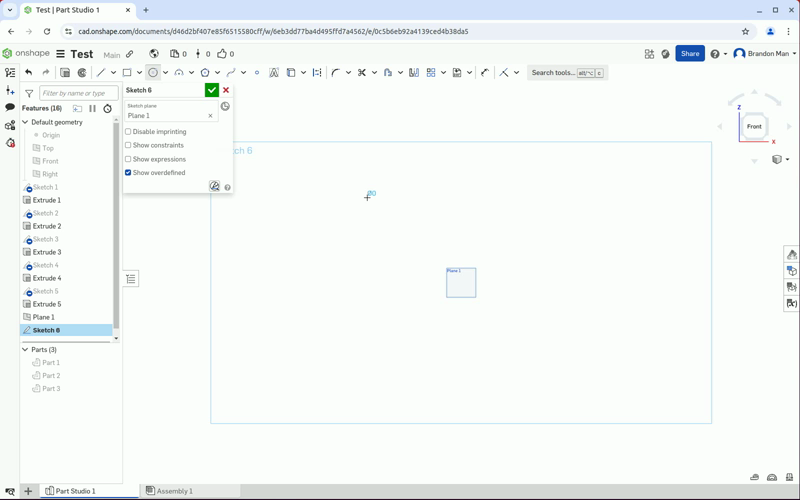
mouse_move(378, 197)
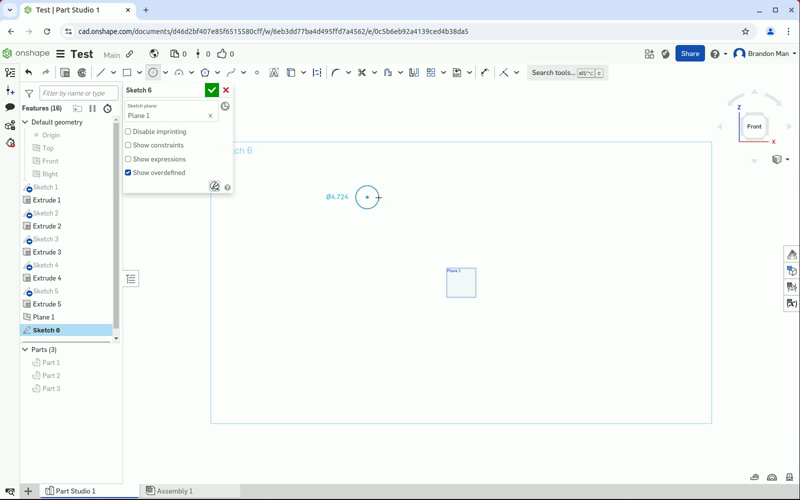
click(378, 197)
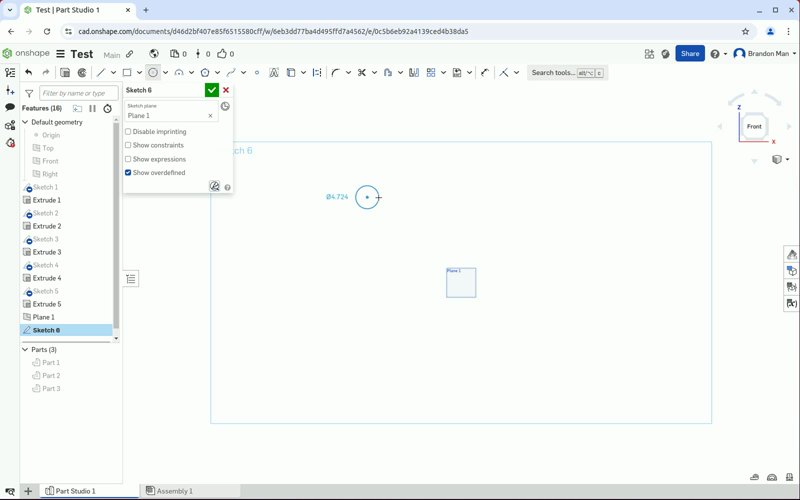
key(esc)
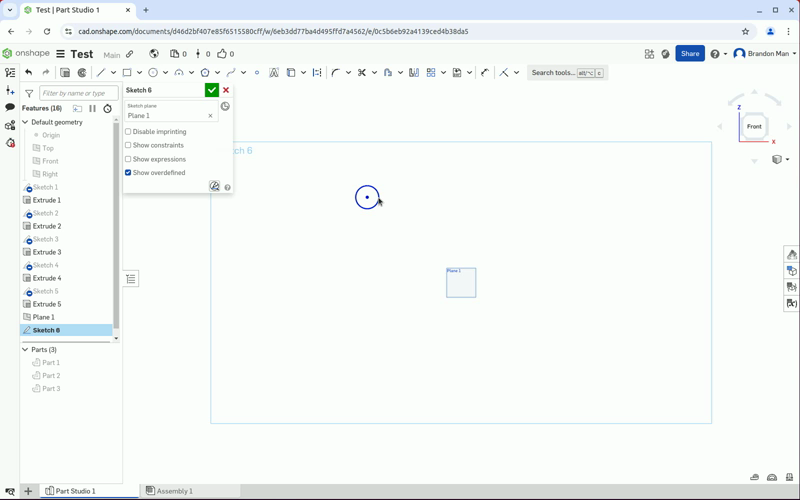
mouse_move(371, 205)
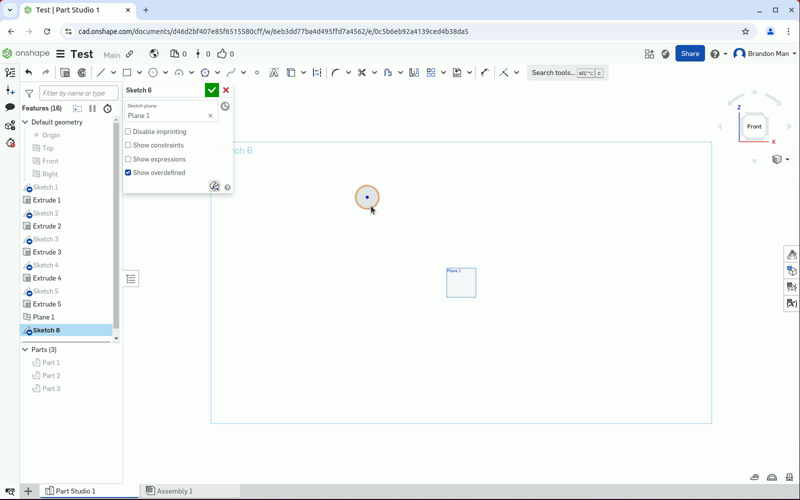
scroll(6)
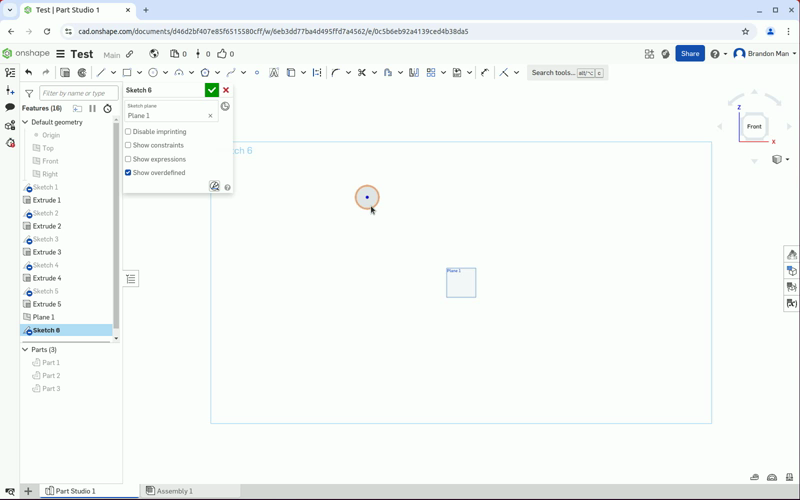
scroll(6)
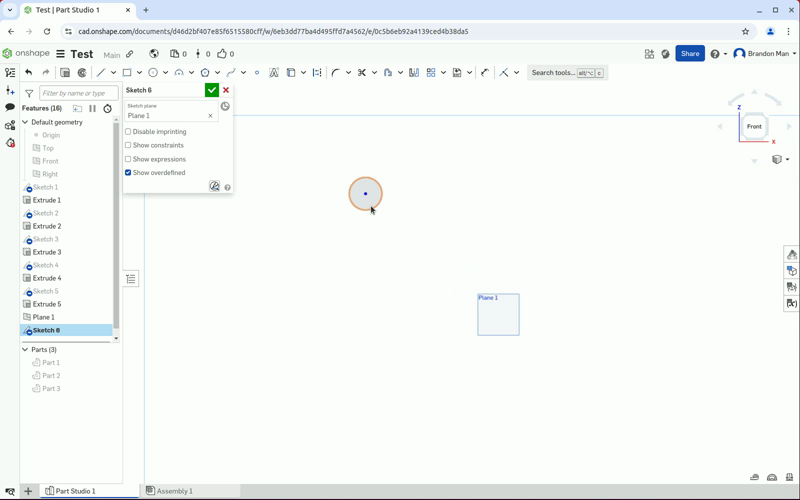
scroll(6)
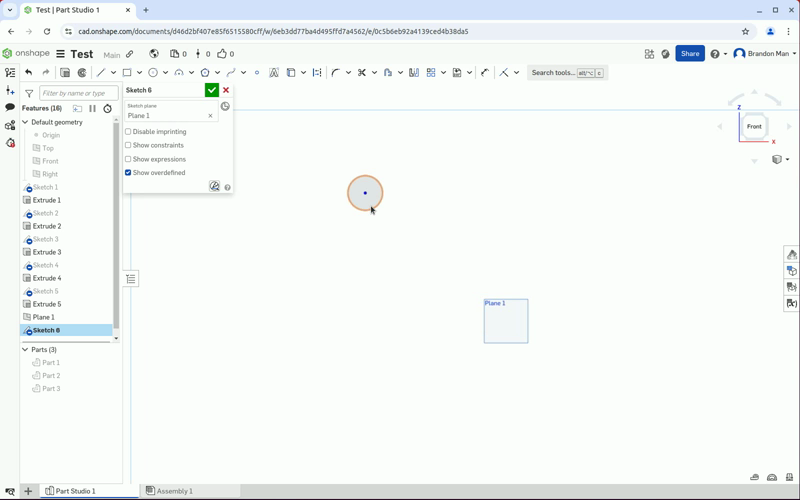
scroll(6)
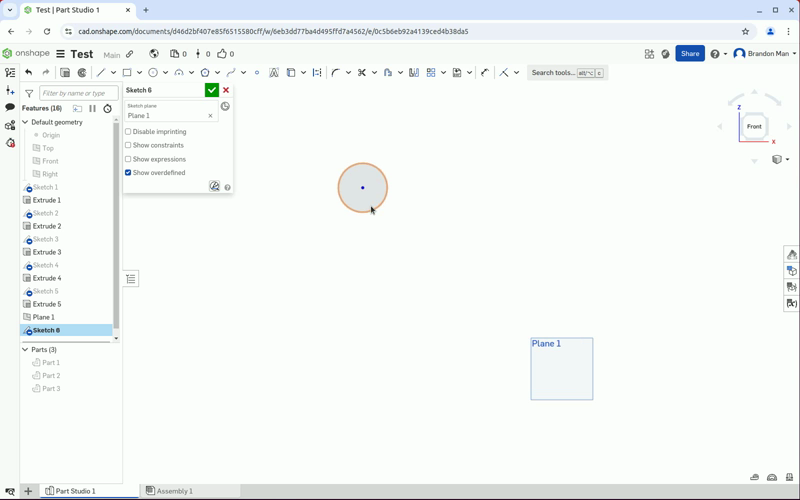
scroll(6)
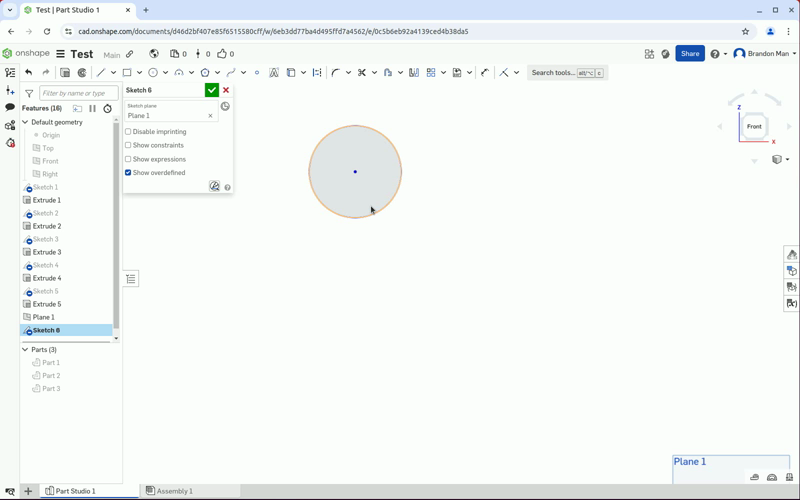
scroll(6)
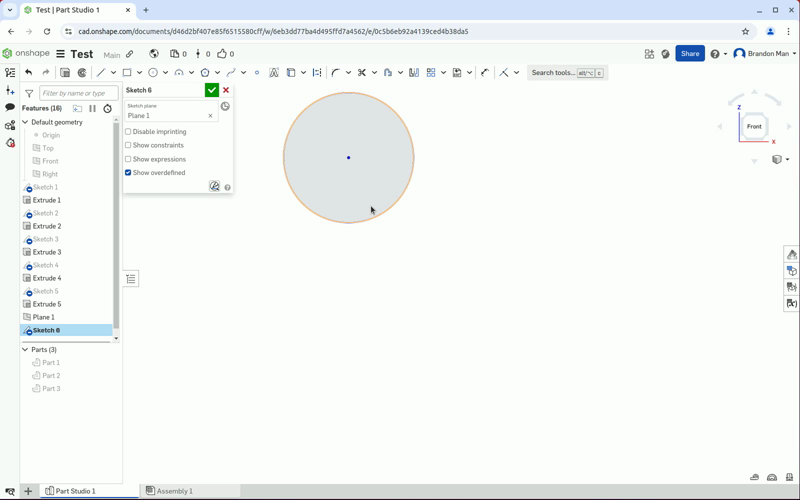
scroll(6)
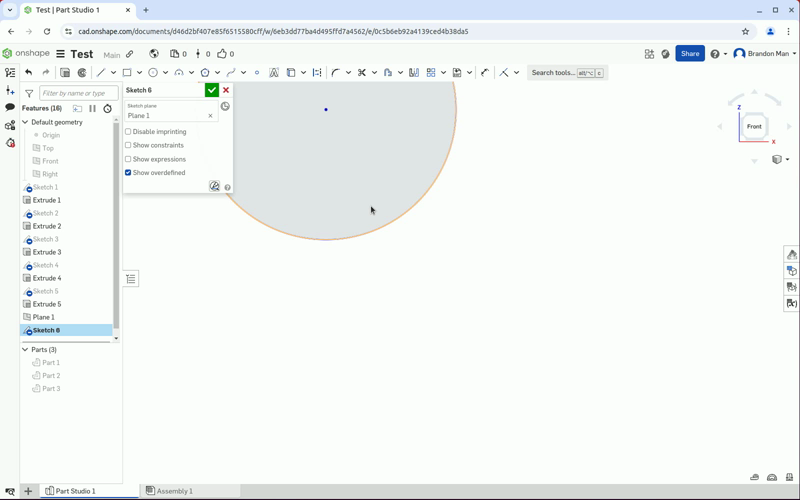
click(371, 205)
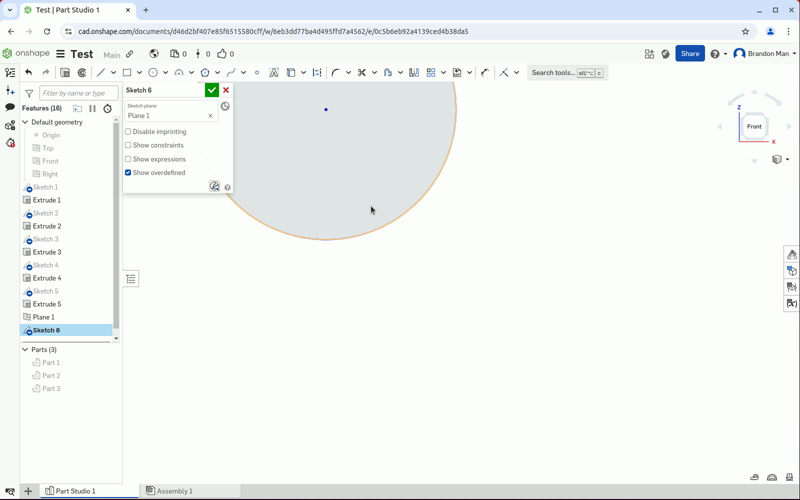
scroll(-6)
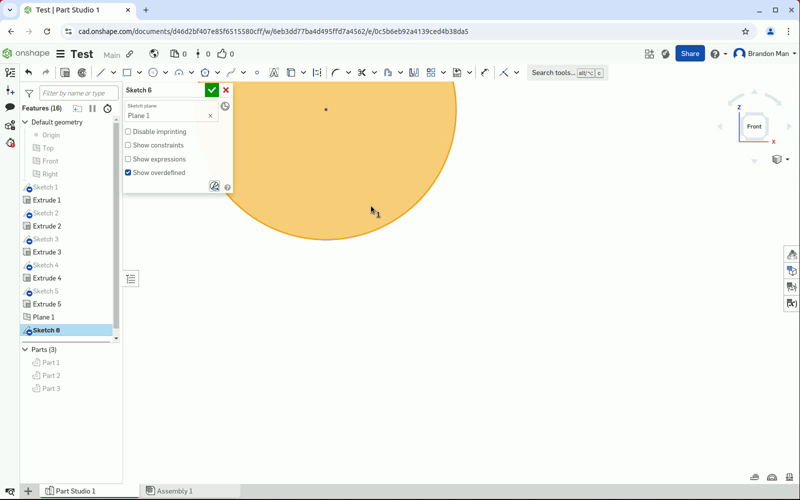
scroll(-6)
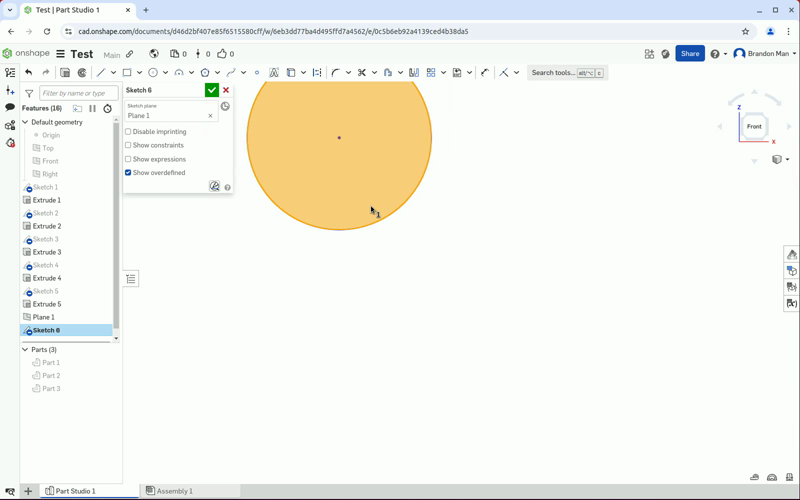
scroll(-6)
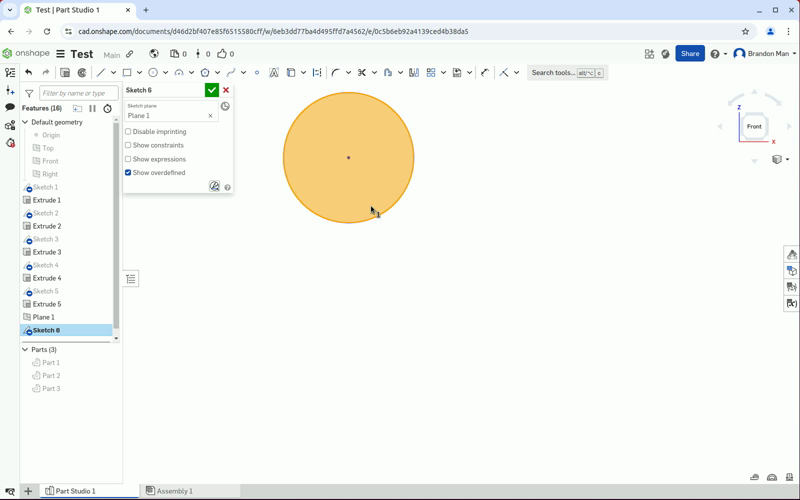
scroll(-6)
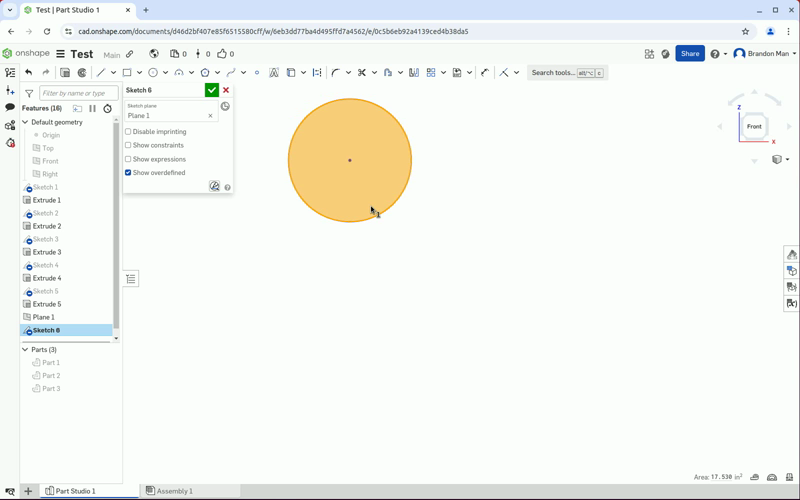
scroll(-6)
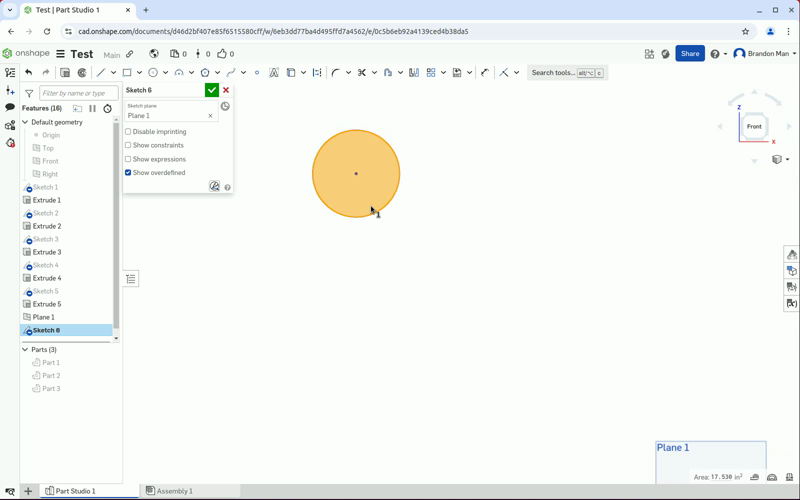
scroll(-6)
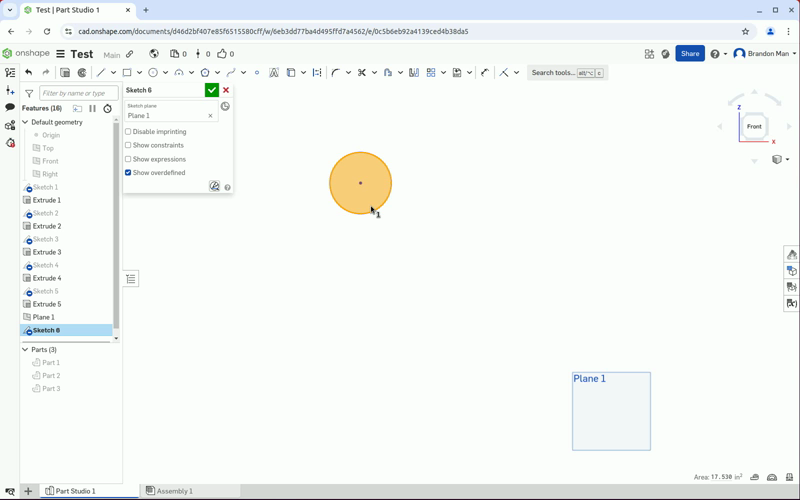
scroll(-6)
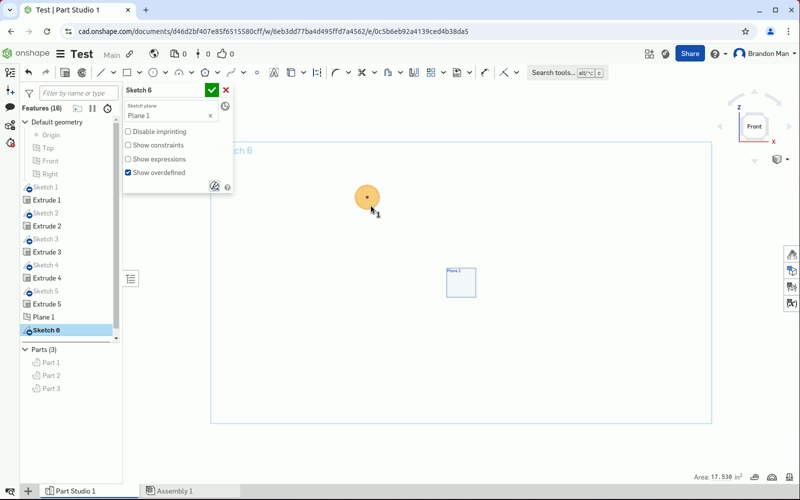
mouse_move(73, 352)
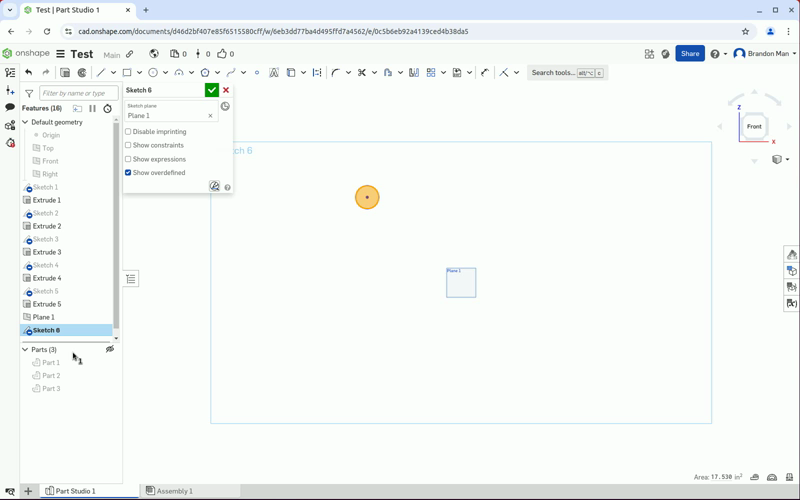
key(shift+y)
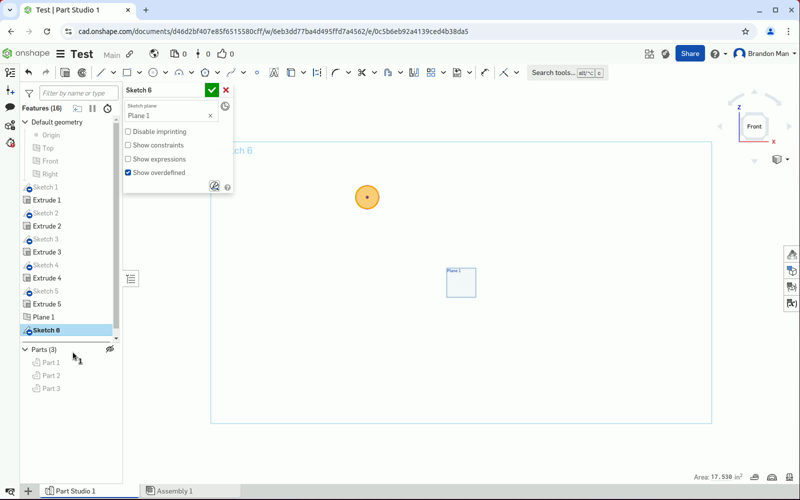
key(shift+e)
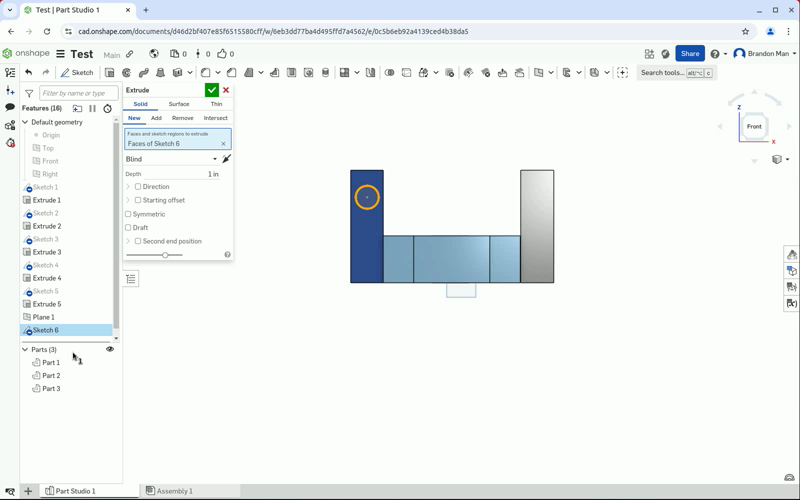
mouse_move(143, 106)
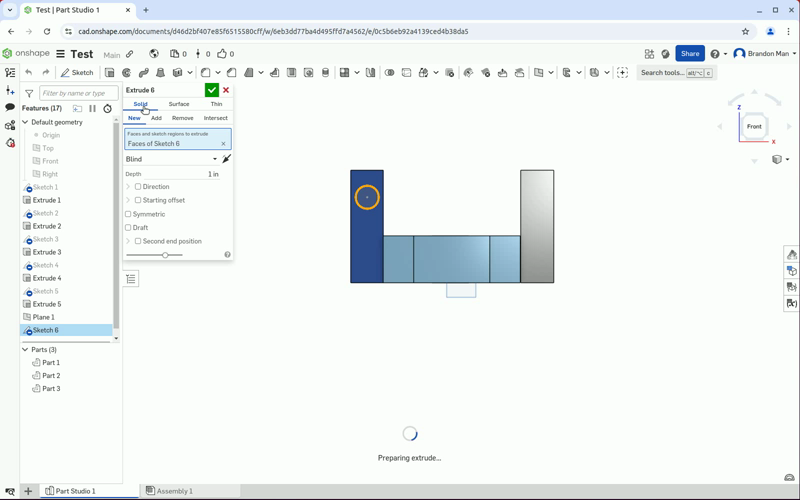
click(143, 106)
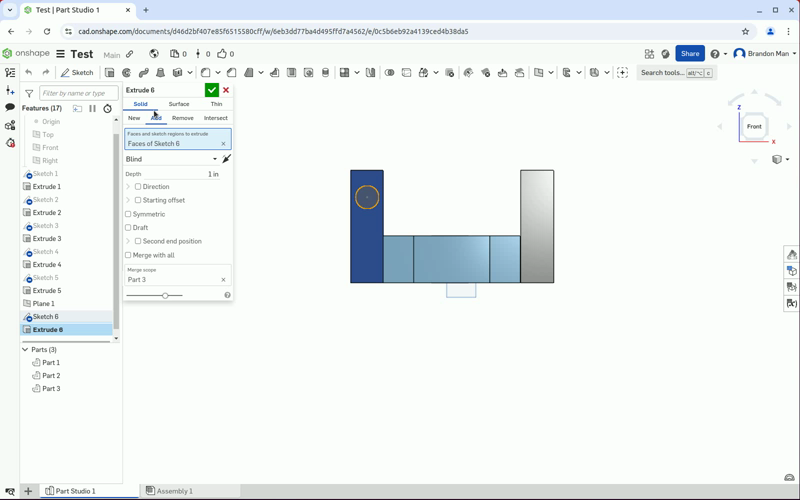
mouse_move(186, 120)
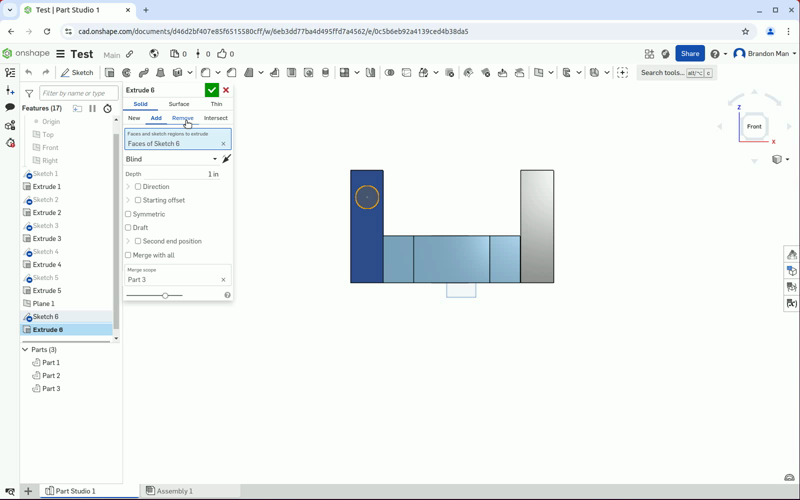
click(186, 120)
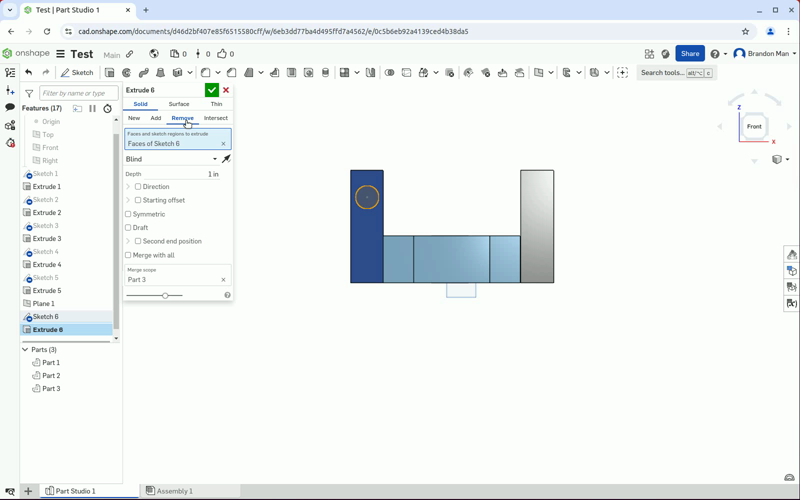
key(tab, 4)
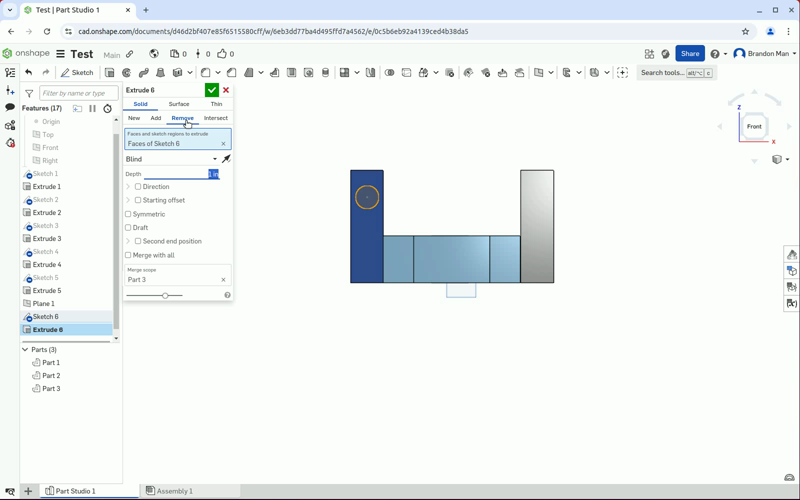
text(18.775)
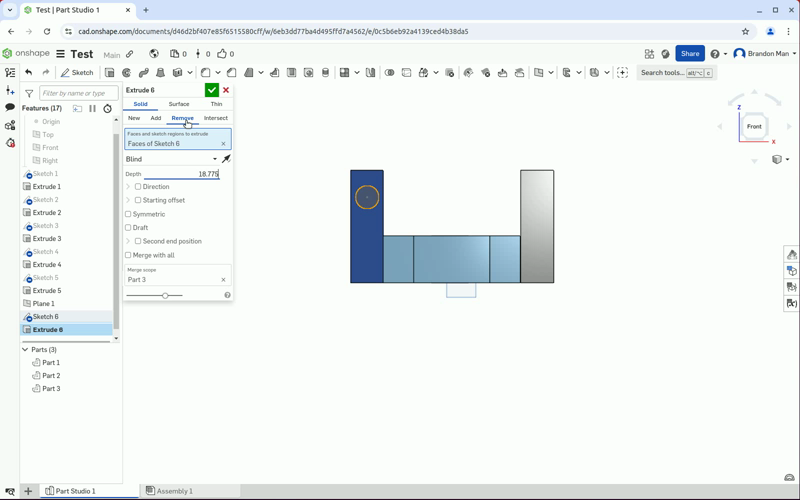
key(tab, 6)
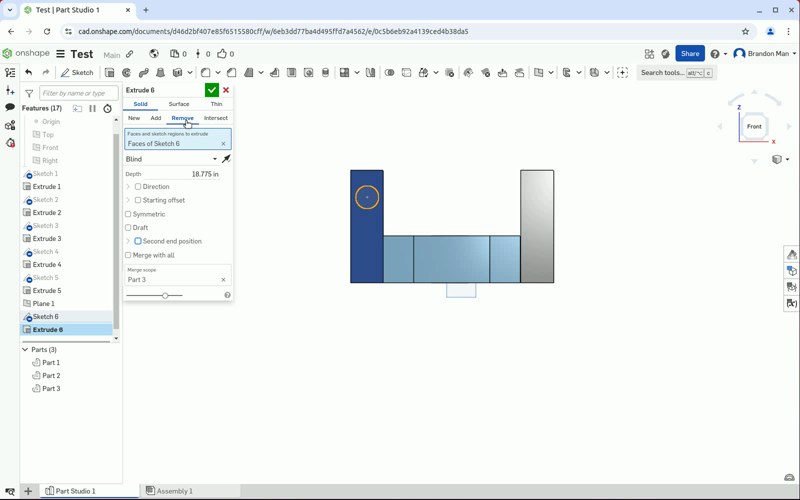
key(space)
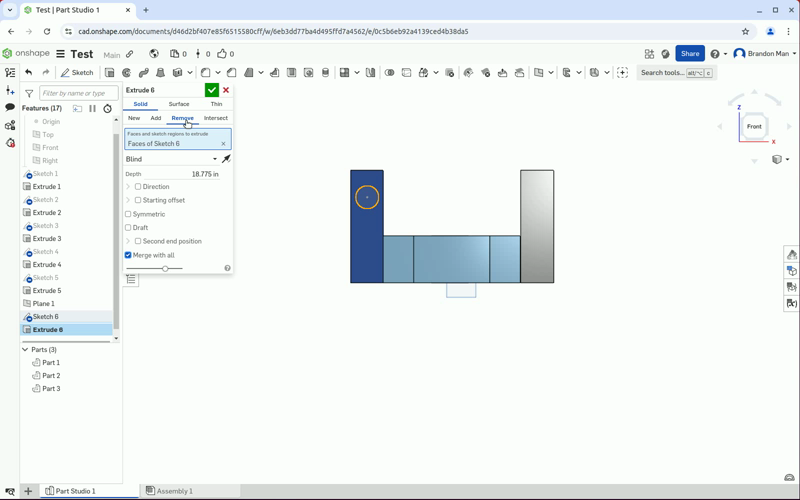
key(enter)
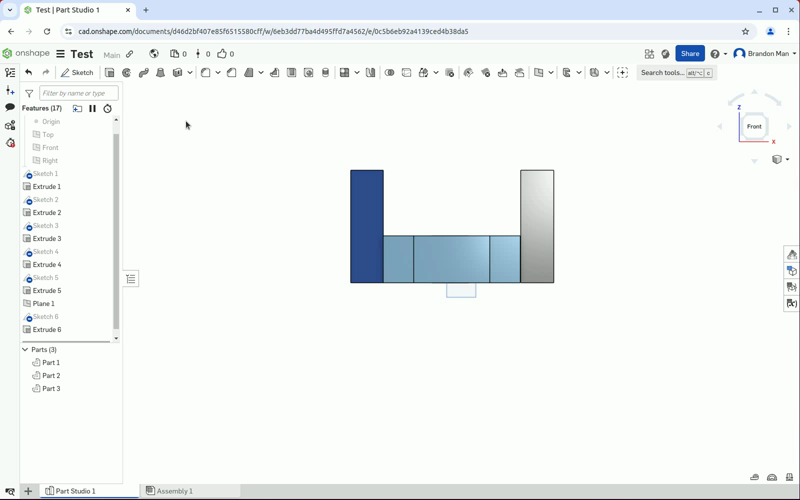
key(shift+h)
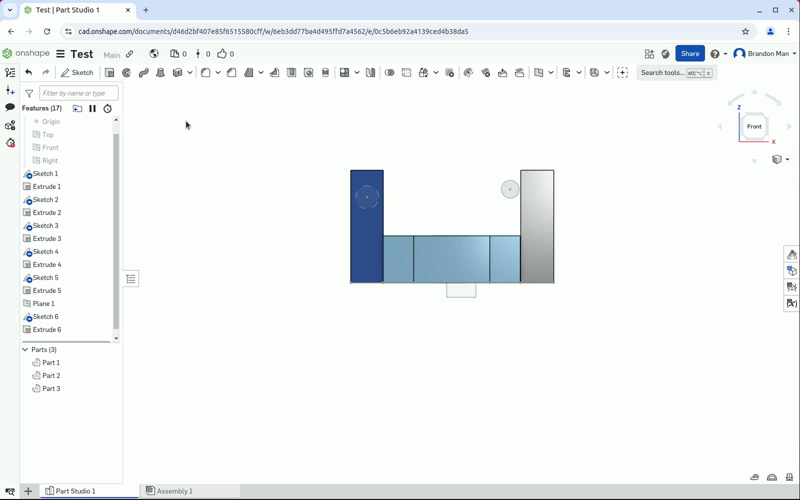
key(shift+h)
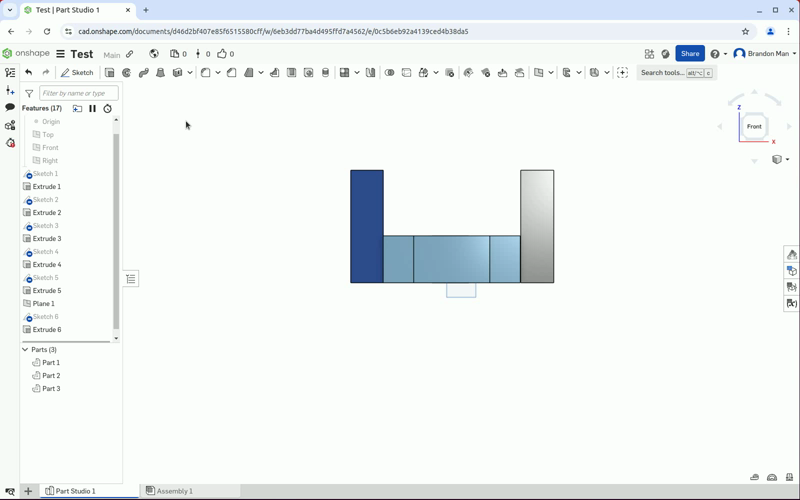
mouse_move(69, 176)
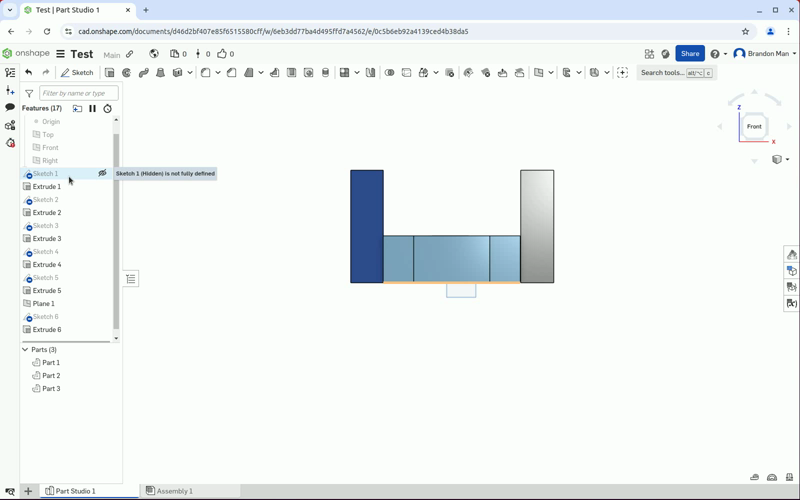
click(69, 176)
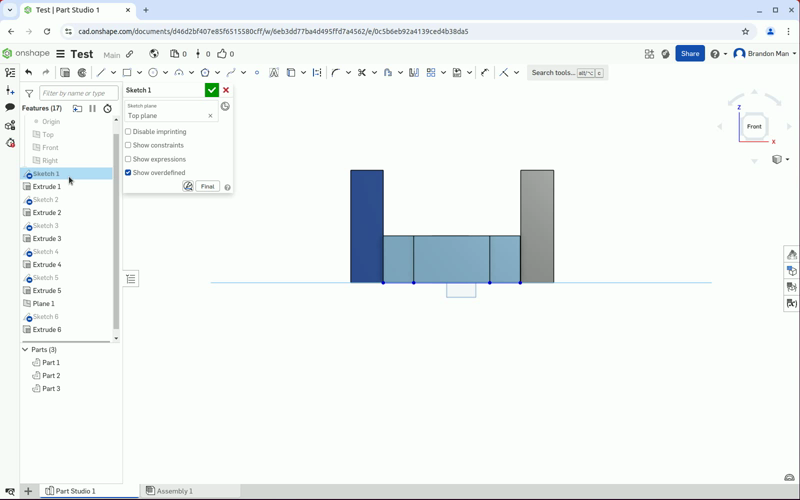
mouse_move(229, 92)
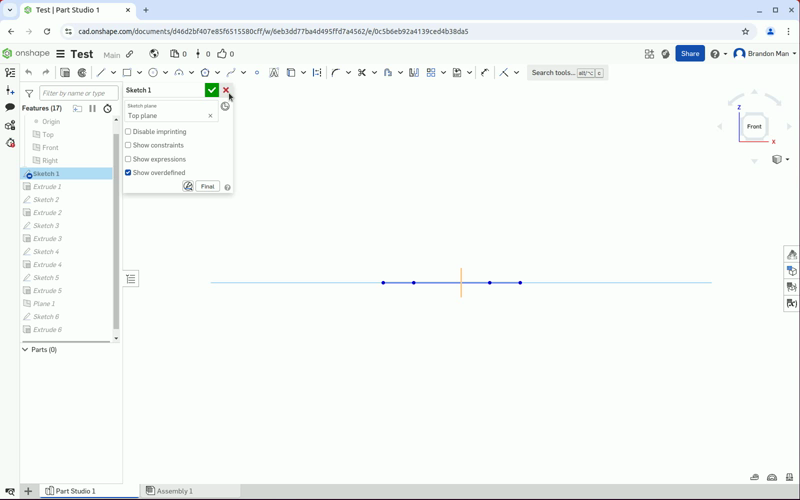
click(229, 92)
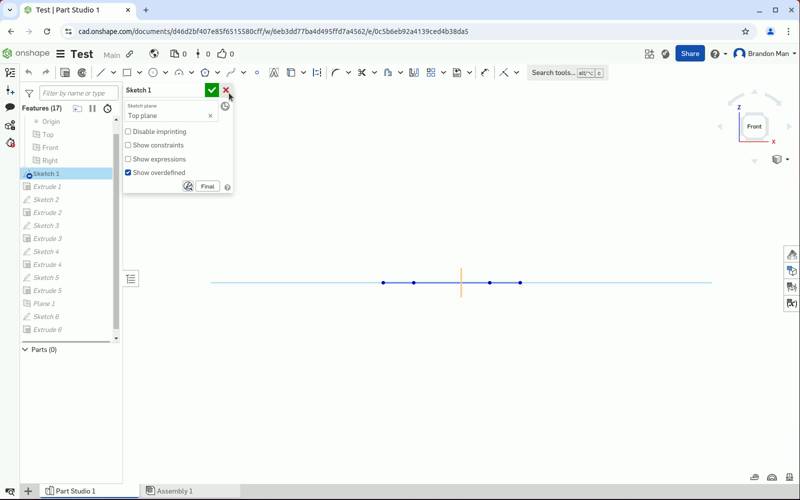
key(shift+s)
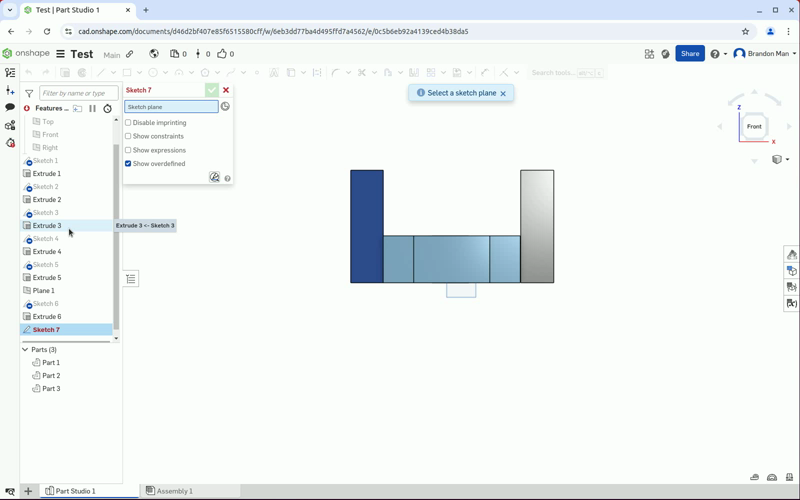
scroll(3)
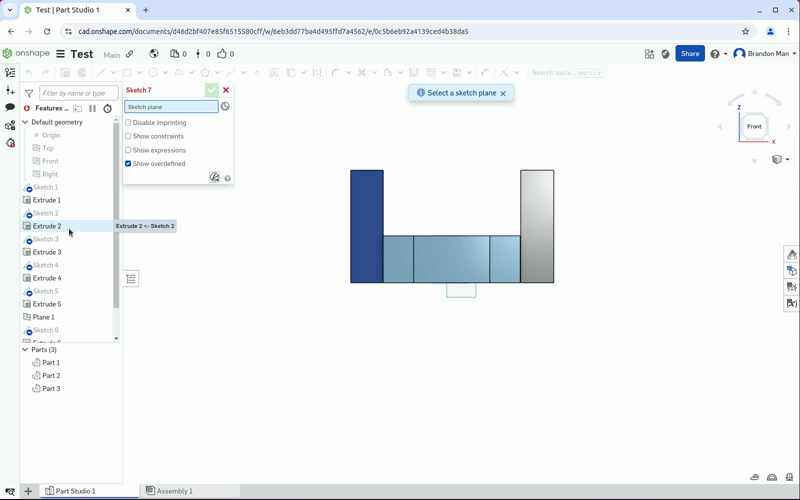
mouse_move(69, 163)
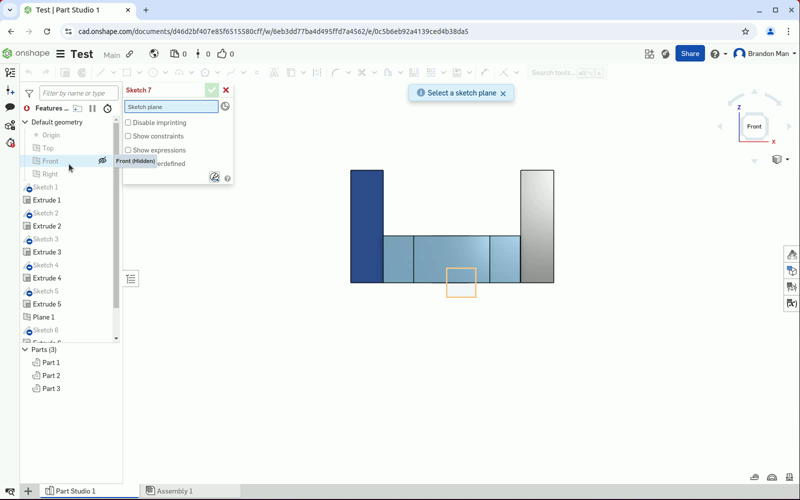
click(69, 163)
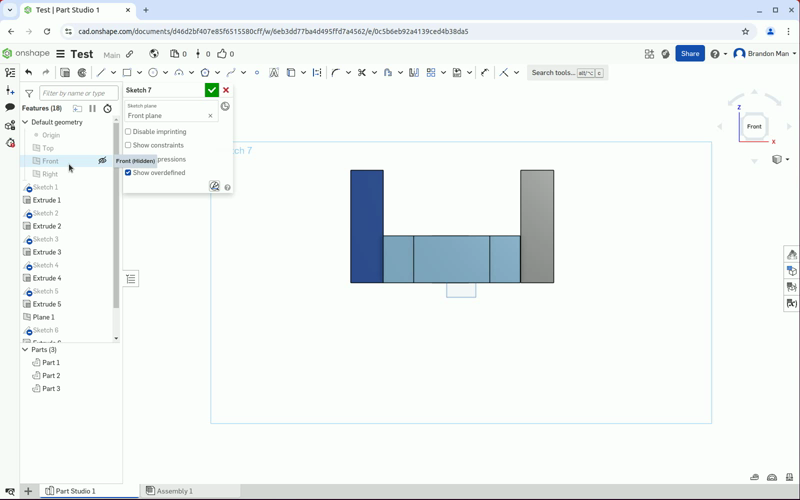
mouse_move(73, 352)
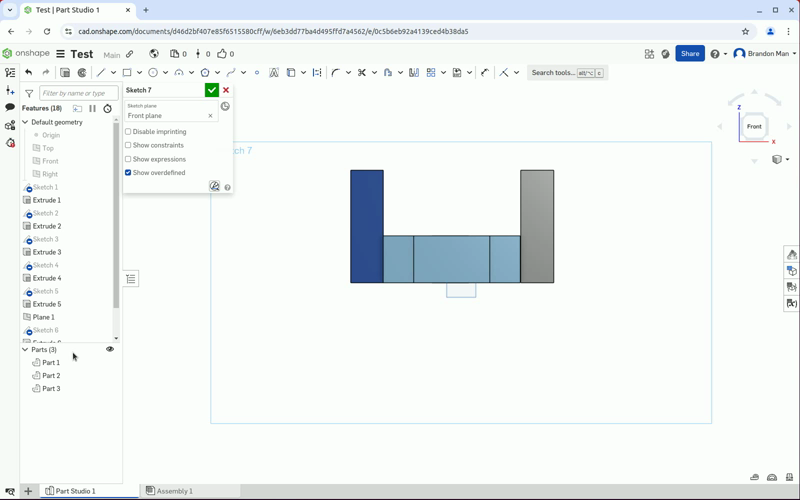
key(y)
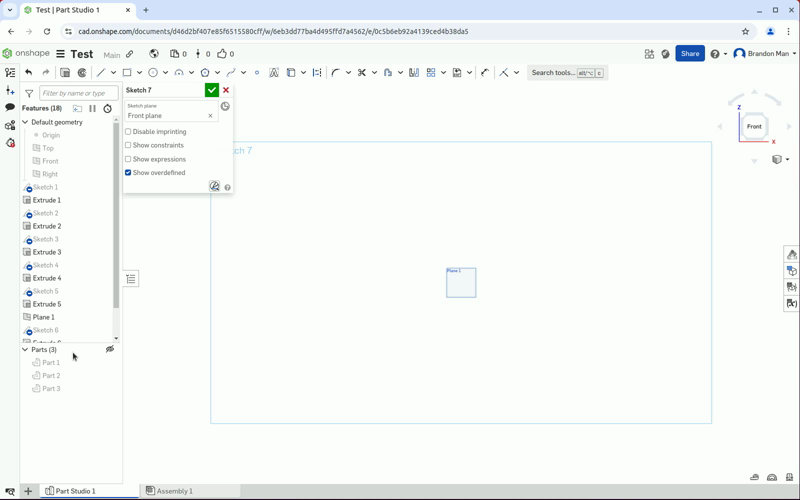
key(c)
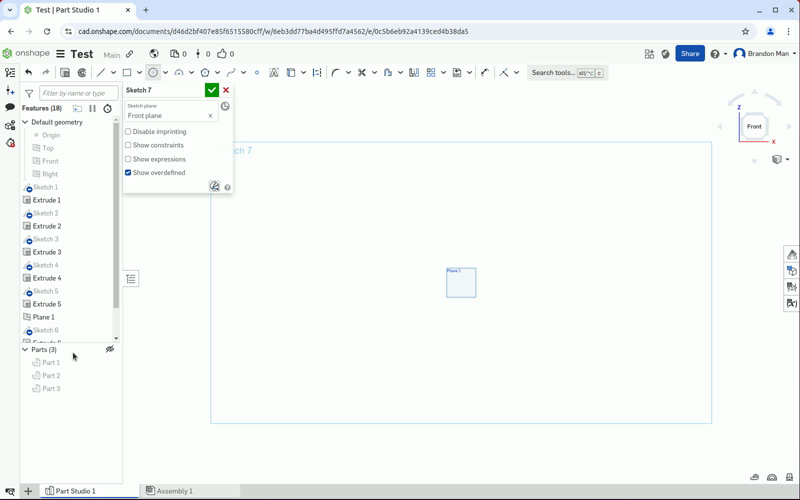
key_down(shift)
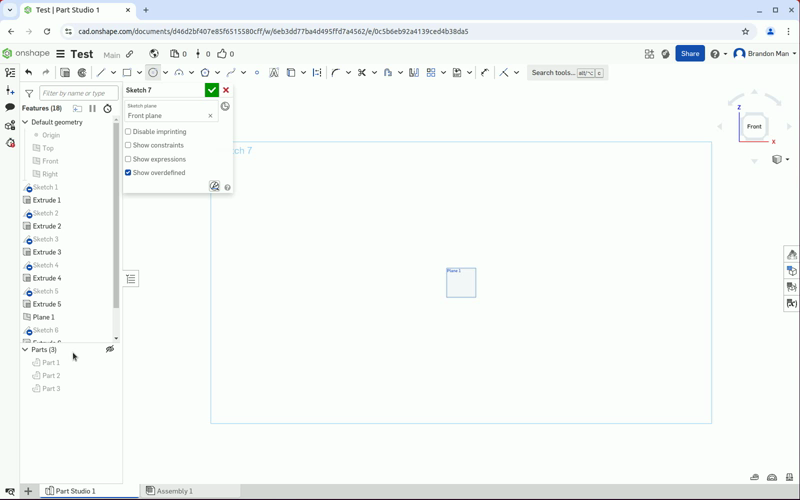
mouse_move(535, 200)
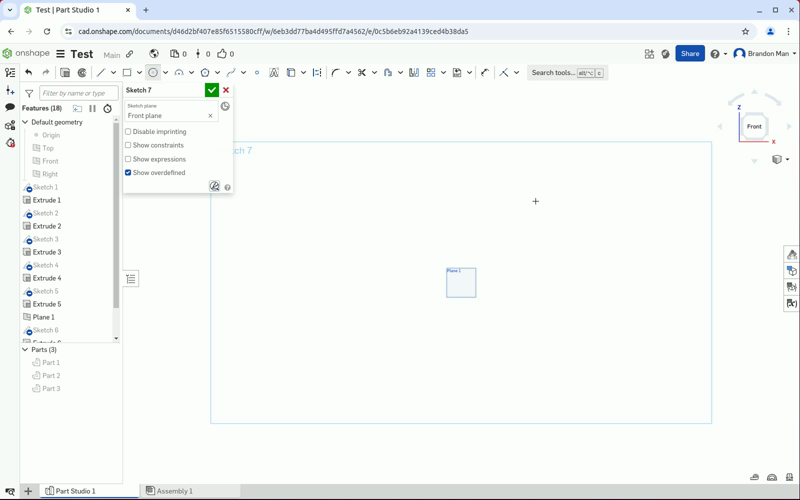
click(535, 200)
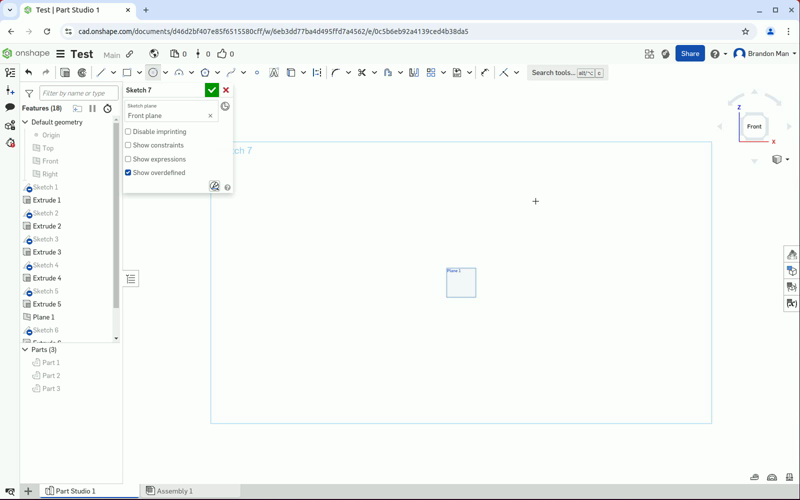
key_up(shift)
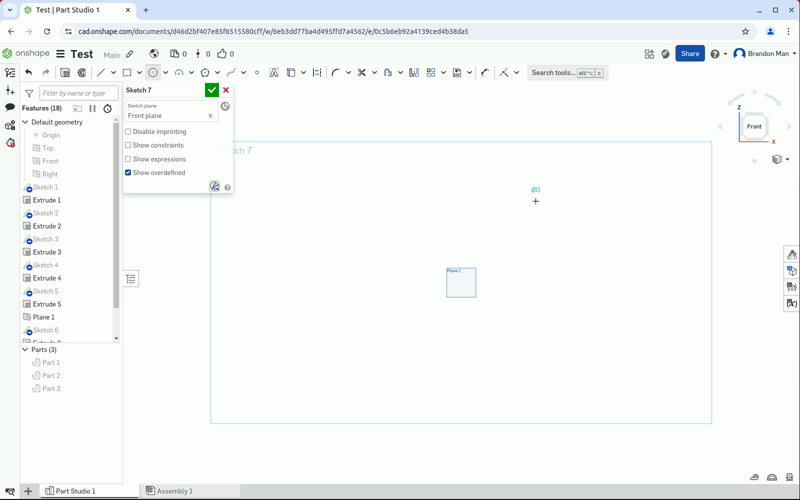
mouse_move(547, 200)
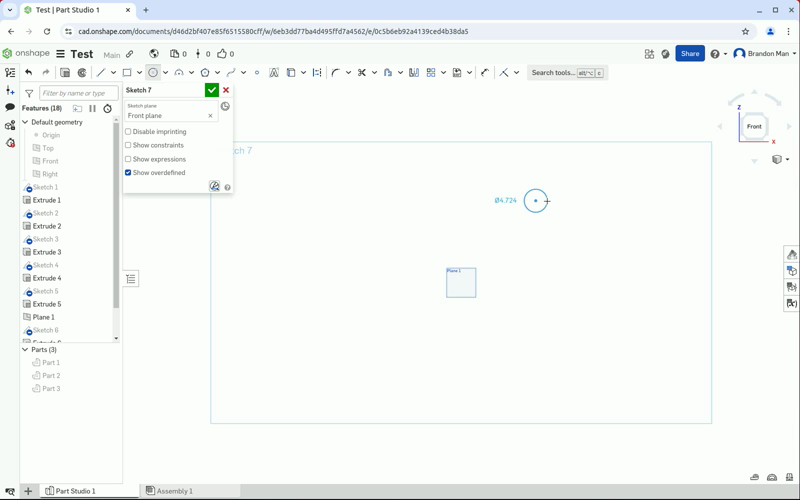
click(547, 200)
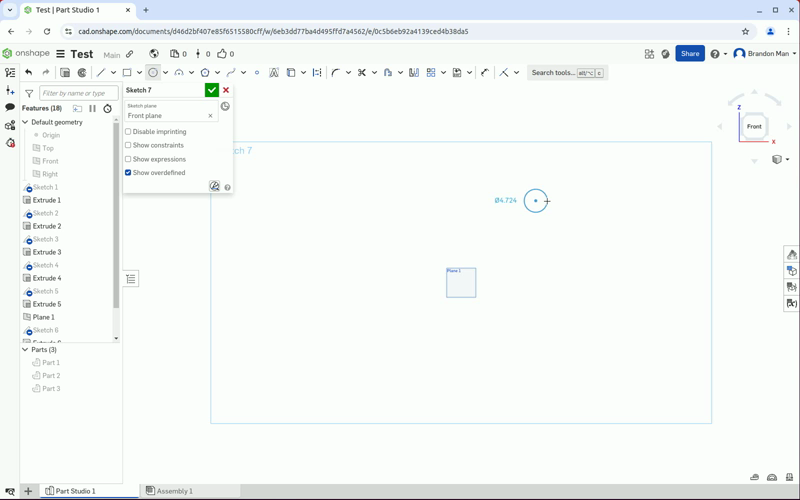
key(esc)
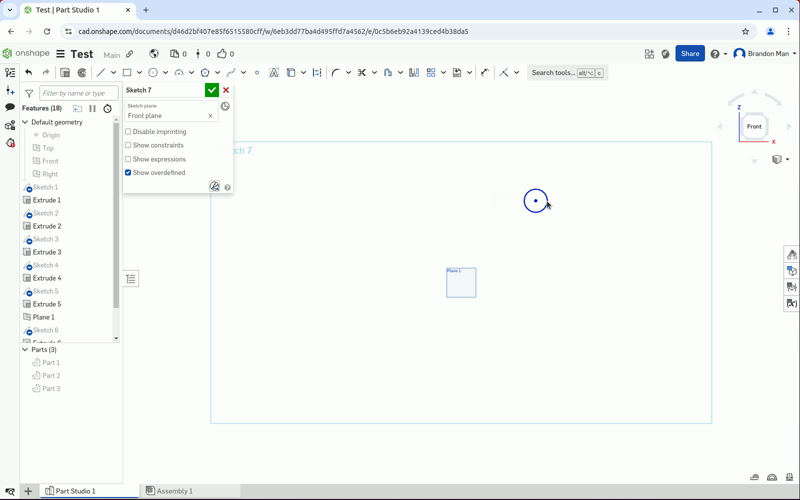
mouse_move(540, 210)
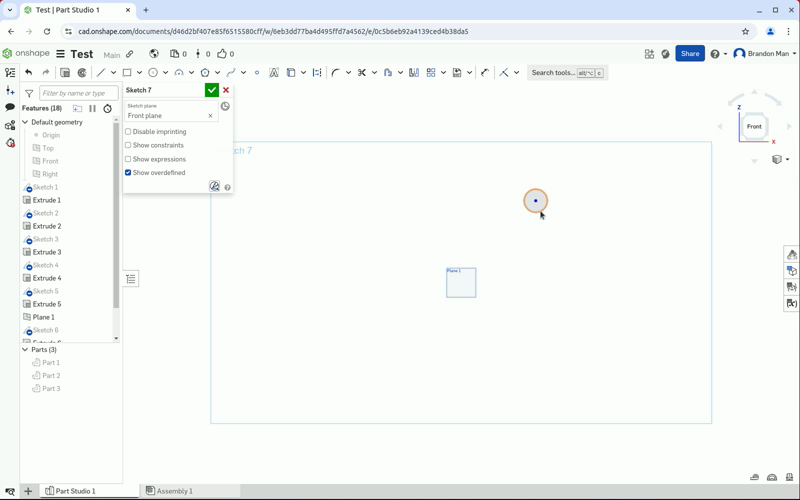
scroll(6)
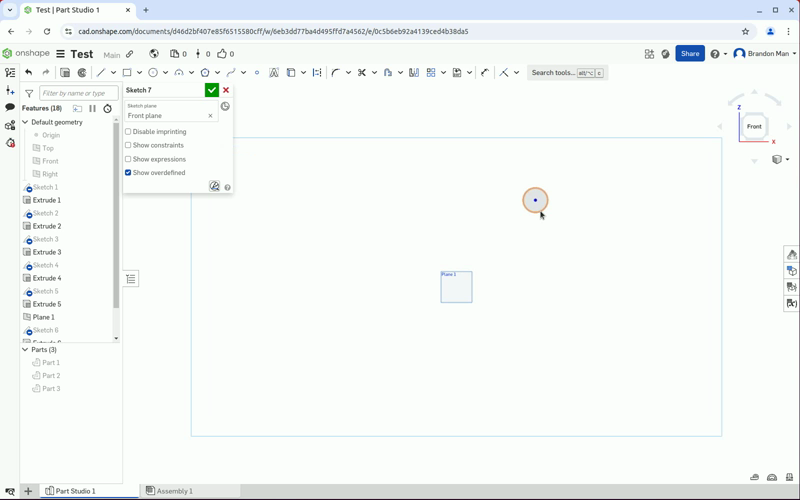
scroll(6)
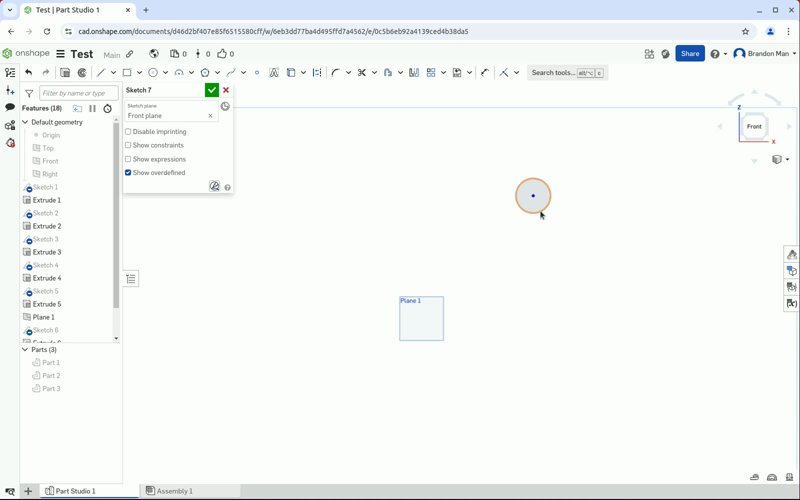
scroll(6)
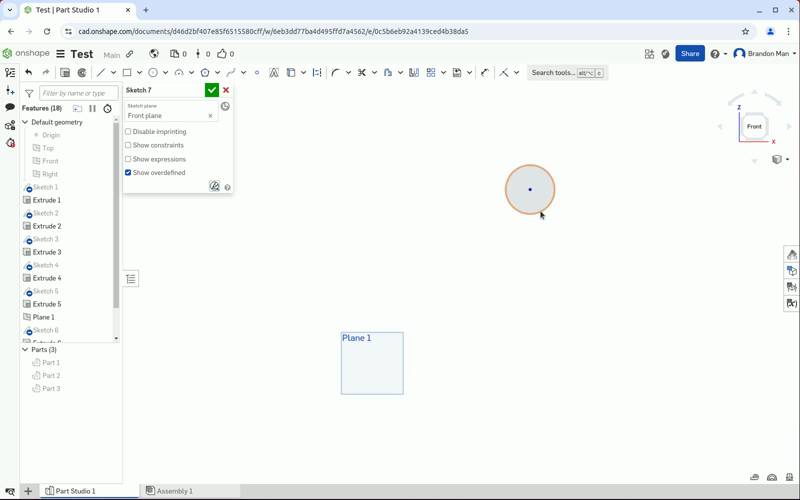
scroll(6)
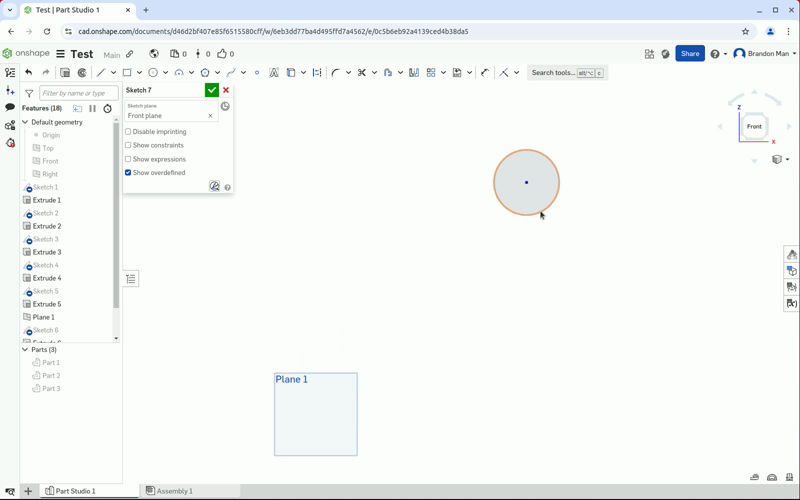
scroll(6)
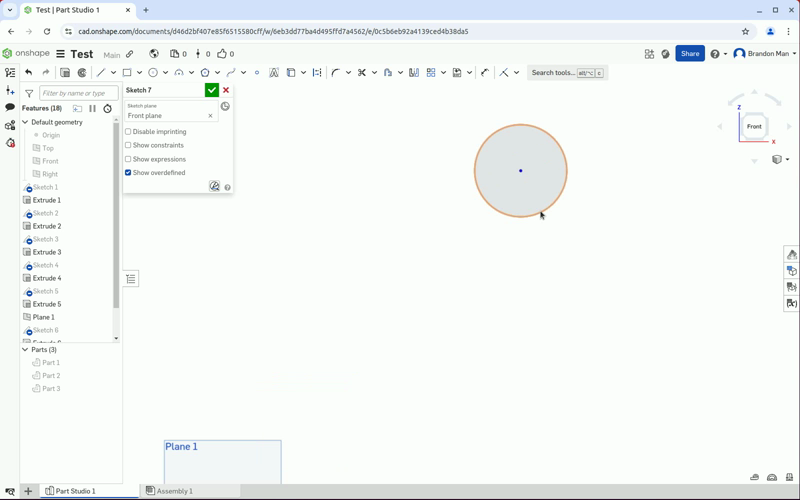
scroll(6)
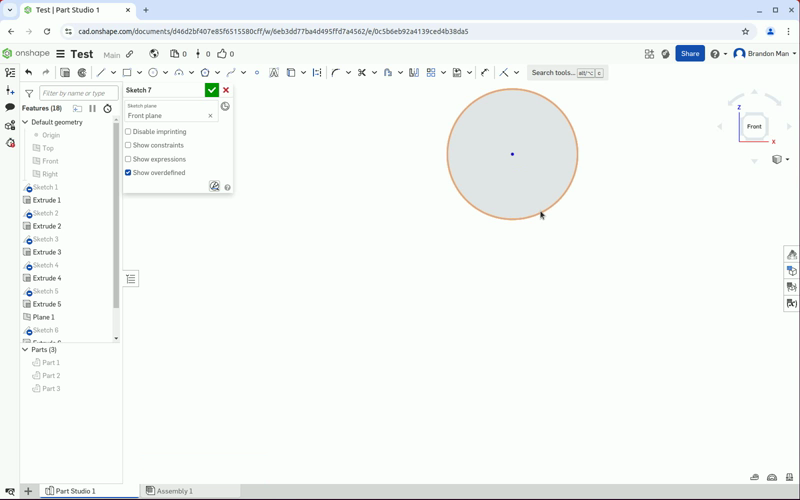
scroll(6)
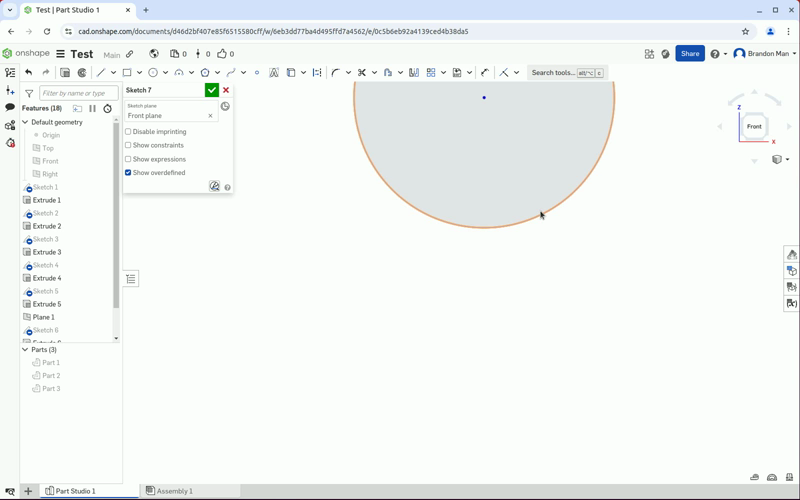
click(540, 210)
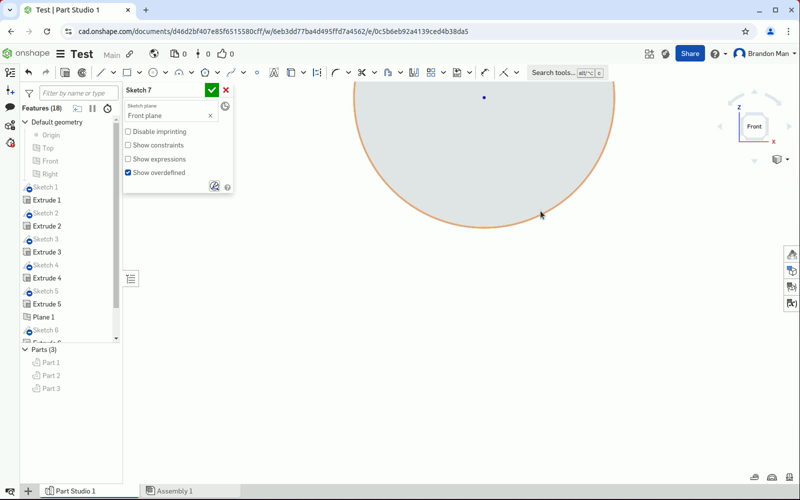
scroll(-6)
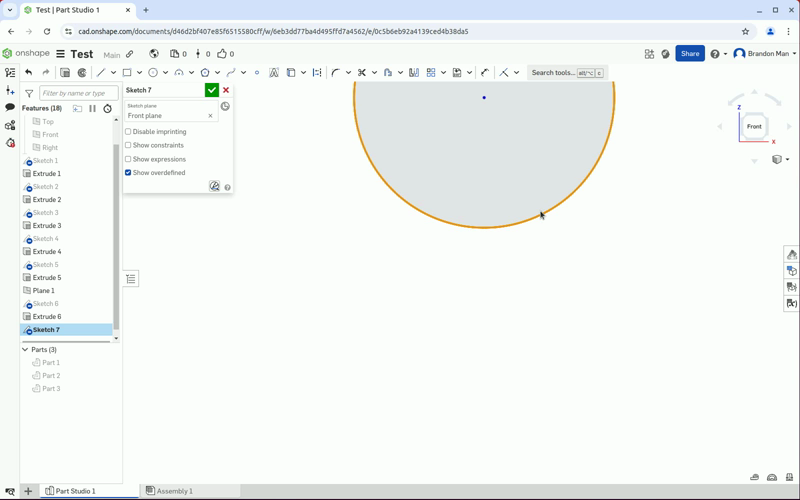
scroll(-6)
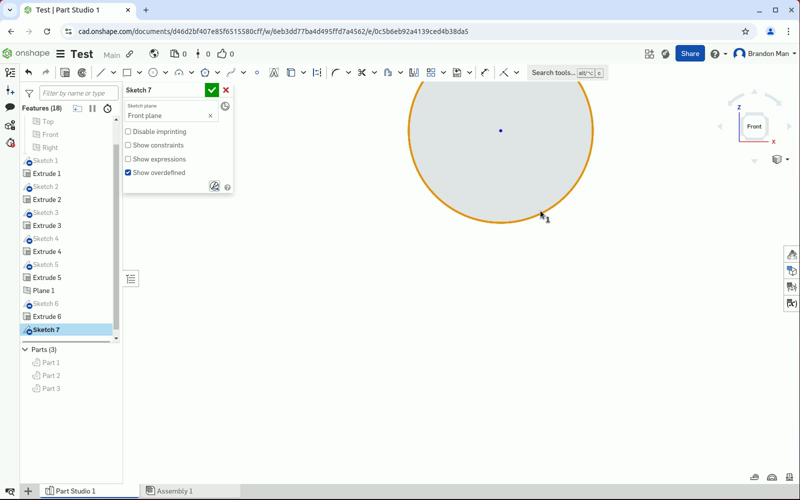
scroll(-6)
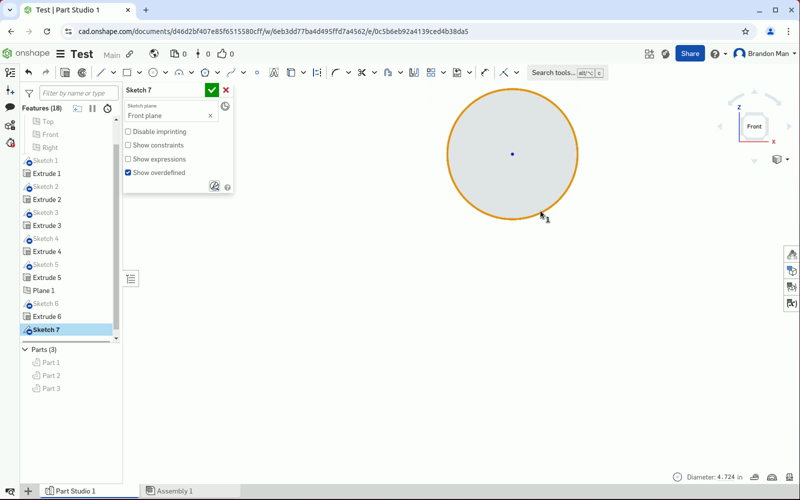
scroll(-6)
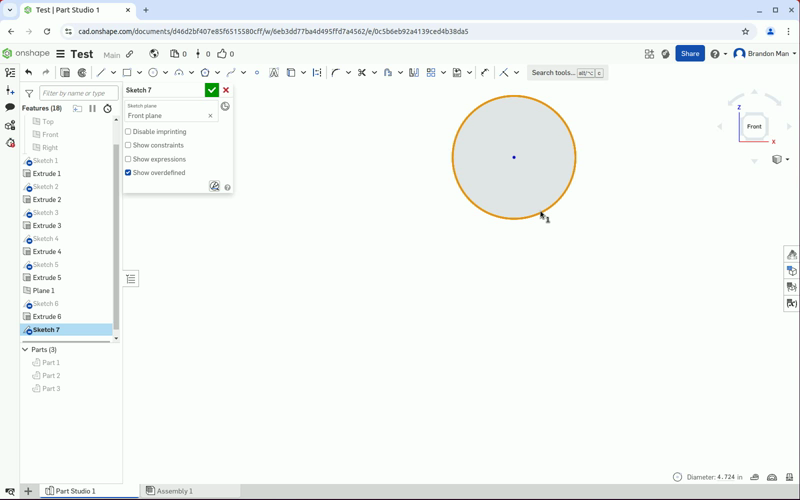
scroll(-6)
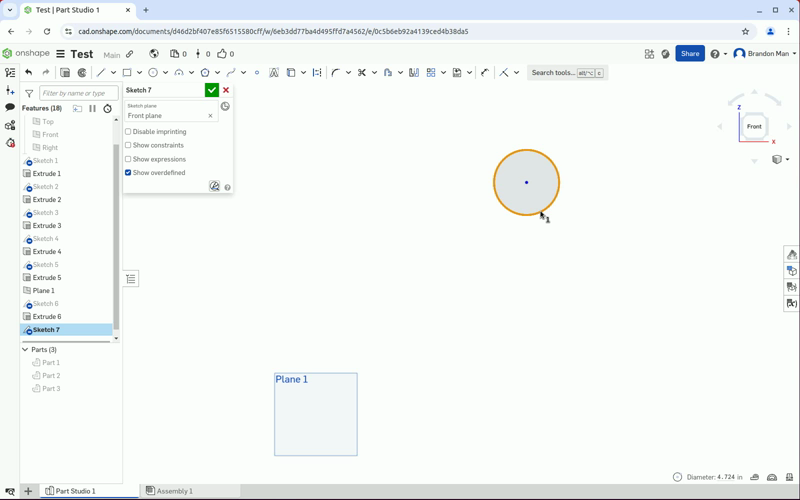
scroll(-6)
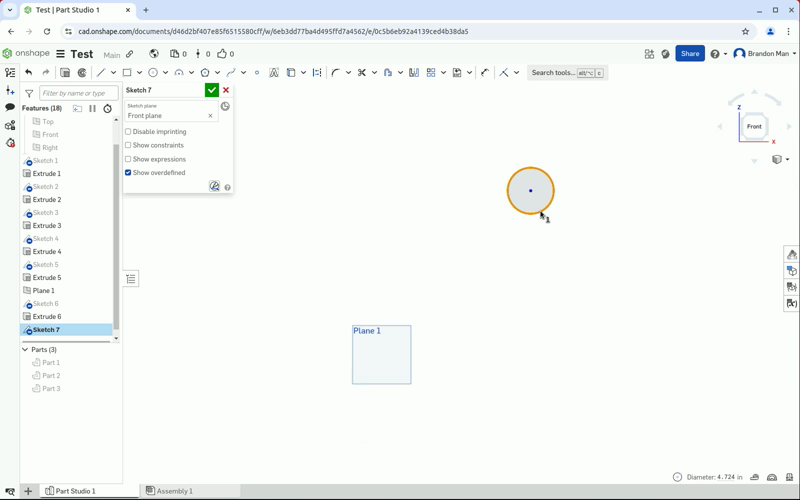
scroll(-6)
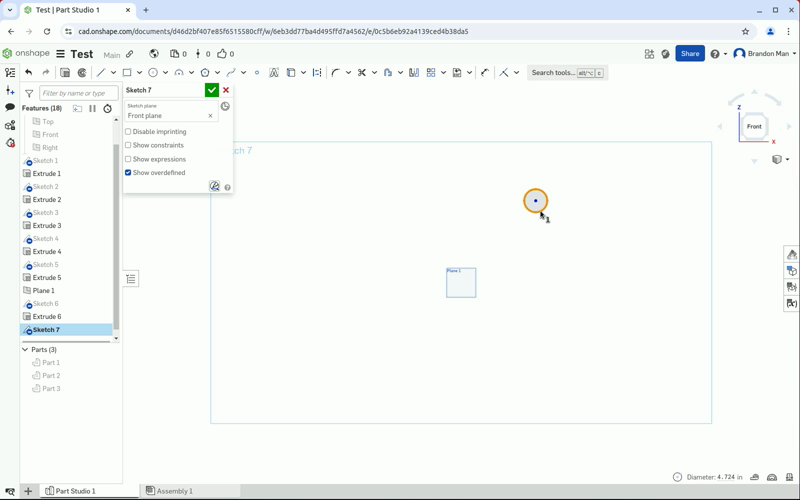
mouse_move(73, 352)
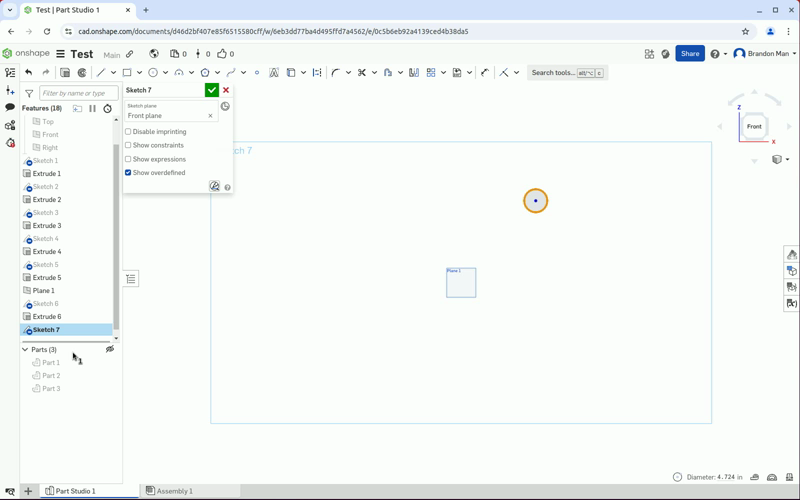
key(shift+y)
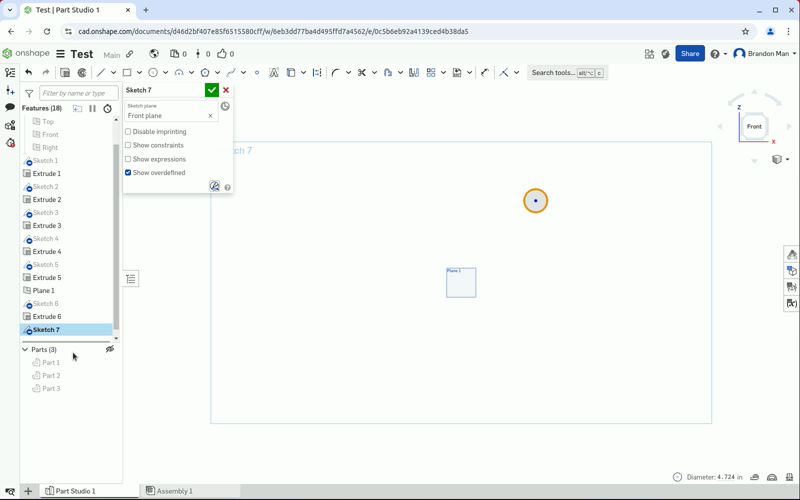
key(shift+e)
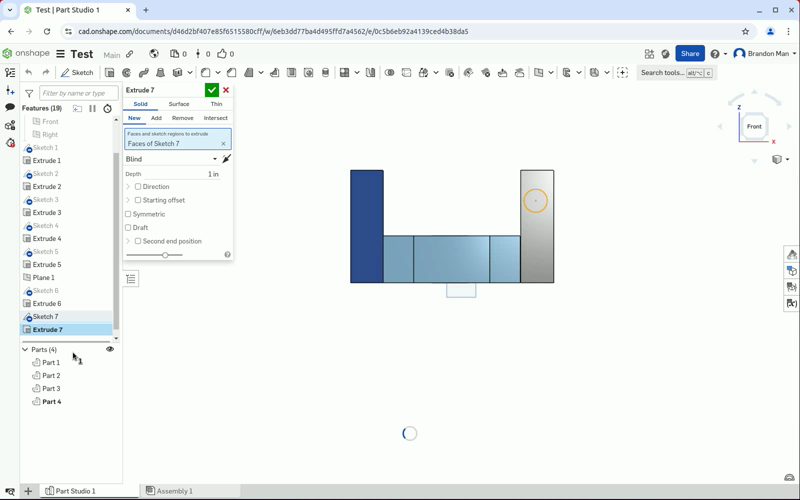
mouse_move(143, 106)
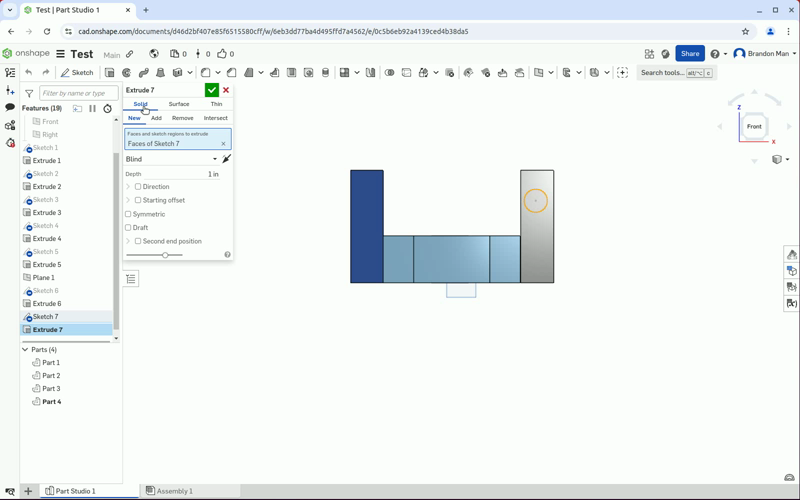
click(143, 106)
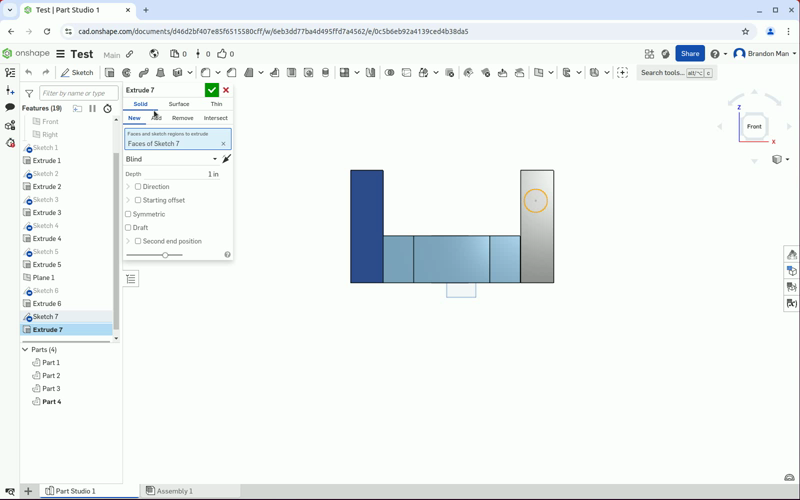
mouse_move(186, 120)
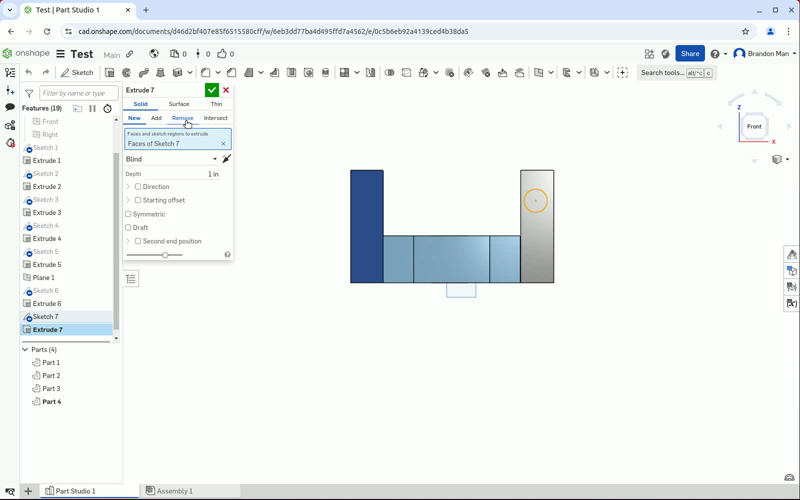
click(186, 120)
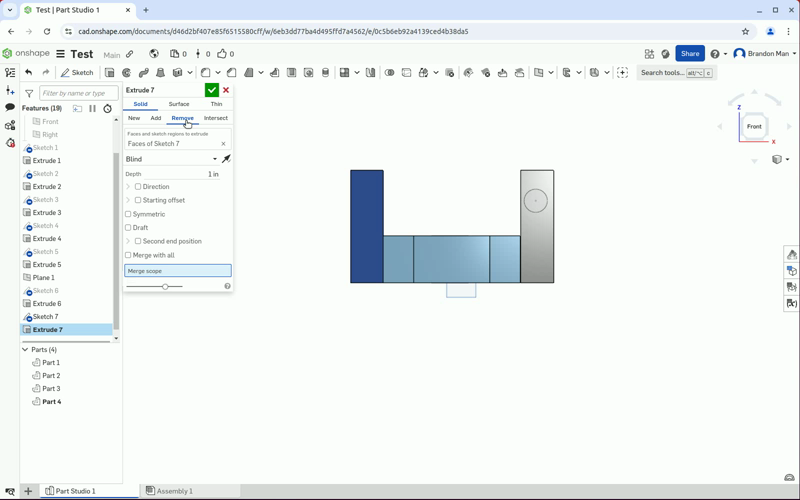
key(tab, 4)
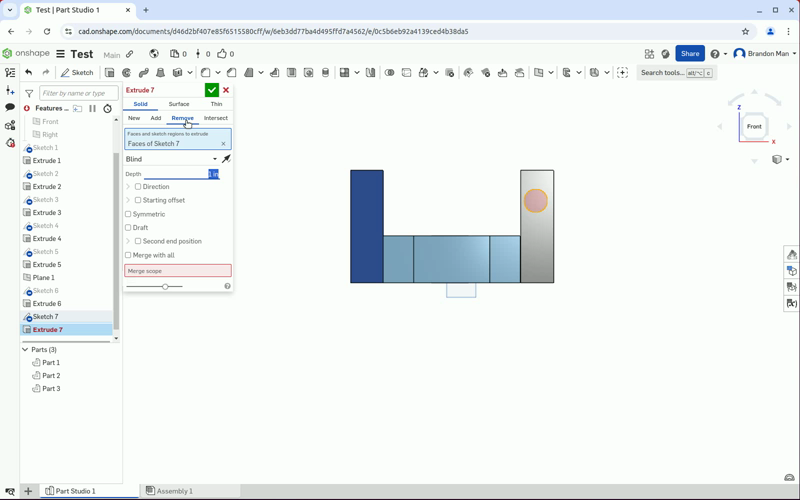
text(19.257)
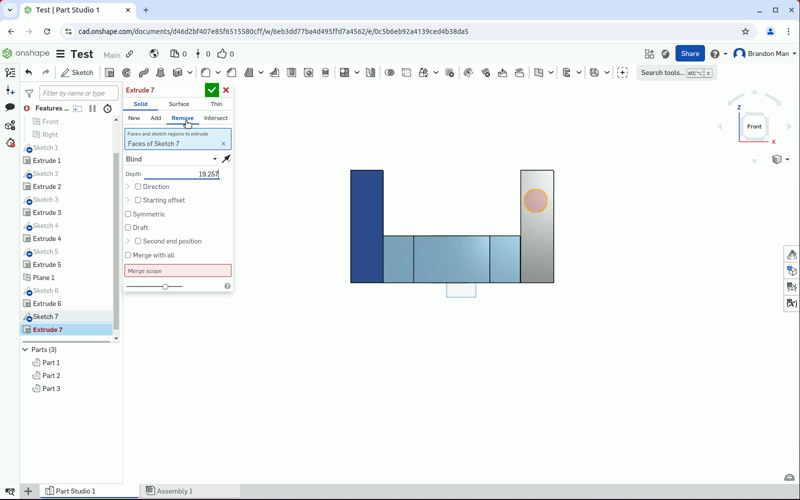
key(tab, 6)
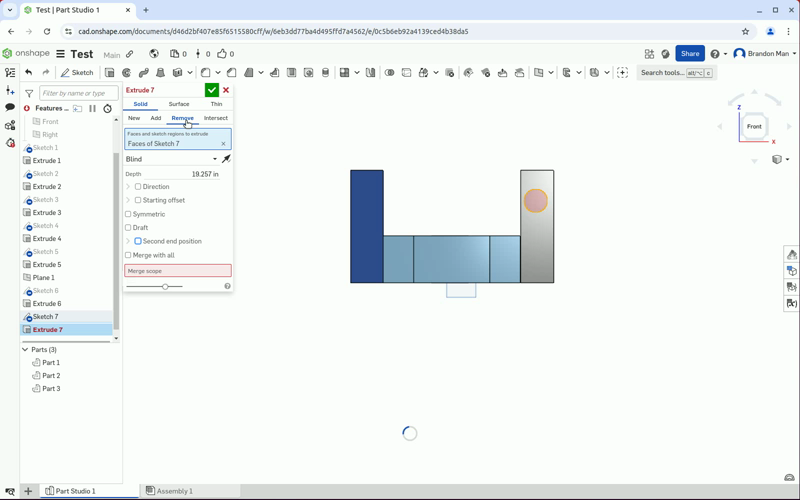
key(space)
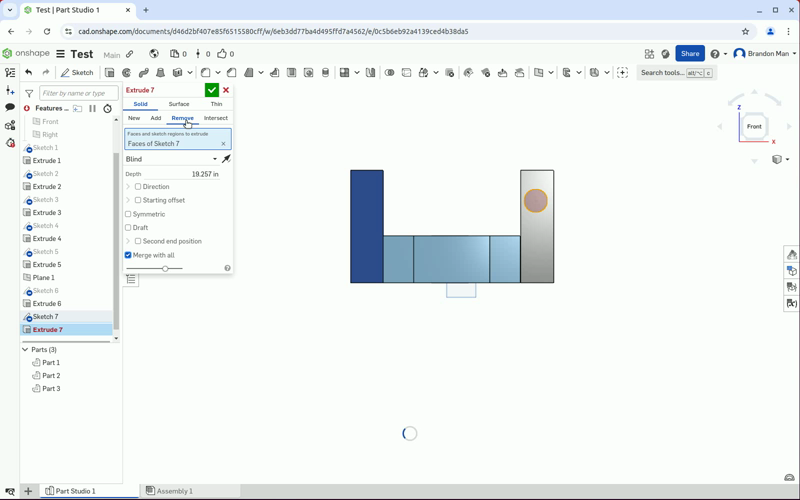
key(enter)
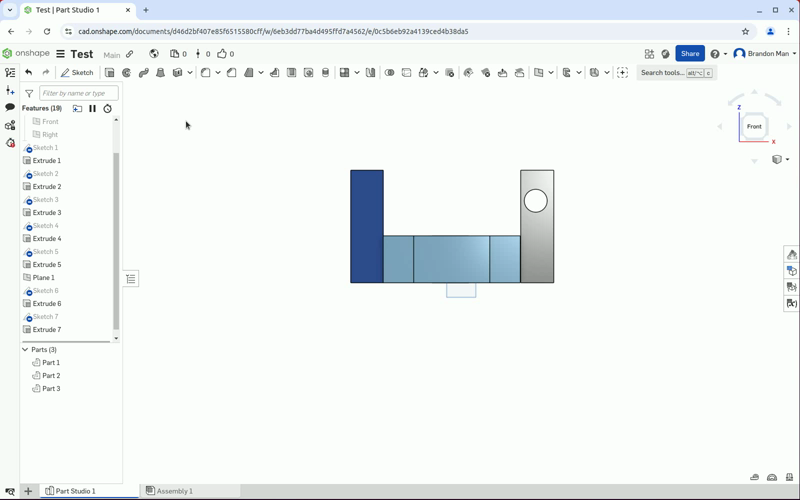
key(shift+h)
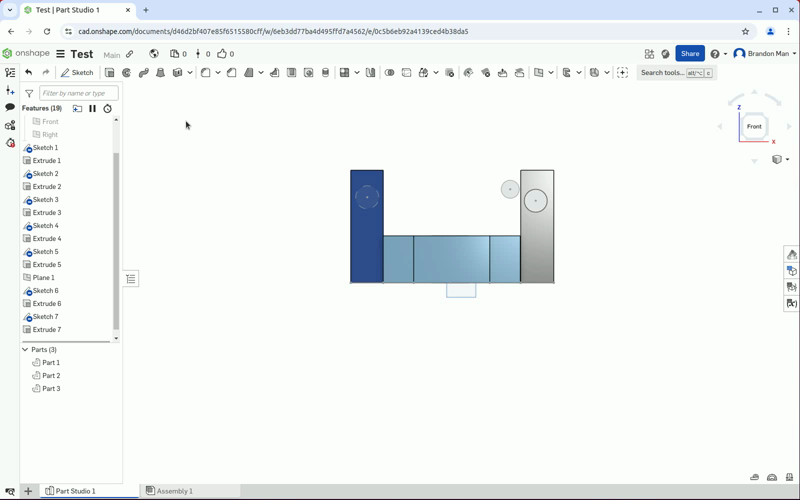
key(shift+h)
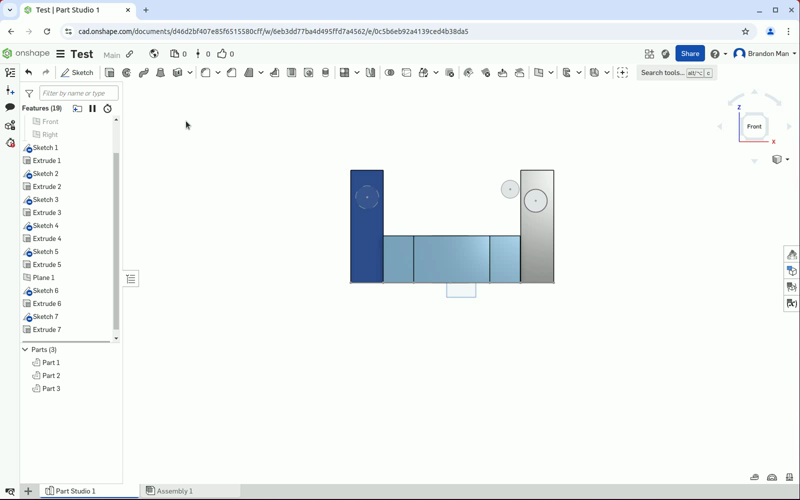
key(shift+7)
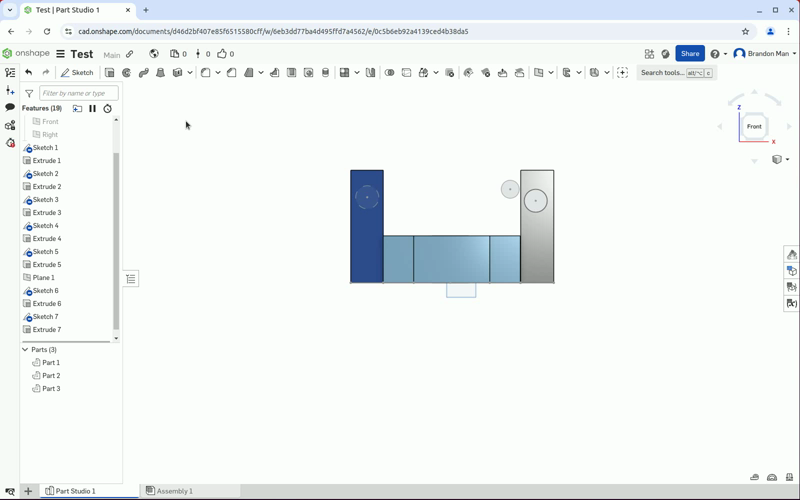
key(left, 2)
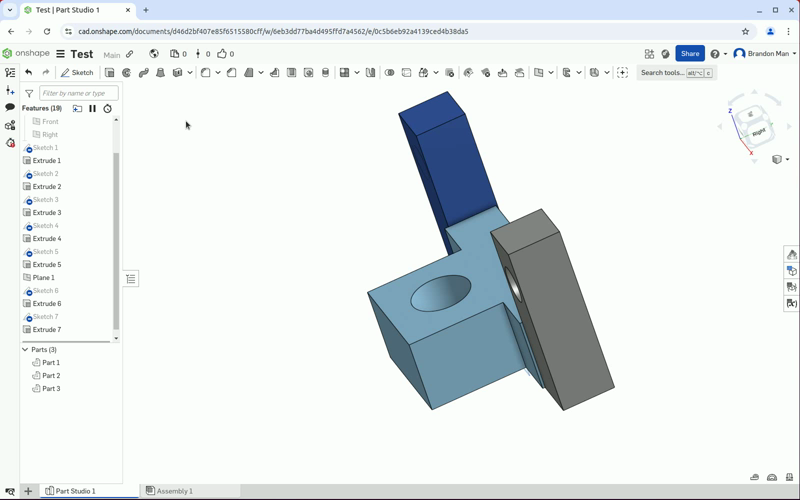
key(down, 2)
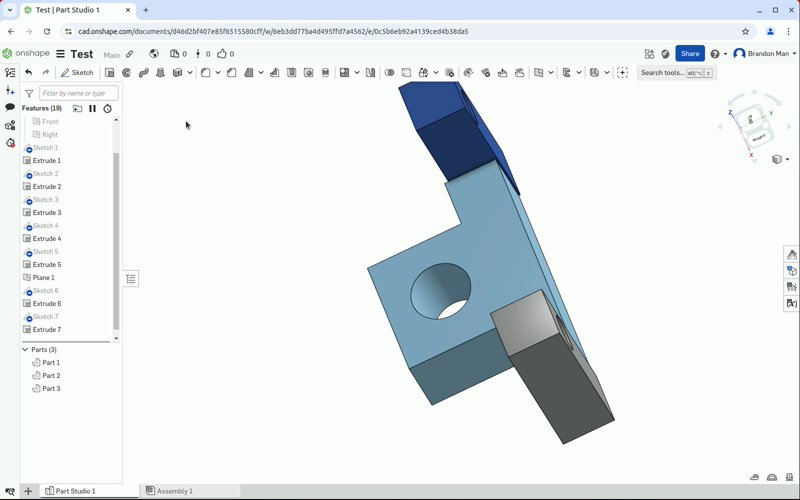
key(up, 2)
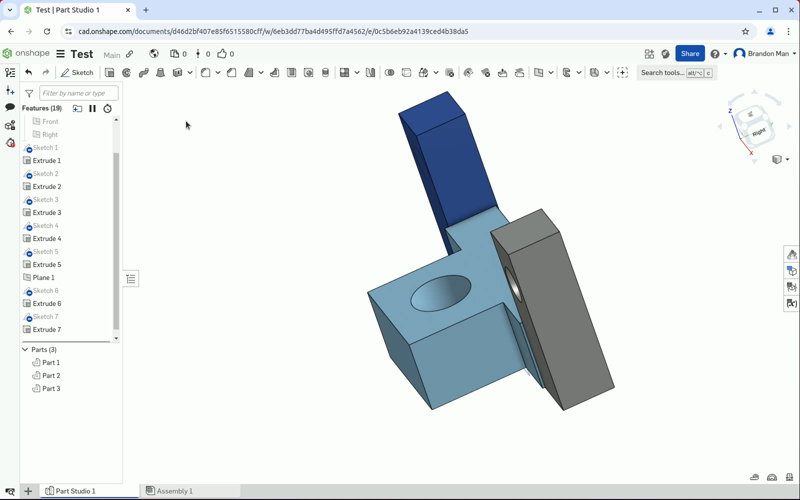
key(right, 2)
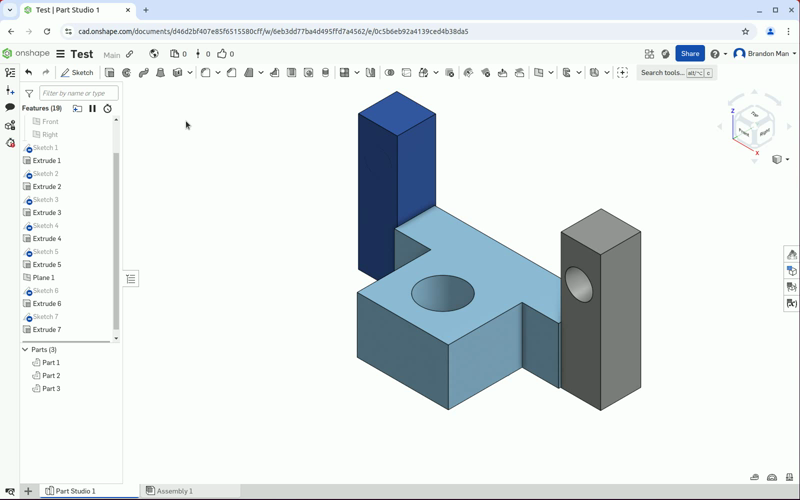
mouse_move(69, 150)
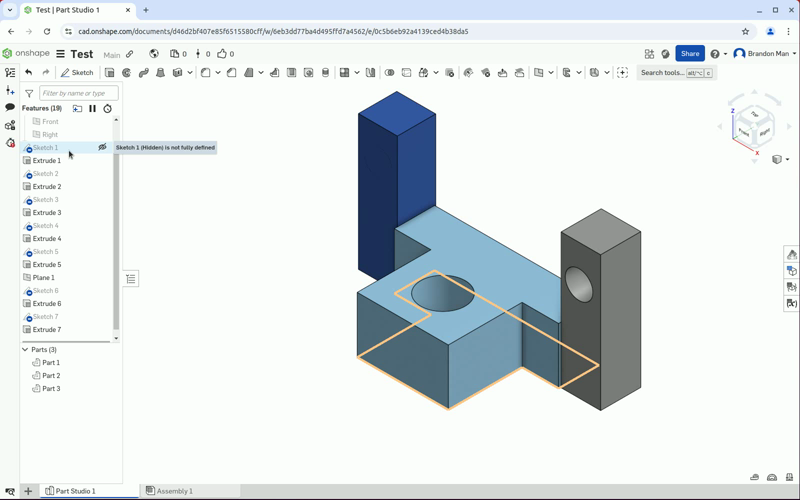
click(69, 150)